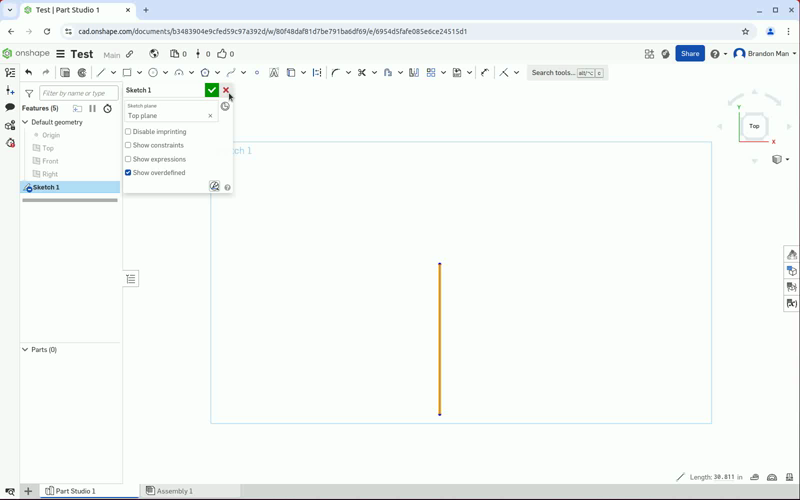
key(shift+h)
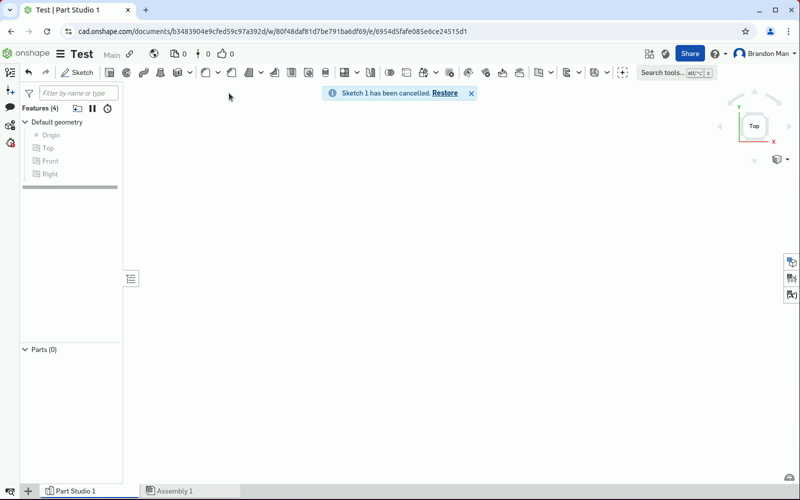
mouse_move(73, 352)
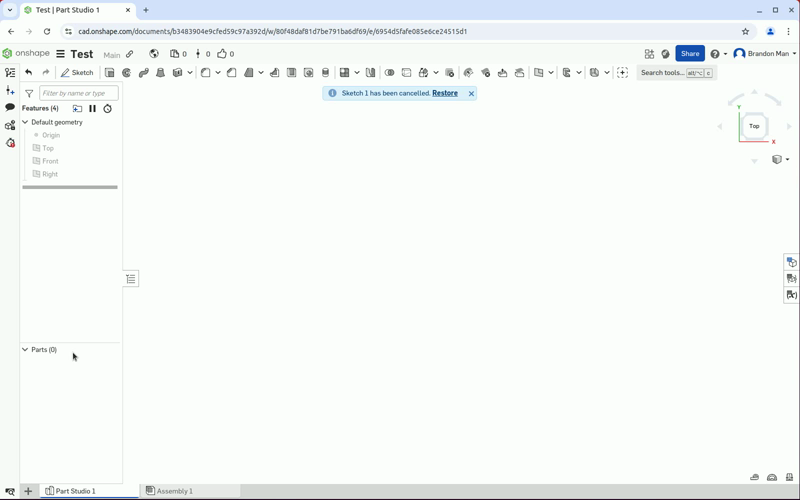
key(y)
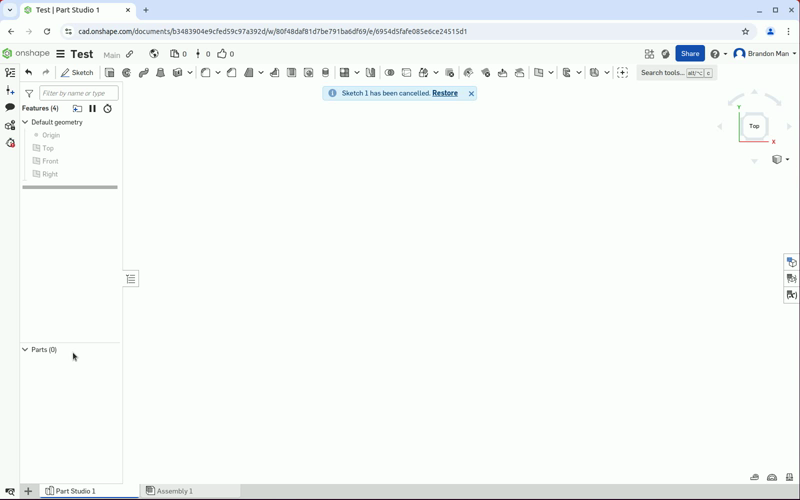
key(shift+p)
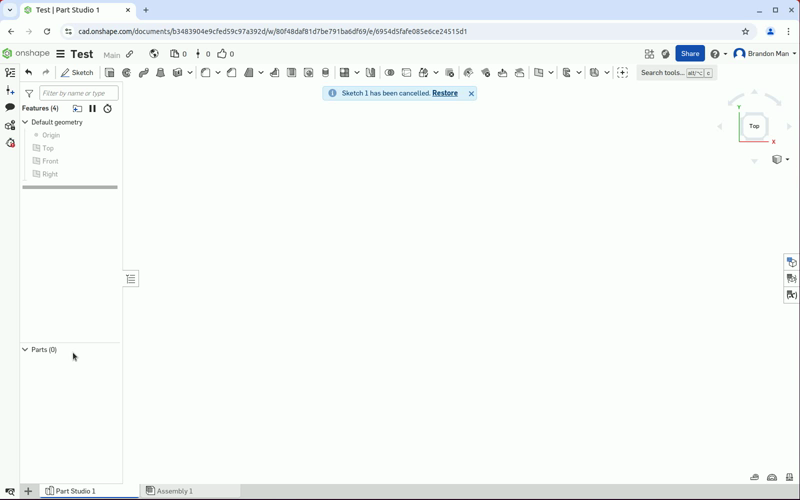
key(space)
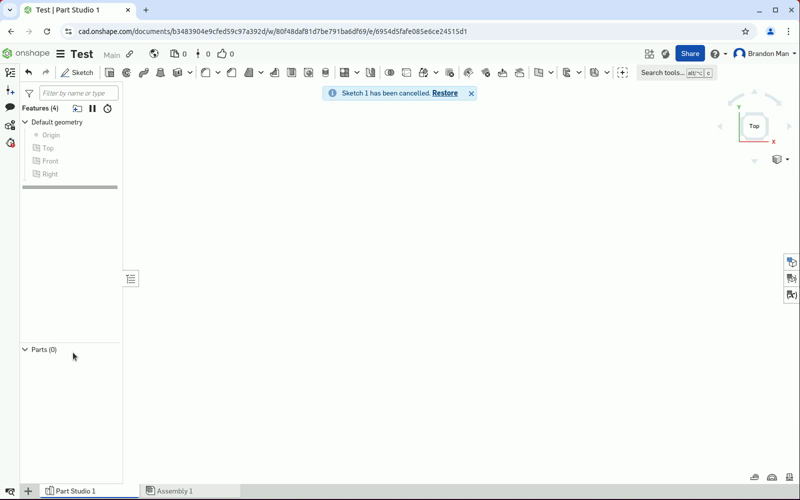
key_down(shift)
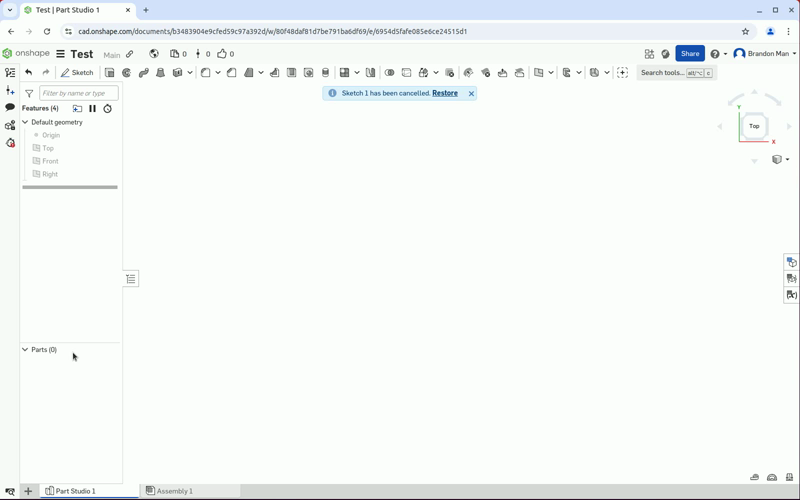
key(up)
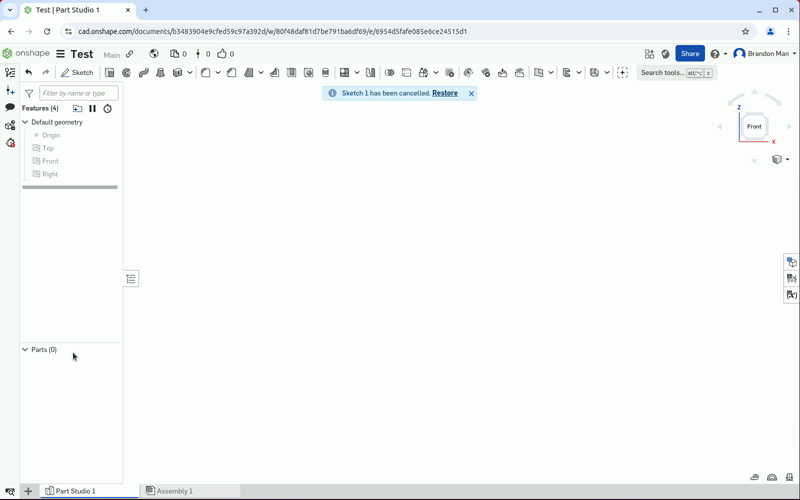
key_up(shift)
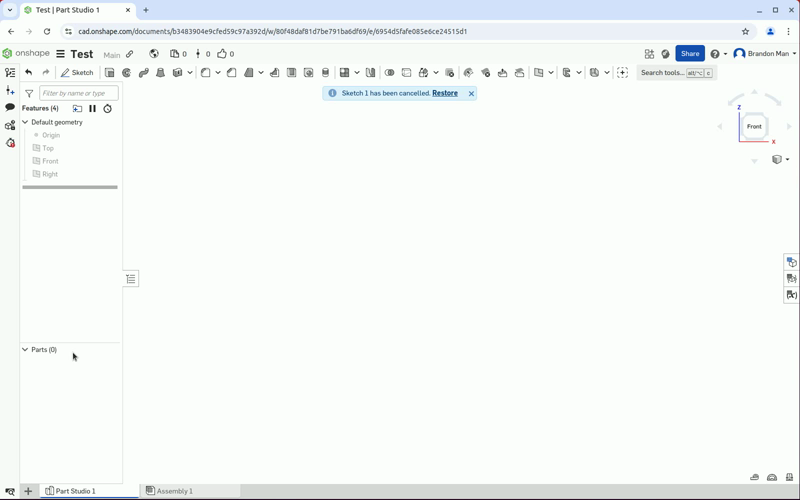
mouse_move(73, 352)
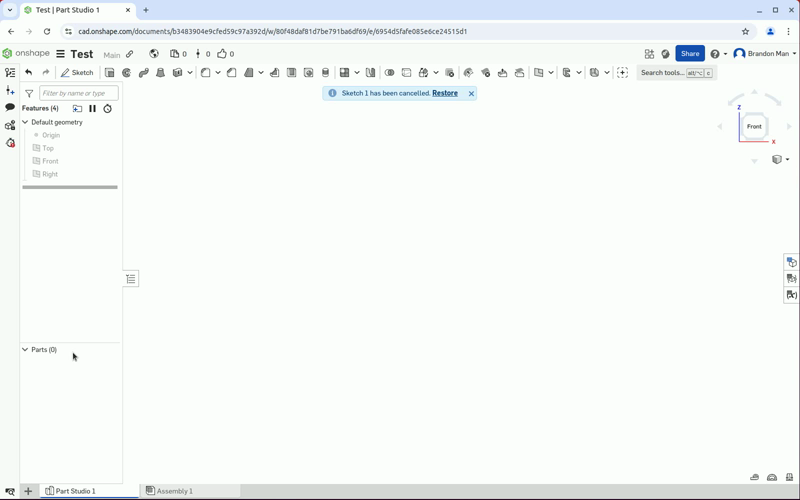
key(shift+y)
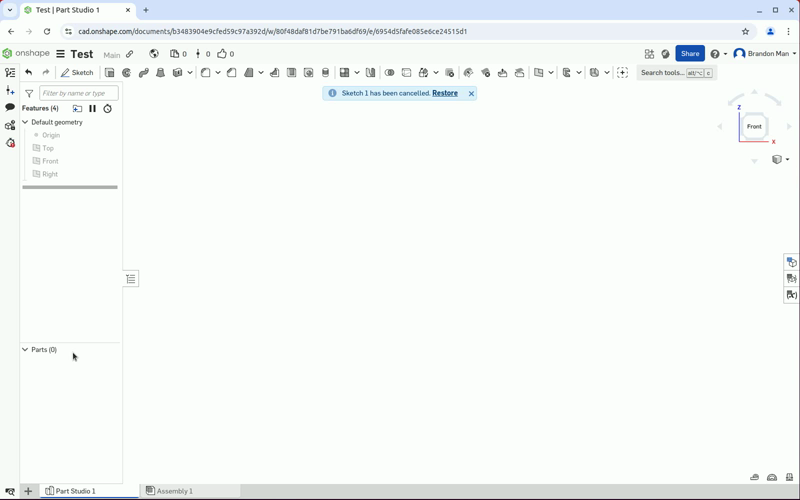
key(shift+s)
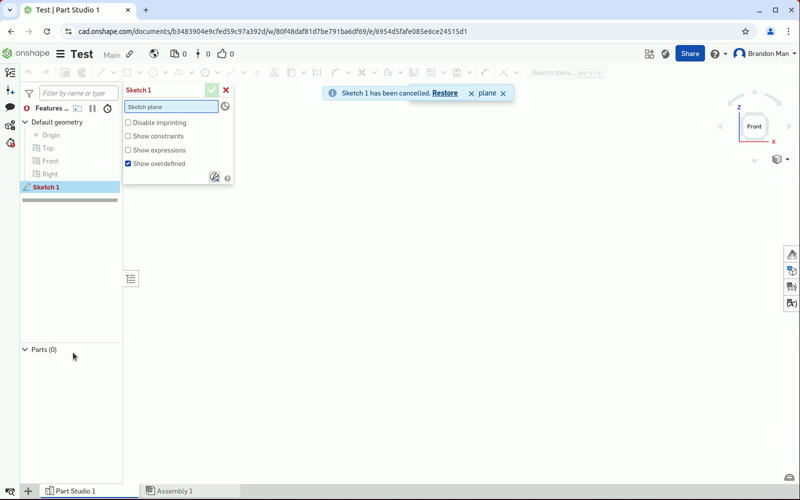
mouse_move(73, 163)
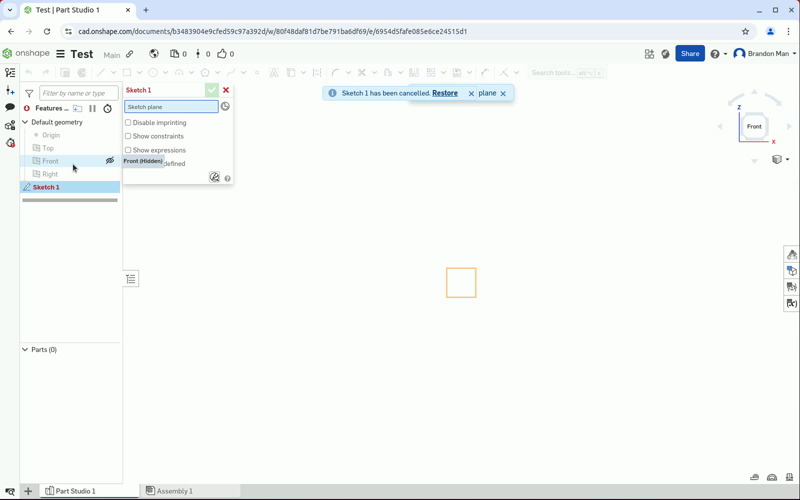
click(73, 163)
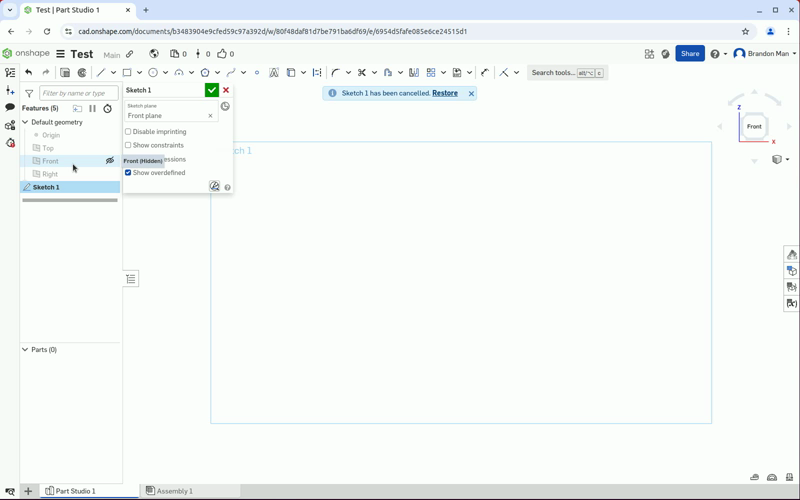
mouse_move(73, 352)
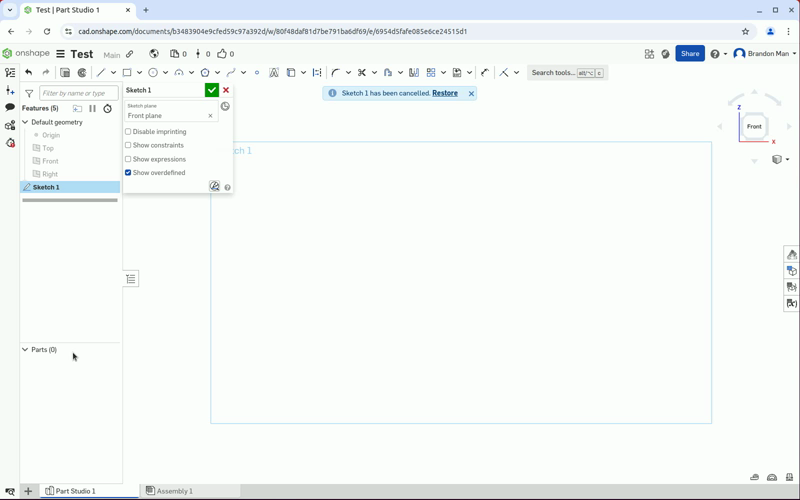
key(y)
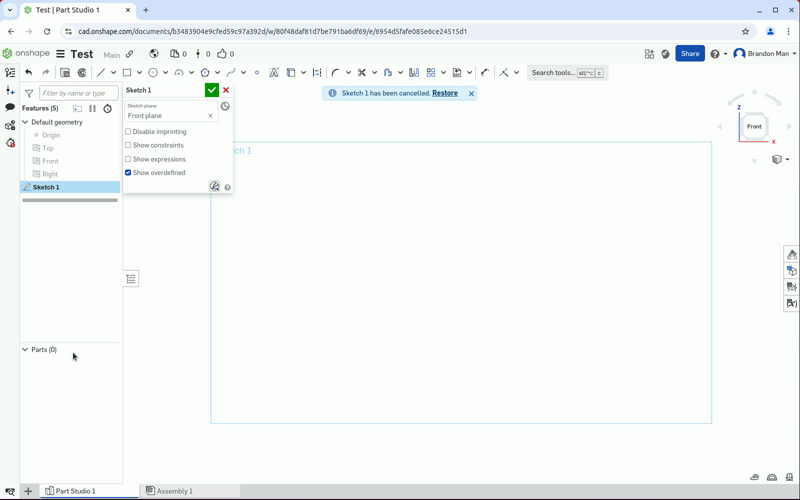
key(c)
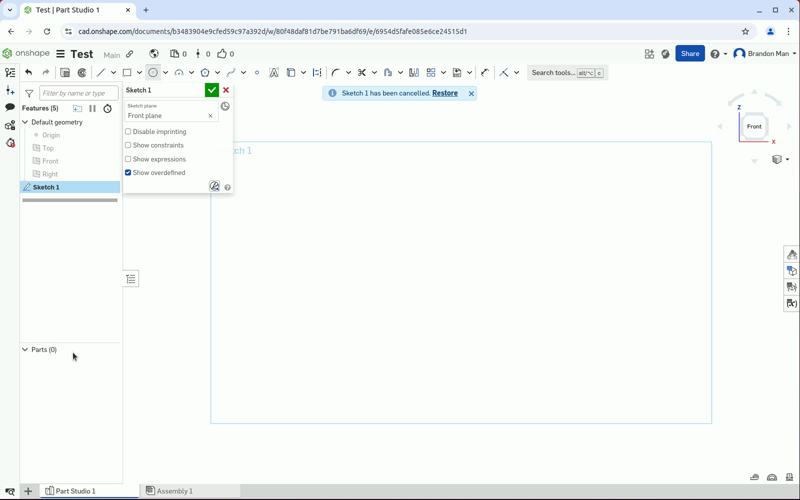
key_down(shift)
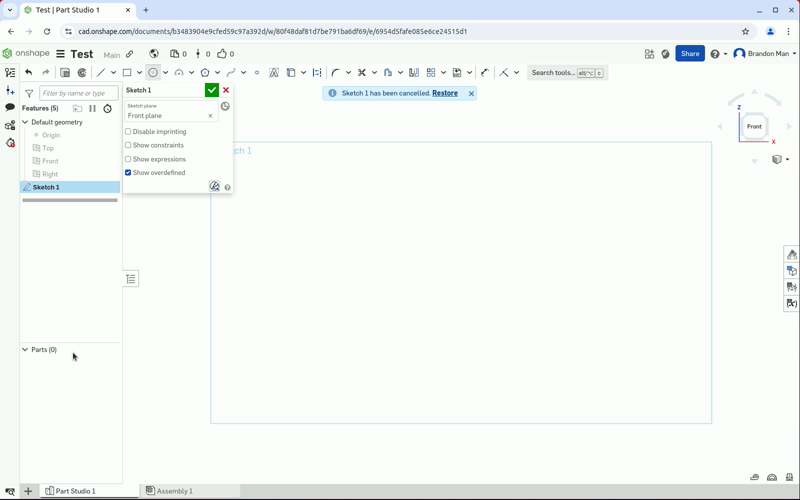
mouse_move(461, 282)
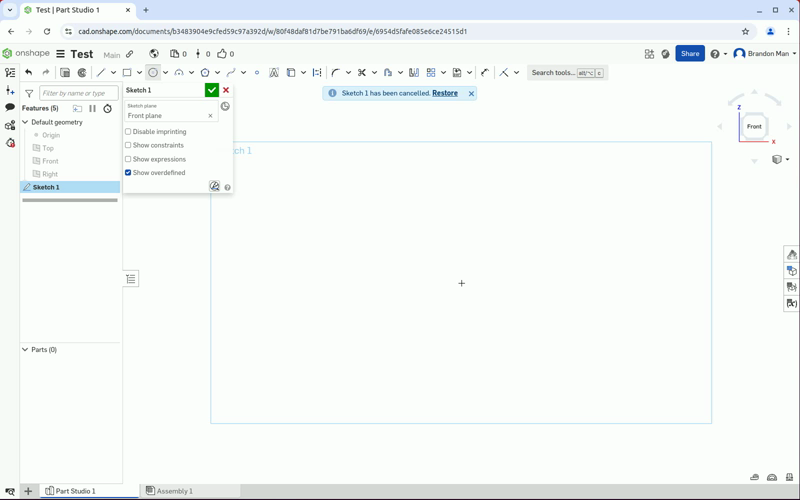
click(461, 282)
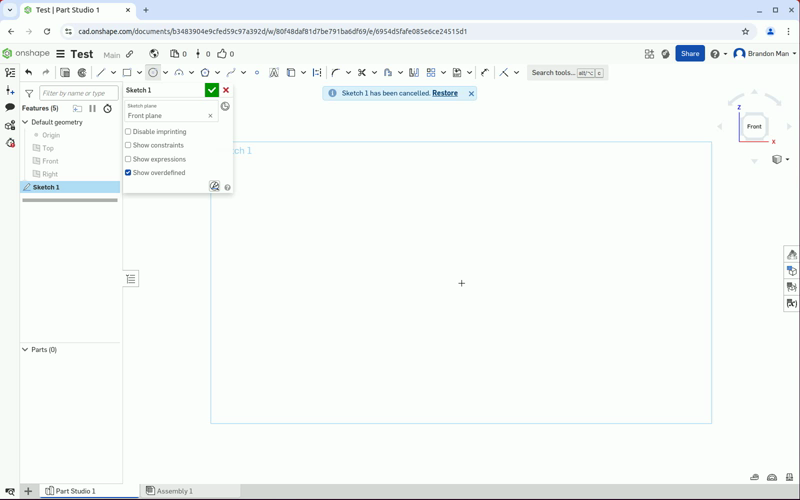
key_up(shift)
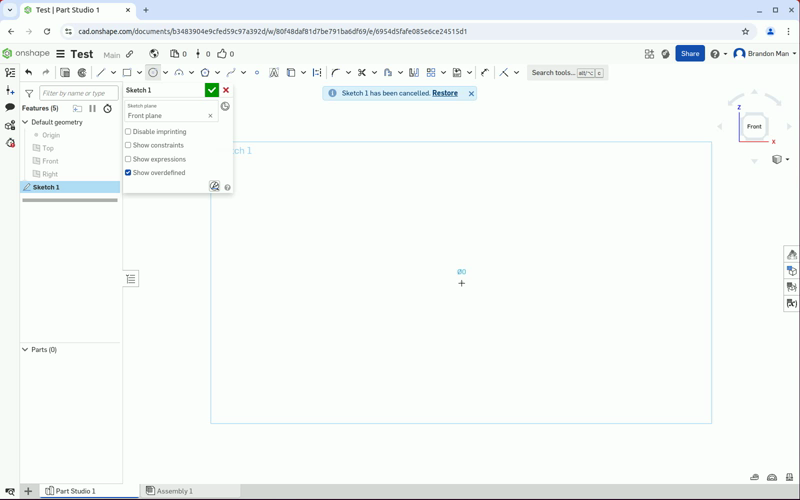
mouse_move(471, 282)
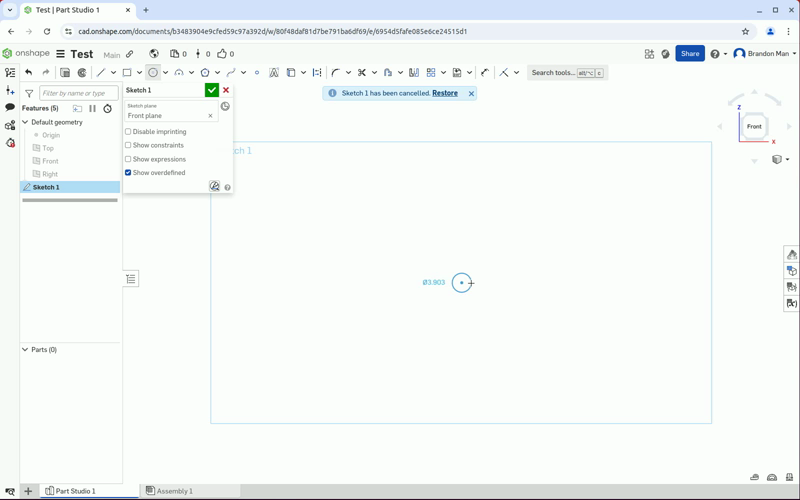
click(471, 282)
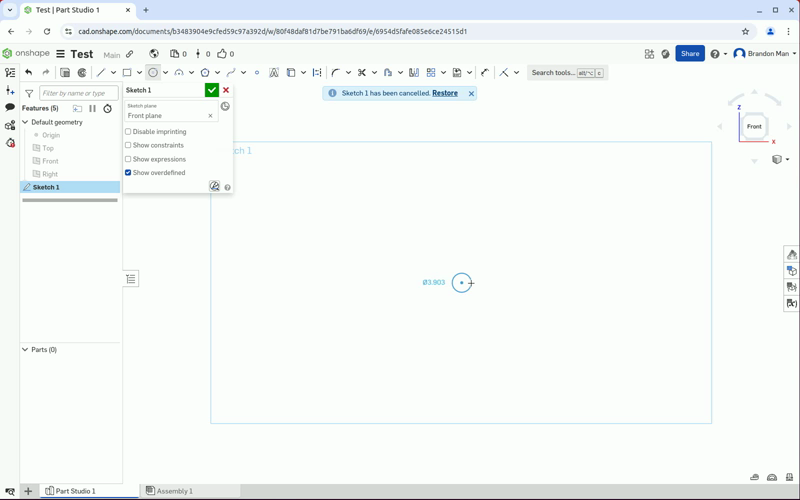
key(esc)
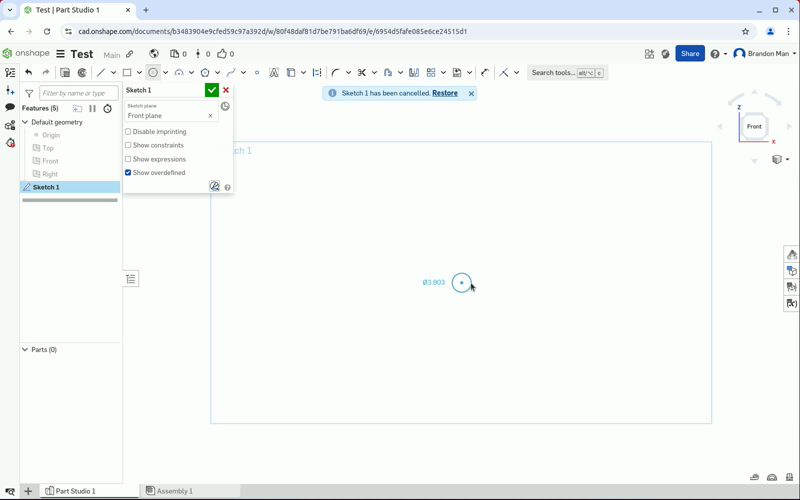
key(c)
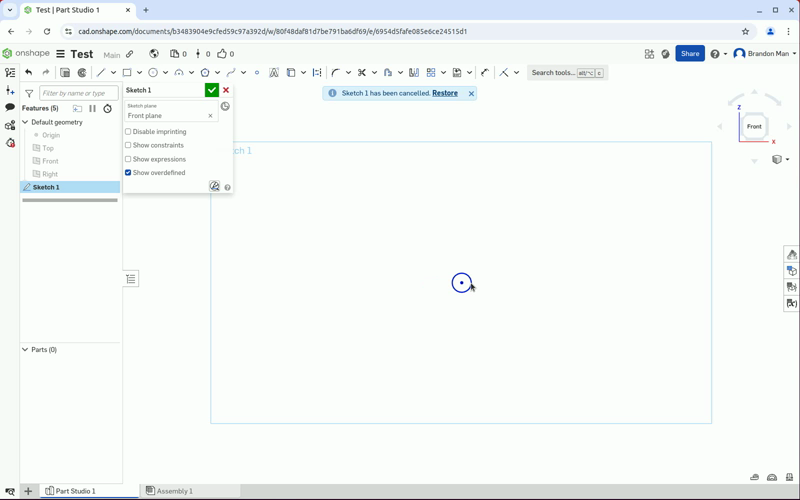
key_down(shift)
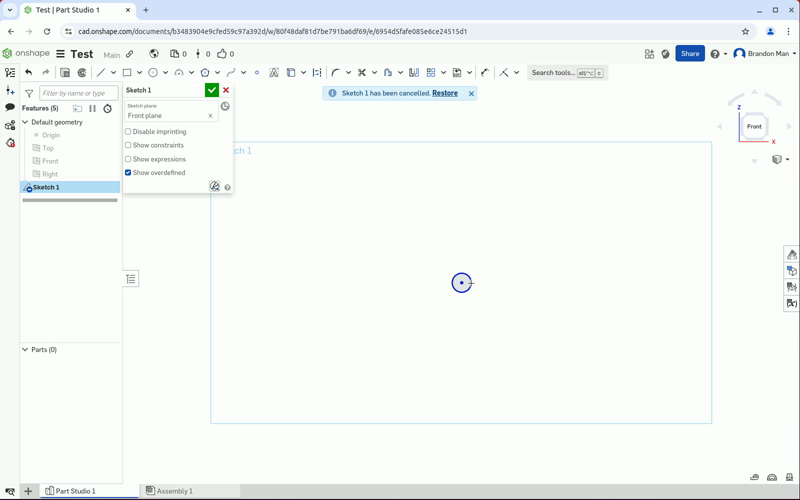
mouse_move(461, 282)
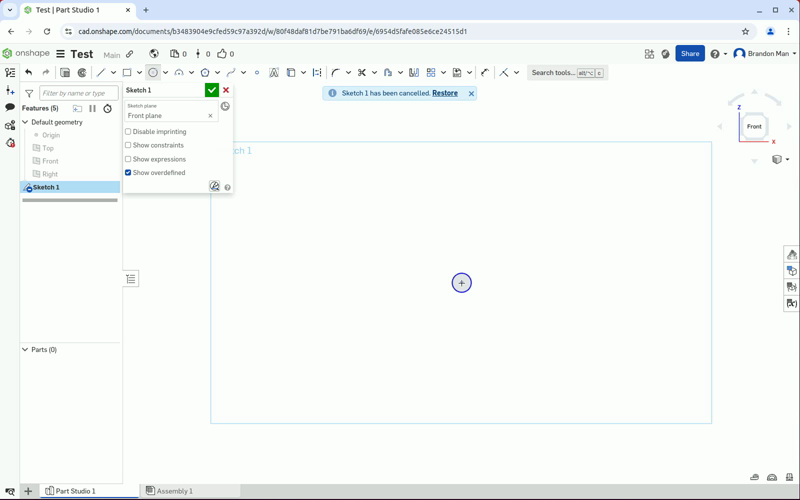
click(461, 282)
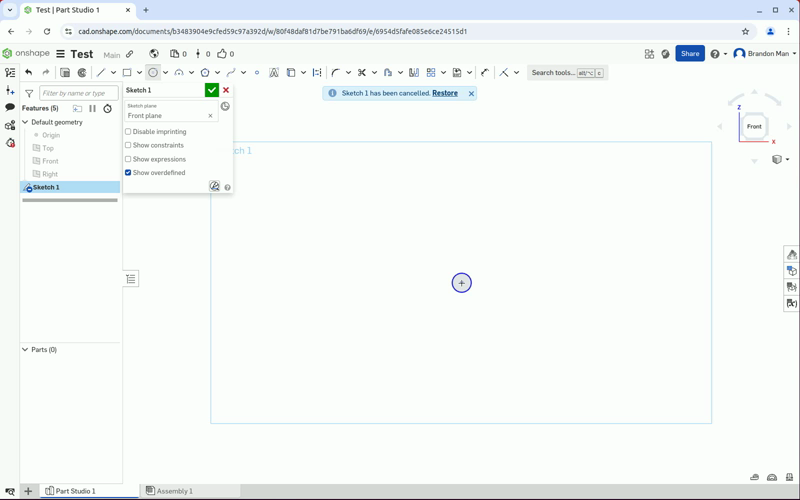
key_up(shift)
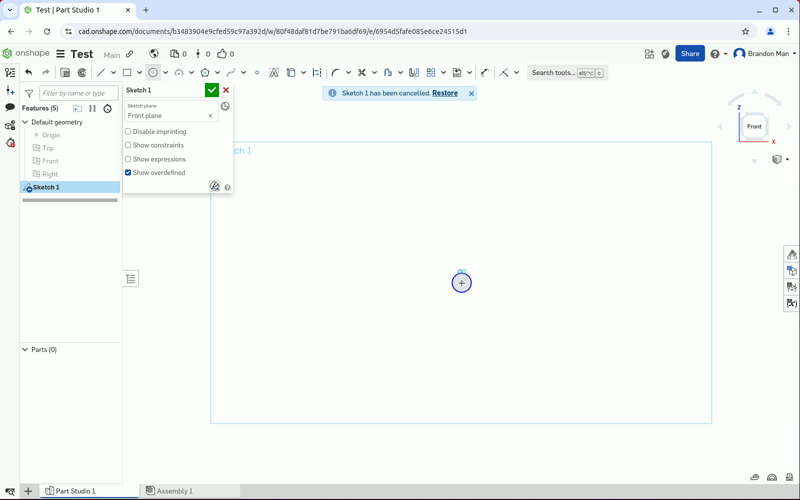
mouse_move(464, 282)
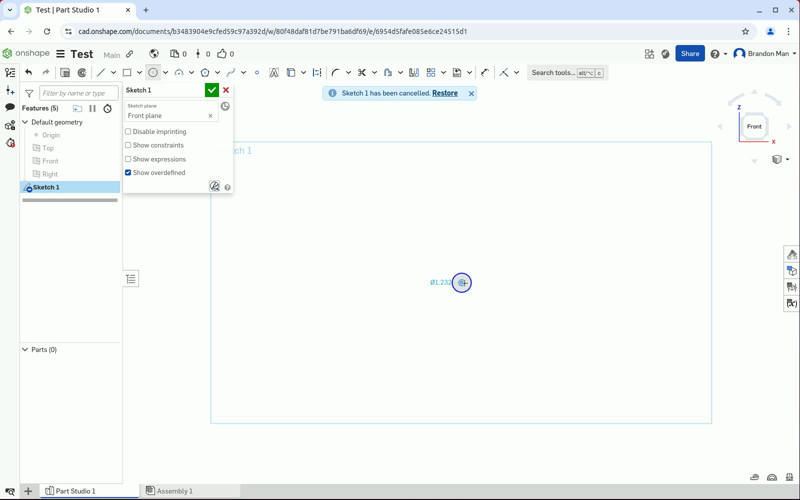
scroll(6)
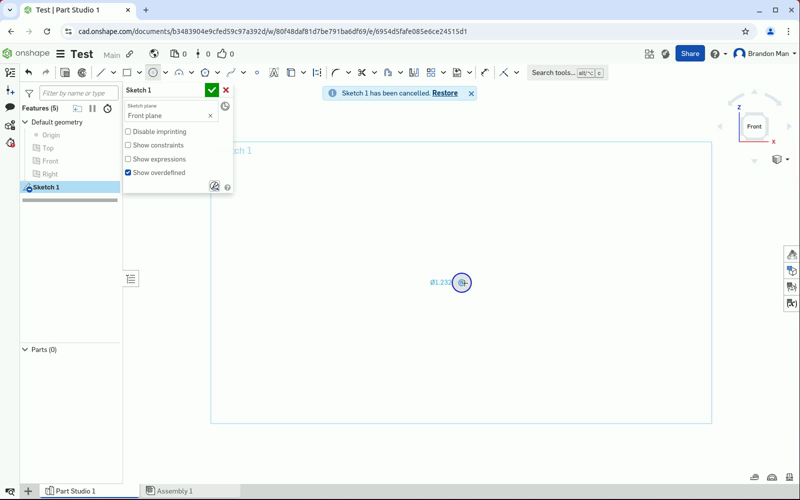
scroll(6)
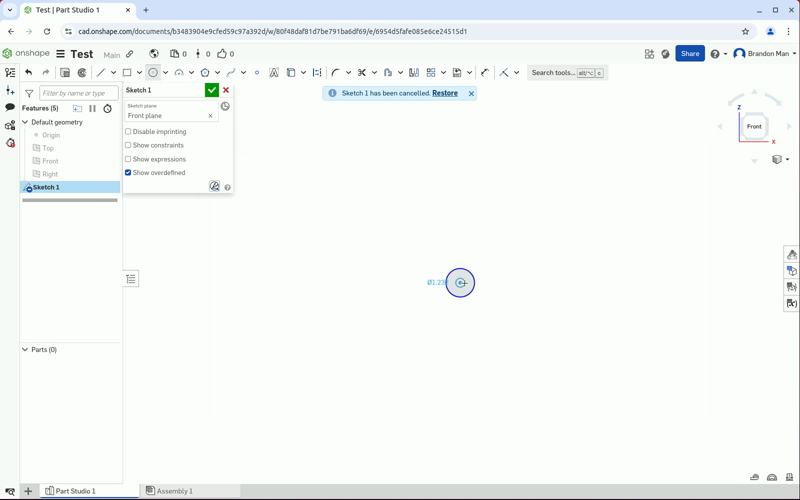
scroll(6)
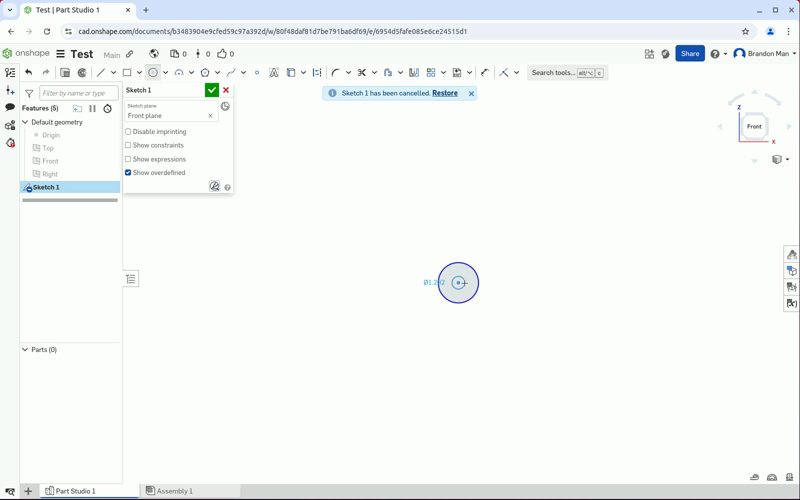
scroll(6)
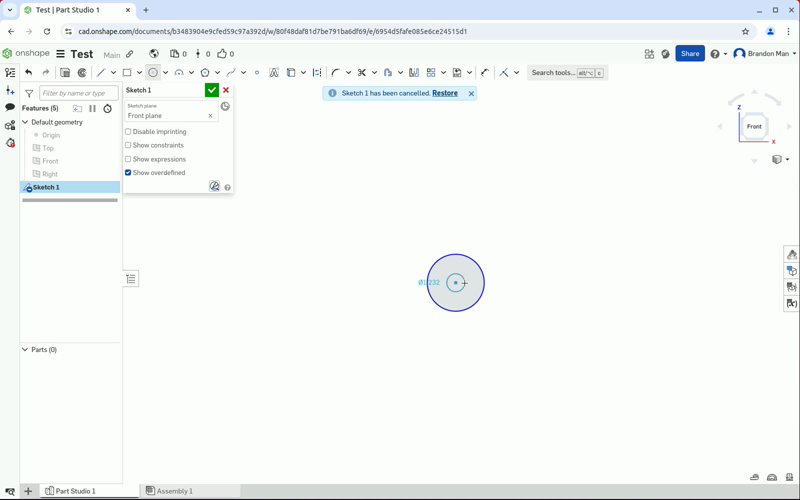
scroll(6)
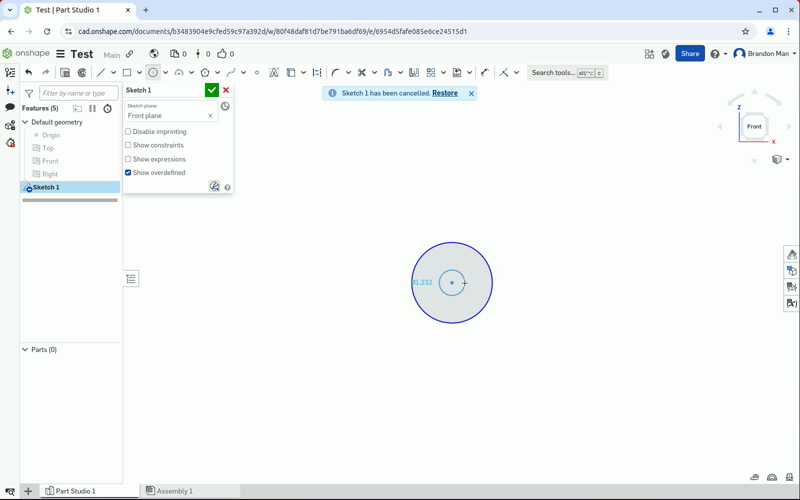
scroll(6)
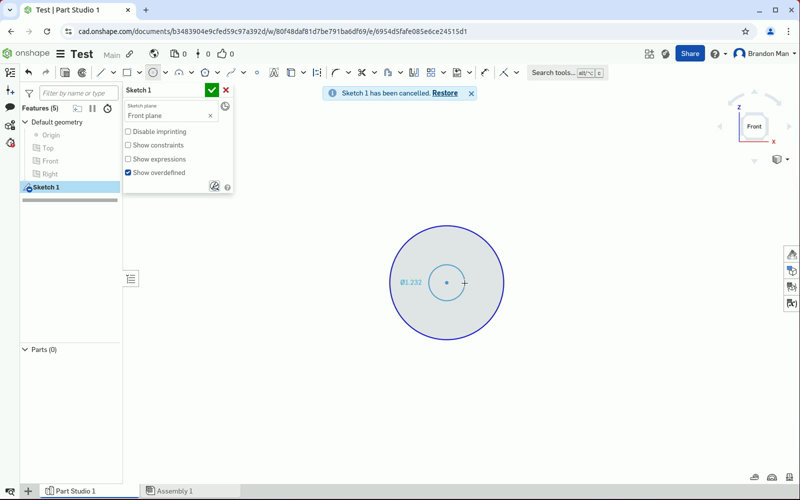
scroll(6)
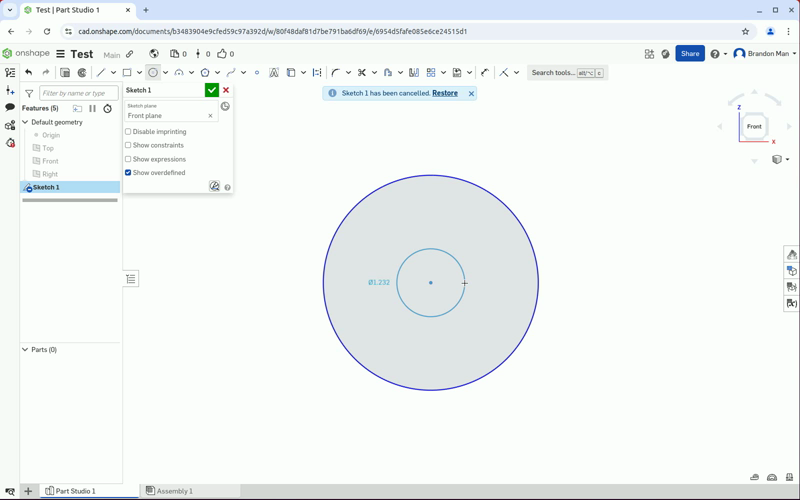
click(464, 282)
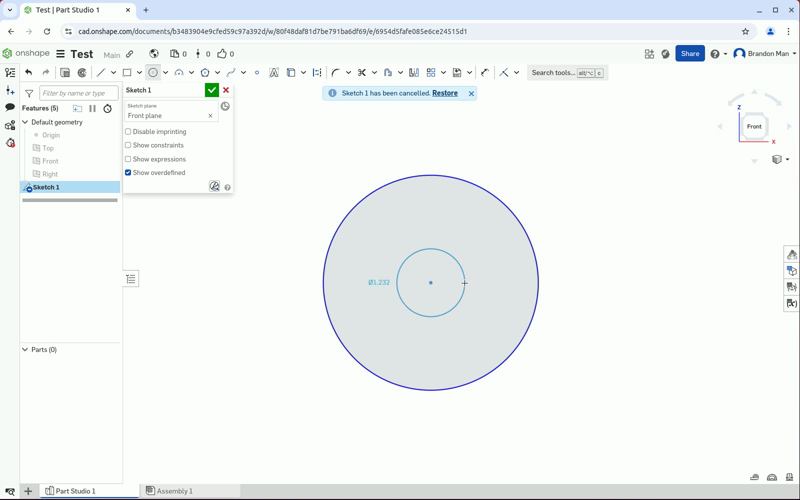
scroll(-6)
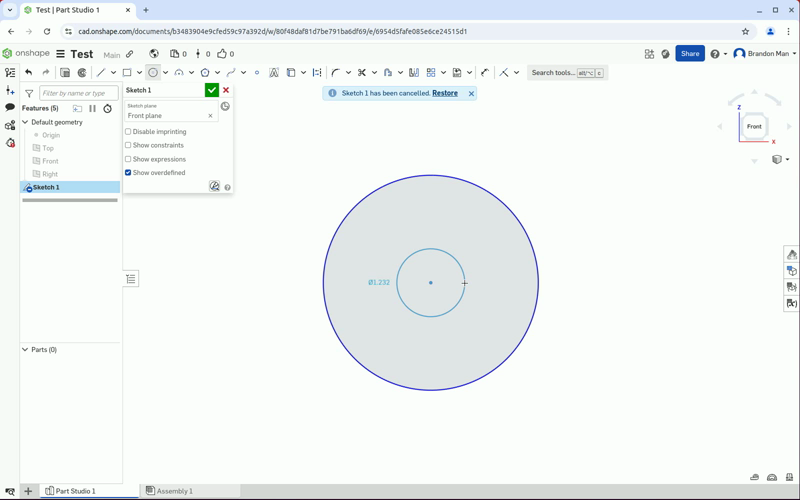
scroll(-6)
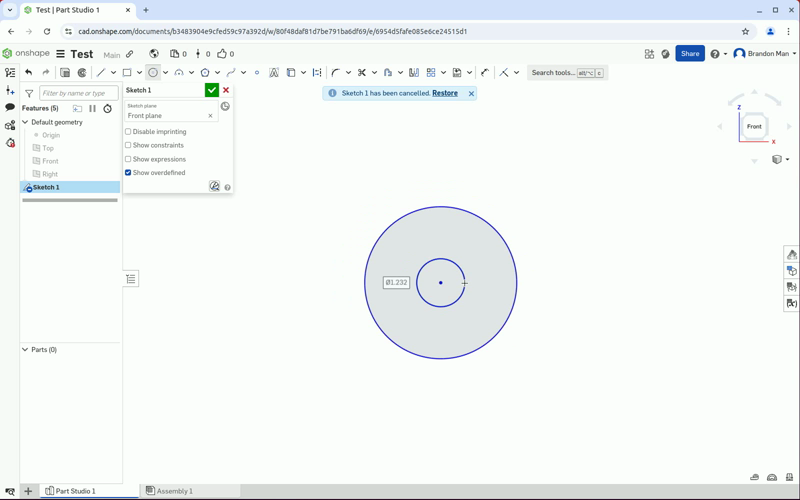
scroll(-6)
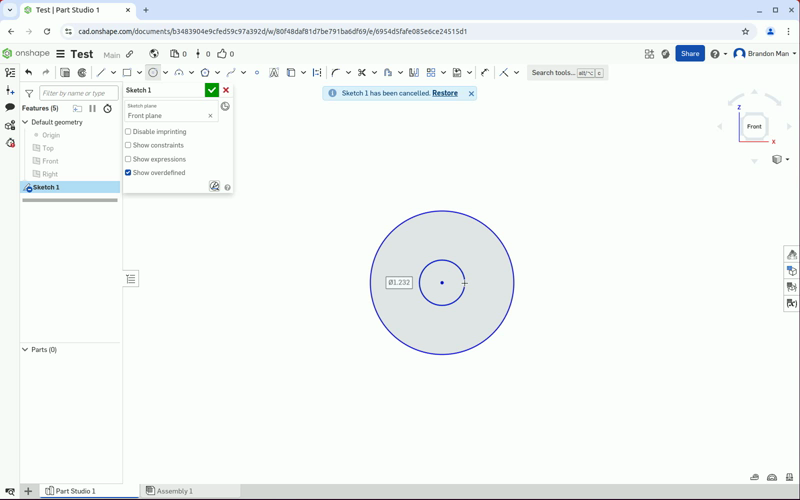
scroll(-6)
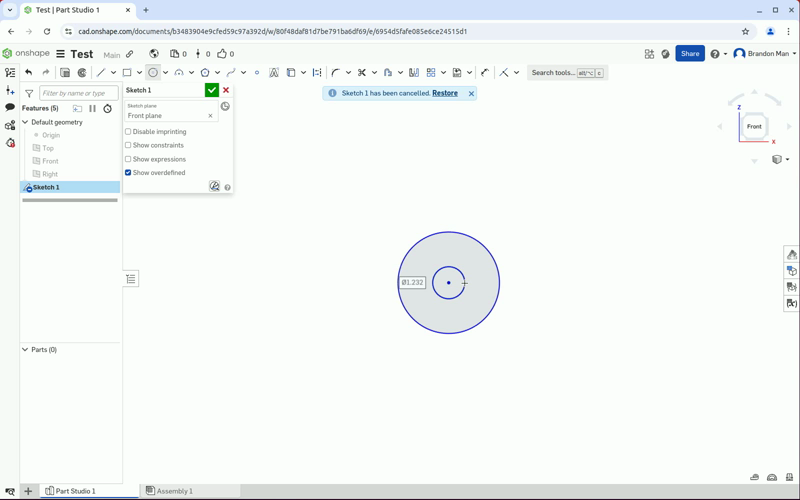
scroll(-6)
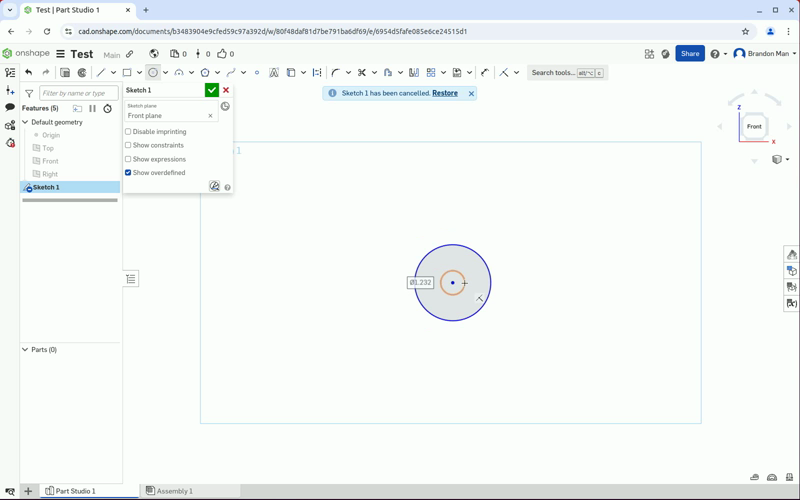
scroll(-6)
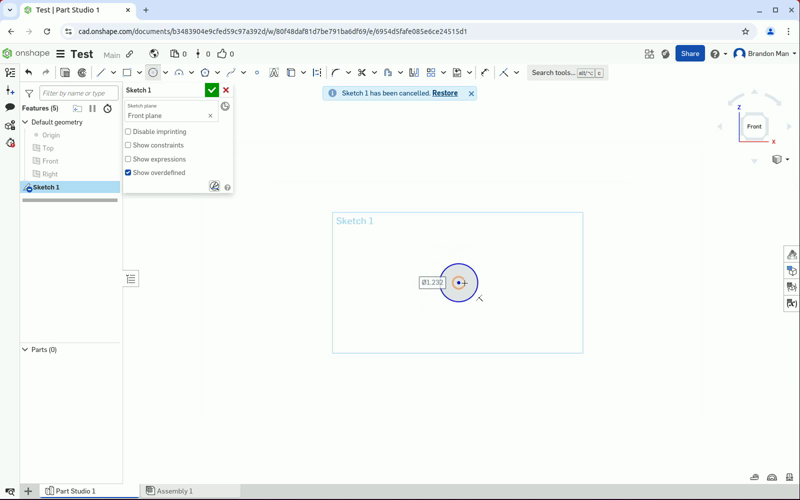
scroll(-6)
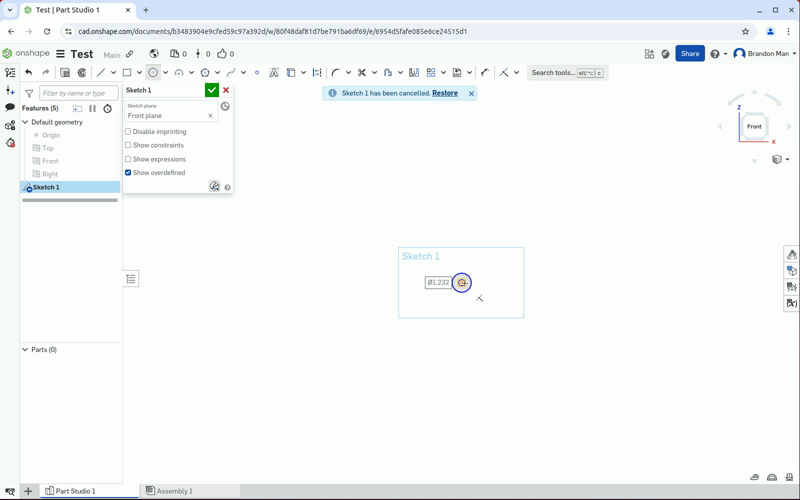
key(esc)
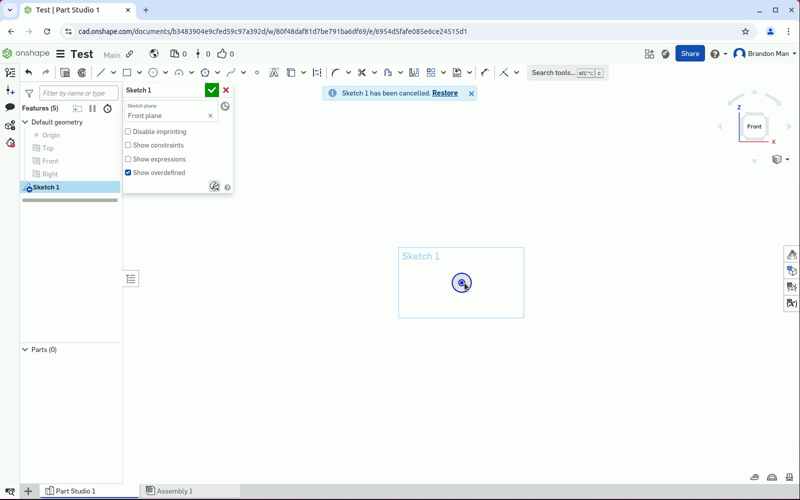
mouse_move(455, 285)
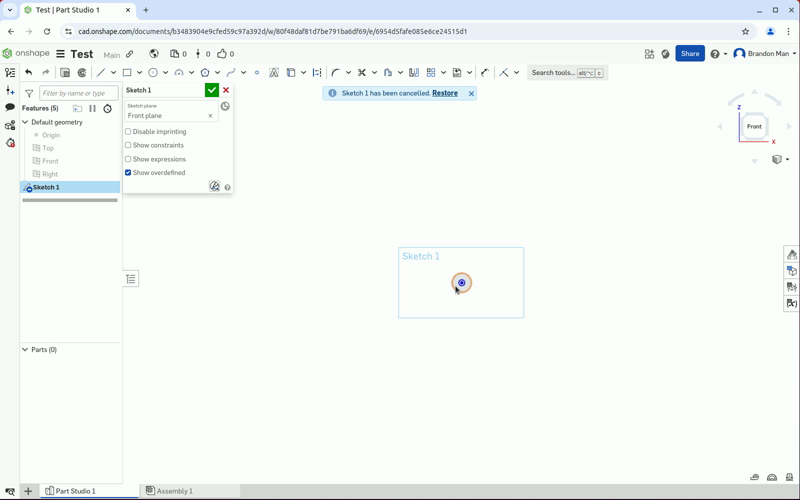
scroll(6)
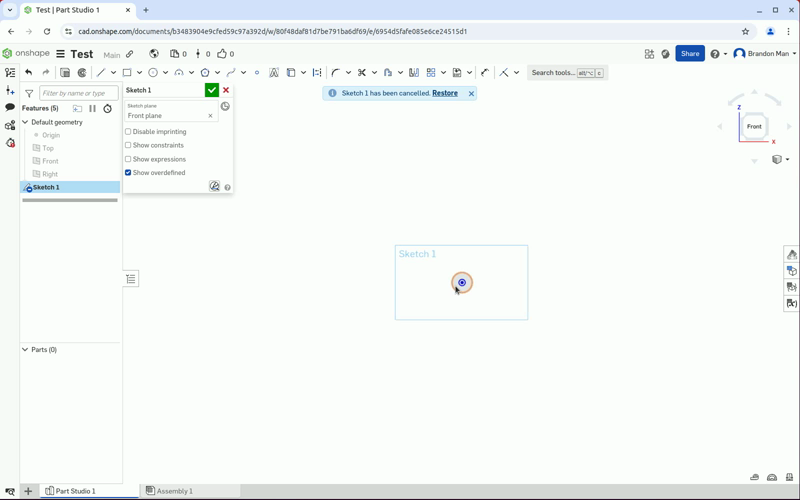
scroll(6)
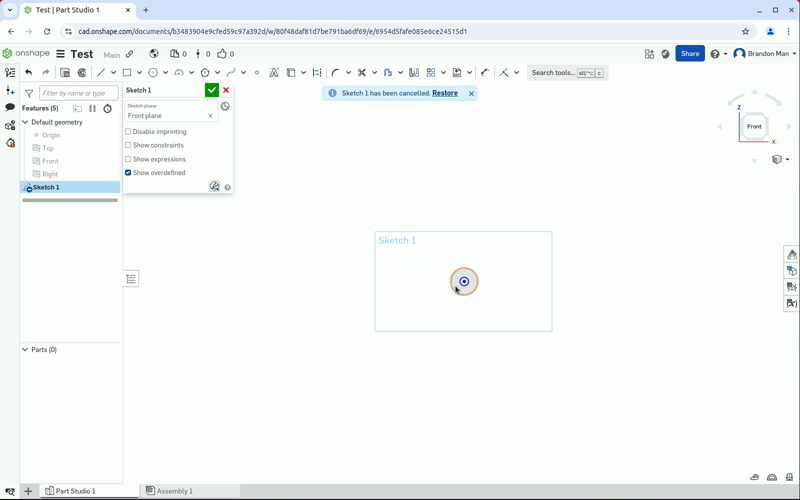
scroll(6)
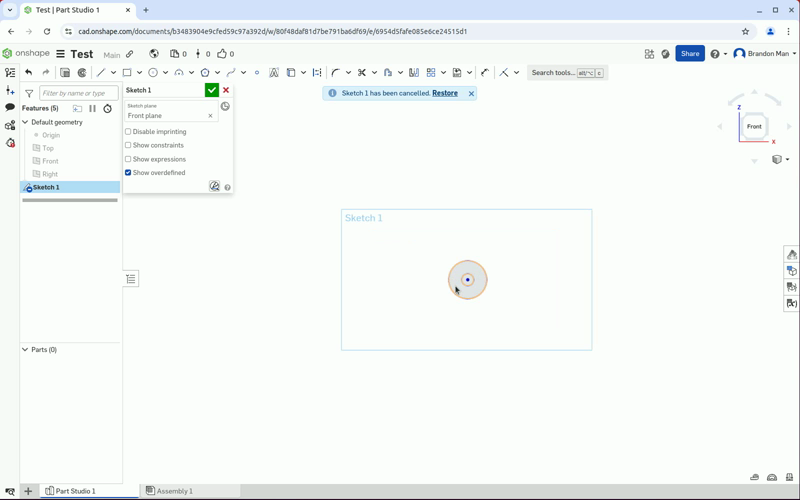
scroll(6)
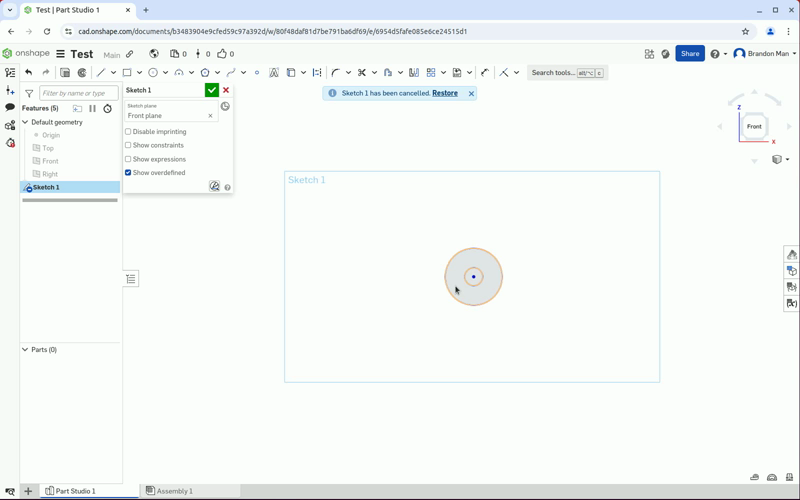
scroll(6)
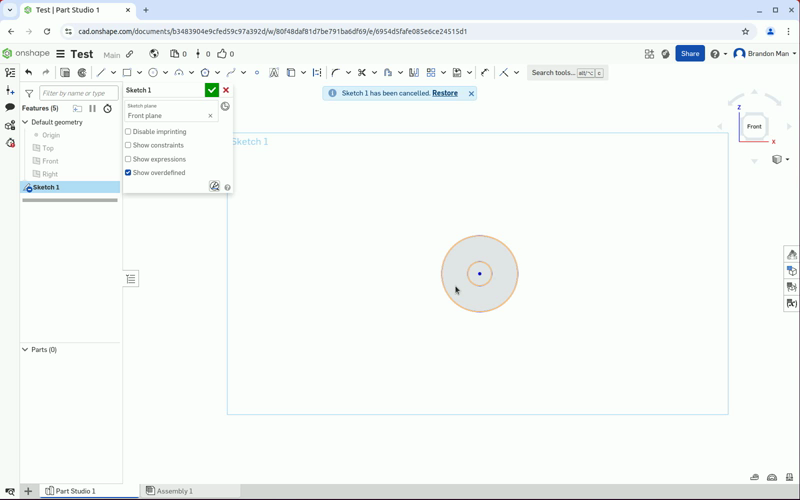
scroll(6)
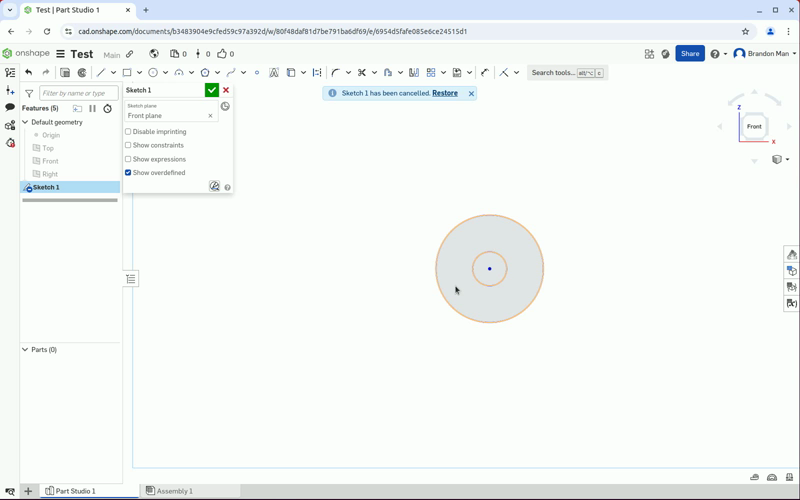
scroll(6)
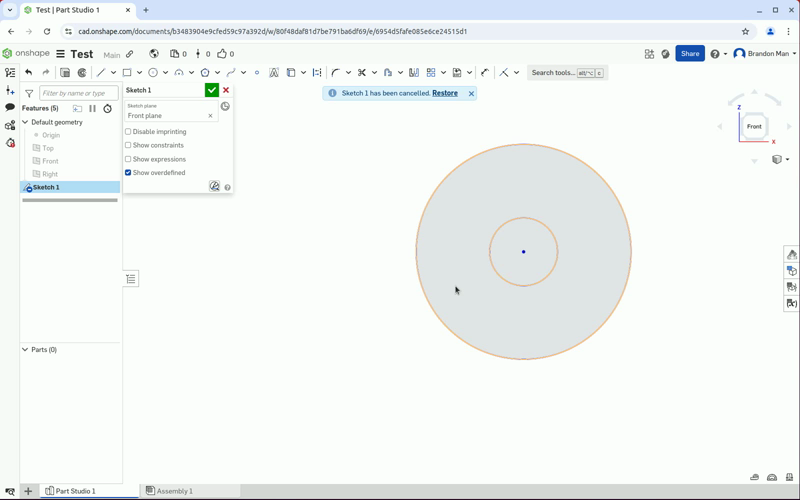
click(455, 285)
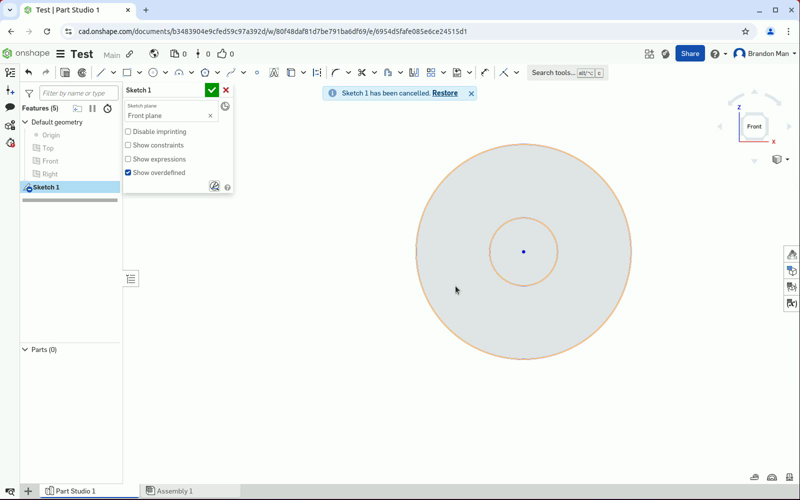
scroll(-6)
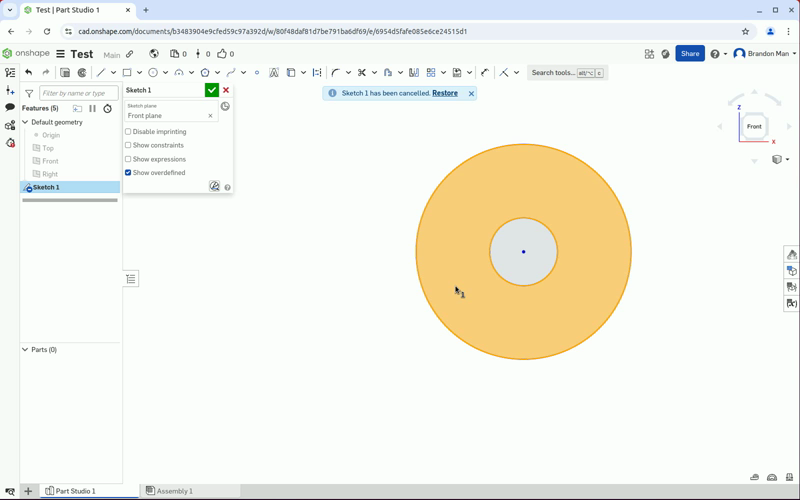
scroll(-6)
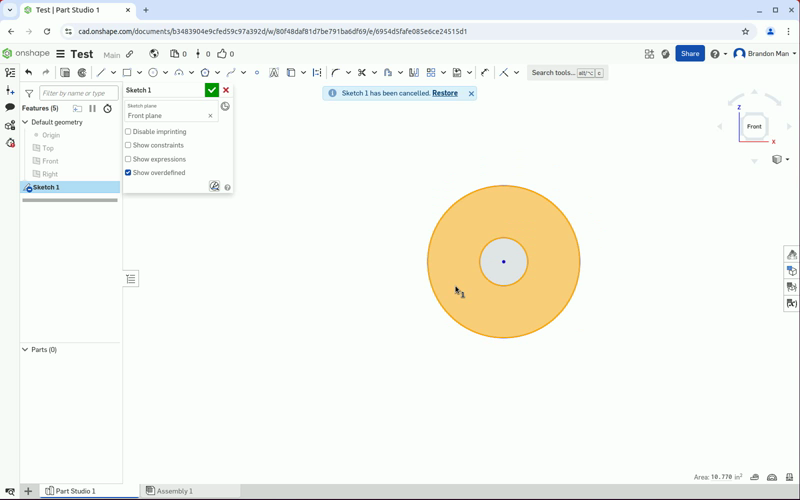
scroll(-6)
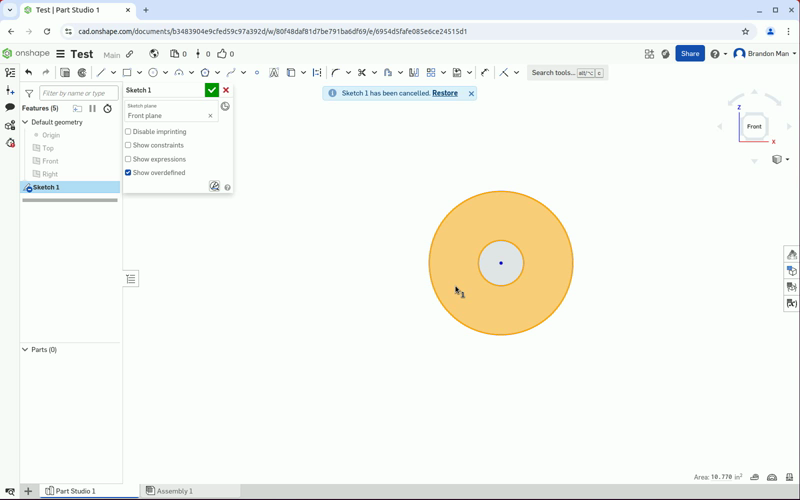
scroll(-6)
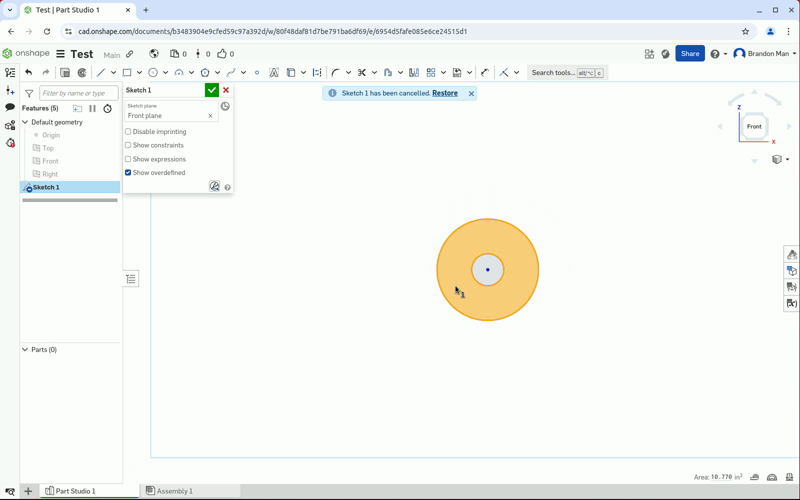
scroll(-6)
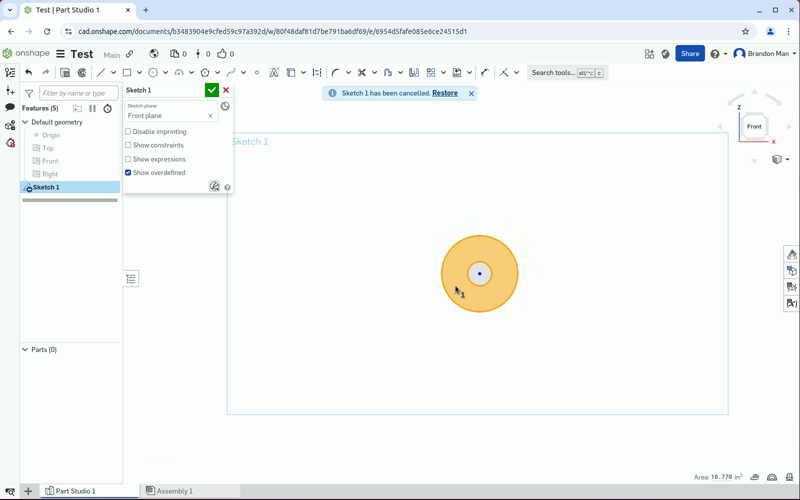
scroll(-6)
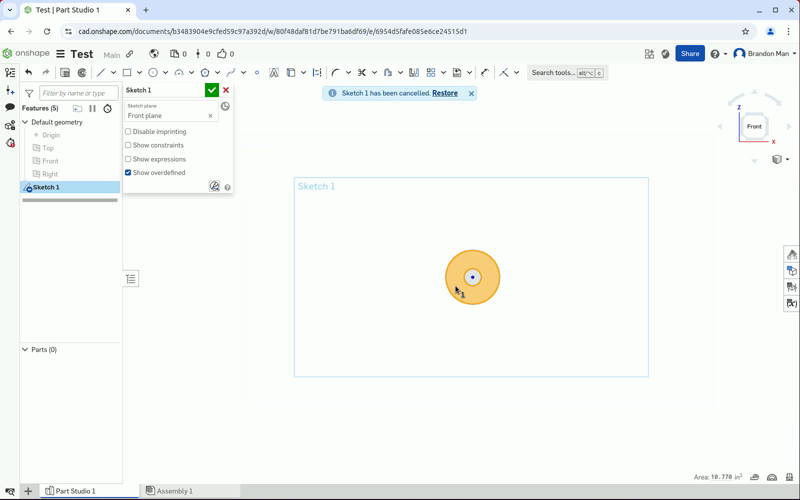
scroll(-6)
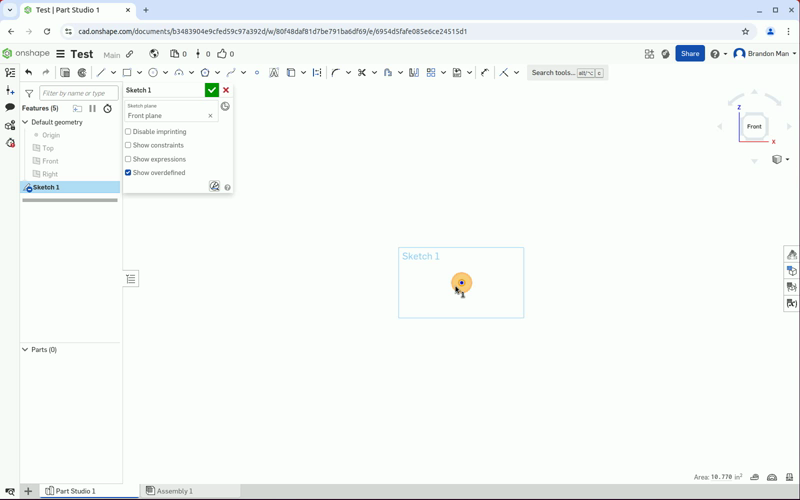
mouse_move(73, 352)
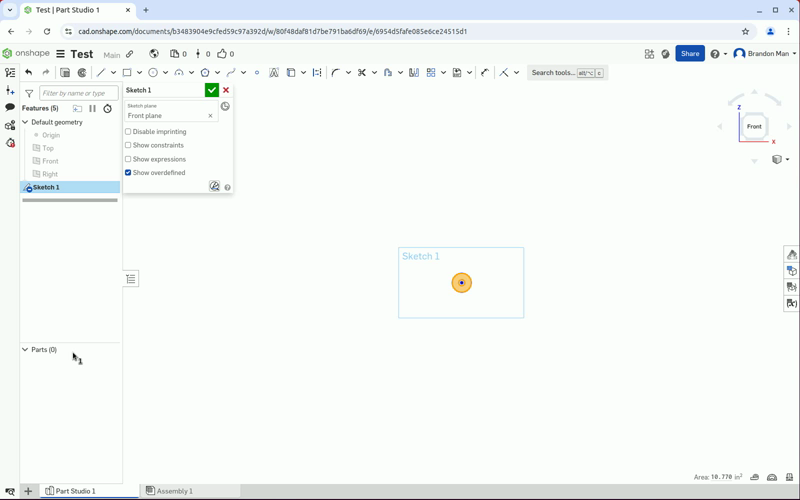
key(shift+y)
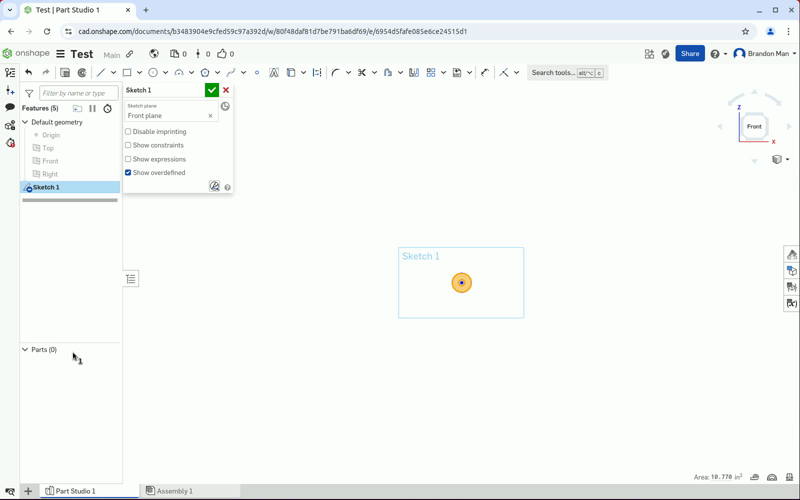
key(shift+e)
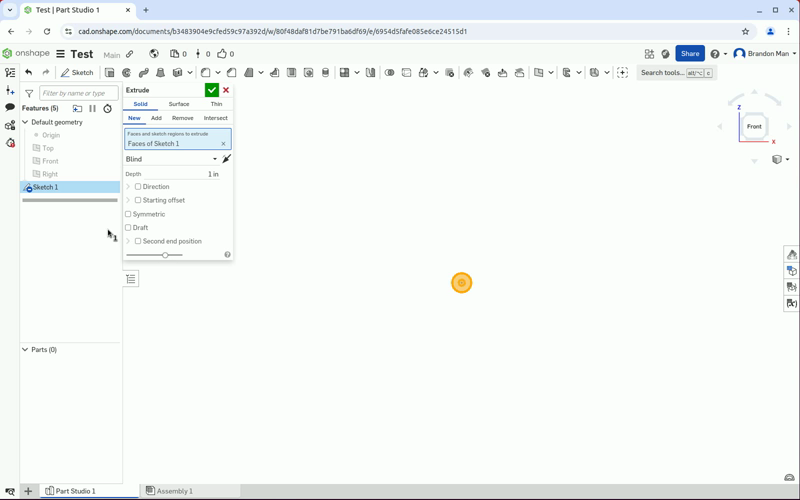
mouse_move(143, 106)
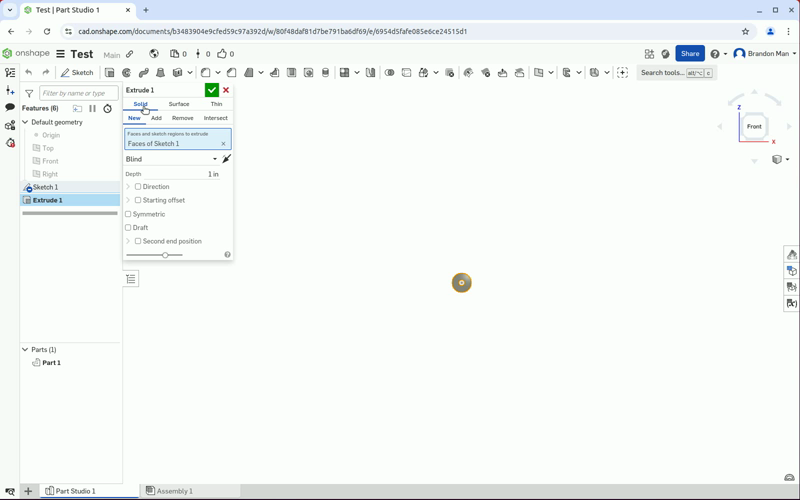
click(143, 106)
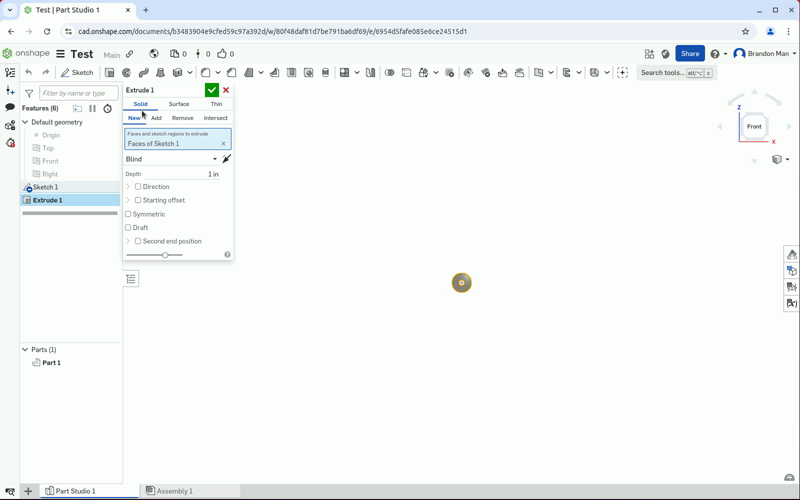
mouse_move(137, 120)
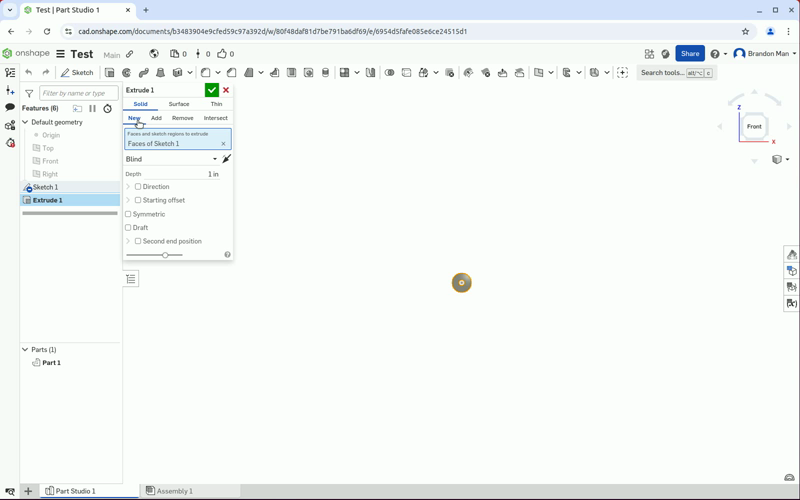
click(137, 120)
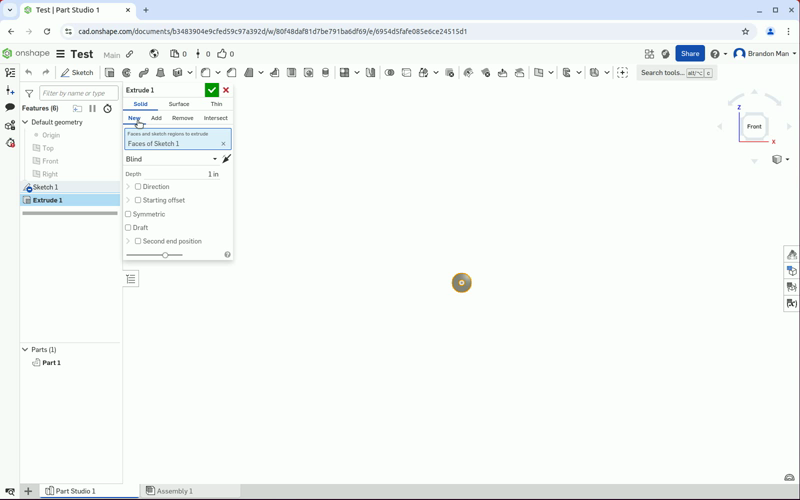
key(tab, 4)
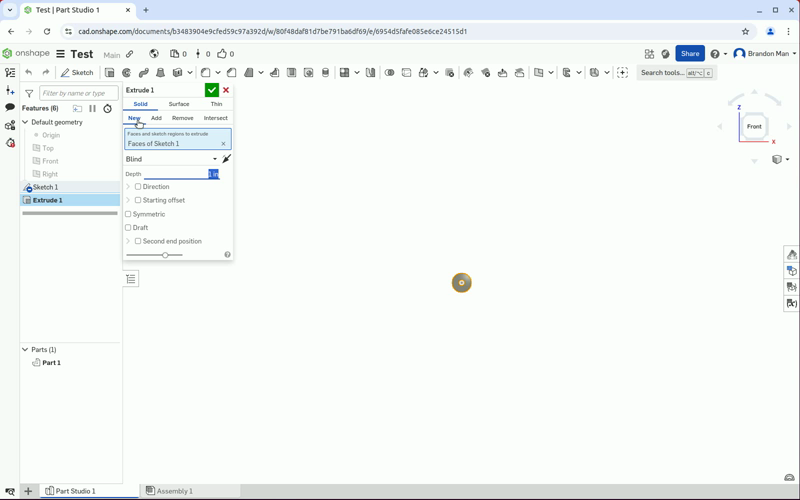
text(0.481)
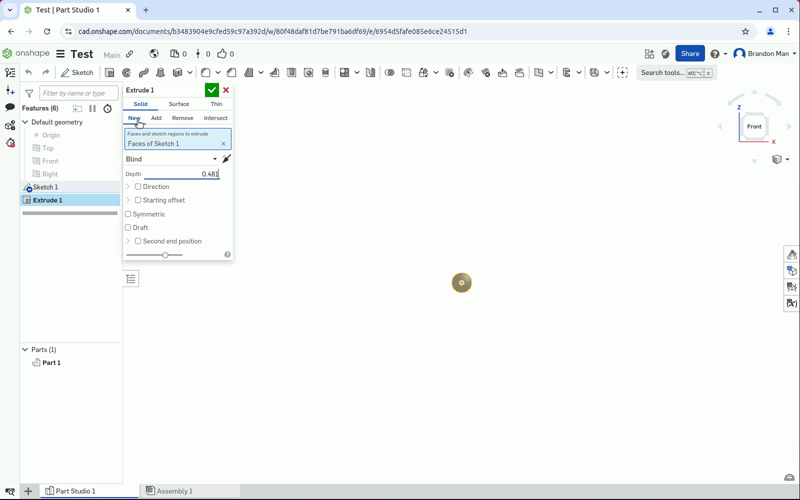
key(enter)
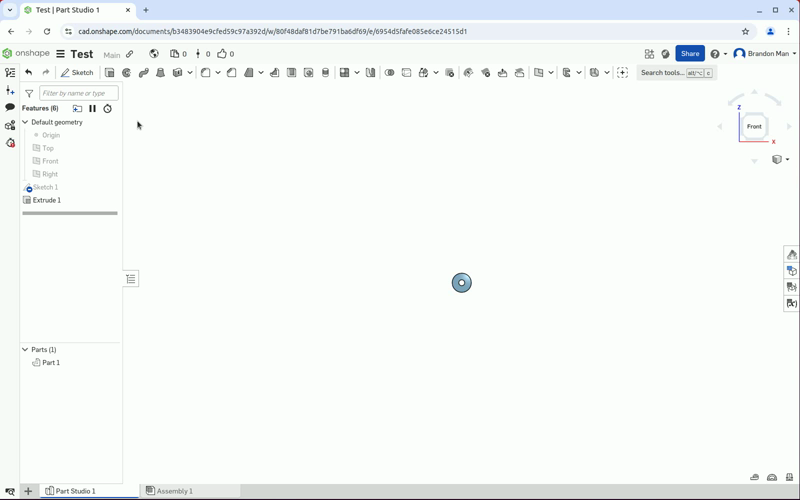
key(shift+h)
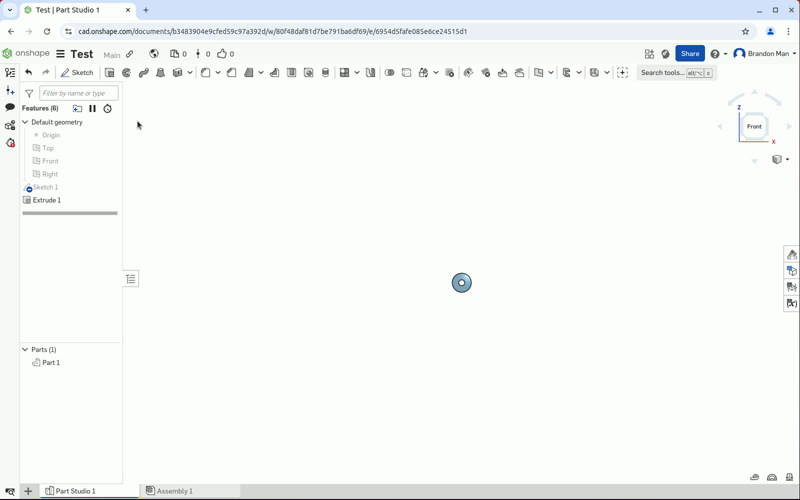
key(shift+h)
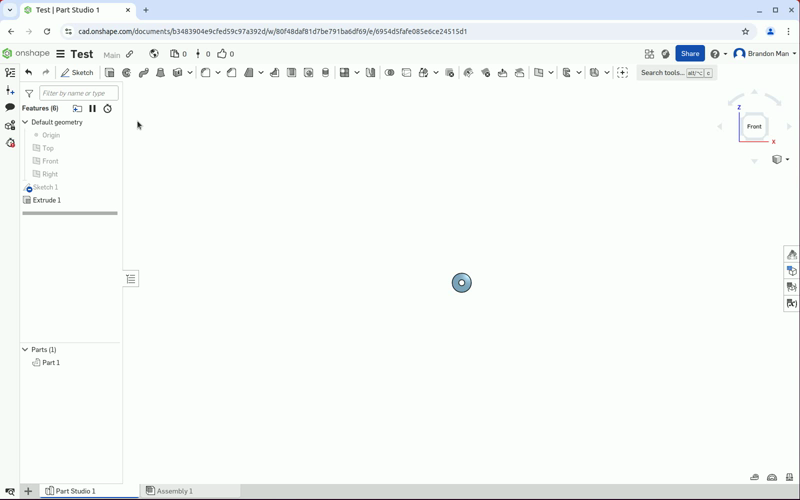
mouse_move(73, 189)
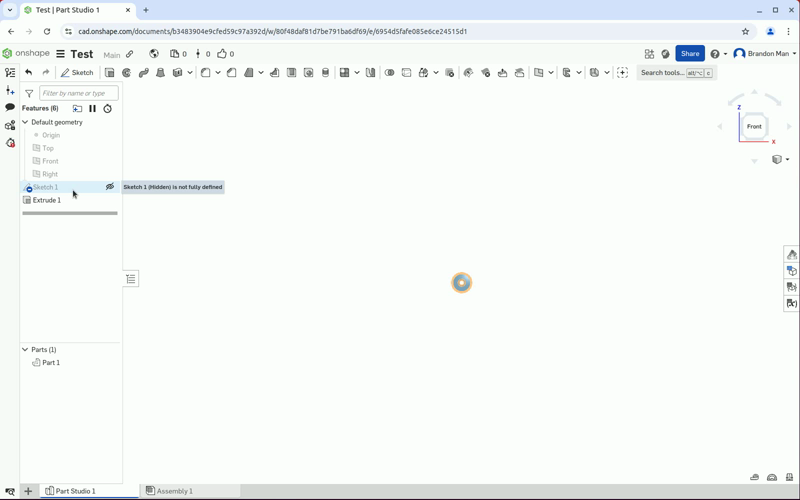
click(73, 189)
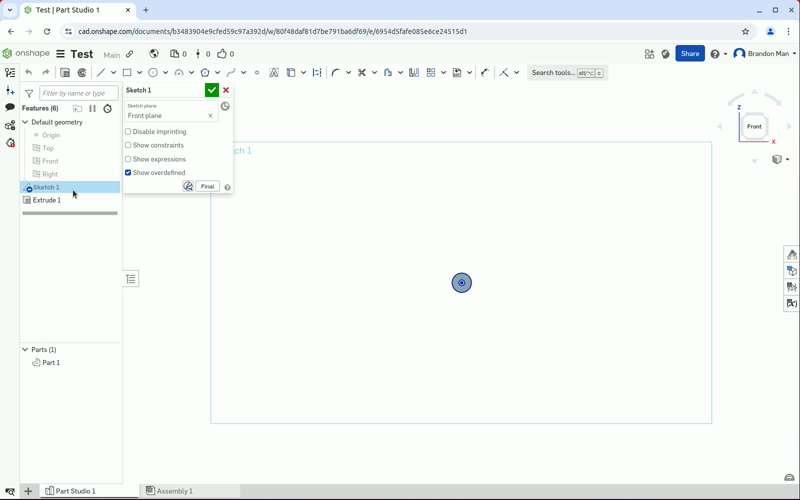
mouse_move(229, 92)
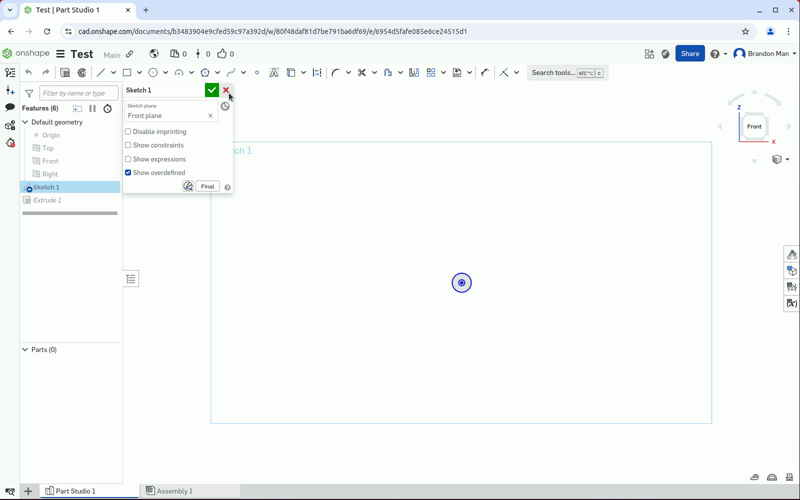
click(229, 92)
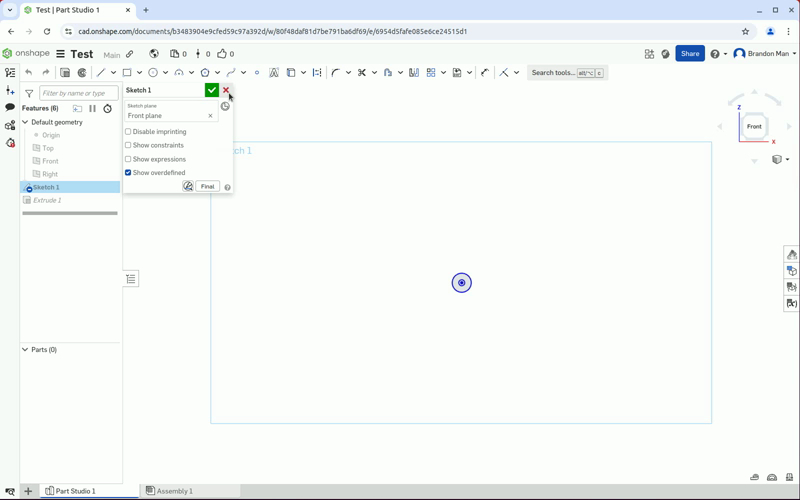
key(shift+s)
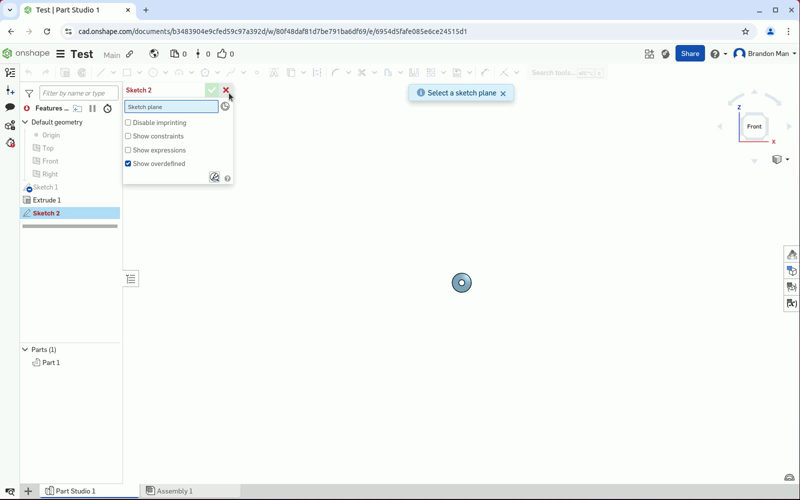
mouse_move(73, 163)
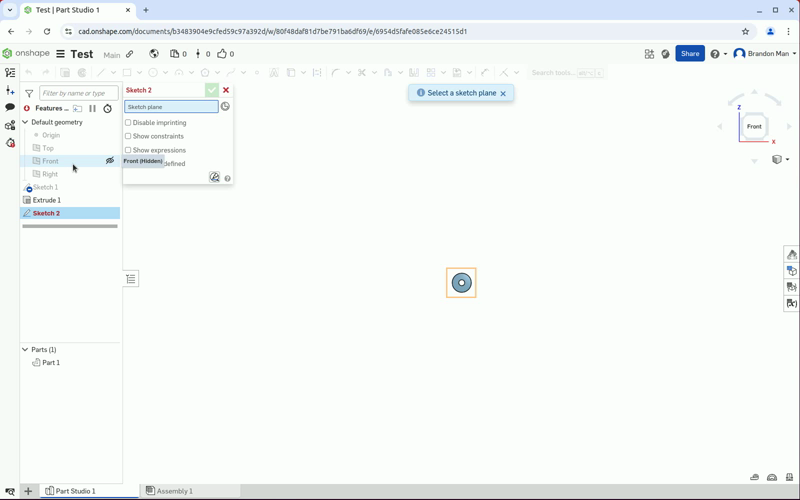
click(73, 163)
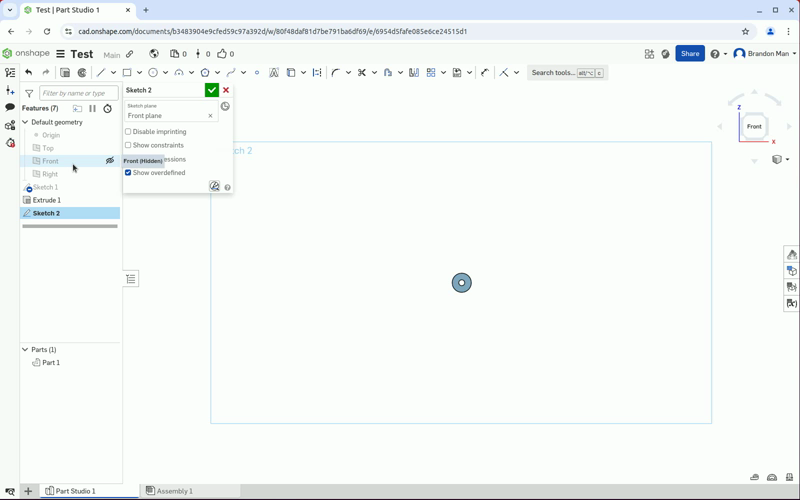
mouse_move(73, 352)
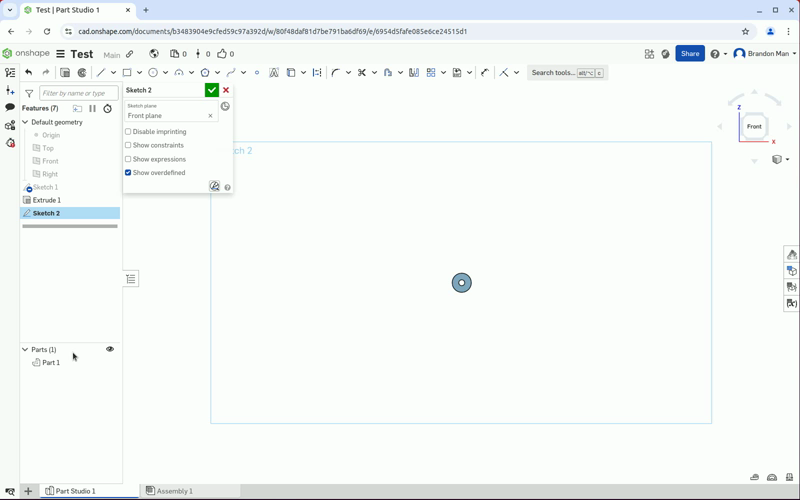
key(y)
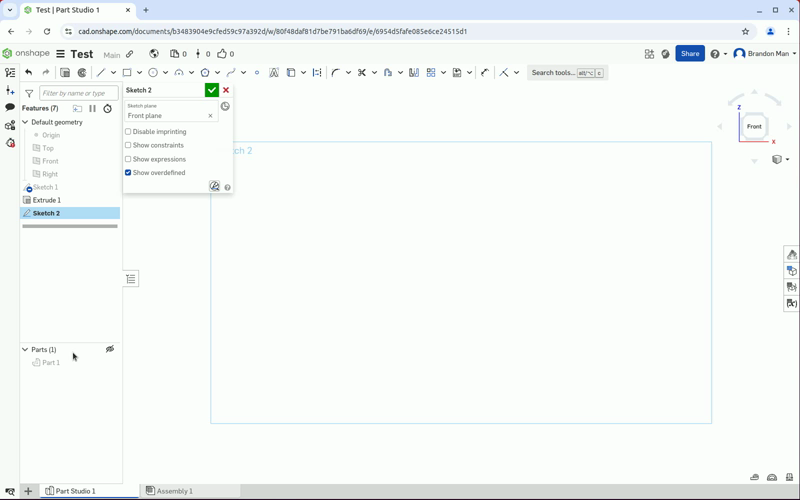
key(c)
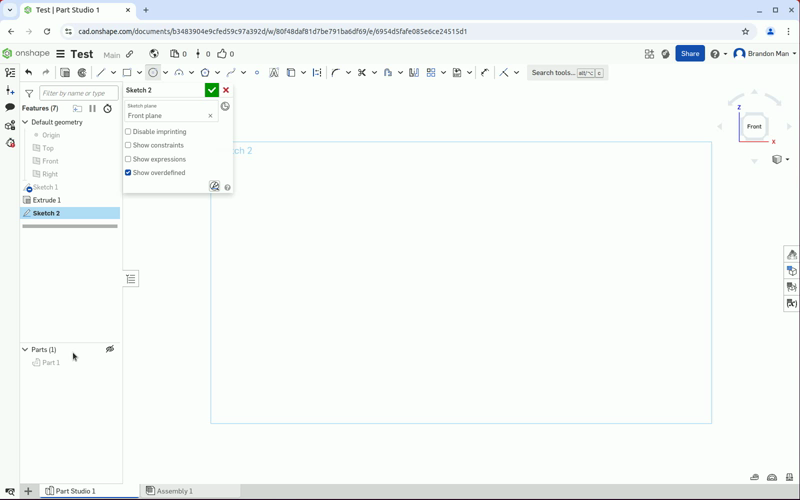
key_down(shift)
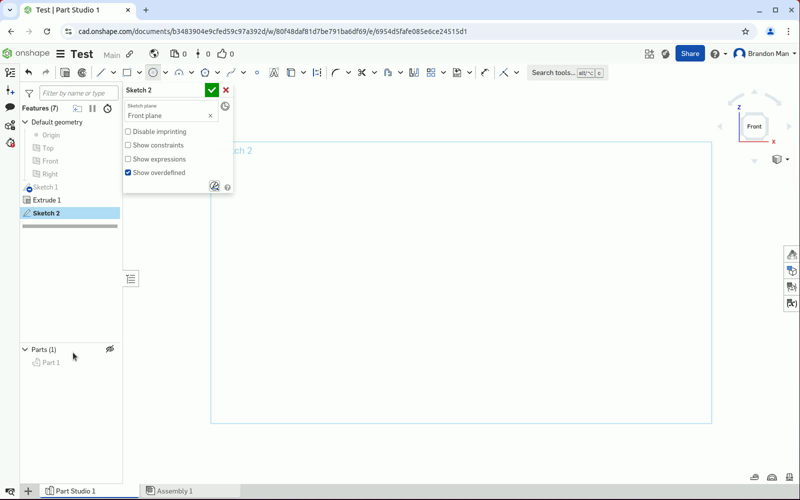
mouse_move(501, 282)
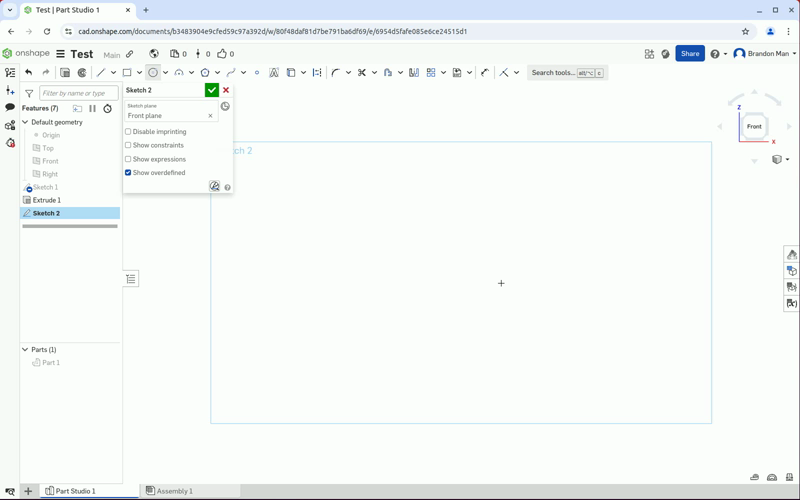
click(501, 282)
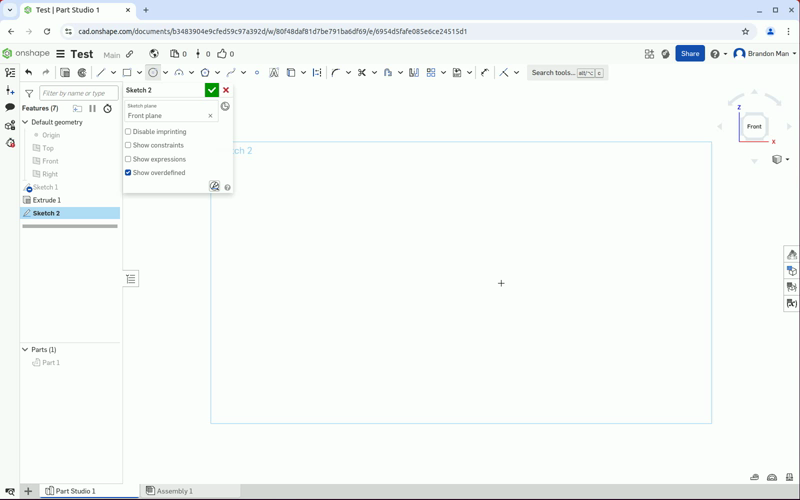
key_up(shift)
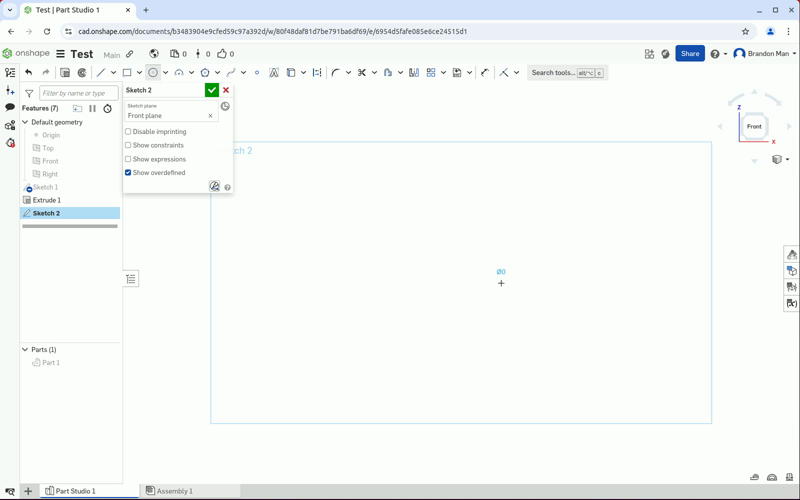
mouse_move(508, 282)
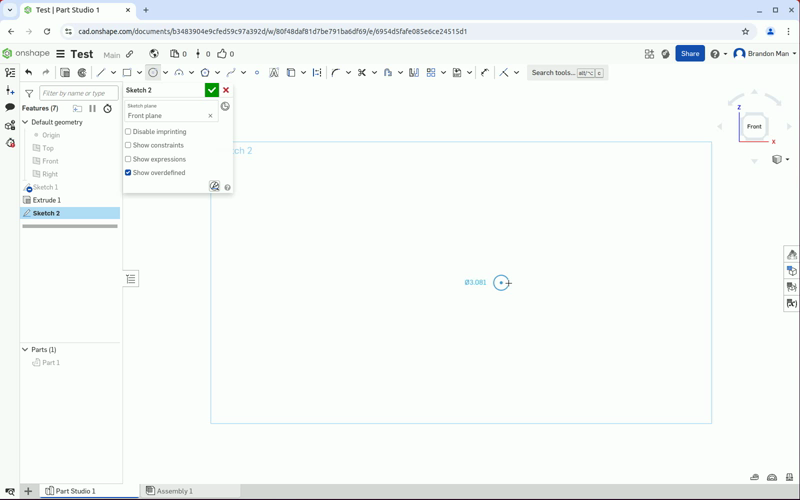
click(508, 282)
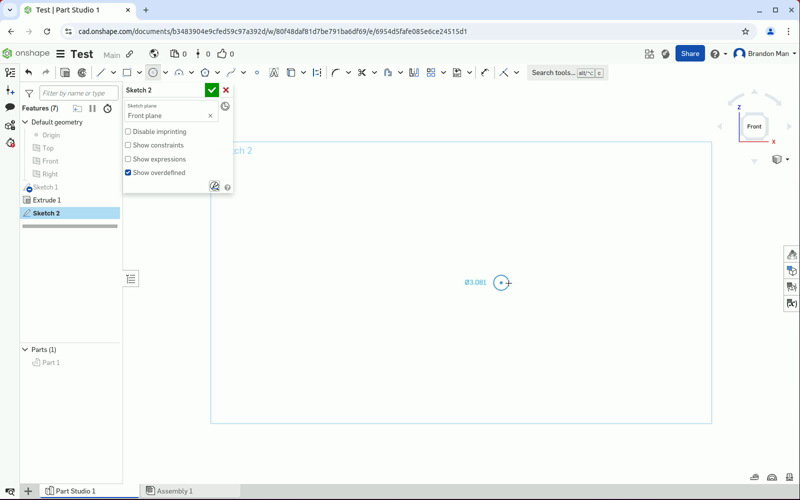
key(esc)
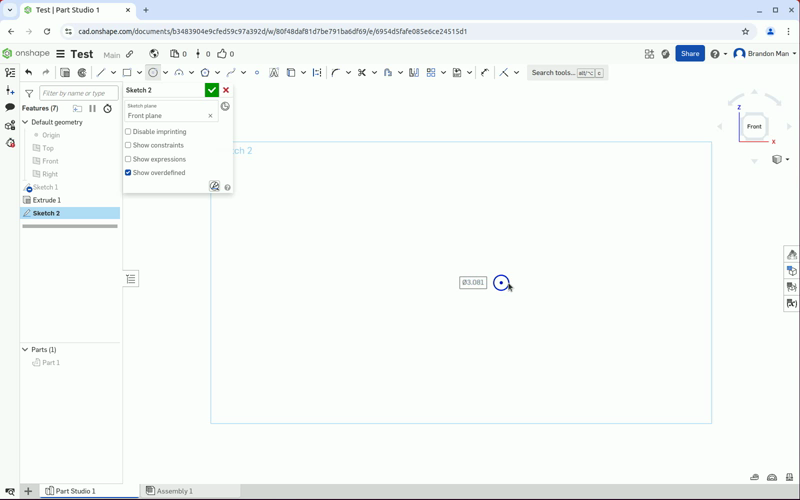
key(c)
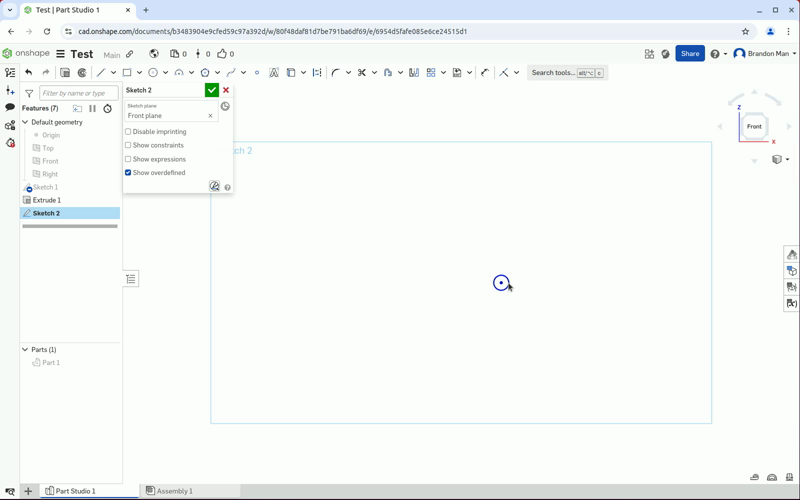
key_down(shift)
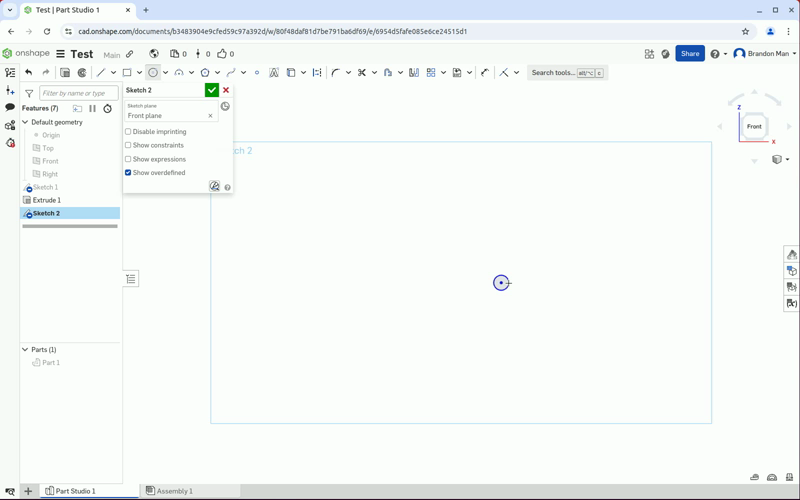
mouse_move(501, 282)
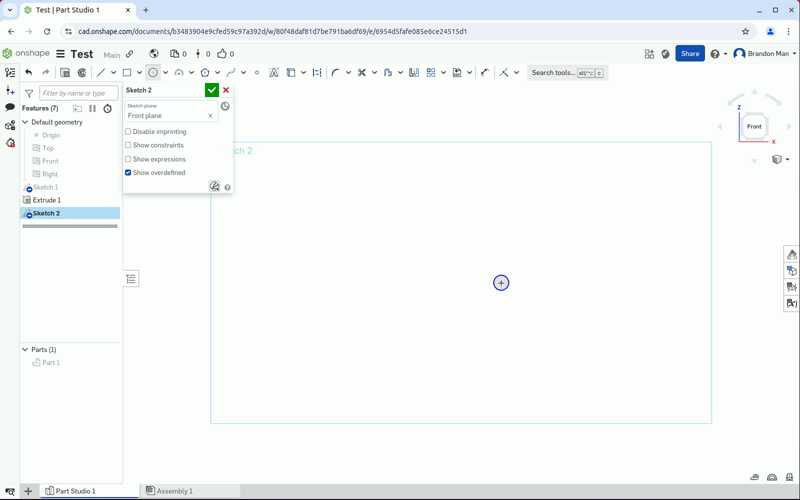
click(501, 282)
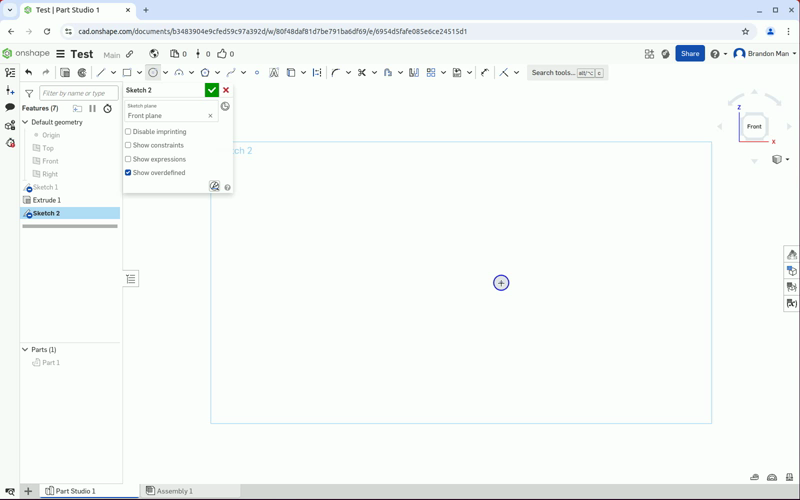
key_up(shift)
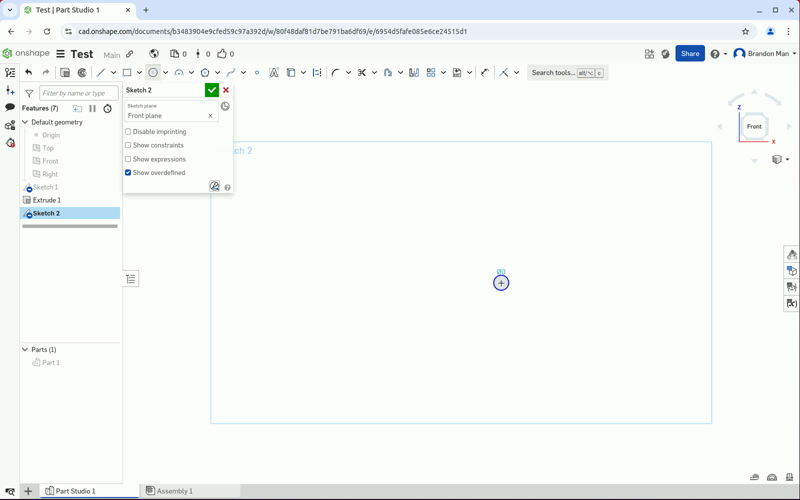
mouse_move(504, 282)
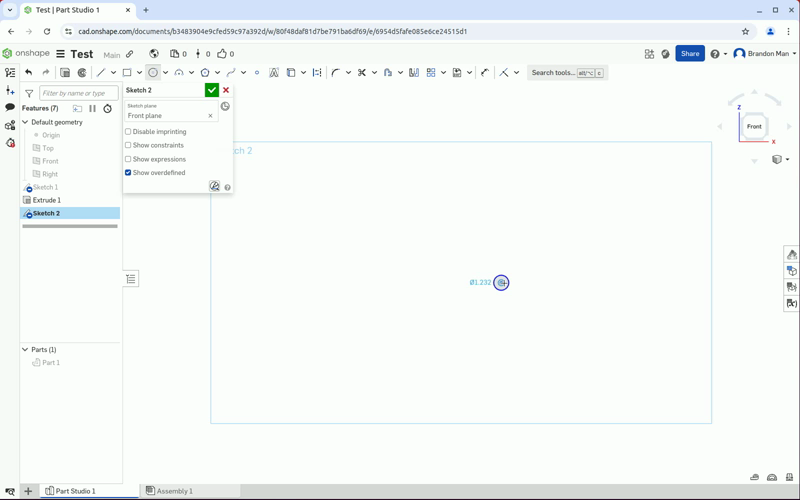
scroll(6)
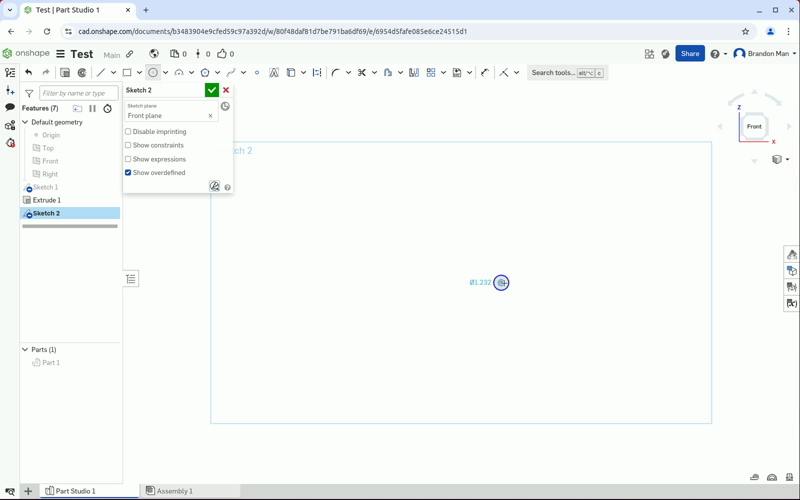
scroll(6)
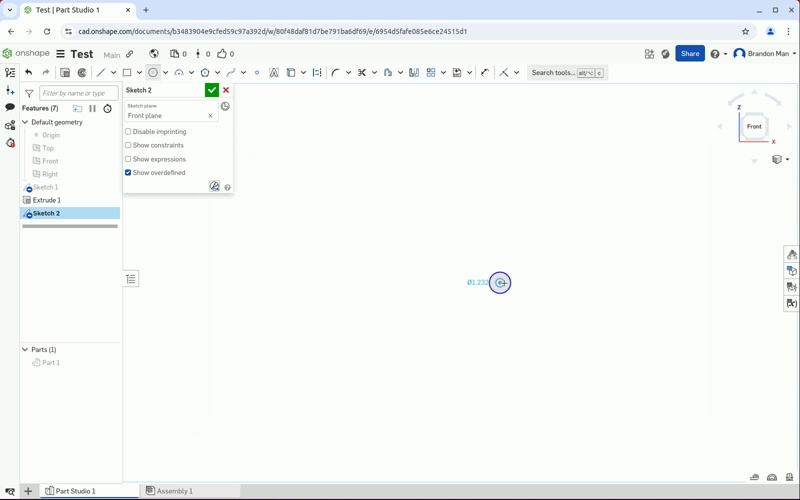
scroll(6)
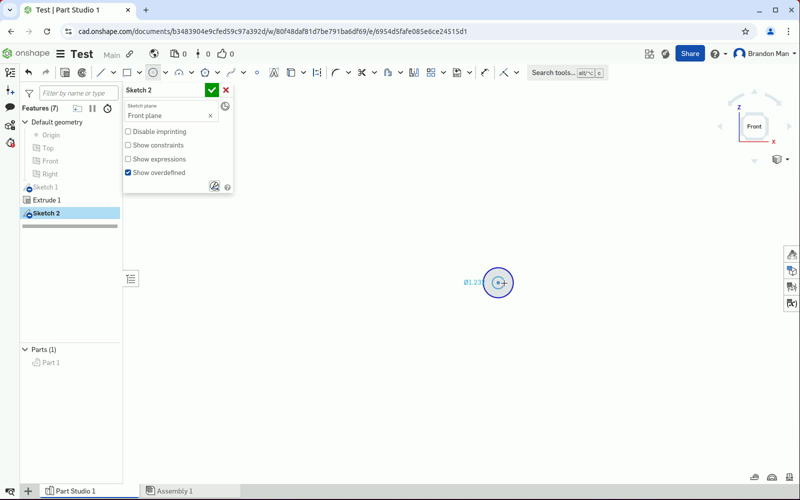
scroll(6)
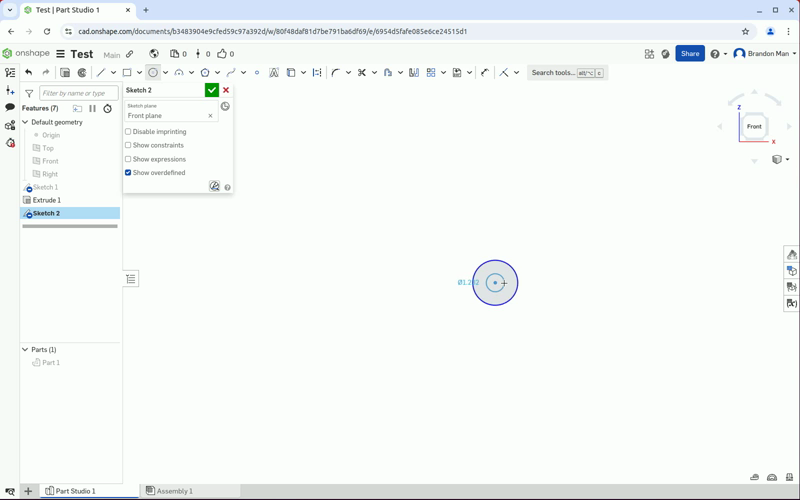
scroll(6)
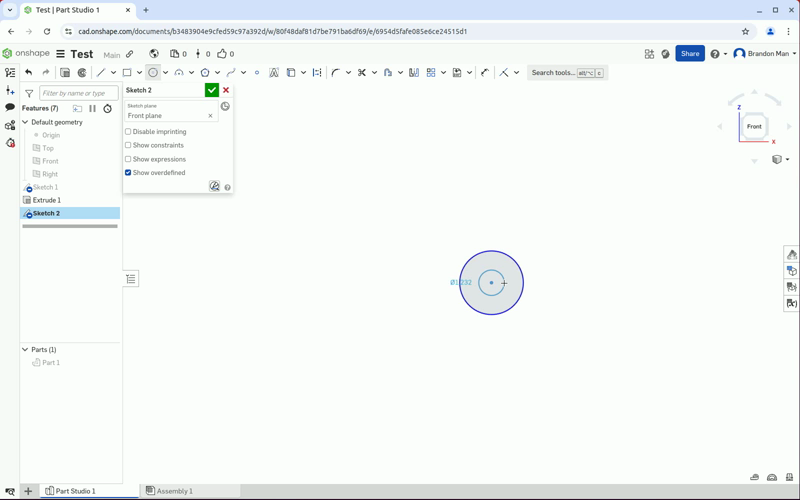
scroll(6)
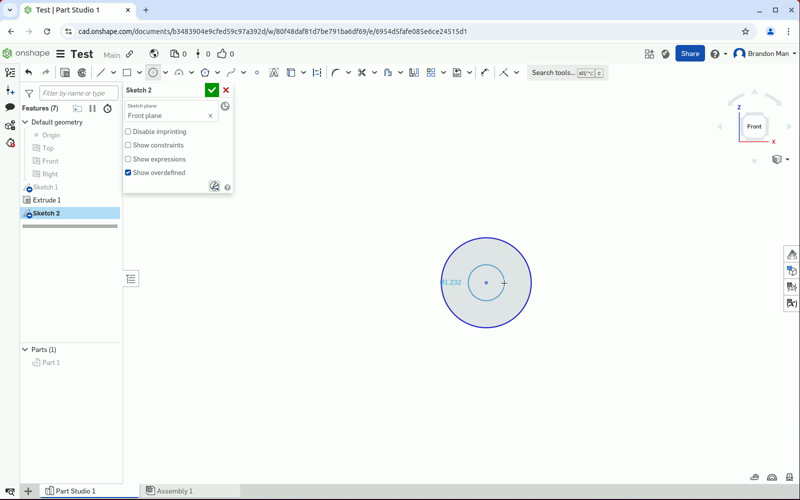
scroll(6)
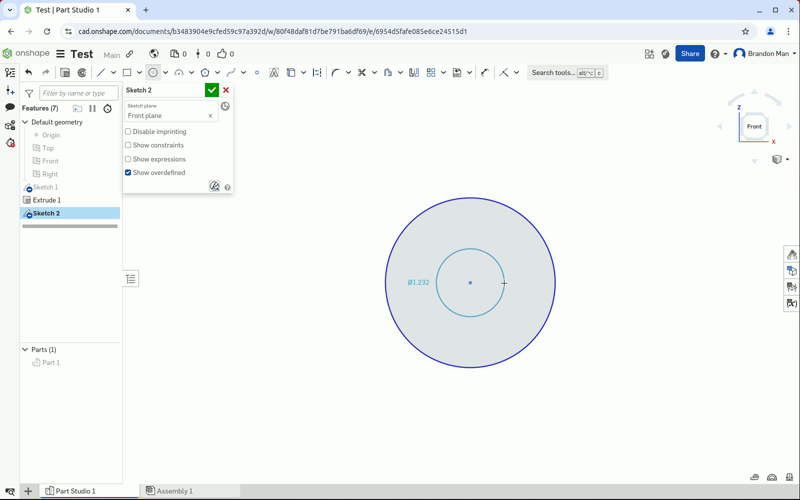
click(504, 282)
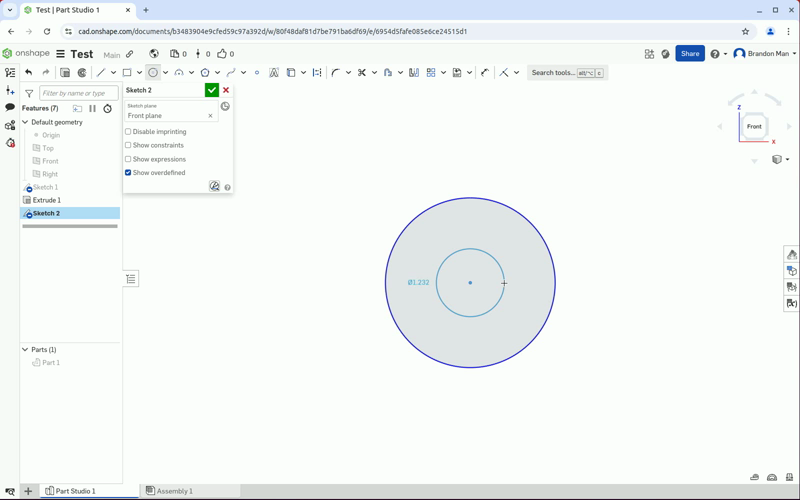
scroll(-6)
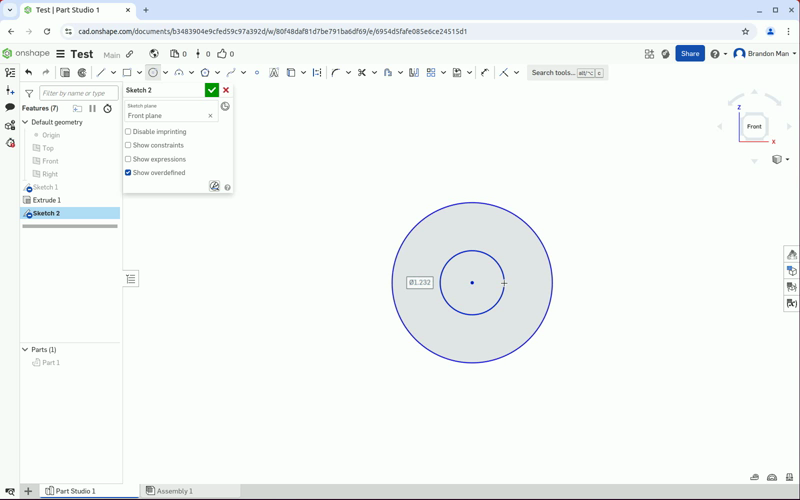
scroll(-6)
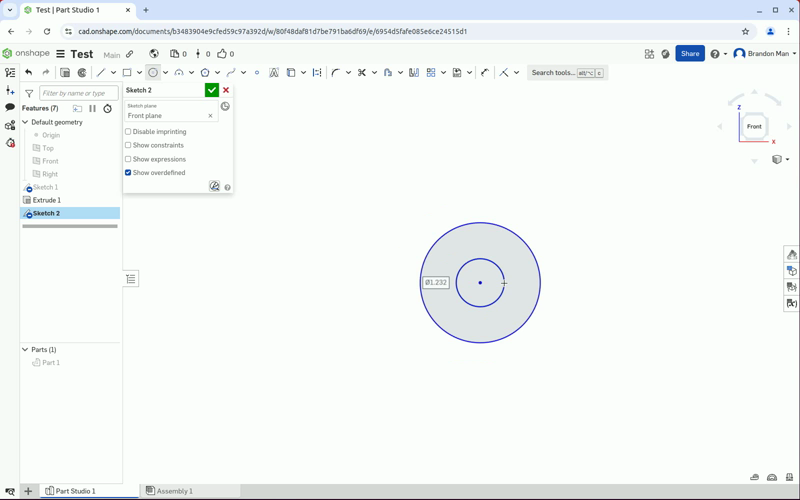
scroll(-6)
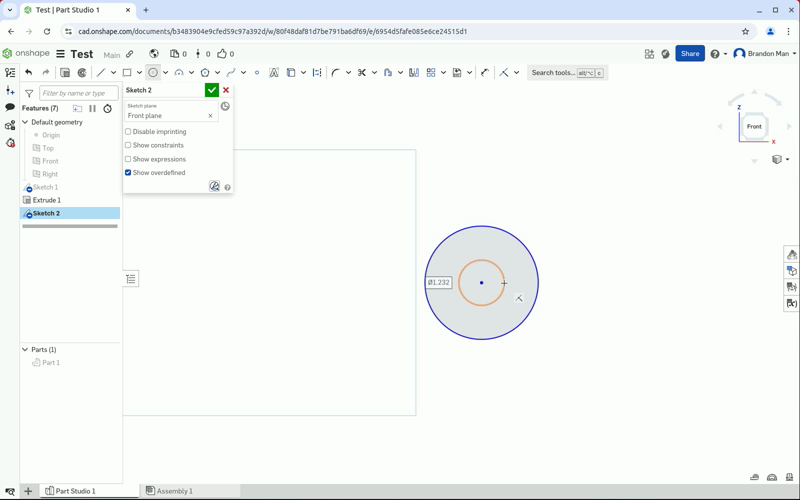
scroll(-6)
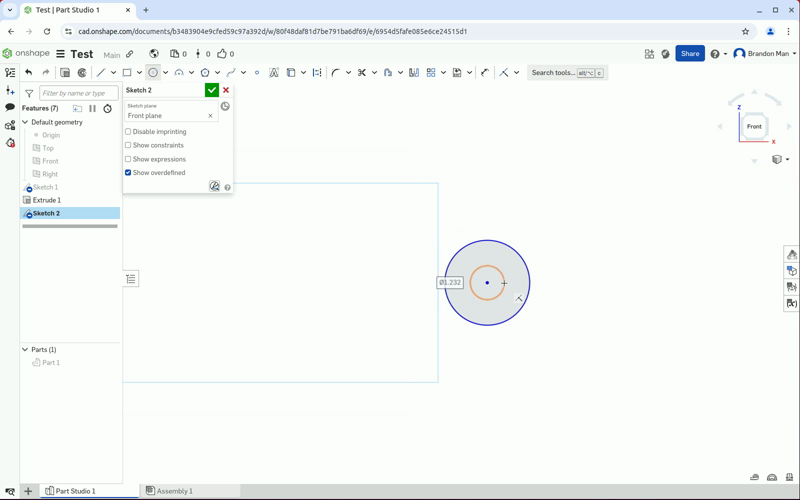
scroll(-6)
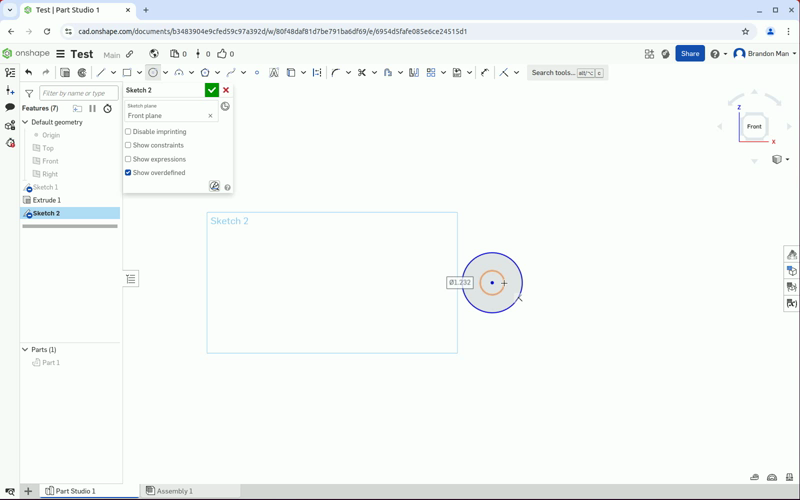
scroll(-6)
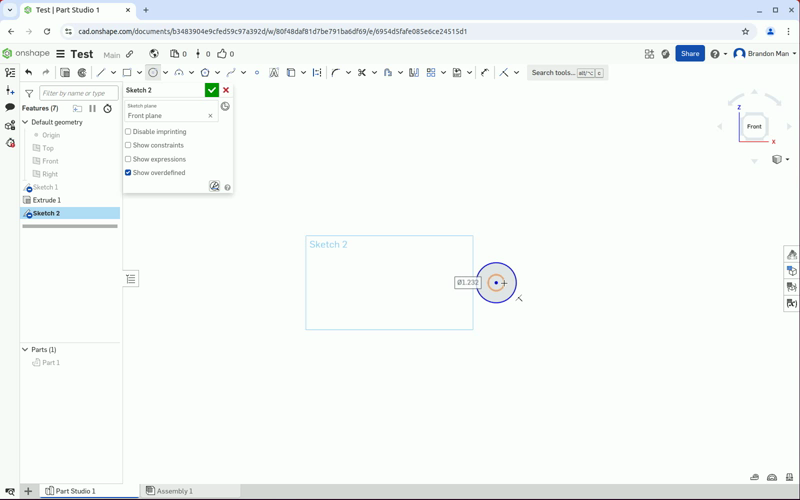
scroll(-6)
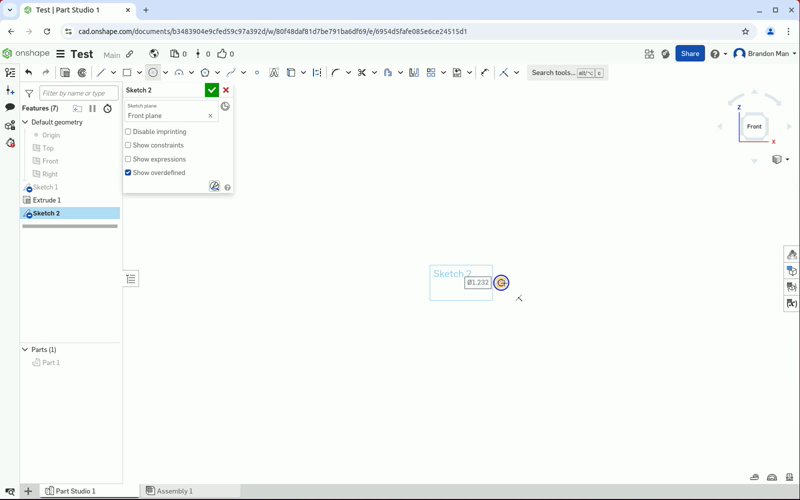
key(esc)
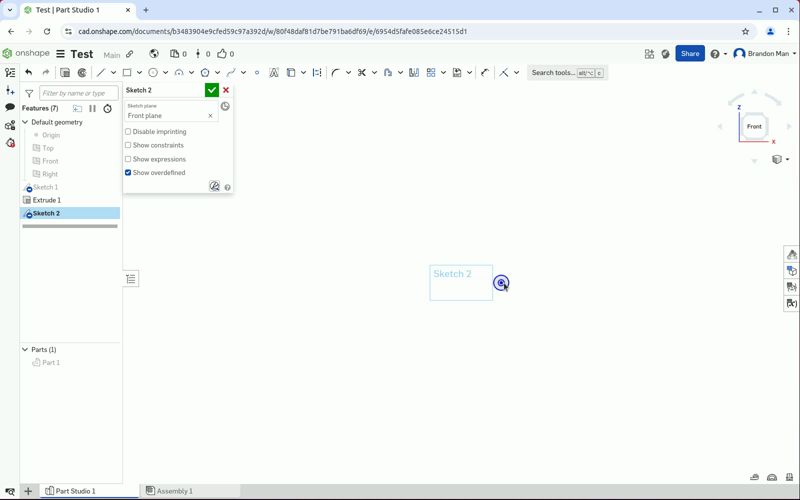
mouse_move(496, 277)
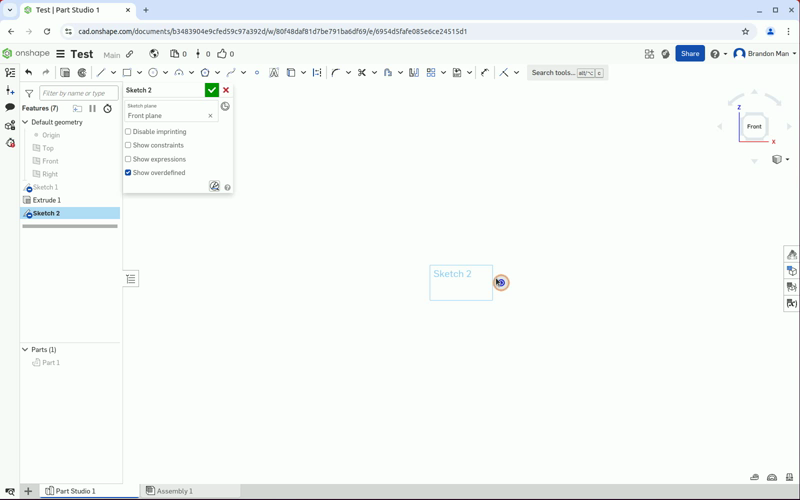
scroll(6)
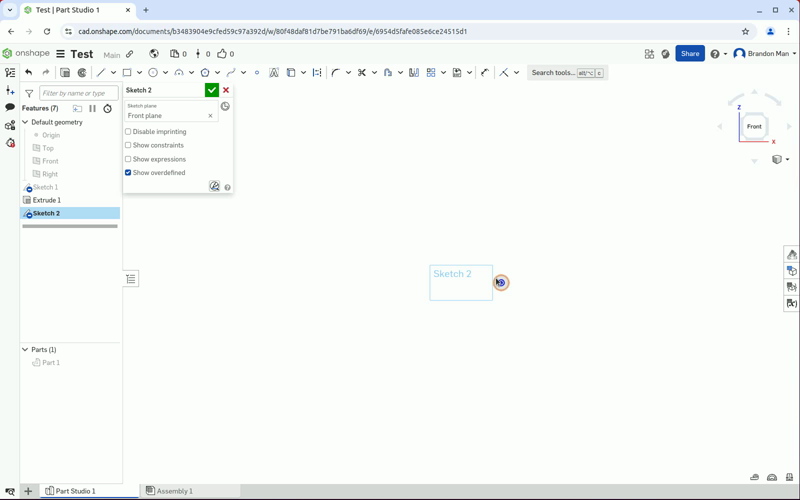
scroll(6)
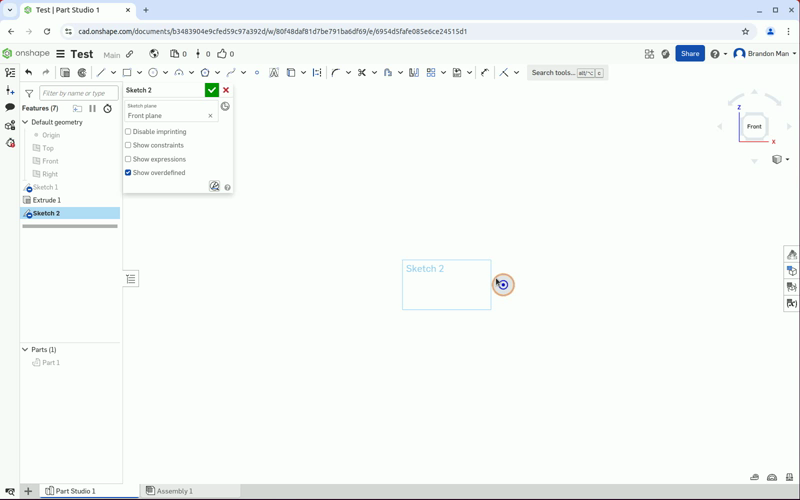
scroll(6)
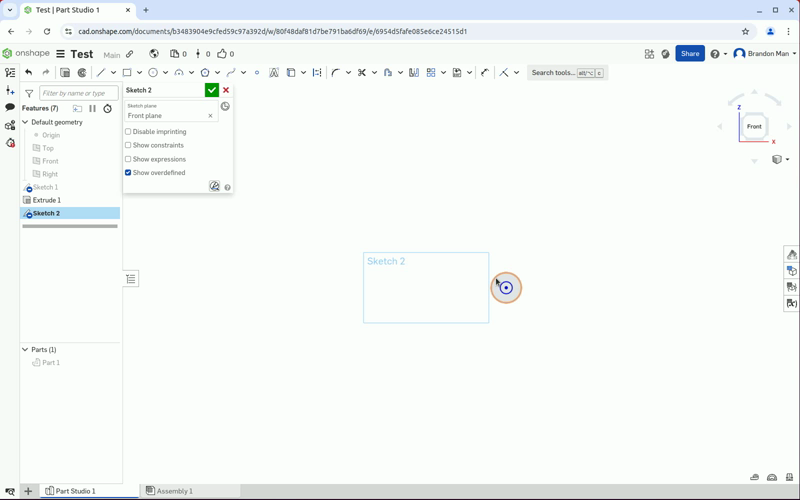
scroll(6)
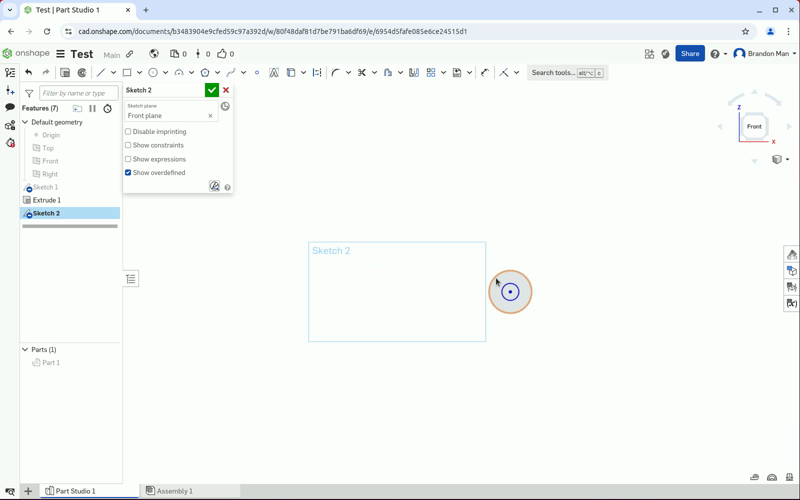
scroll(6)
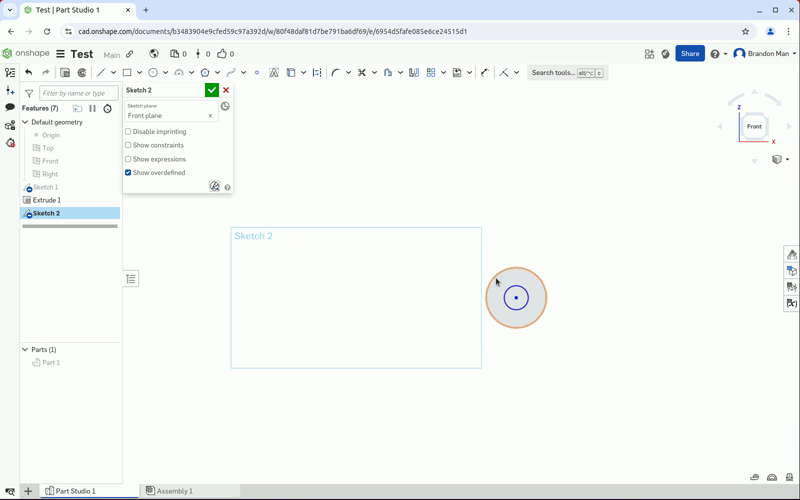
scroll(6)
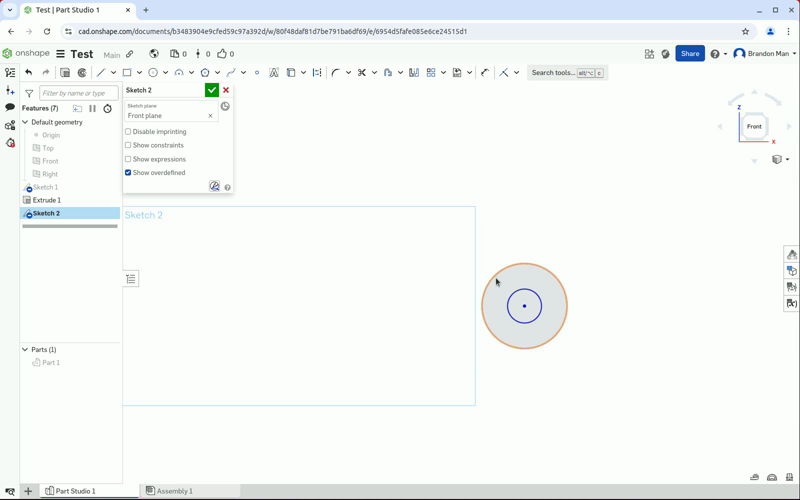
scroll(6)
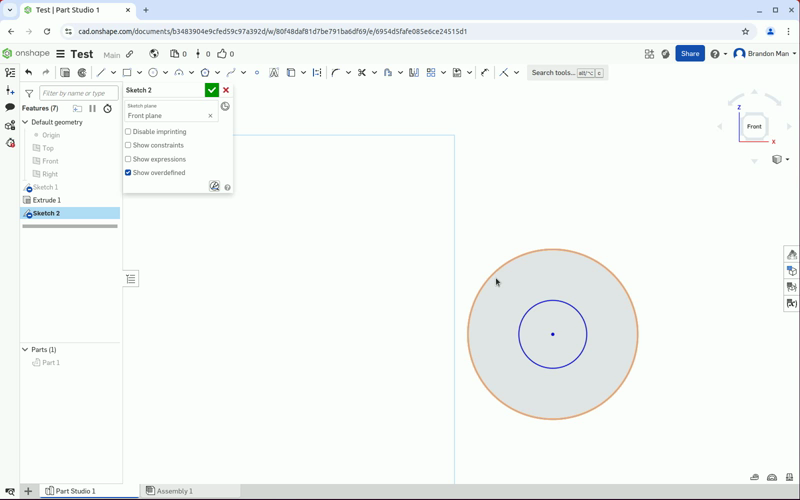
click(496, 277)
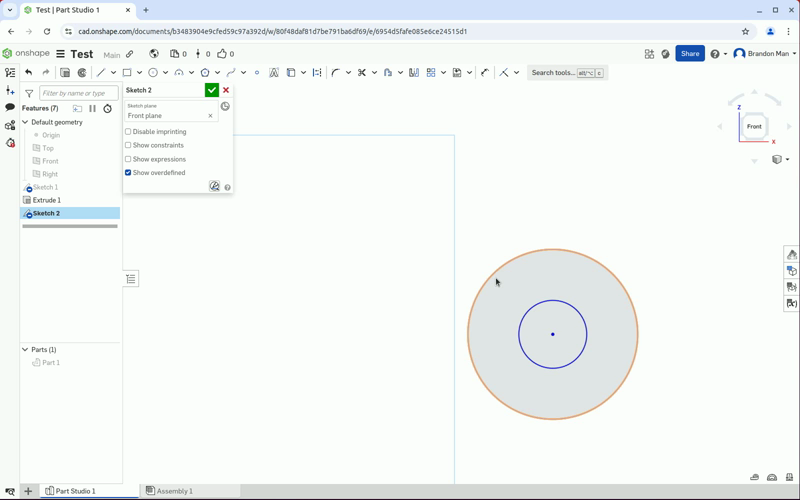
scroll(-6)
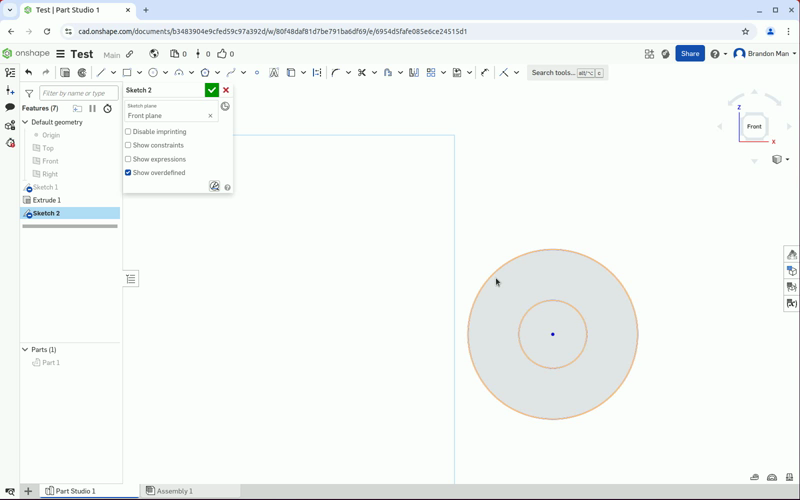
scroll(-6)
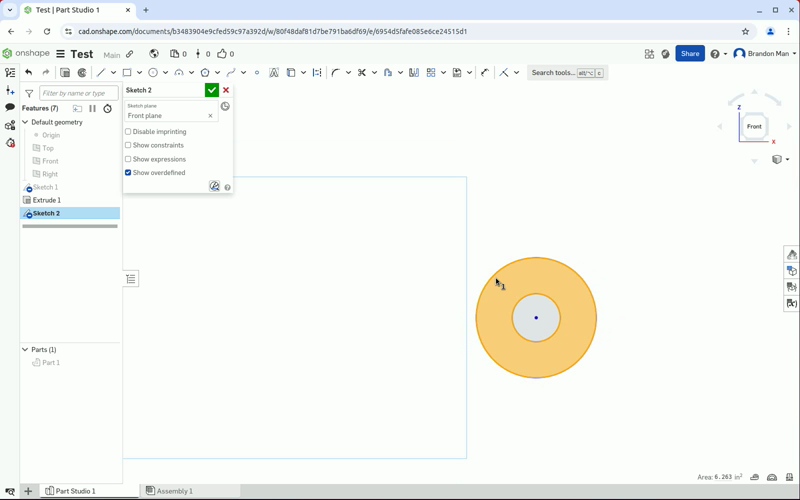
scroll(-6)
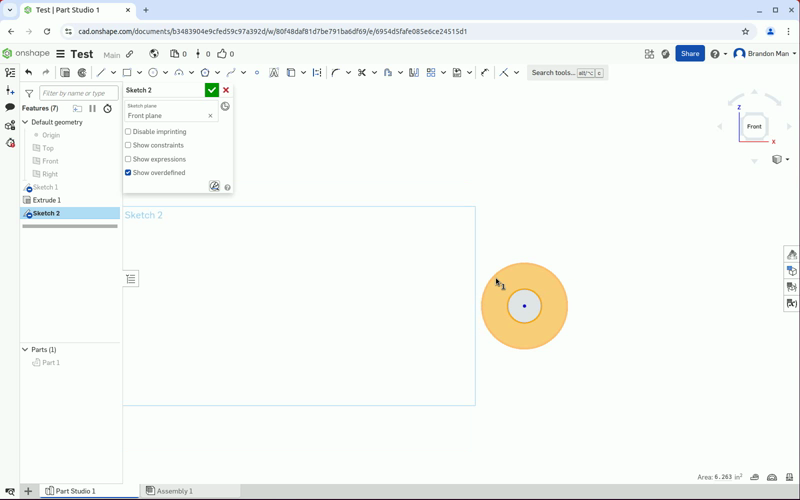
scroll(-6)
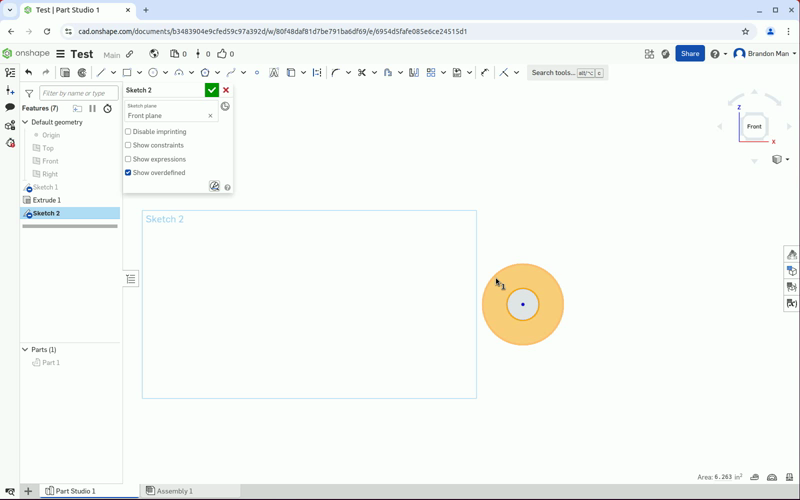
scroll(-6)
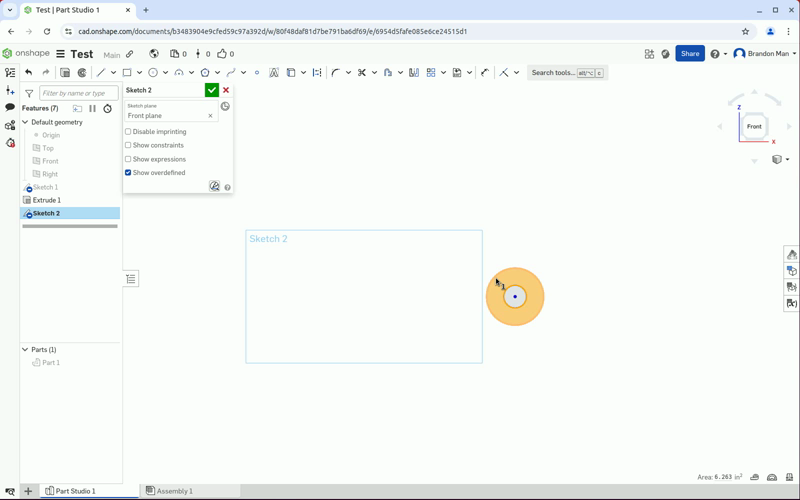
scroll(-6)
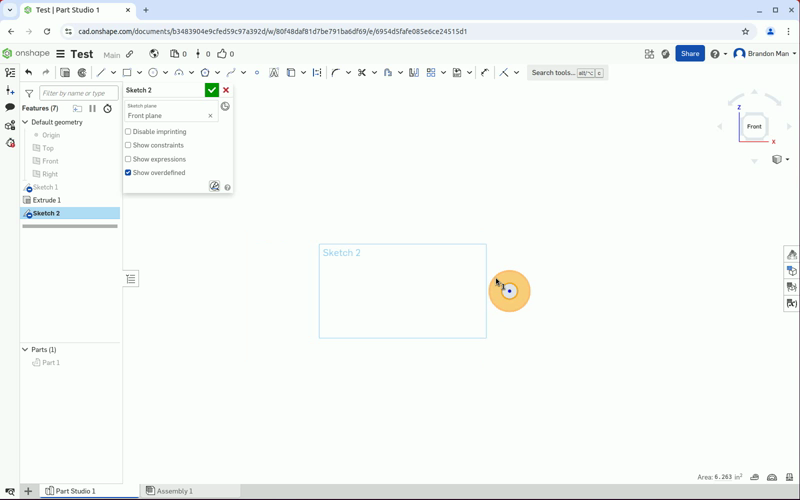
scroll(-6)
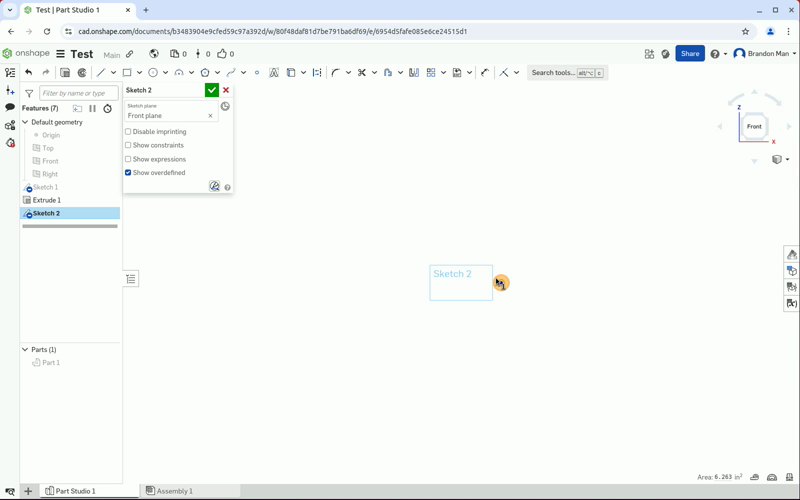
mouse_move(73, 352)
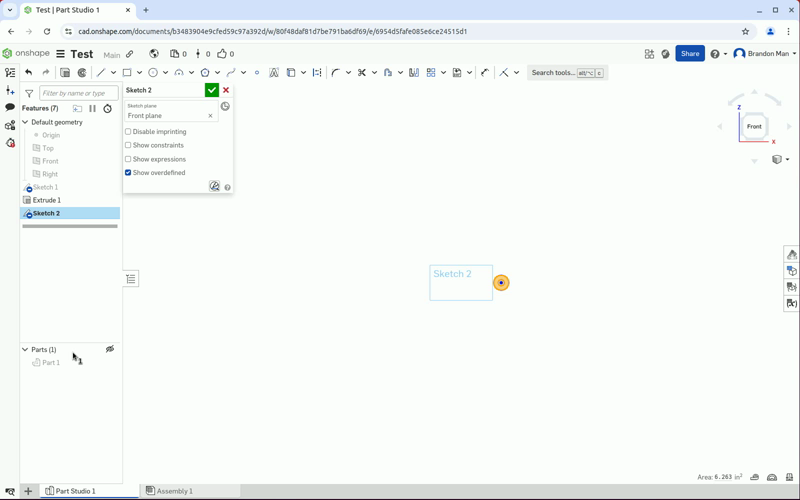
key(shift+y)
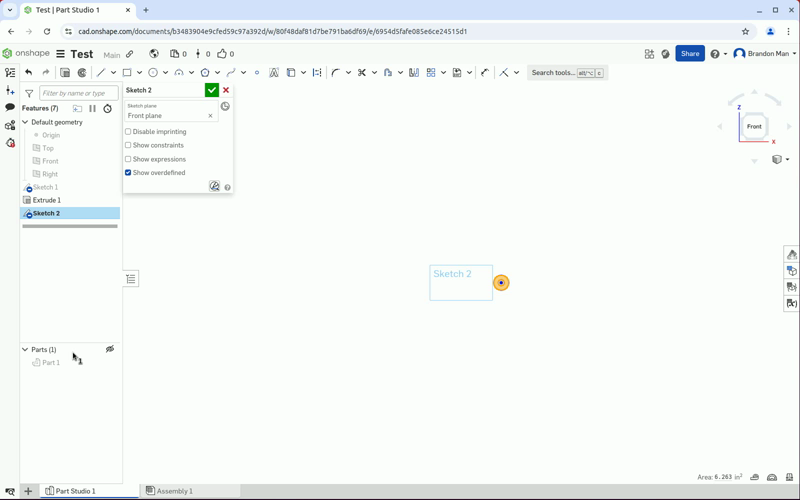
key(shift+e)
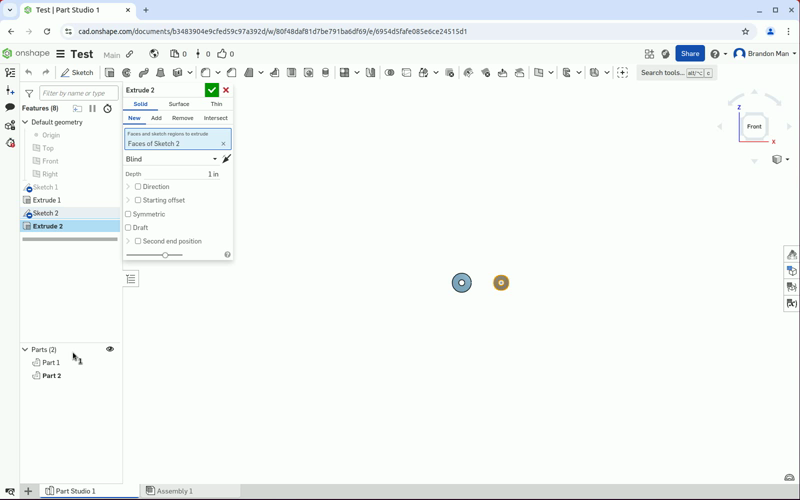
mouse_move(143, 106)
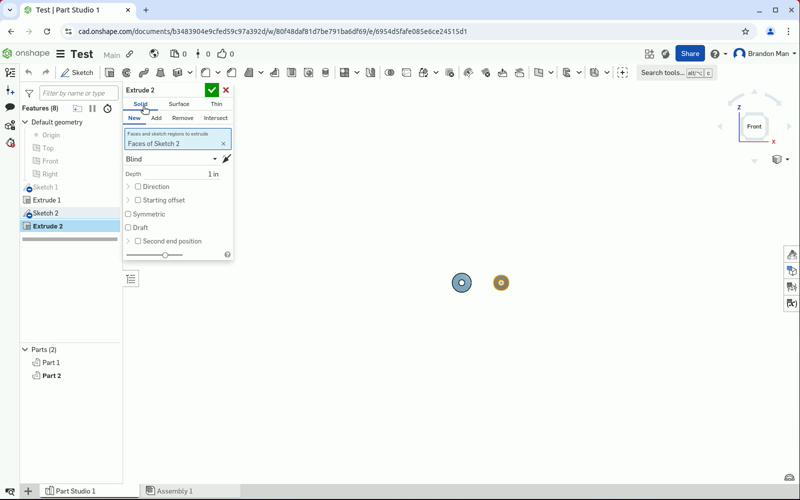
click(143, 106)
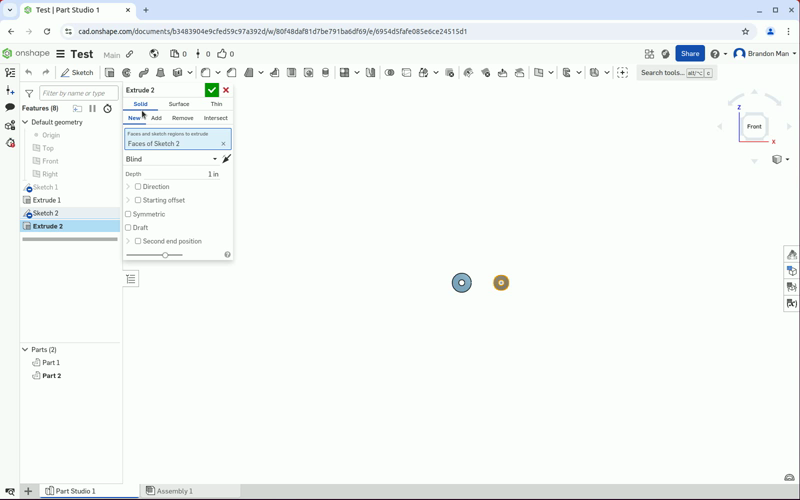
mouse_move(137, 120)
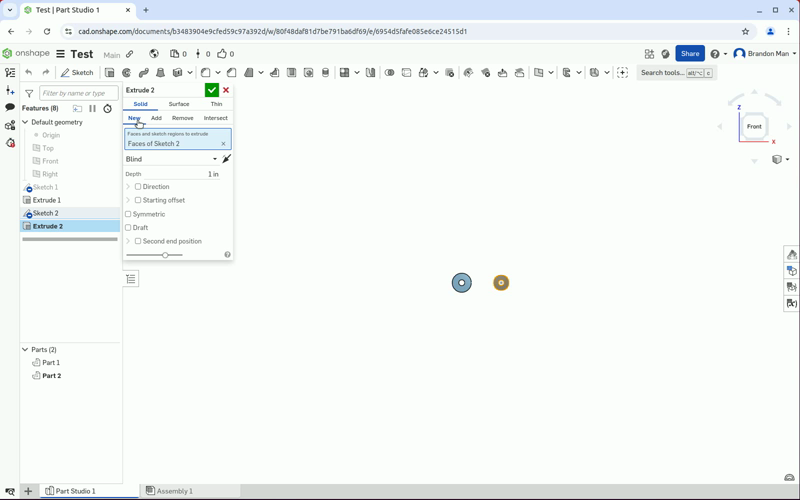
click(137, 120)
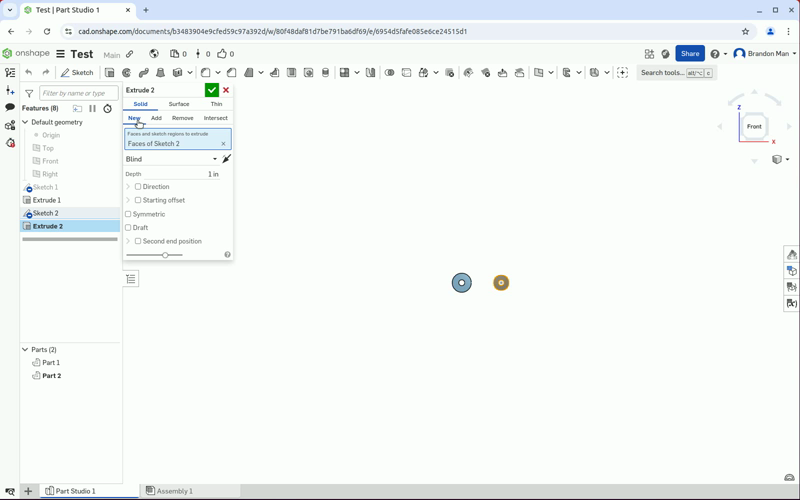
key(tab, 4)
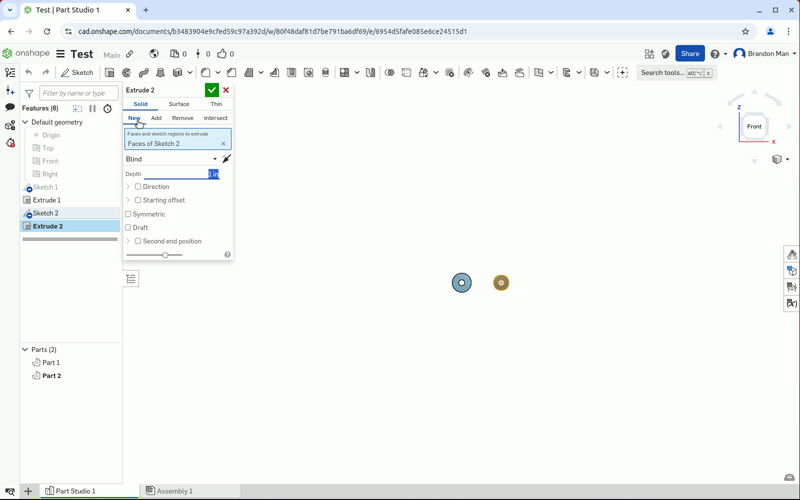
text(0.481)
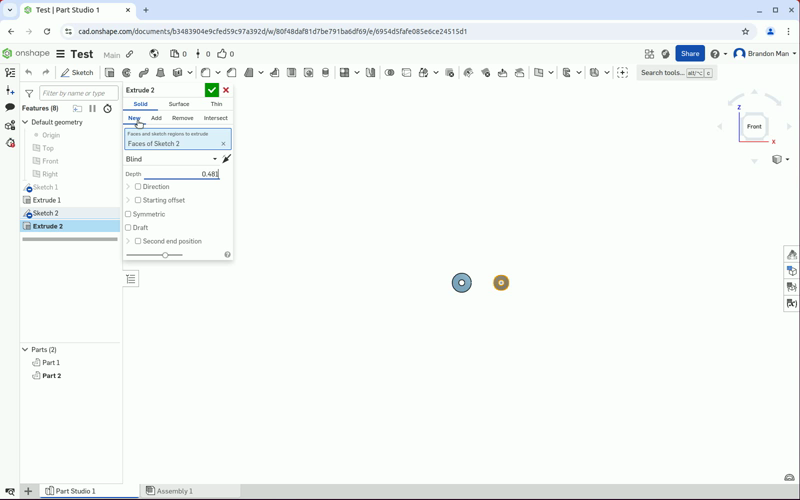
key(enter)
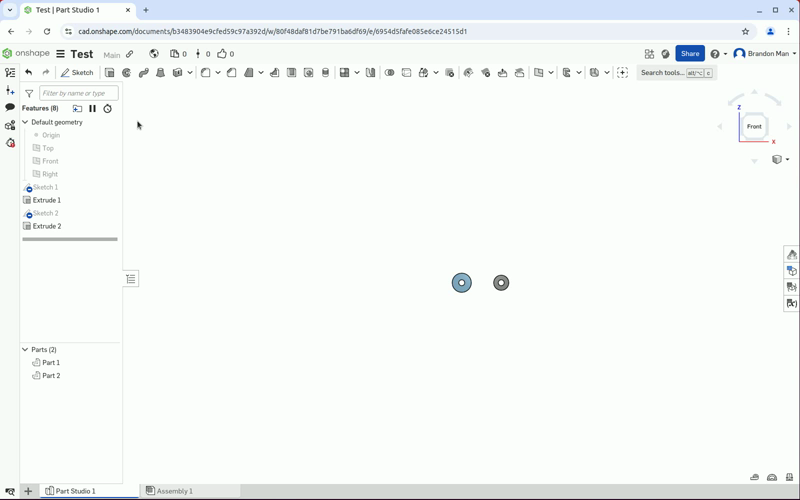
key(shift+h)
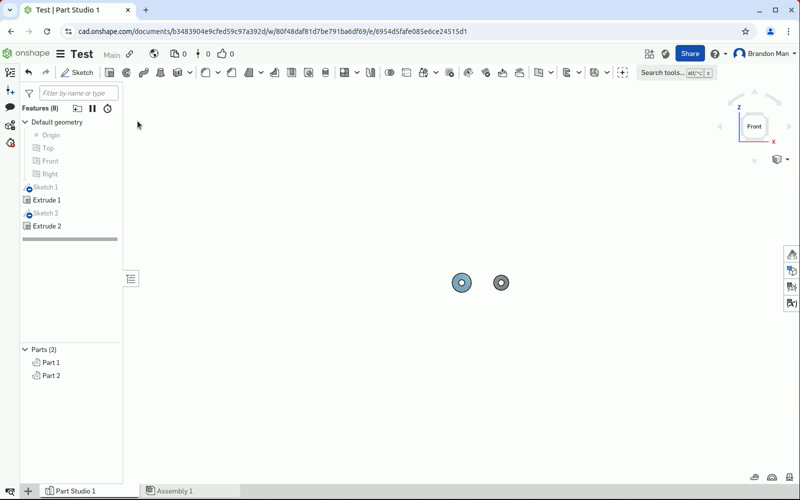
key(shift+h)
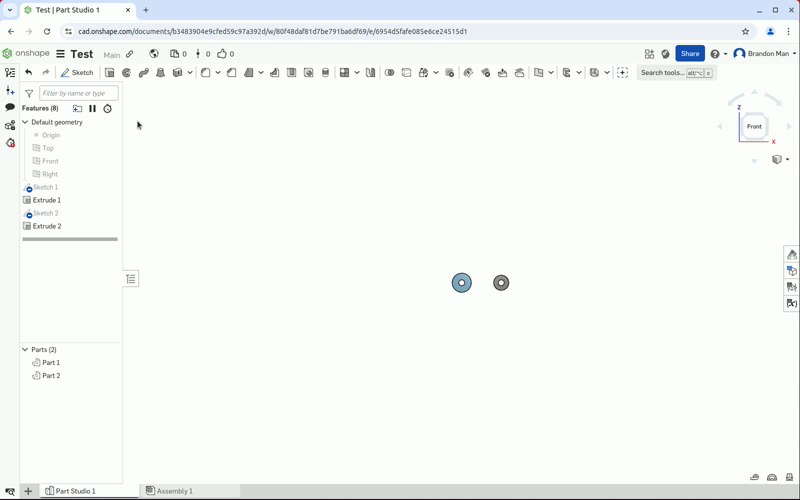
mouse_move(73, 189)
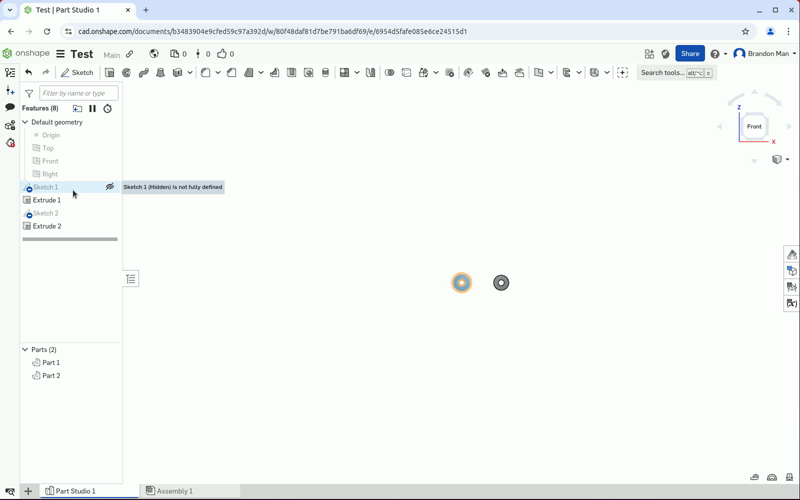
click(73, 189)
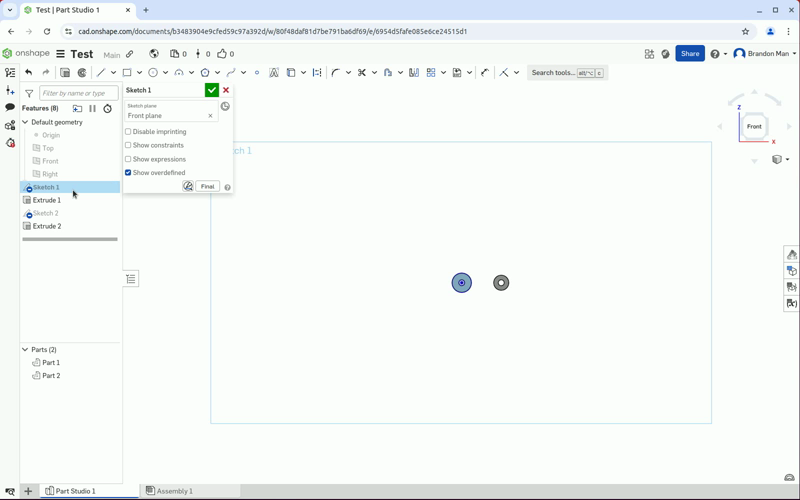
mouse_move(229, 92)
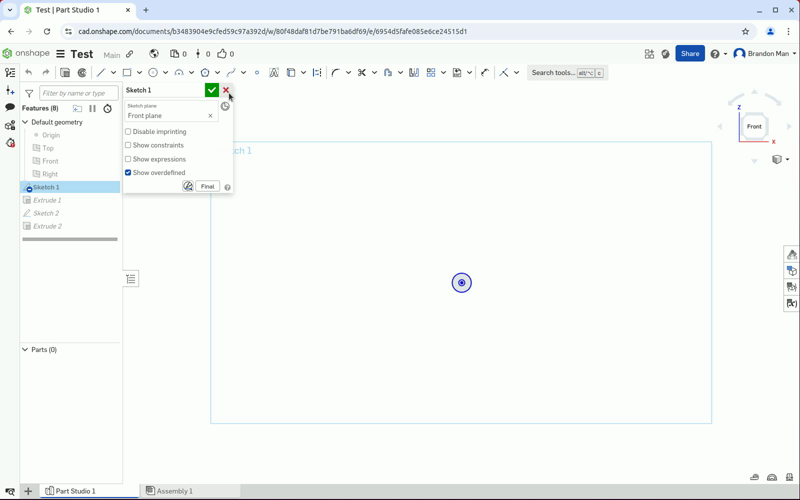
click(229, 92)
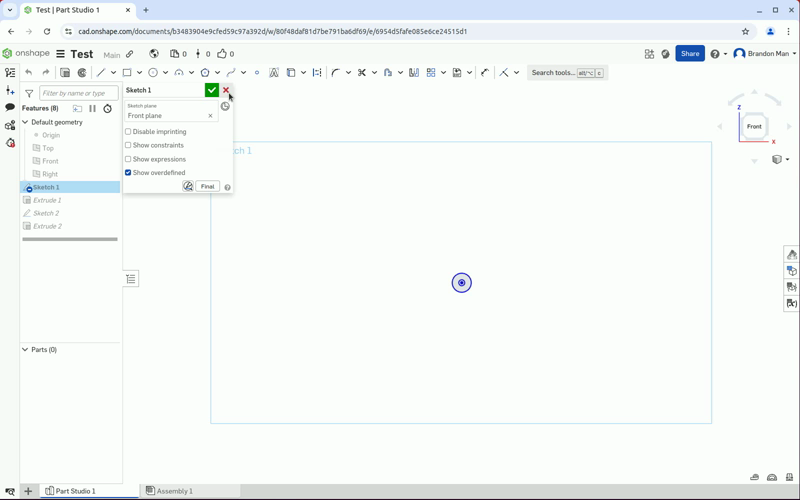
key(shift+s)
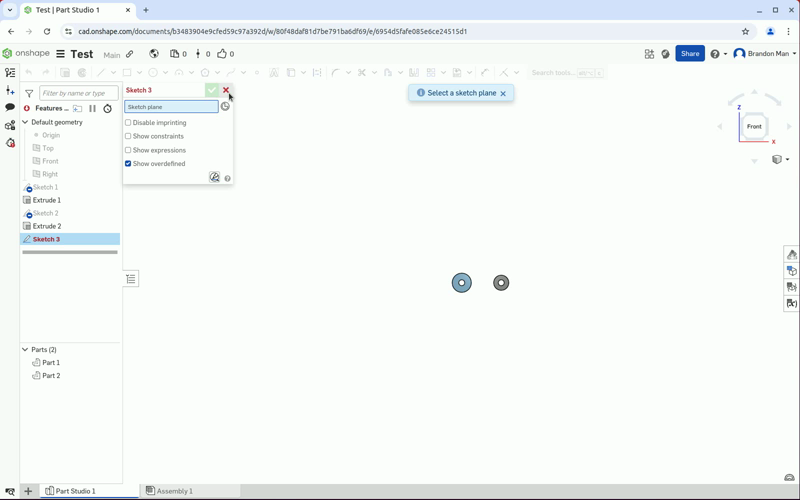
mouse_move(73, 163)
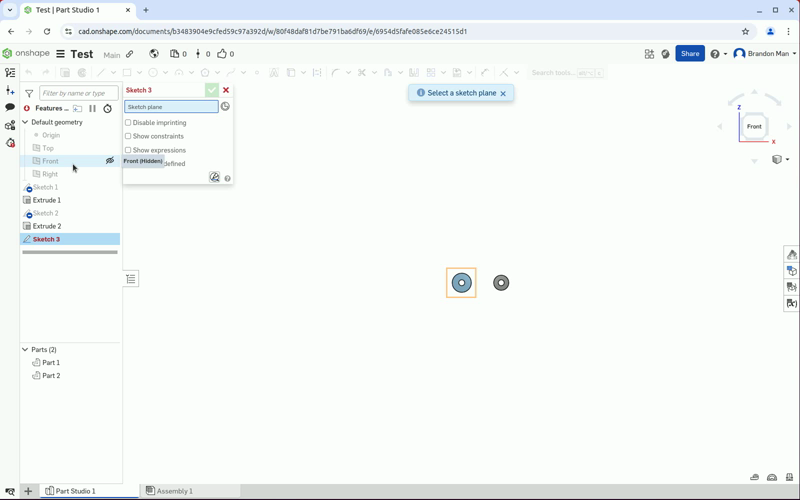
click(73, 163)
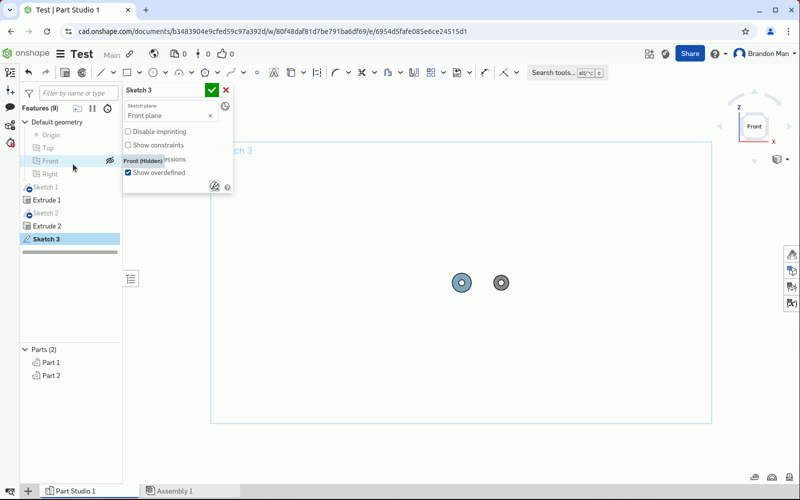
mouse_move(73, 352)
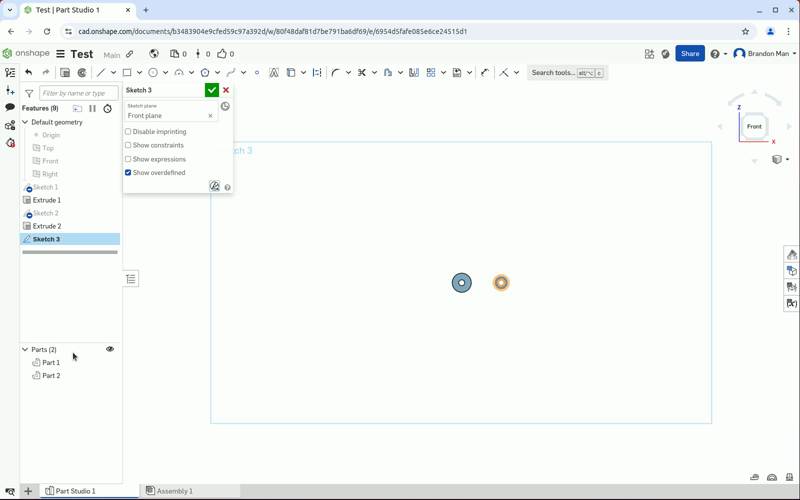
key(y)
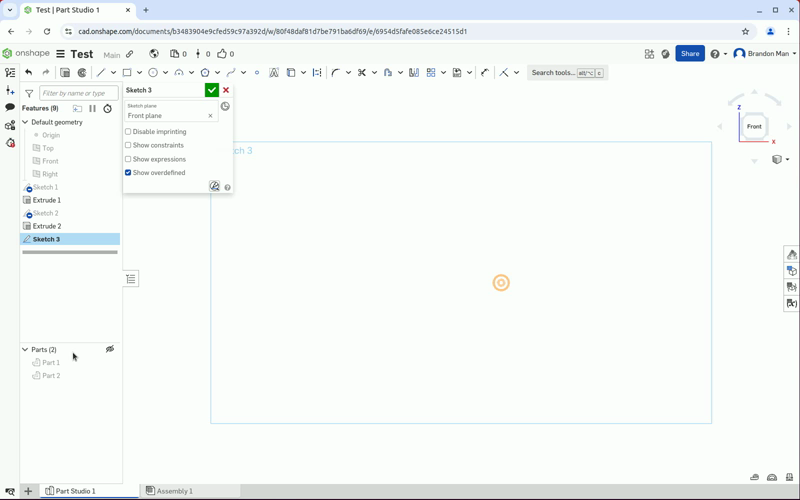
key(c)
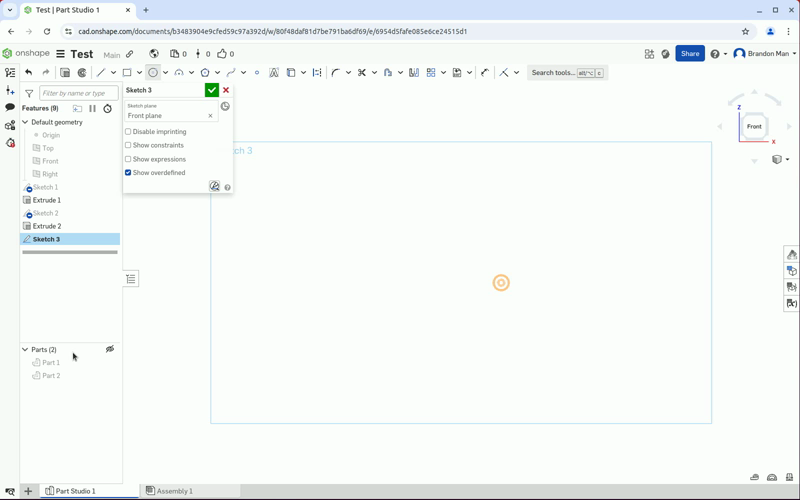
key_down(shift)
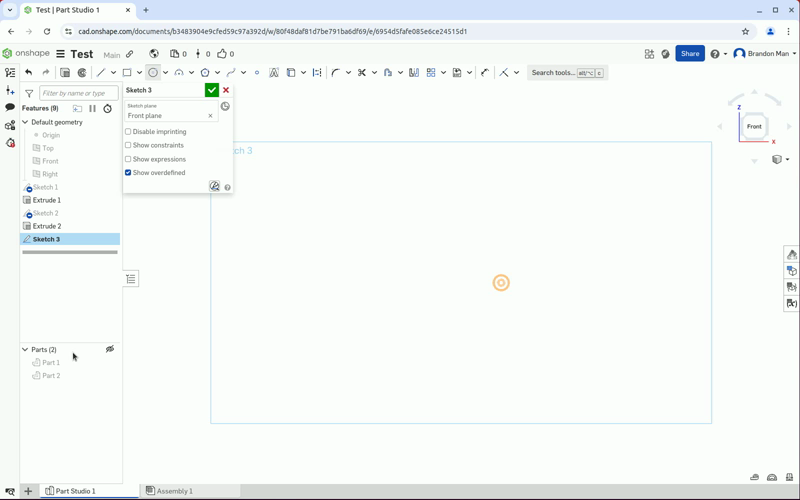
mouse_move(461, 178)
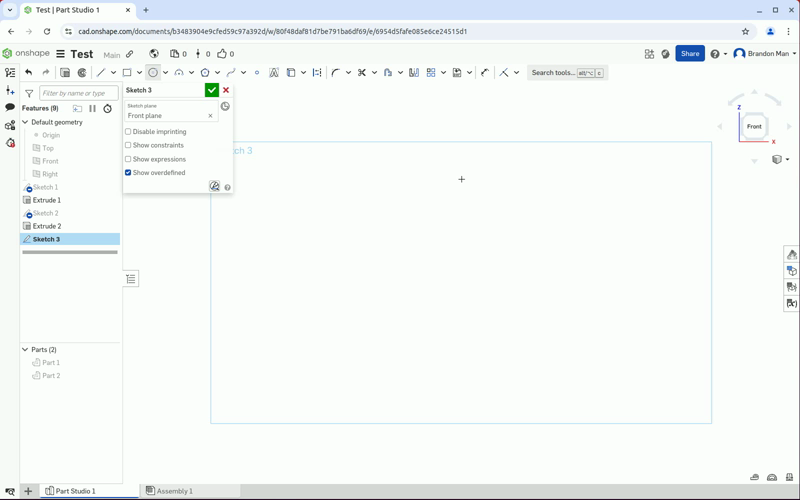
click(461, 178)
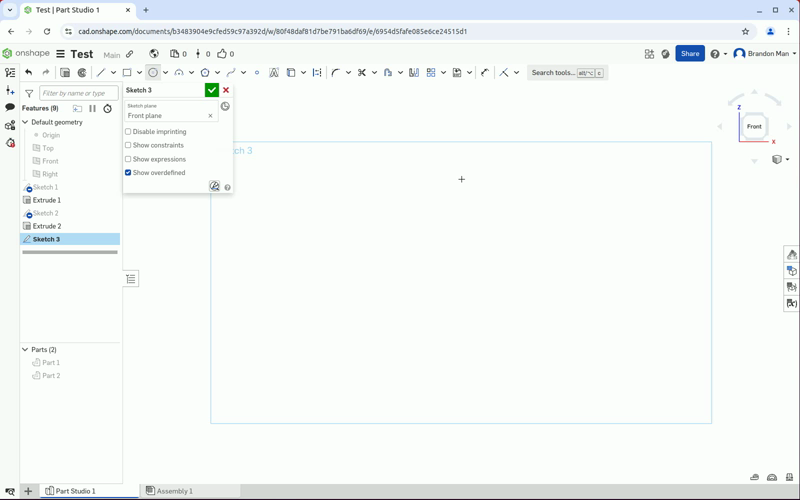
key_up(shift)
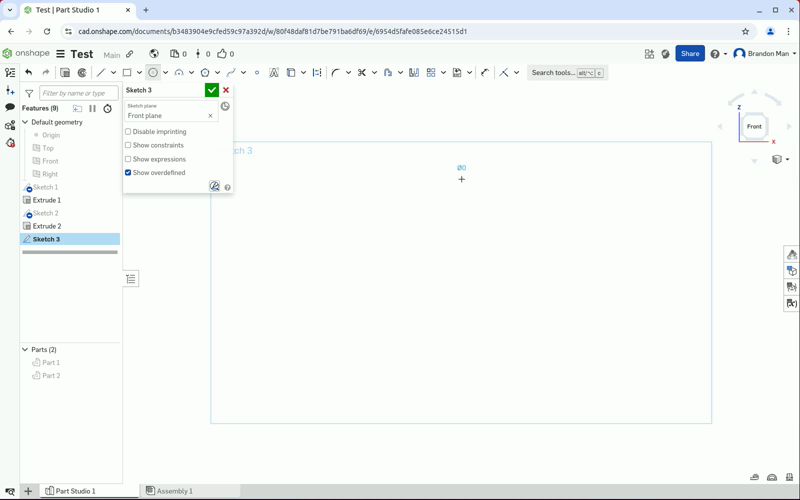
mouse_move(471, 178)
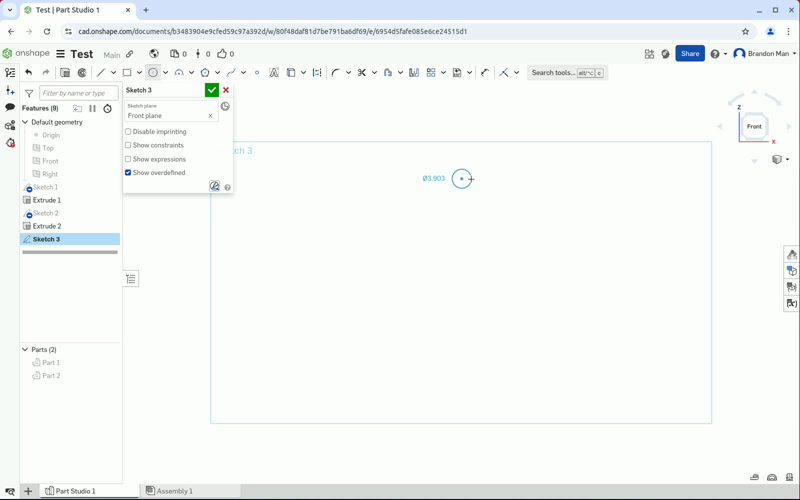
click(471, 178)
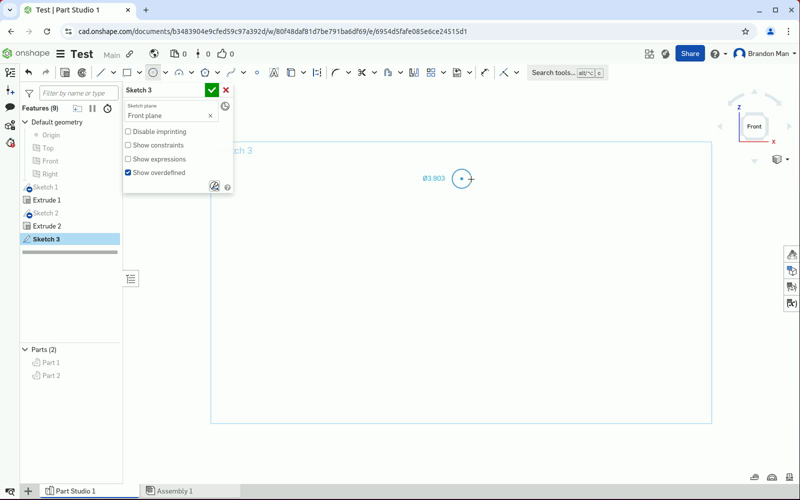
key(esc)
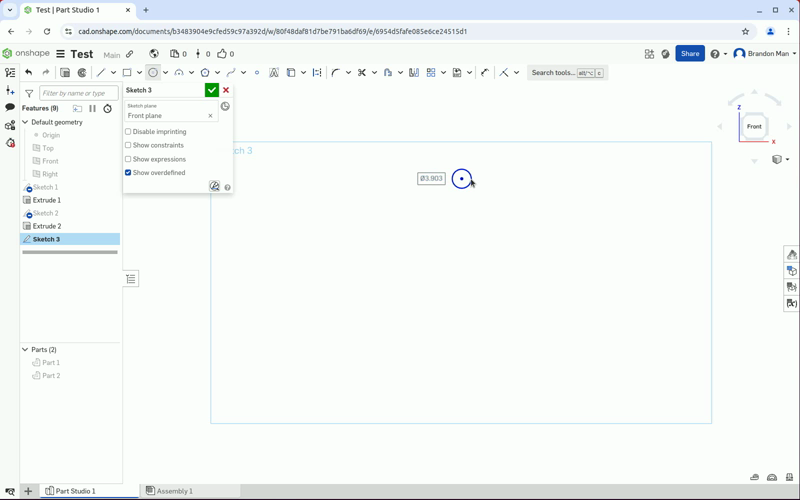
key(c)
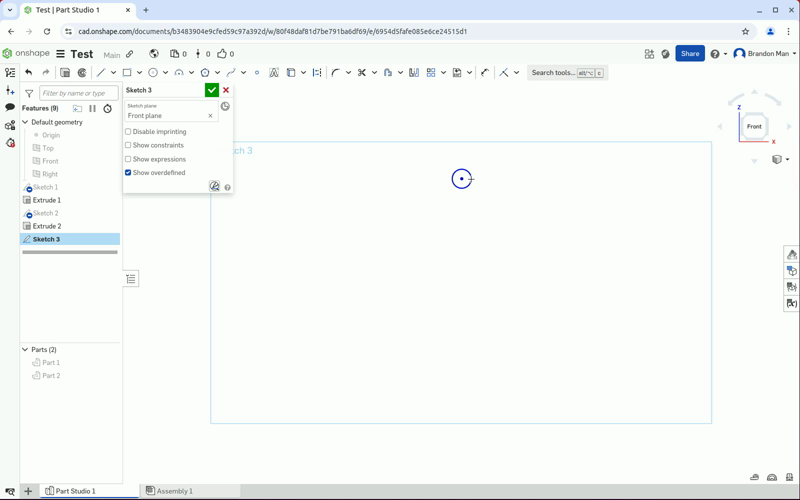
key_down(shift)
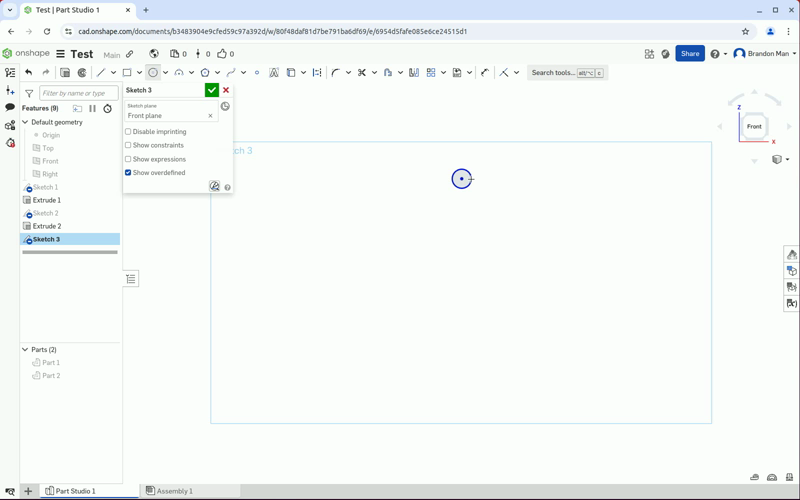
mouse_move(461, 178)
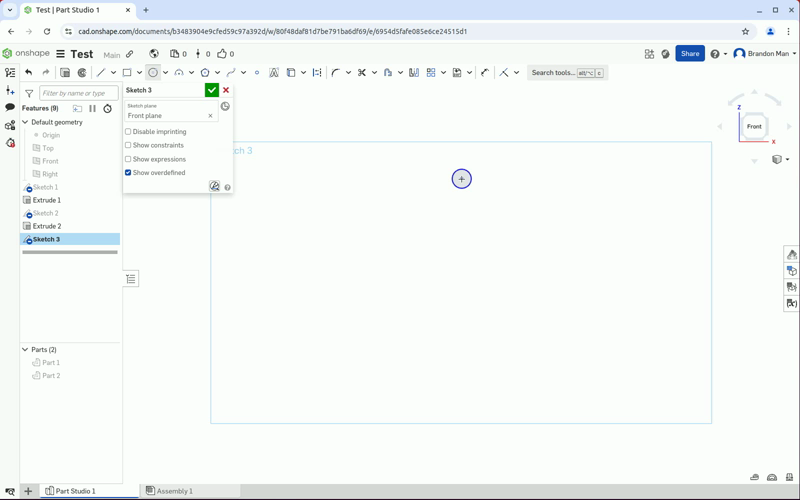
click(461, 178)
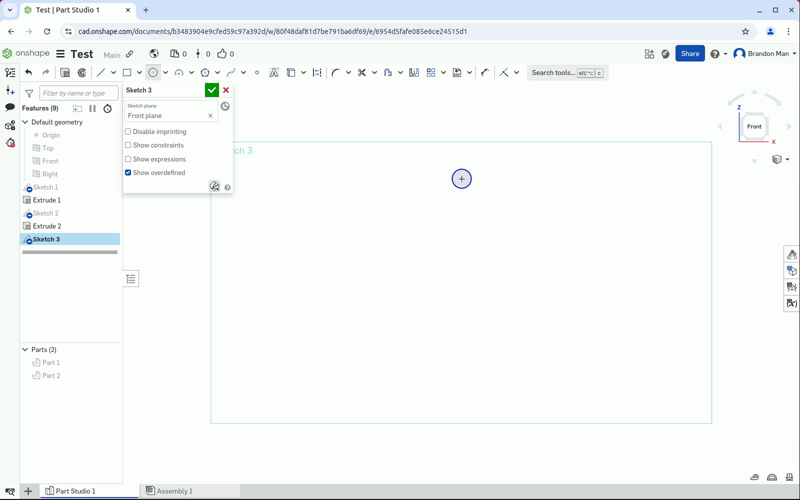
key_up(shift)
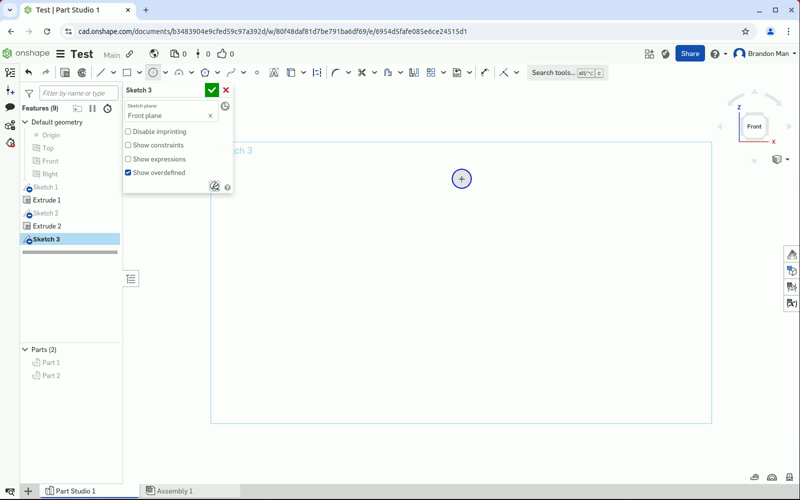
mouse_move(464, 178)
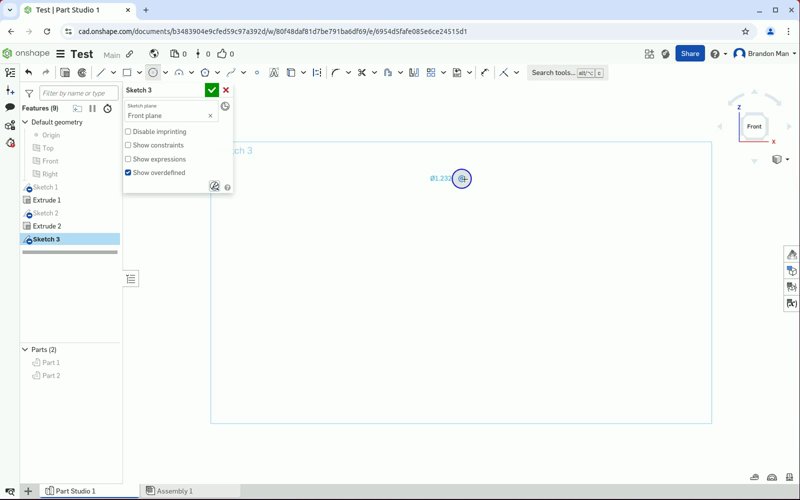
scroll(6)
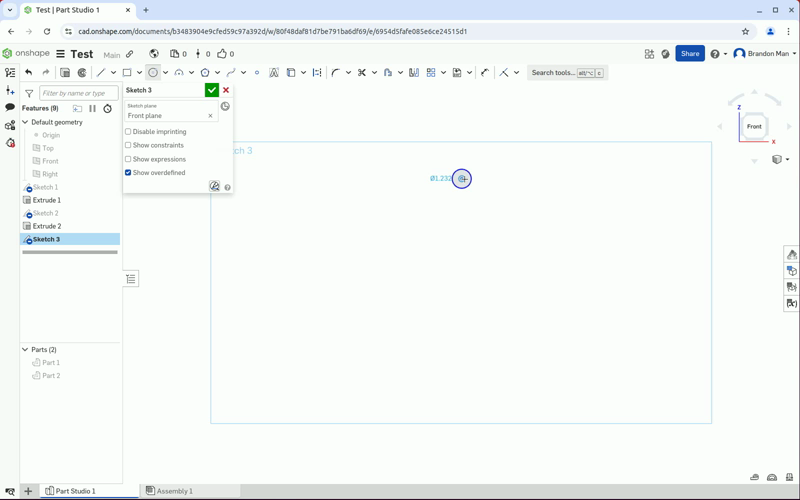
scroll(6)
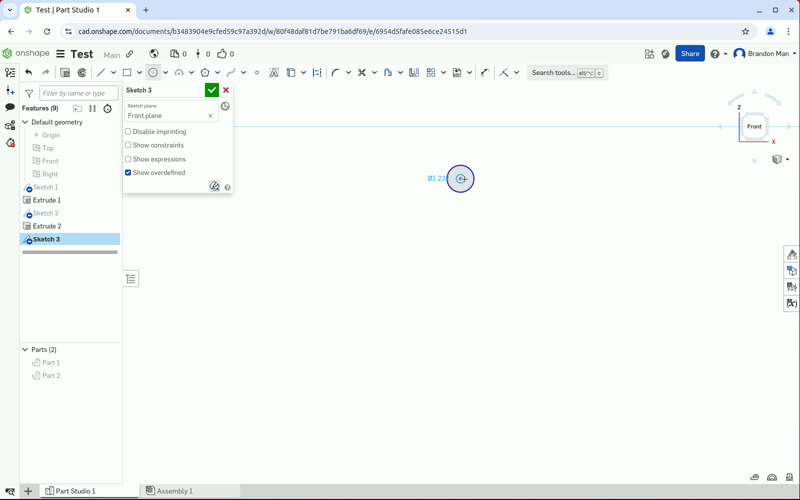
scroll(6)
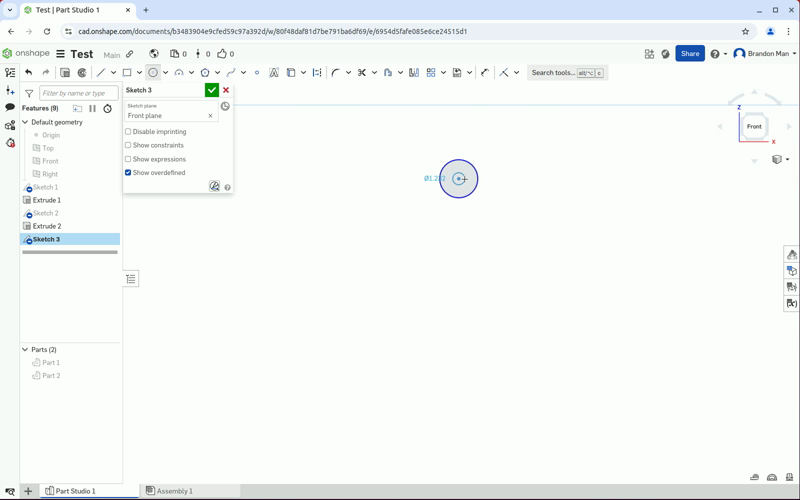
scroll(6)
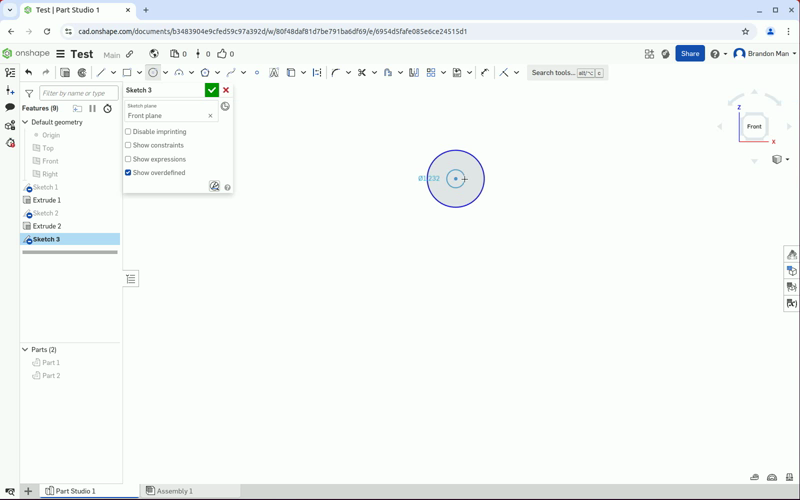
scroll(6)
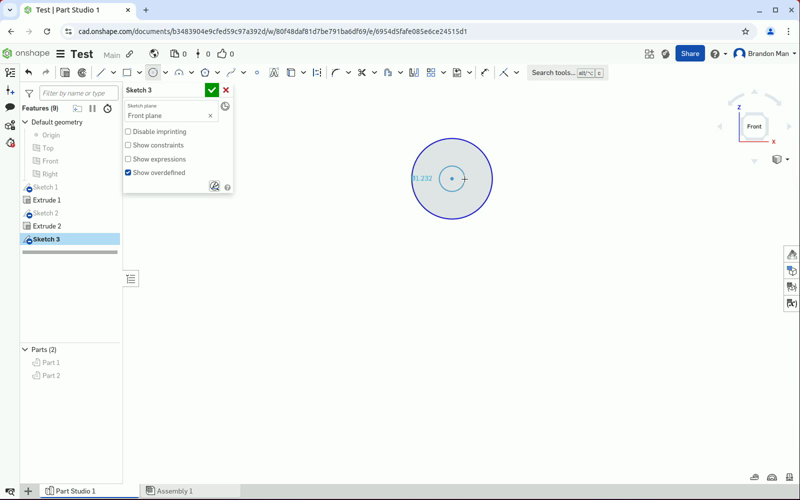
scroll(6)
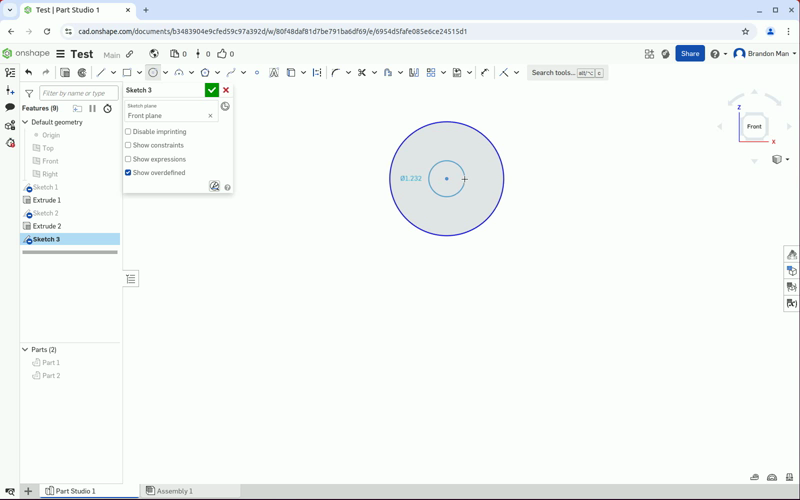
scroll(6)
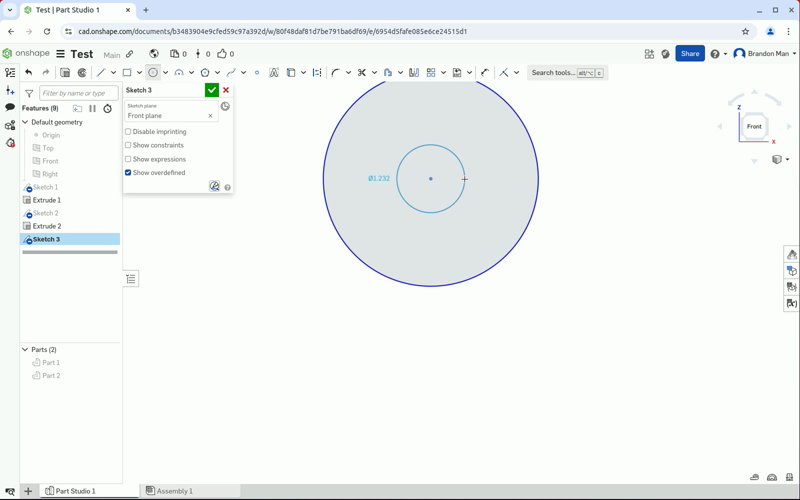
click(464, 178)
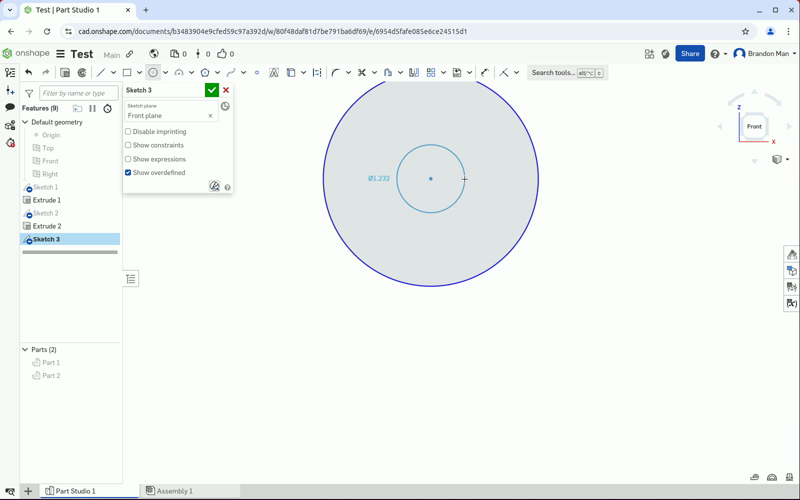
scroll(-6)
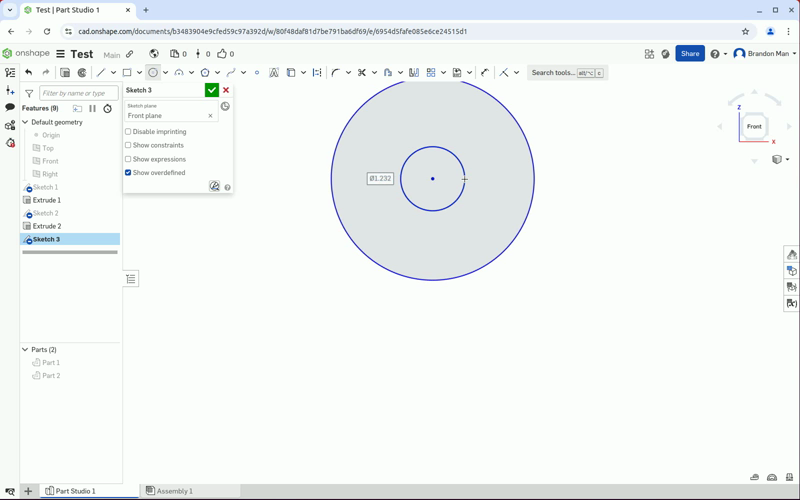
scroll(-6)
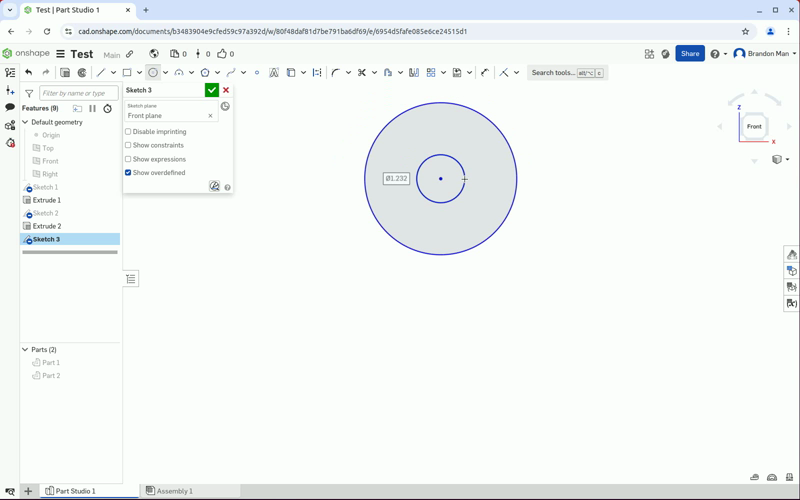
scroll(-6)
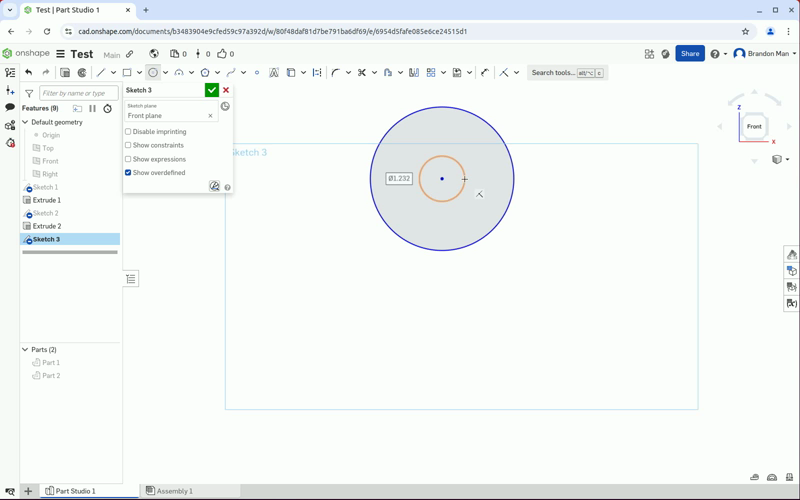
scroll(-6)
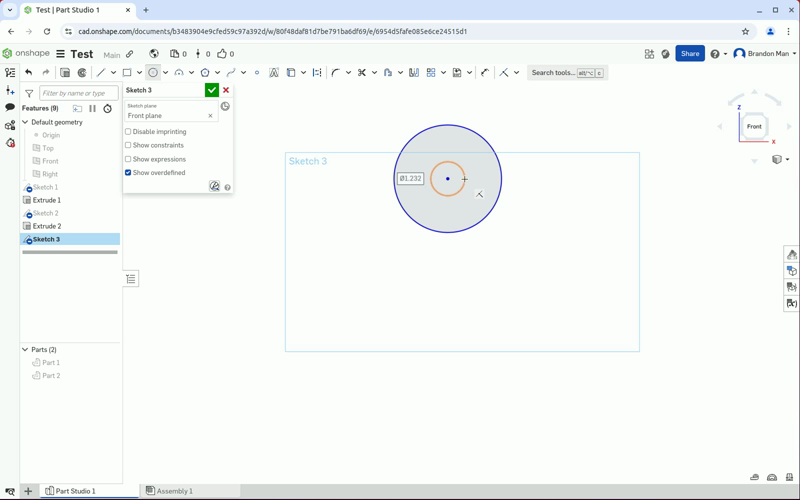
scroll(-6)
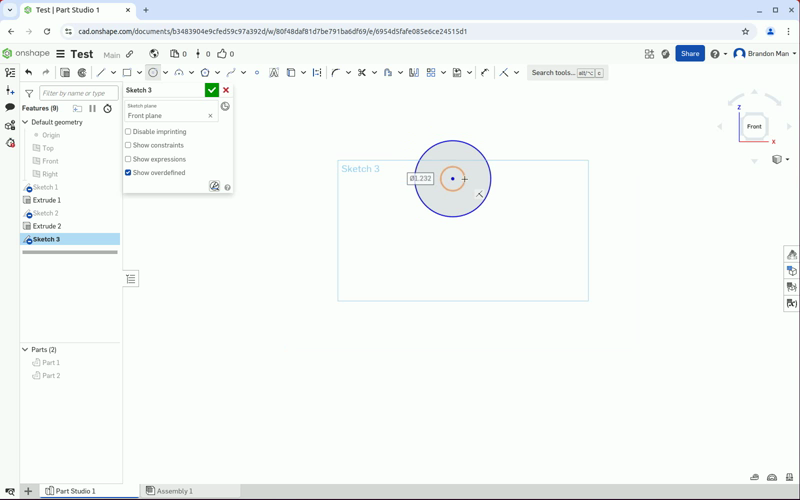
scroll(-6)
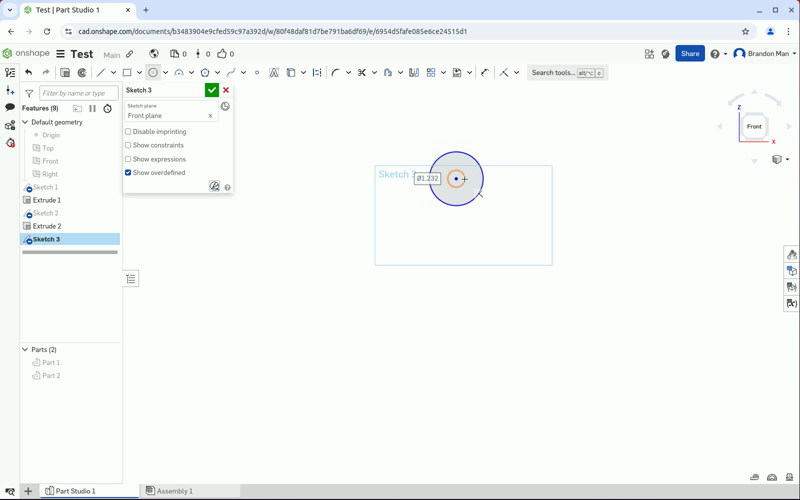
scroll(-6)
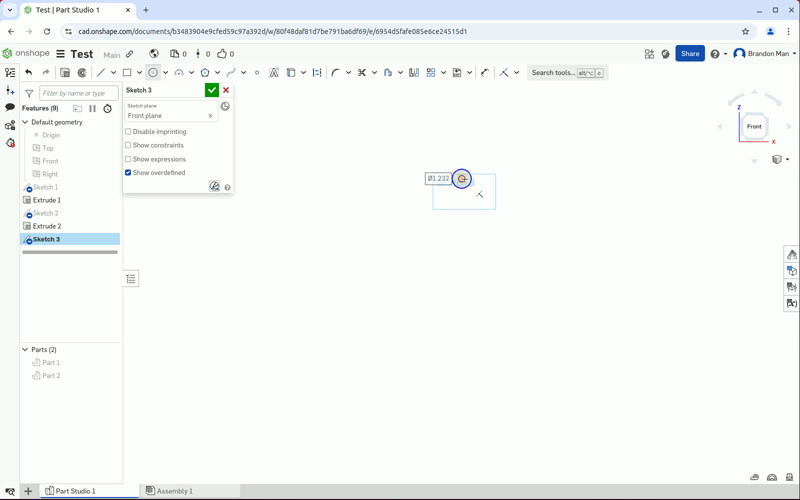
key(esc)
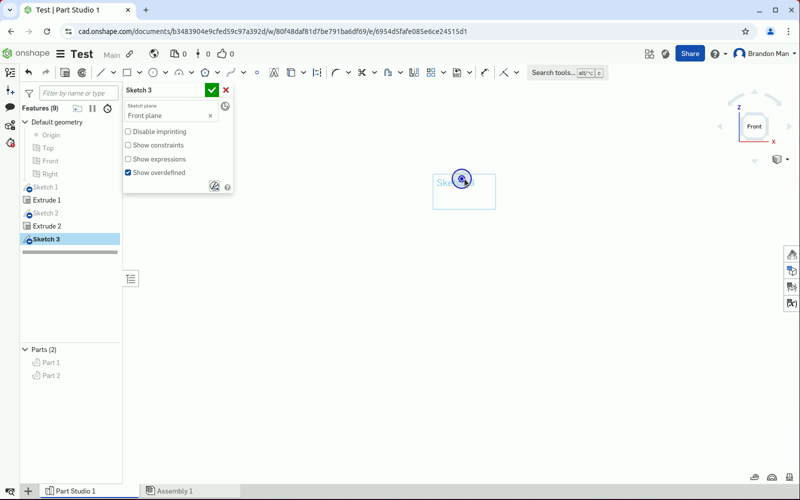
mouse_move(461, 170)
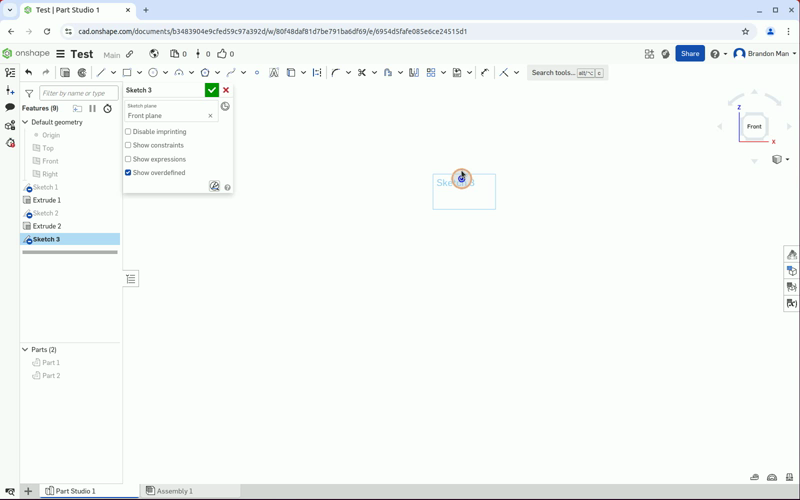
scroll(6)
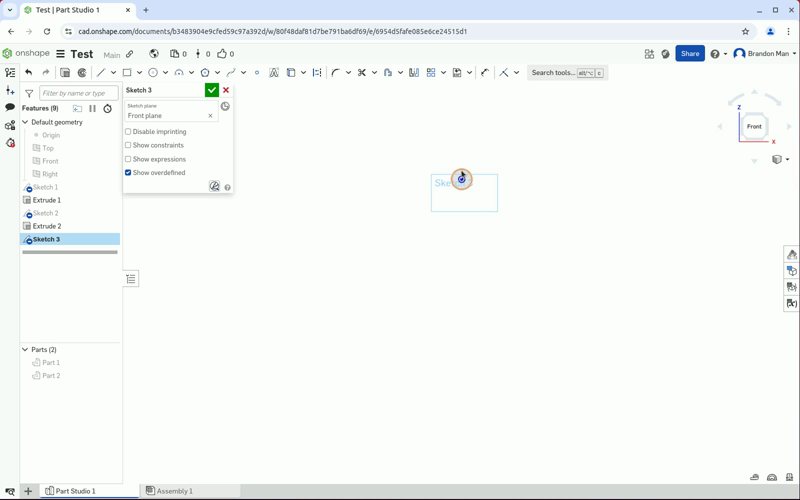
scroll(6)
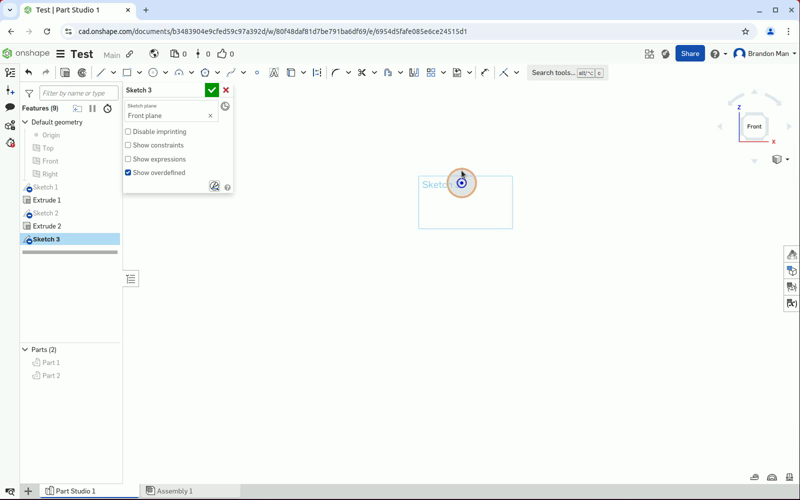
scroll(6)
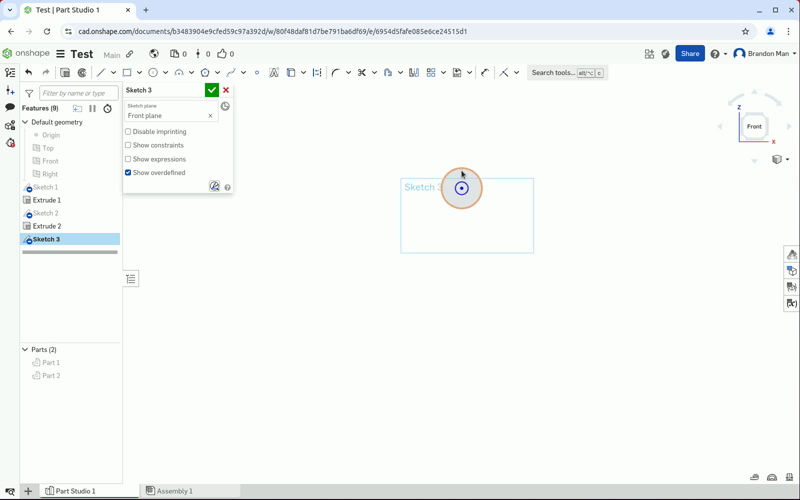
scroll(6)
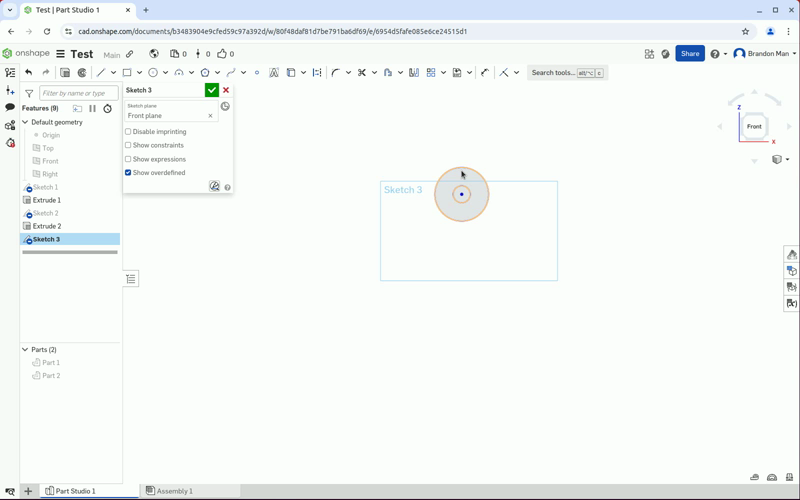
scroll(6)
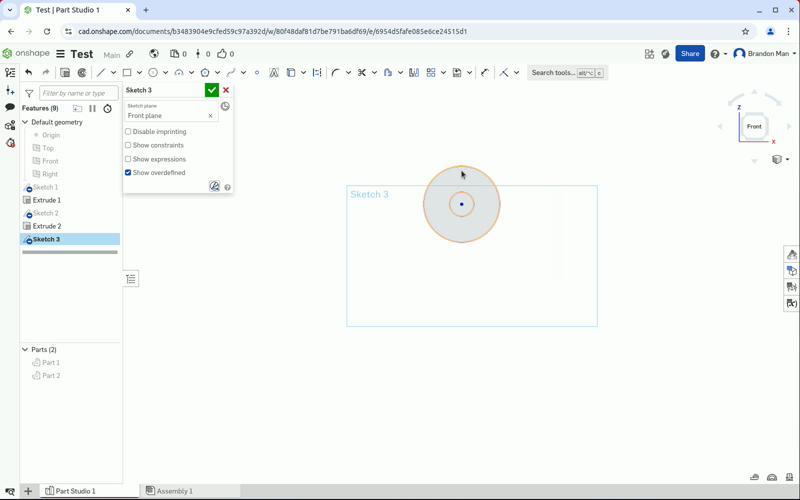
scroll(6)
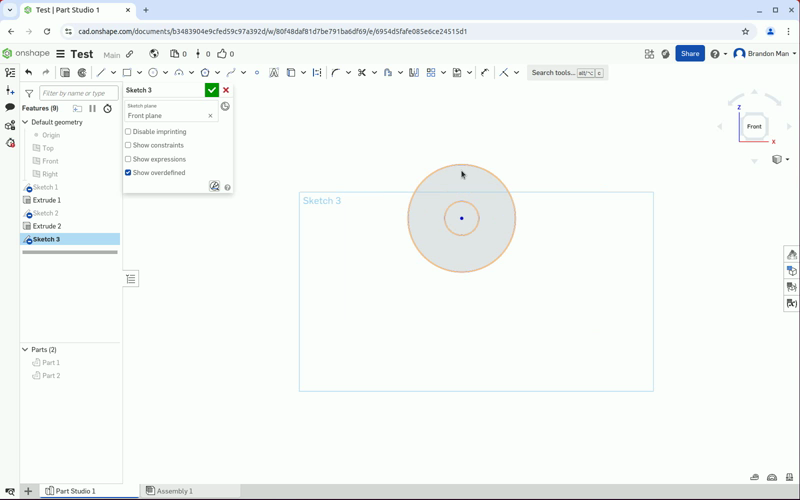
scroll(6)
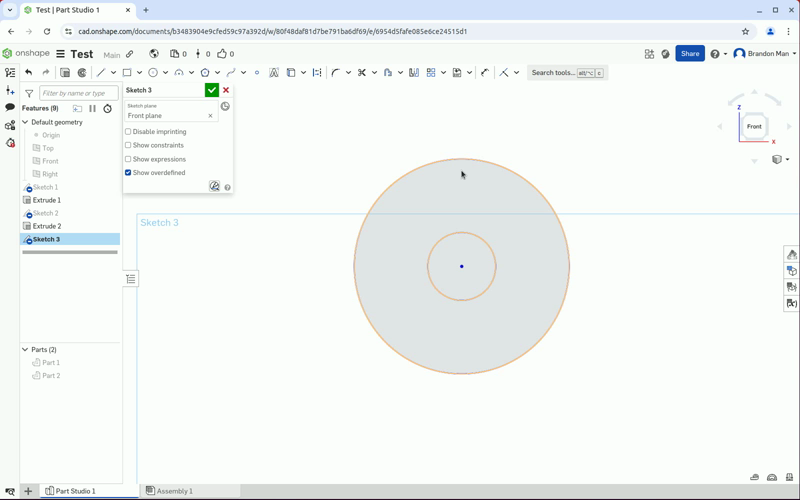
click(461, 170)
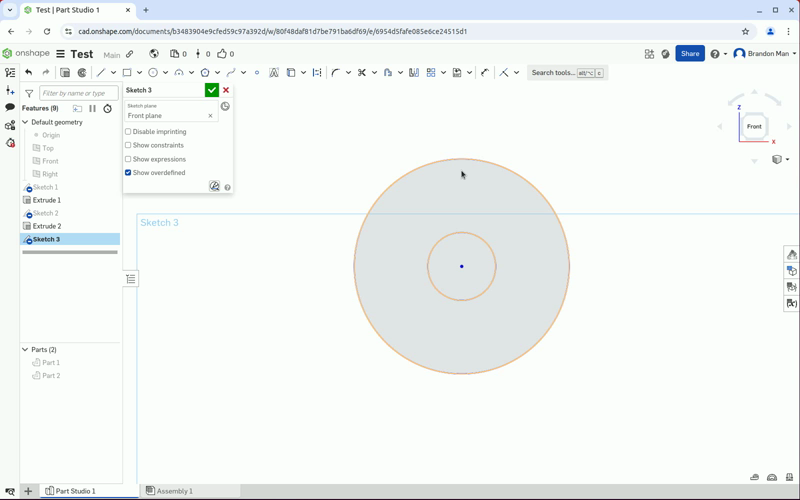
scroll(-6)
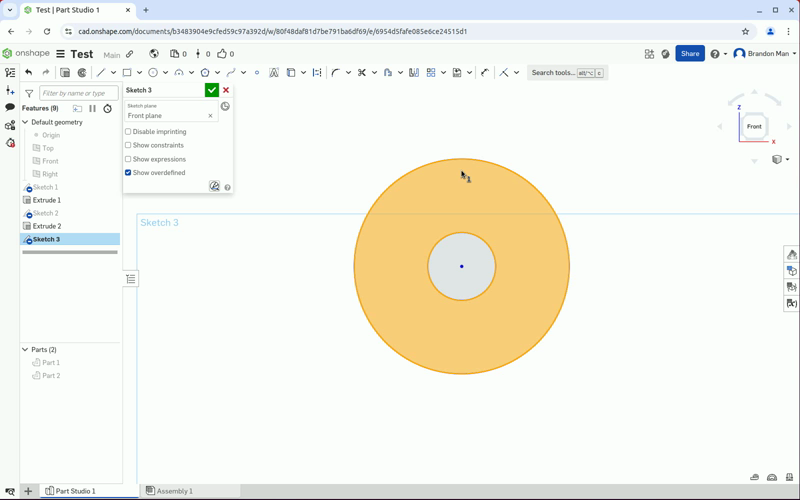
scroll(-6)
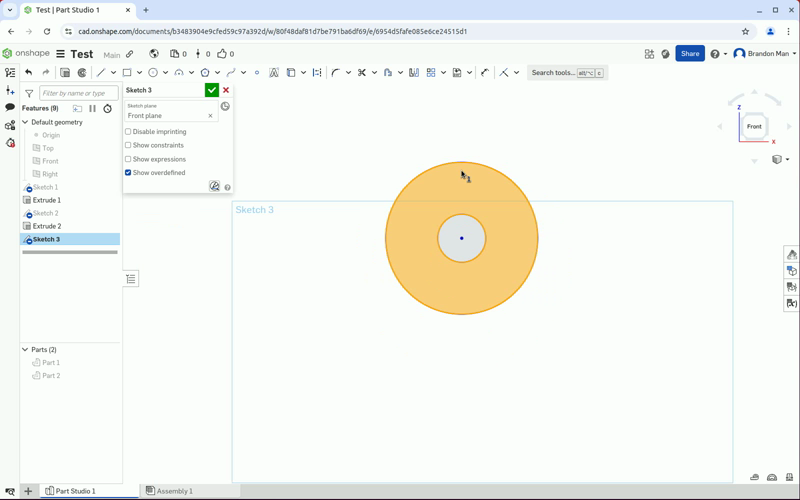
scroll(-6)
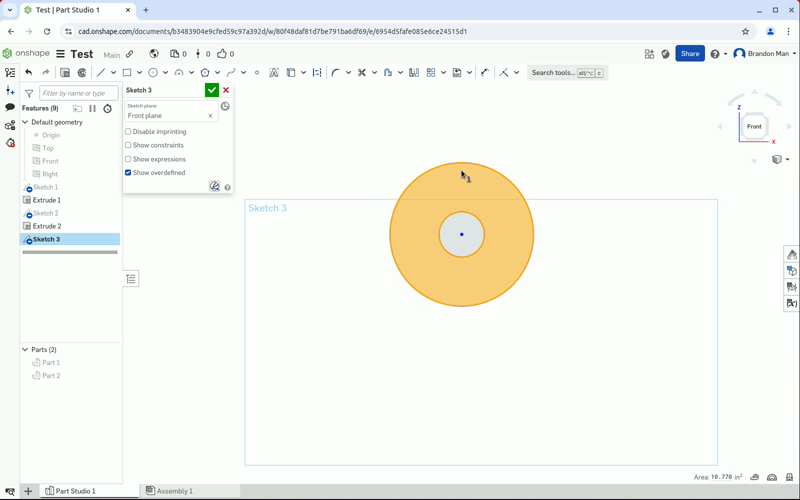
scroll(-6)
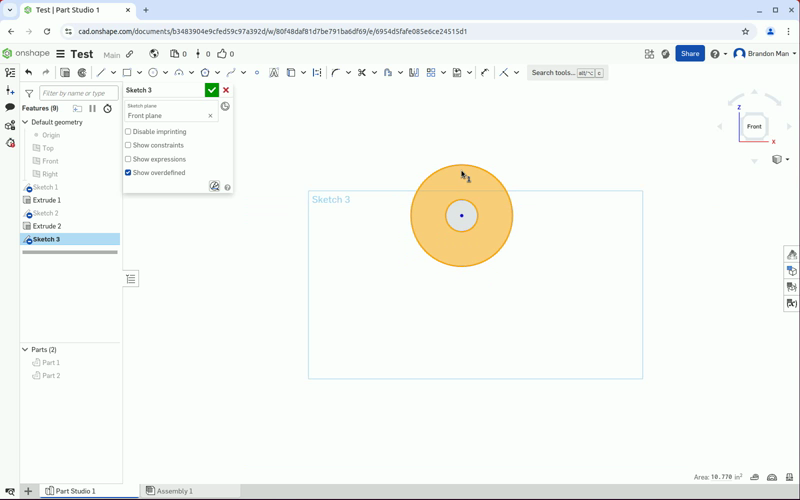
scroll(-6)
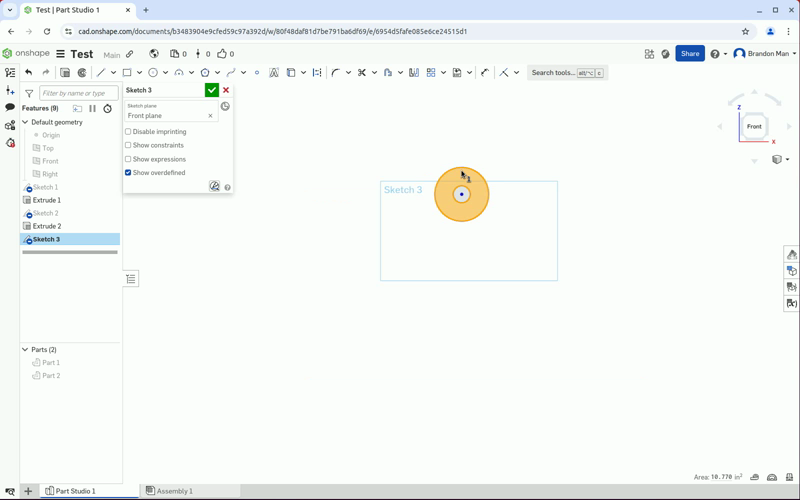
scroll(-6)
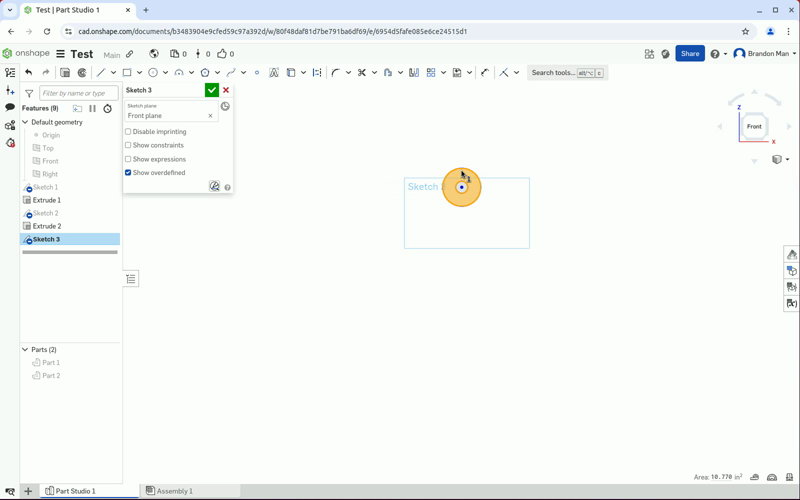
scroll(-6)
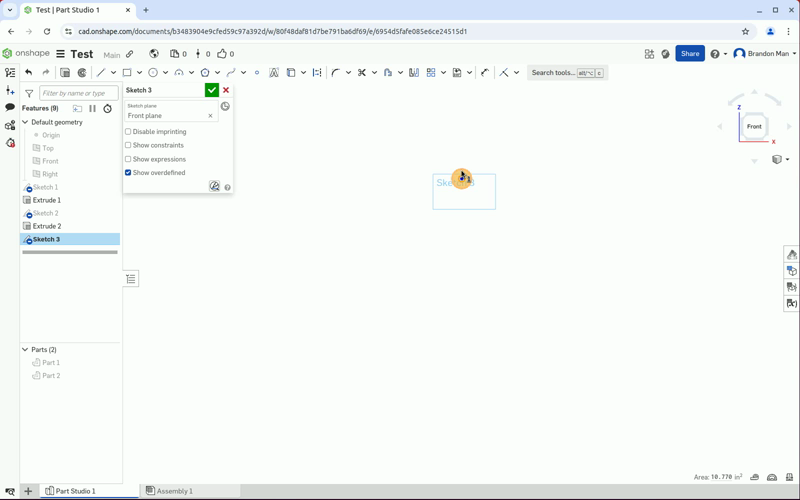
mouse_move(73, 352)
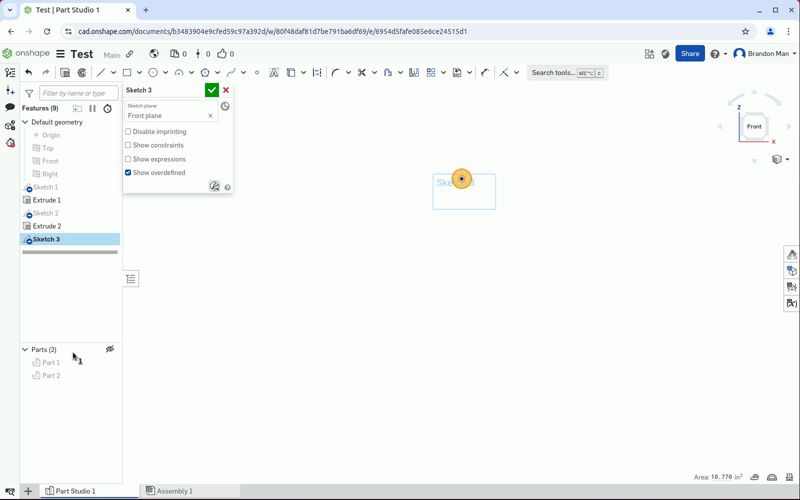
key(shift+y)
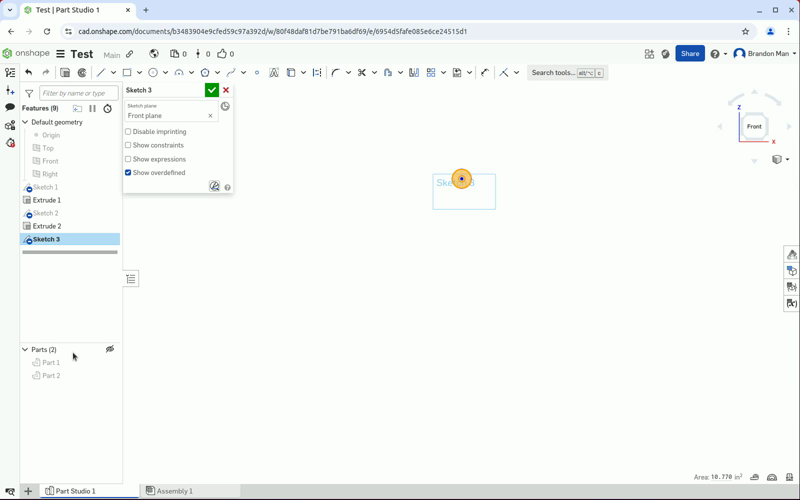
key(shift+e)
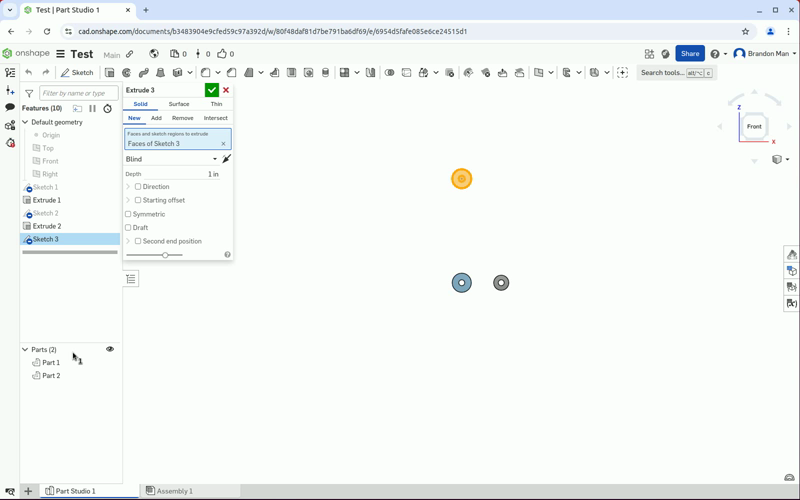
mouse_move(143, 106)
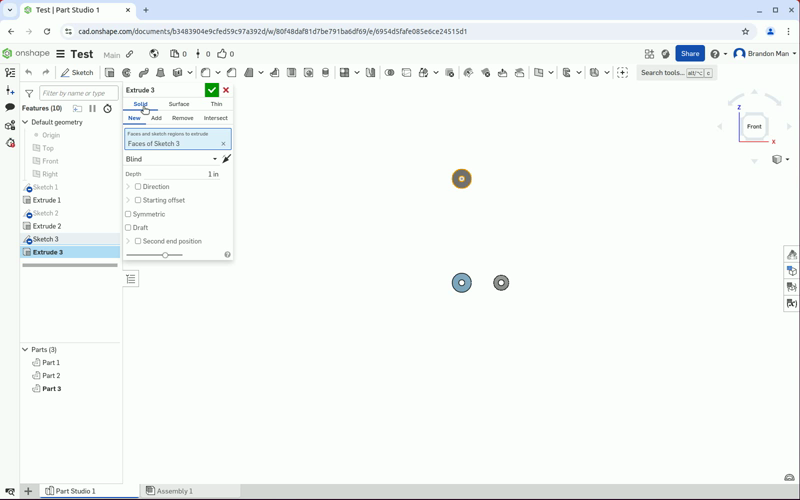
click(143, 106)
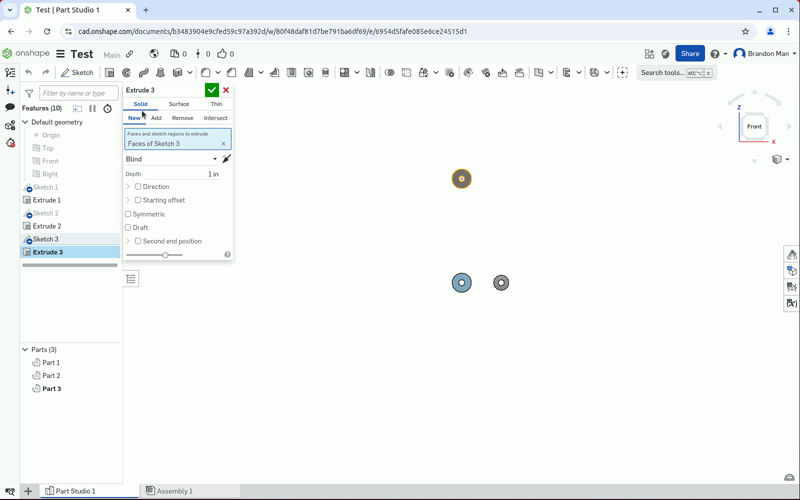
mouse_move(137, 120)
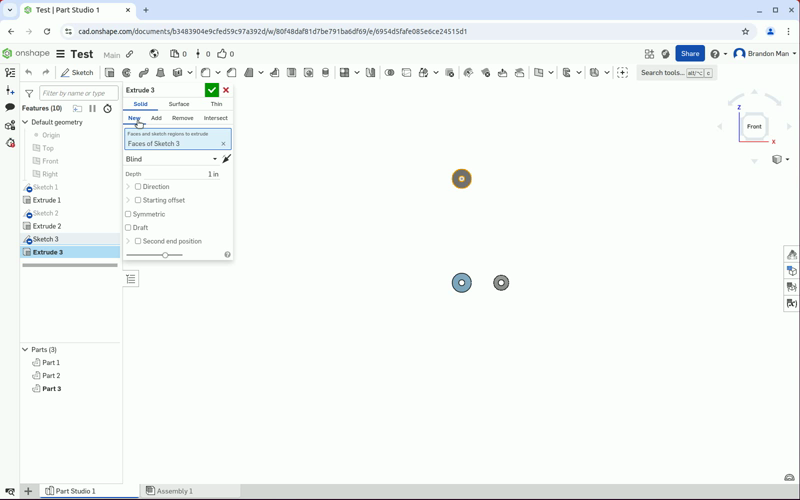
click(137, 120)
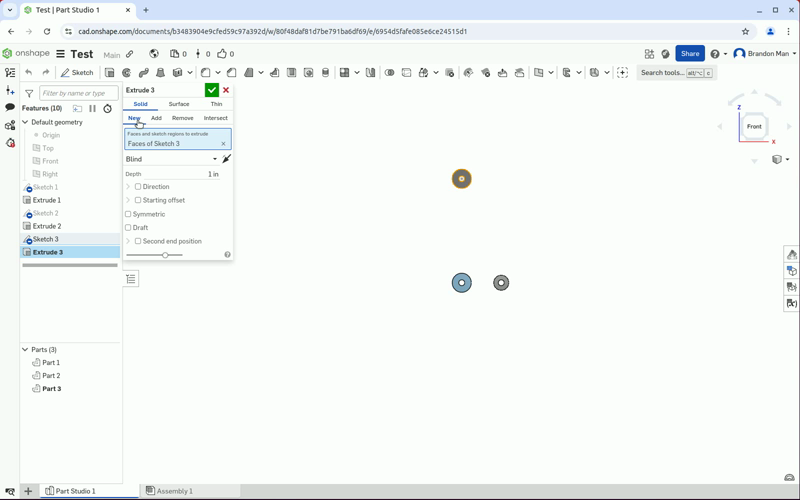
key(tab, 4)
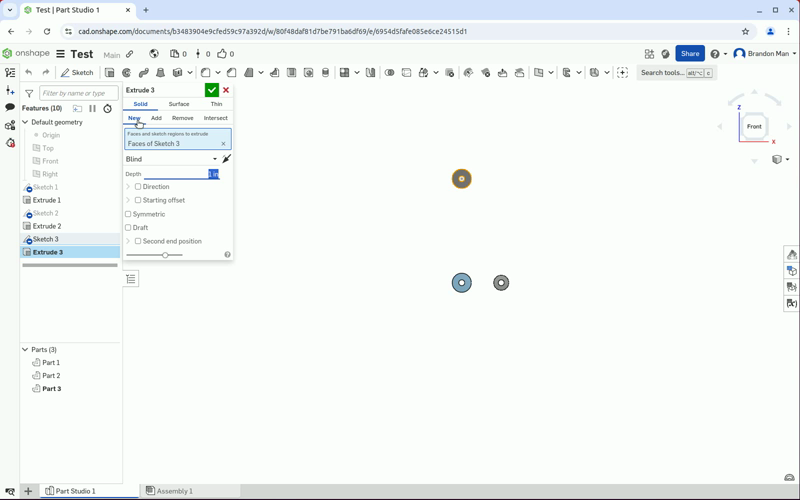
text(0.481)
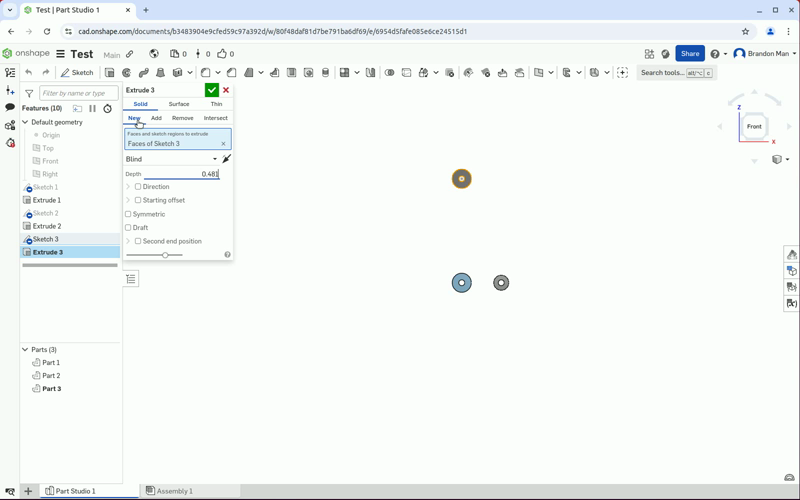
key(enter)
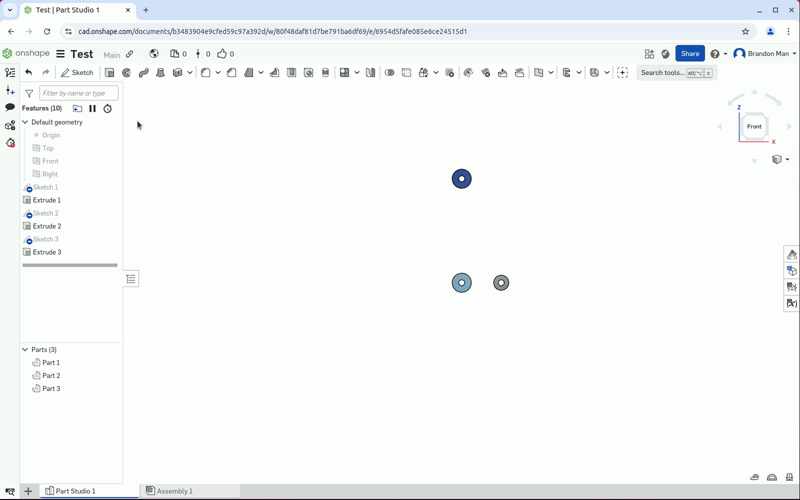
key(shift+h)
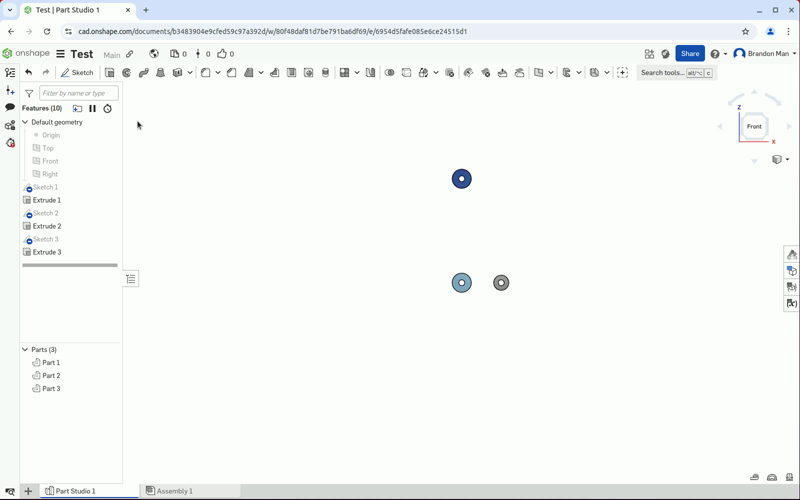
key(shift+h)
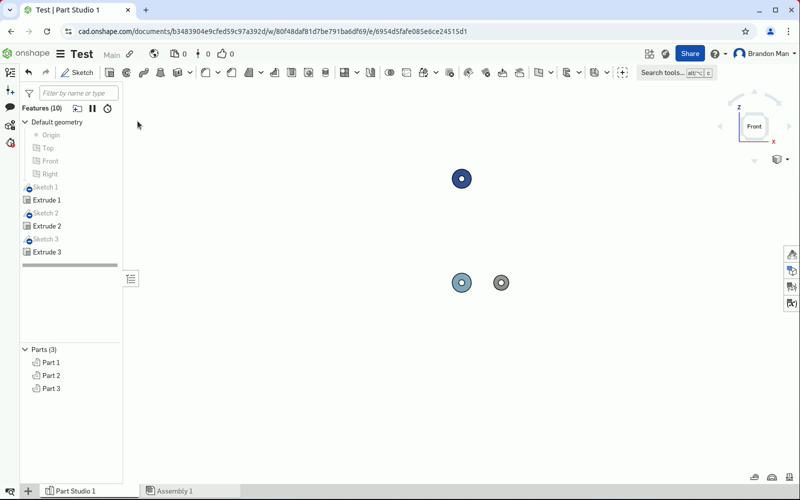
mouse_move(73, 189)
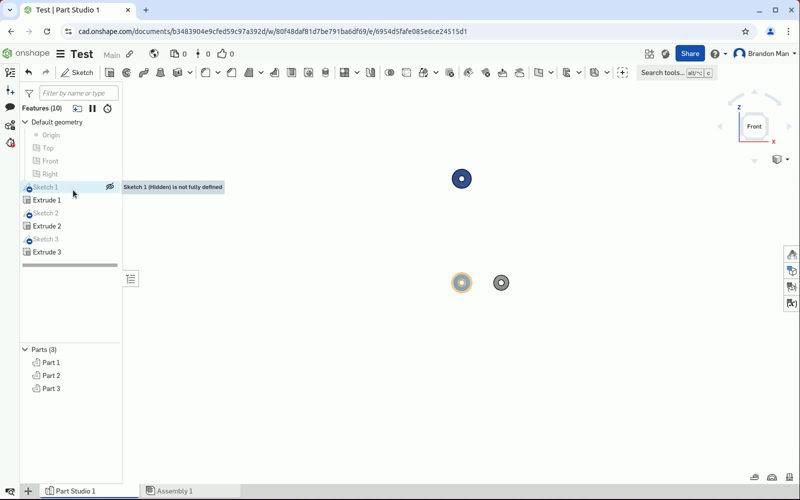
click(73, 189)
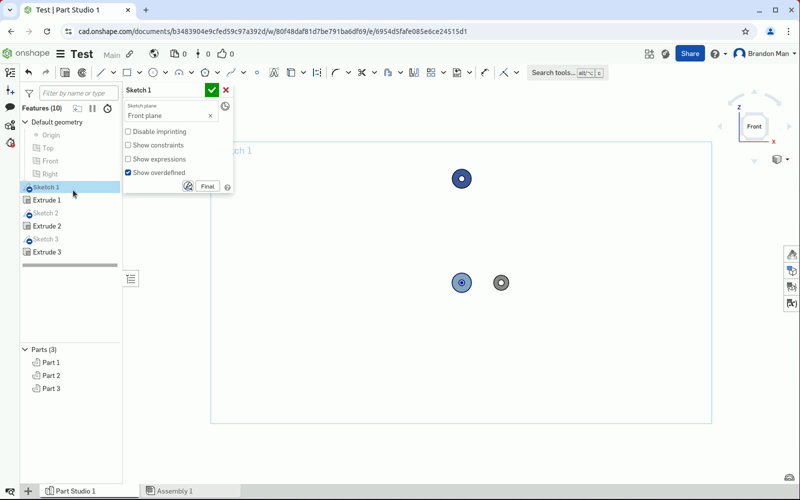
mouse_move(229, 92)
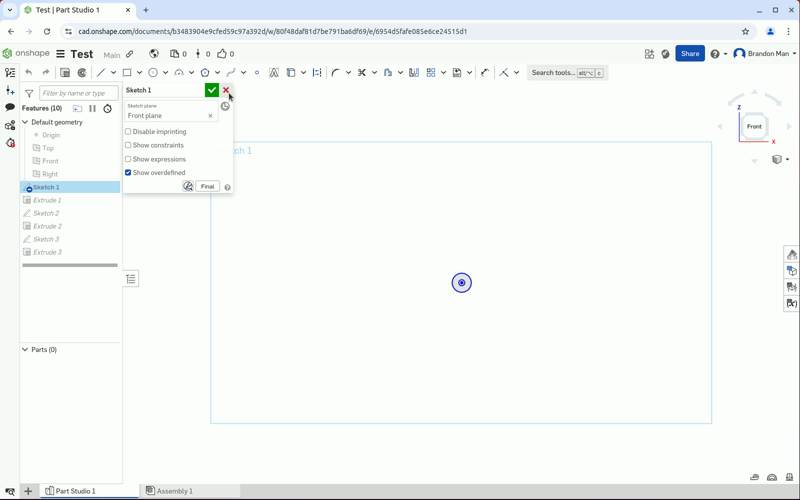
click(229, 92)
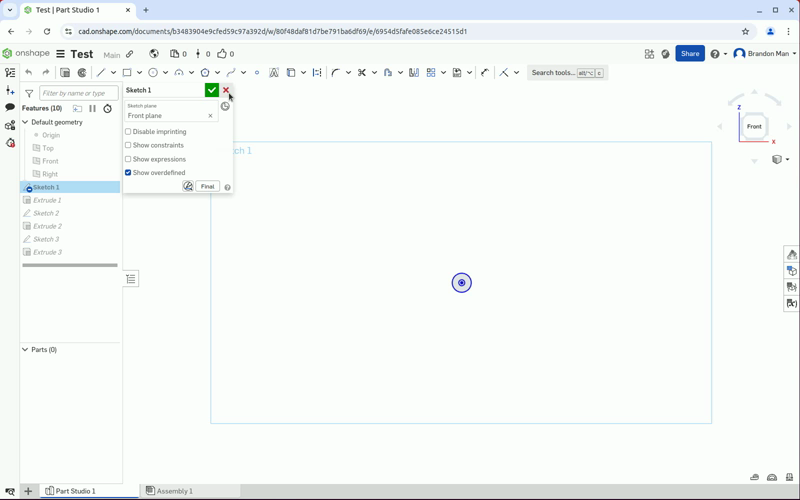
key(shift+s)
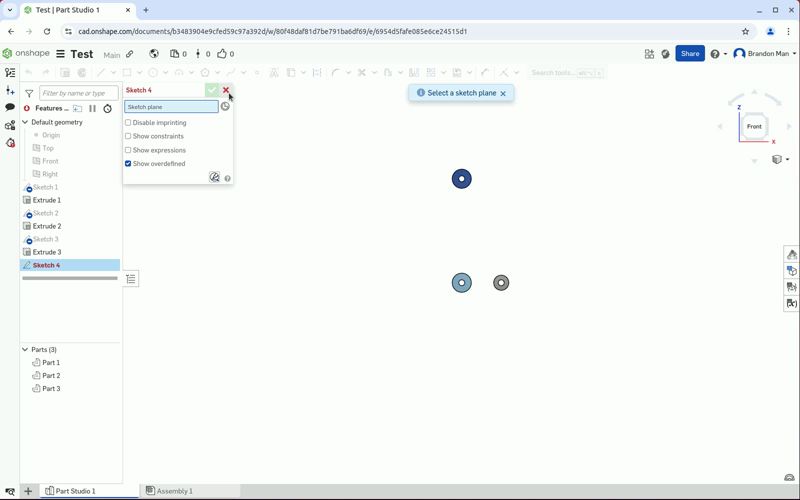
mouse_move(73, 163)
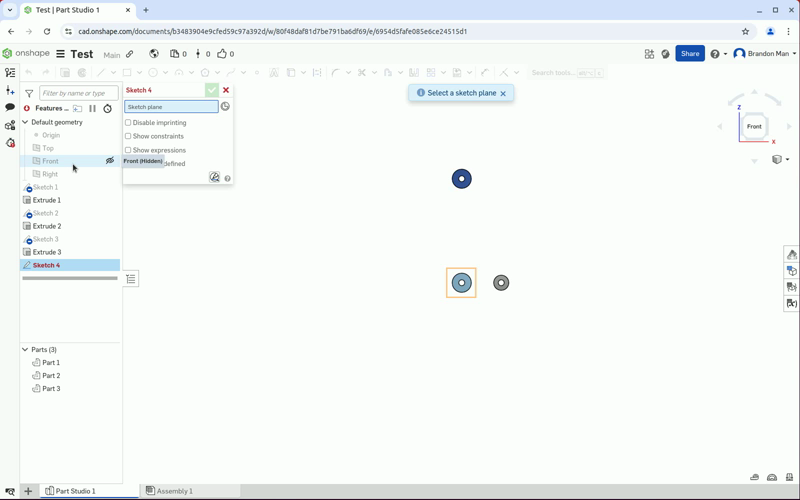
click(73, 163)
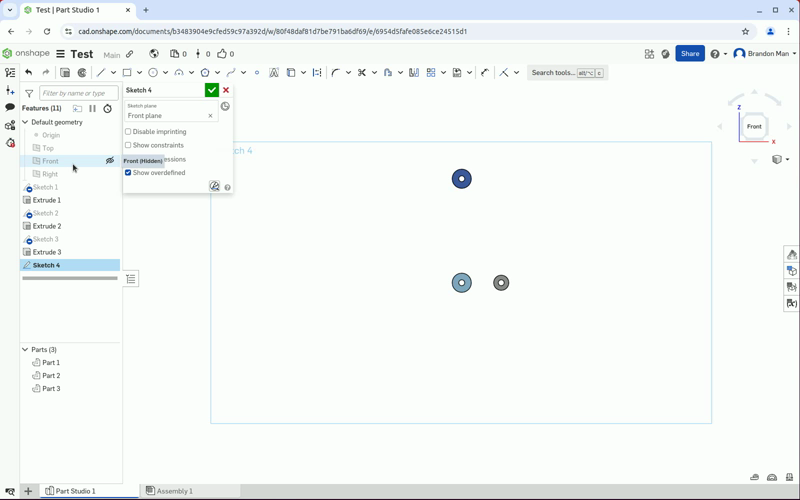
mouse_move(73, 352)
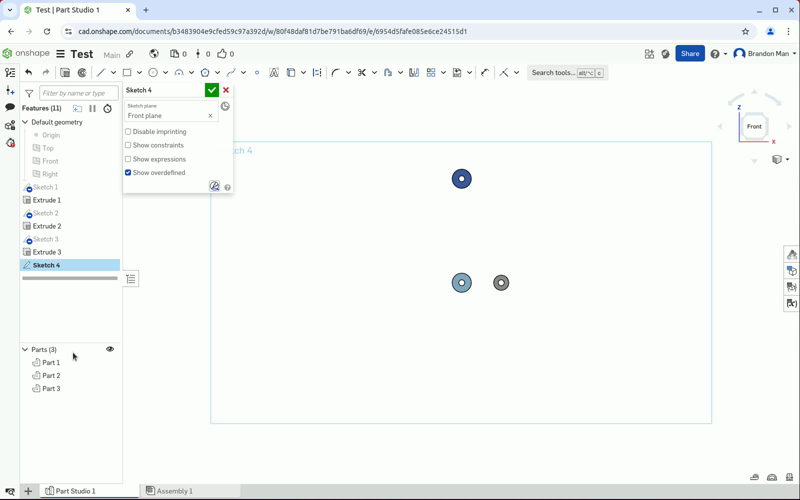
key(y)
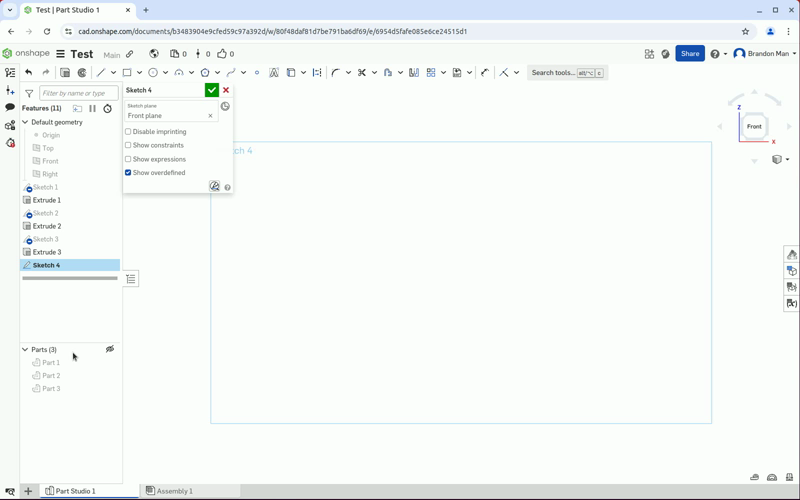
key(l)
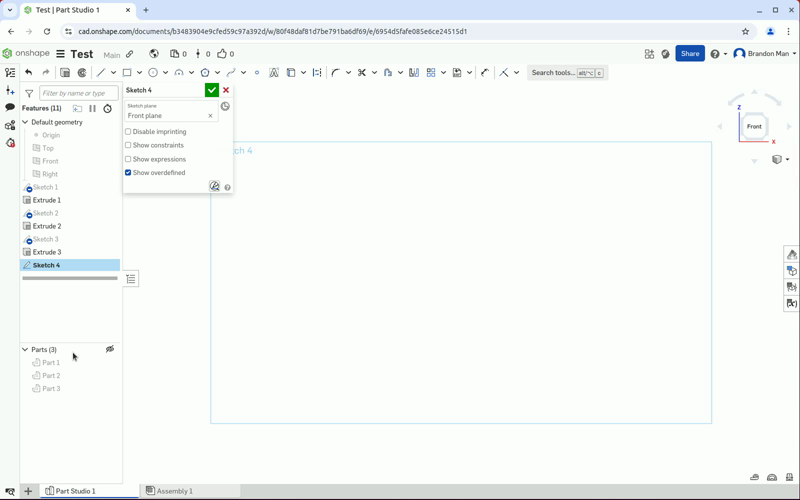
key_down(shift)
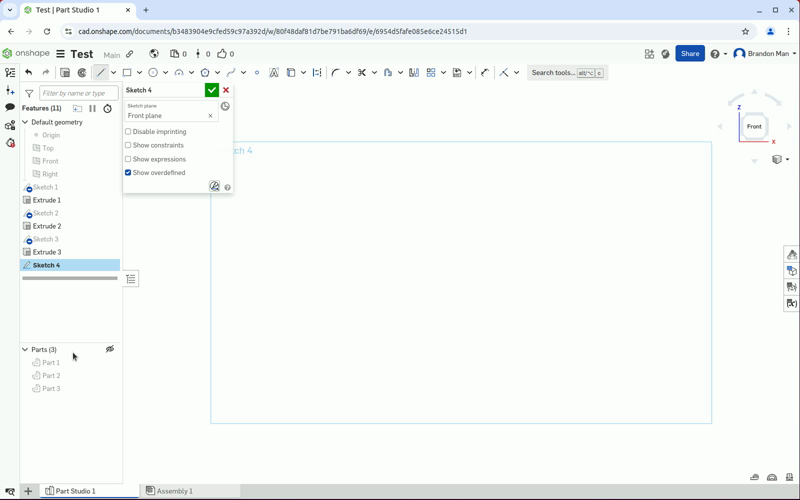
mouse_move(446, 226)
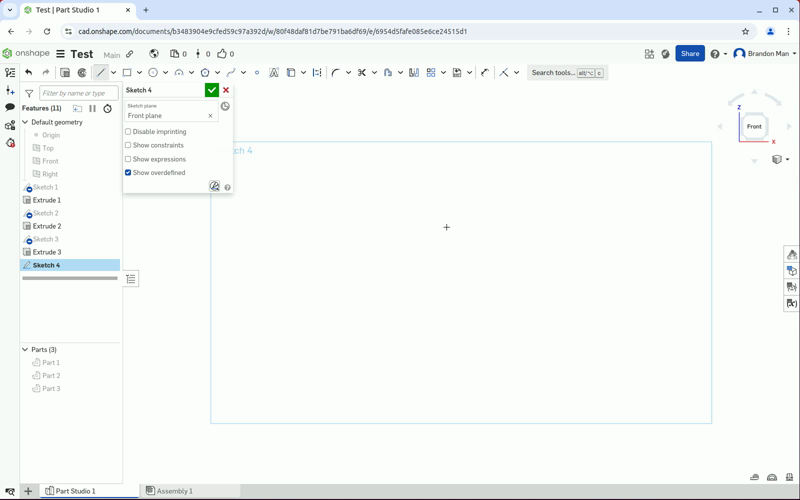
click(446, 226)
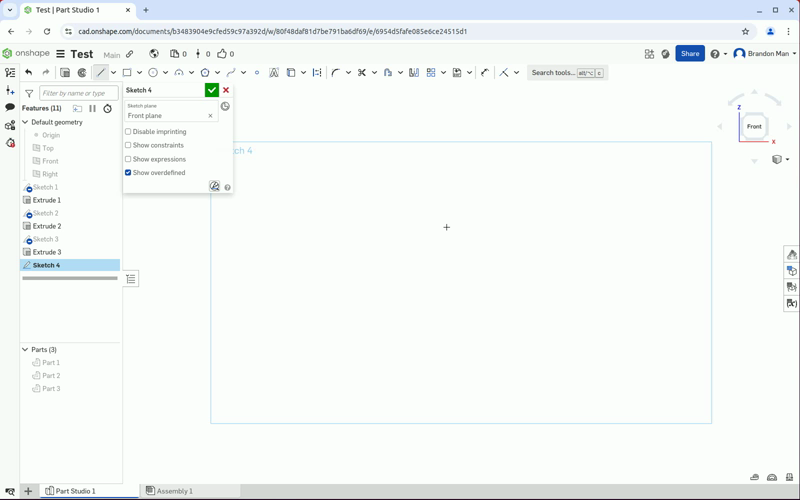
key_up(shift)
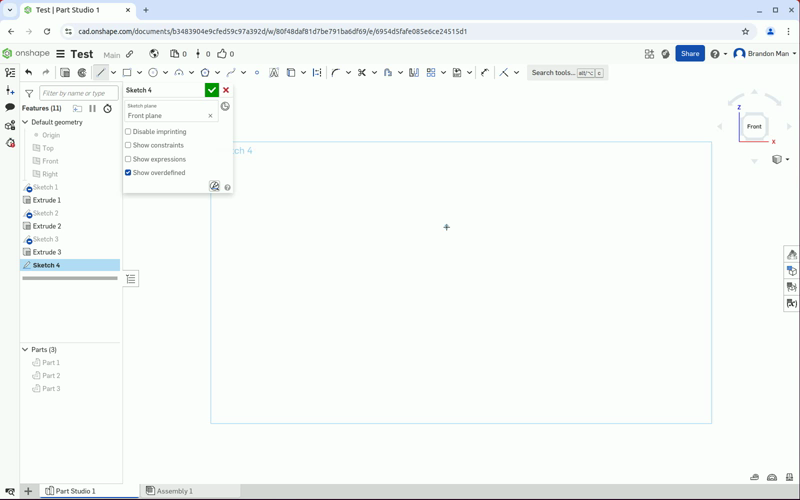
key_down(shift)
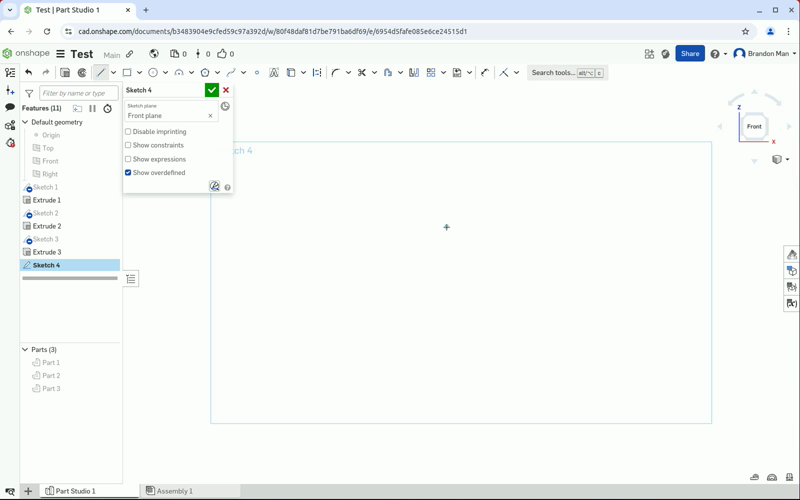
mouse_move(476, 226)
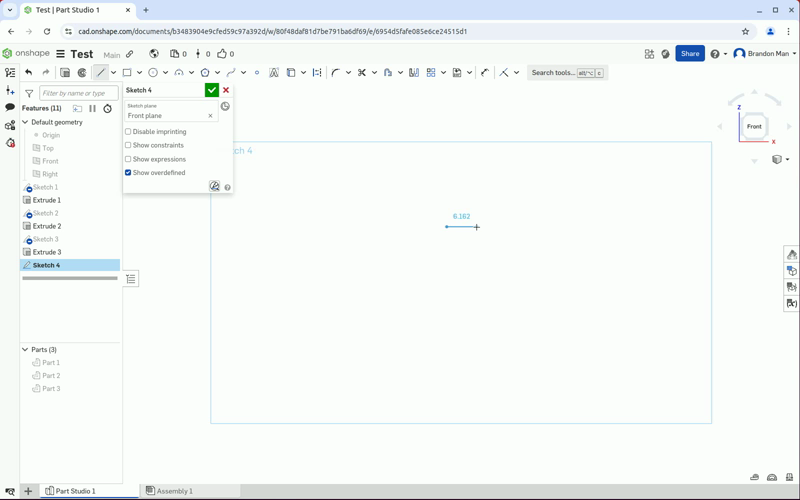
mouse_move(452, 284)
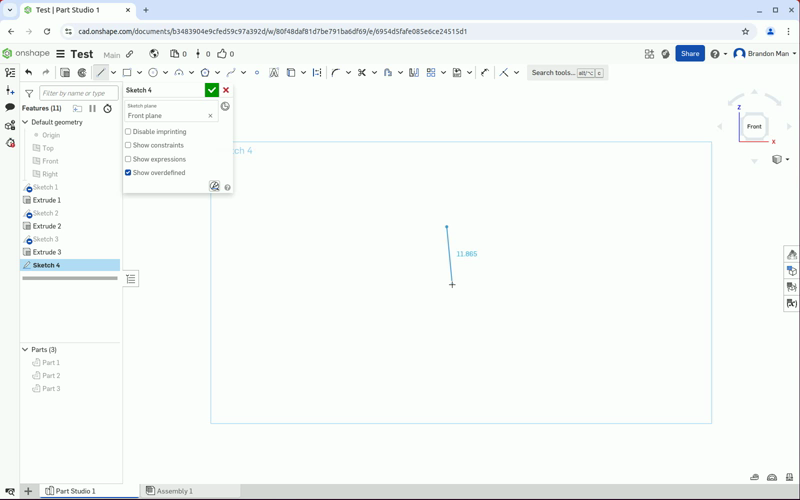
click(452, 284)
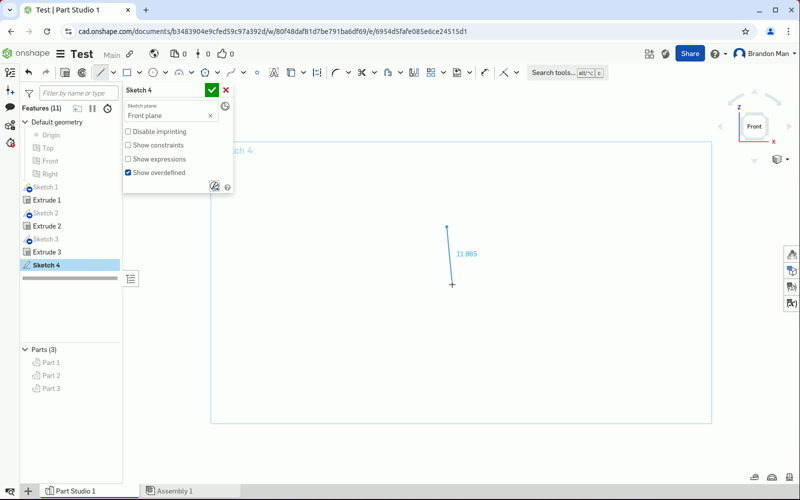
key_up(shift)
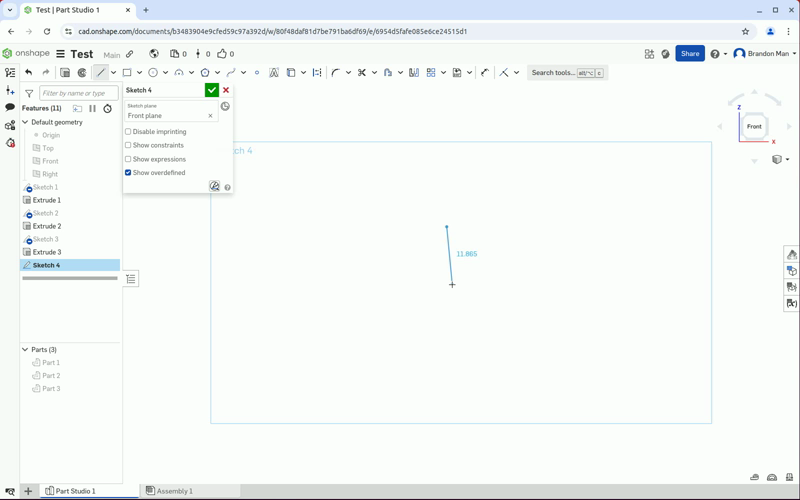
key(esc)
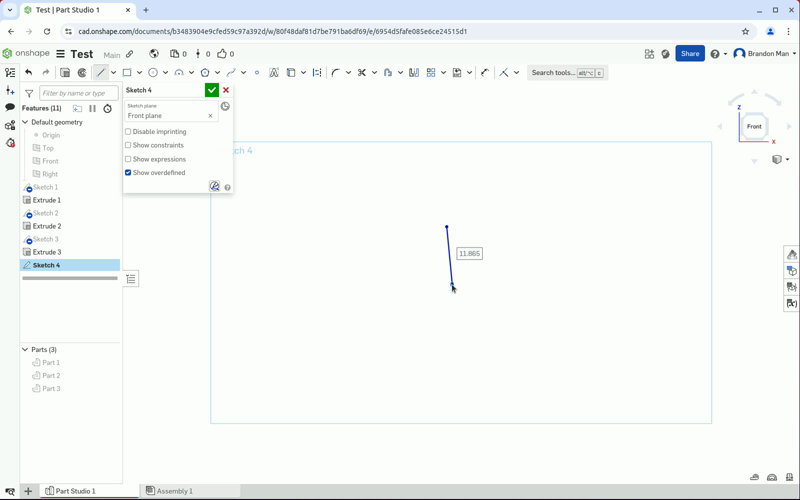
key(a)
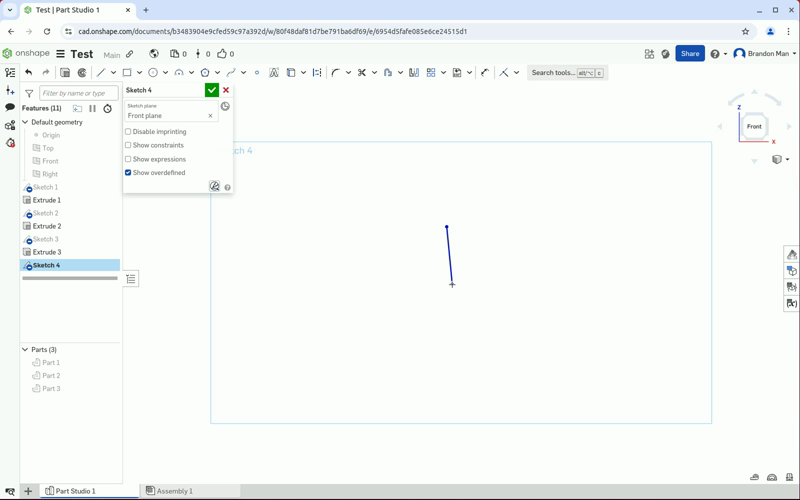
mouse_move(452, 284)
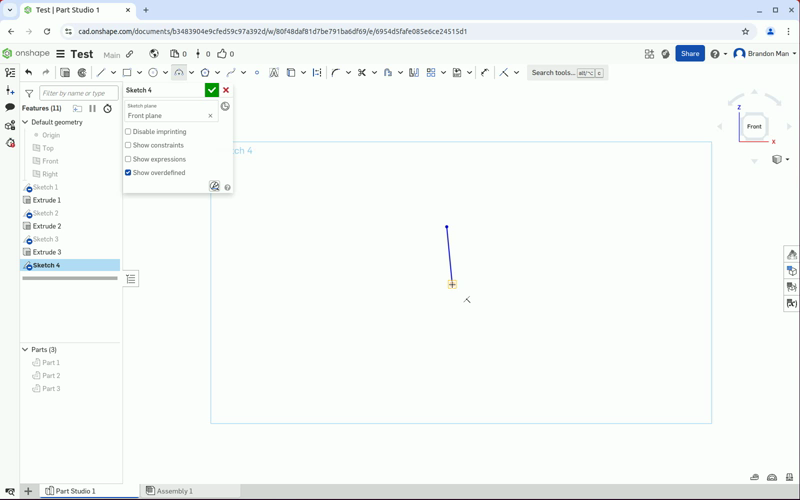
click(452, 284)
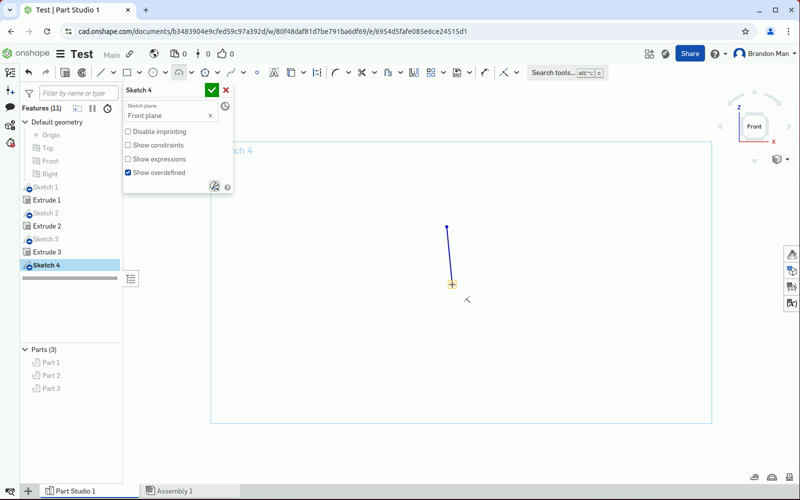
key_down(shift)
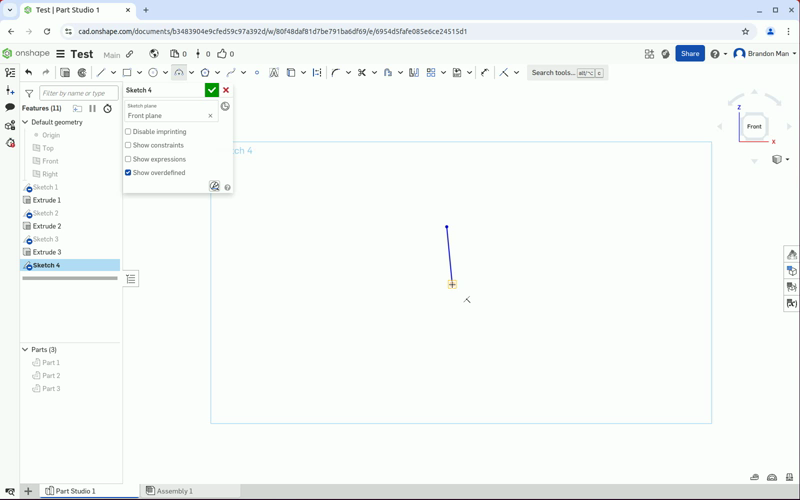
mouse_move(461, 291)
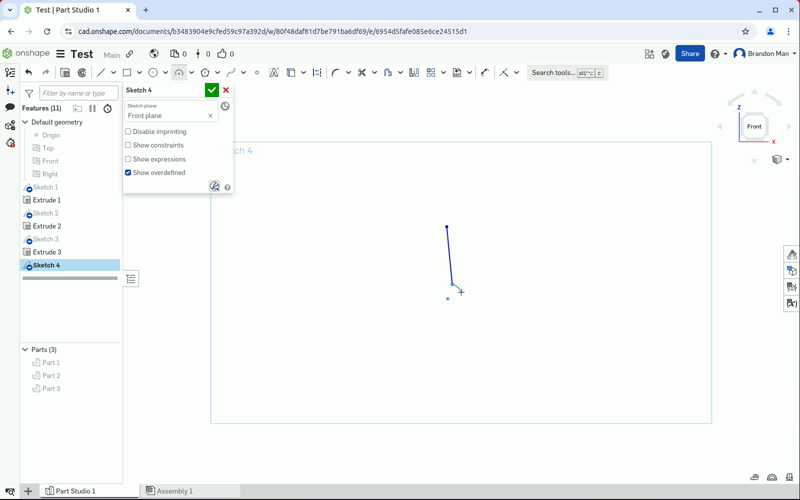
click(461, 291)
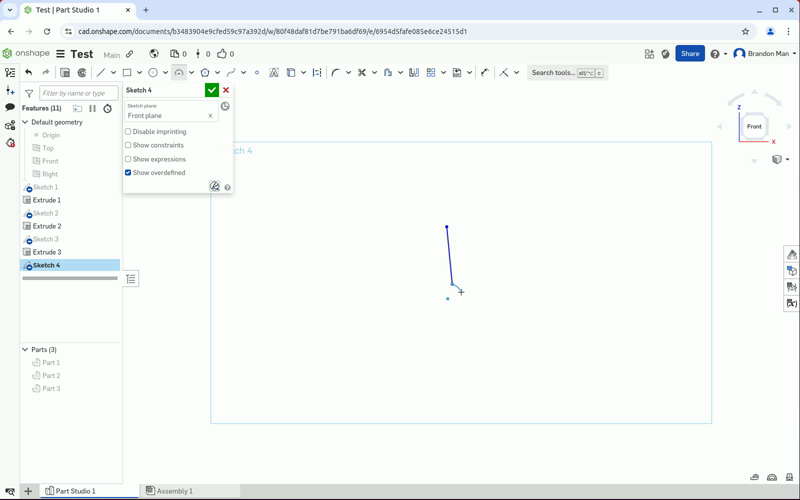
mouse_move(466, 276)
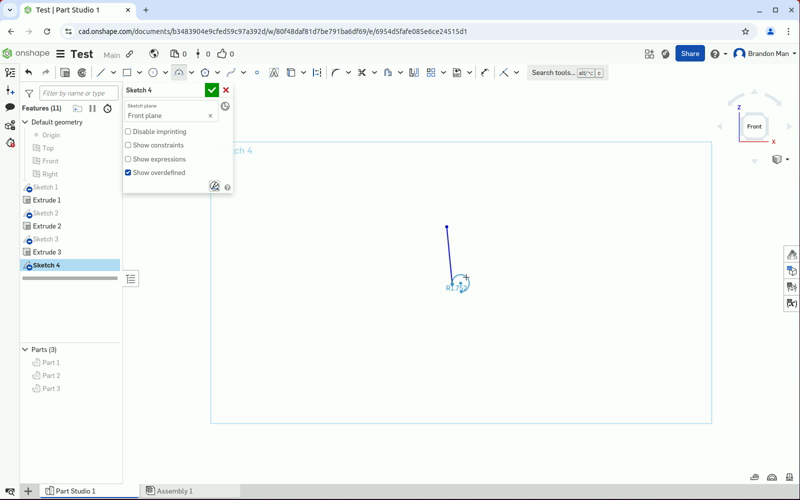
click(466, 276)
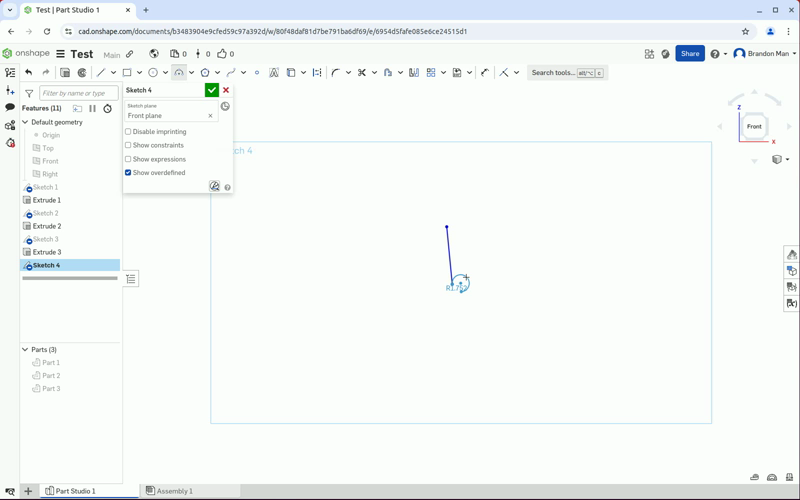
key_up(shift)
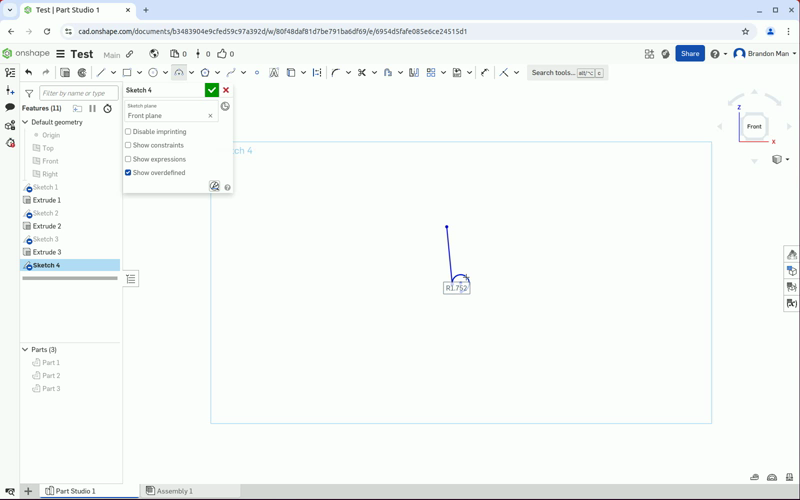
key(esc)
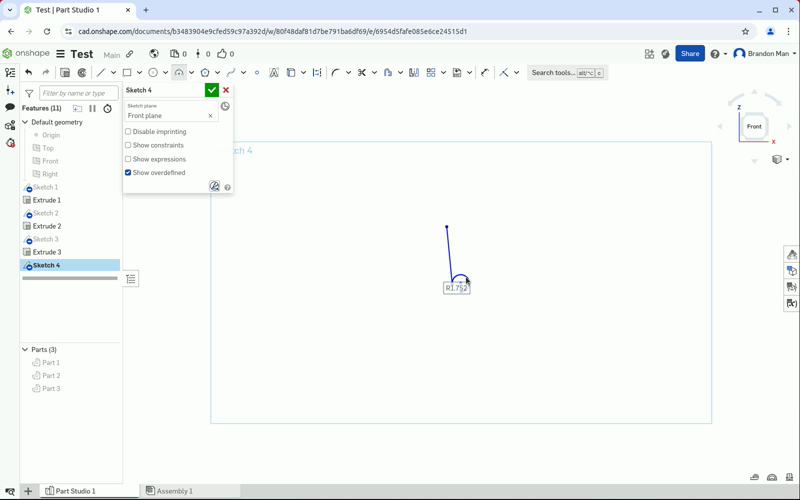
key(l)
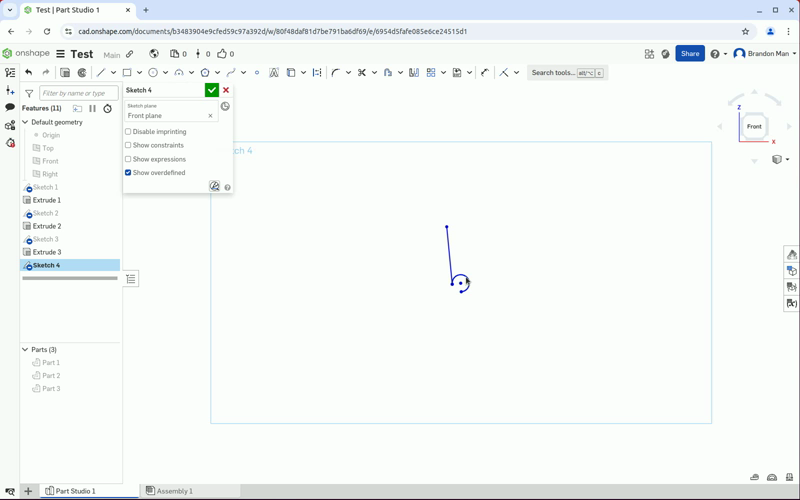
mouse_move(461, 291)
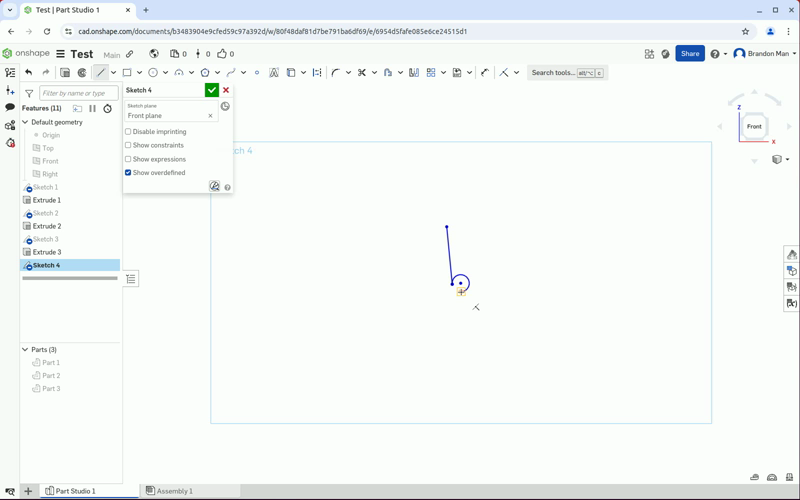
click(461, 291)
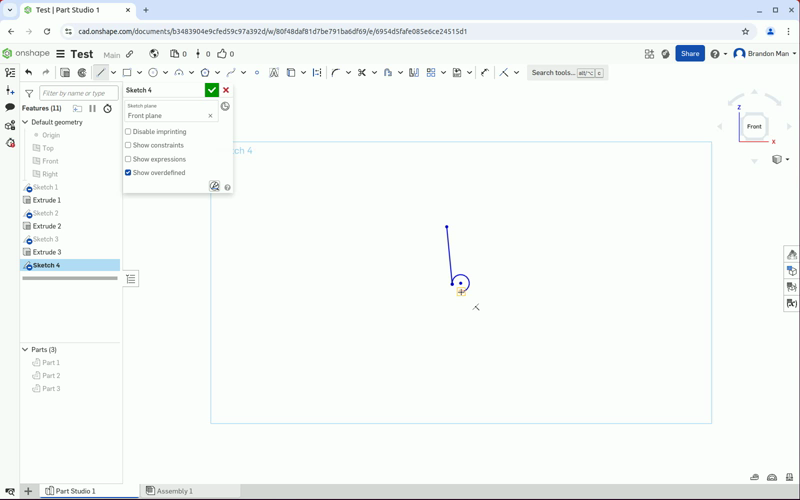
key_down(shift)
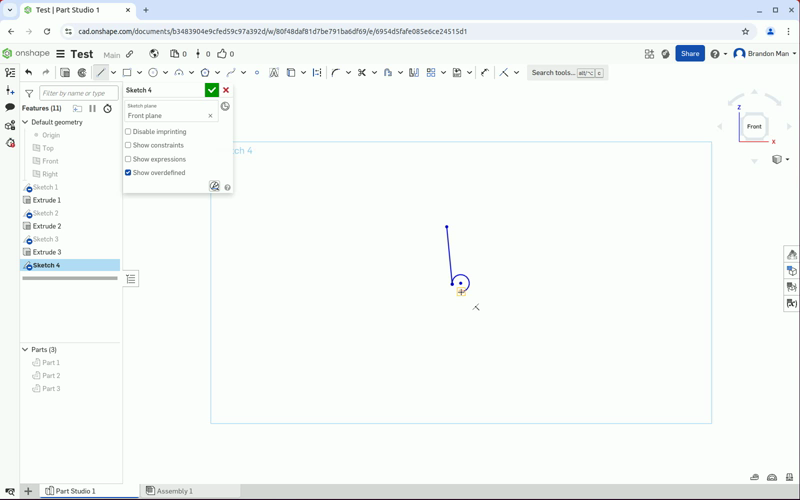
mouse_move(491, 291)
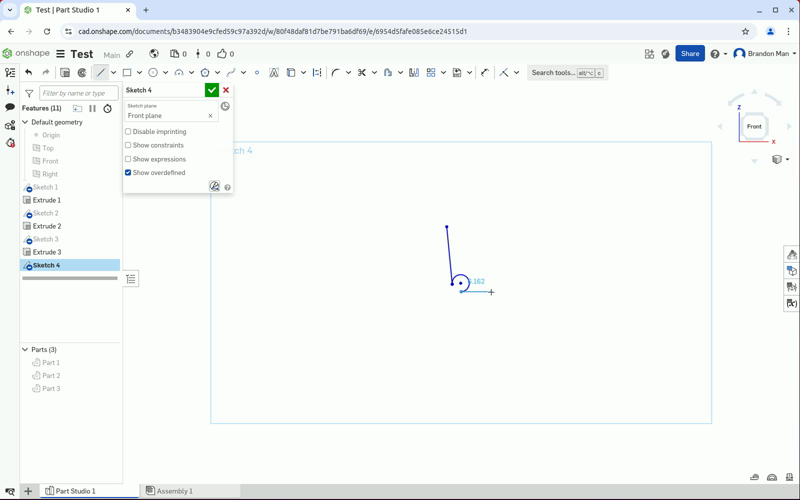
mouse_move(502, 290)
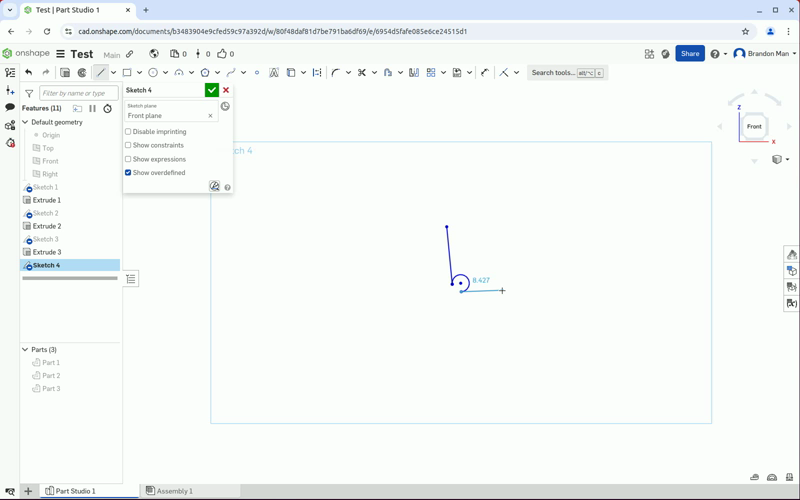
click(502, 290)
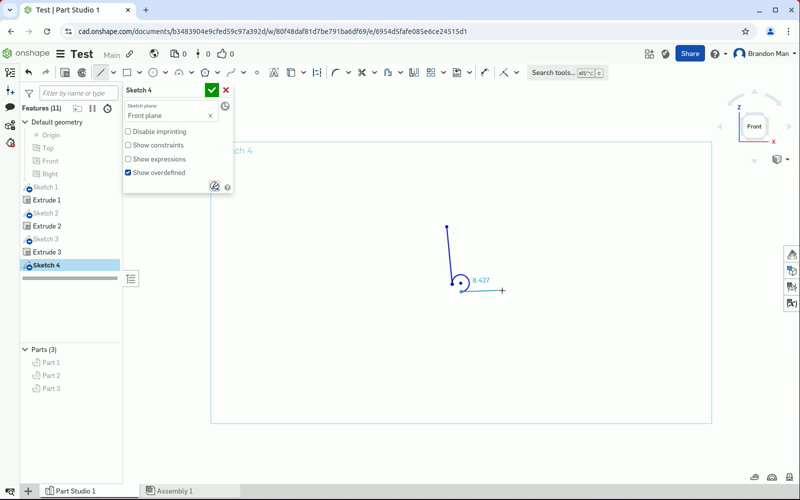
key_up(shift)
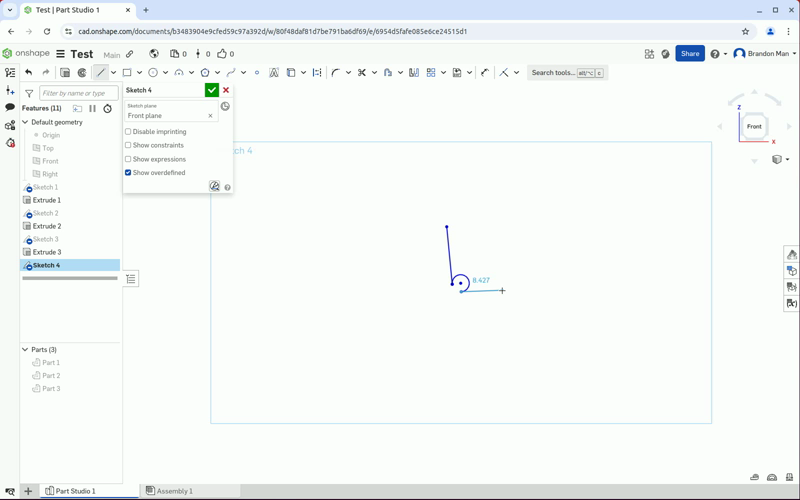
key(esc)
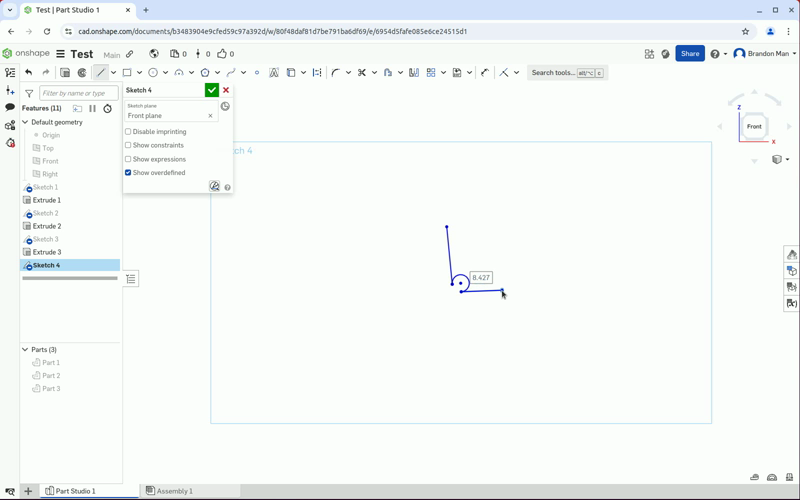
key(a)
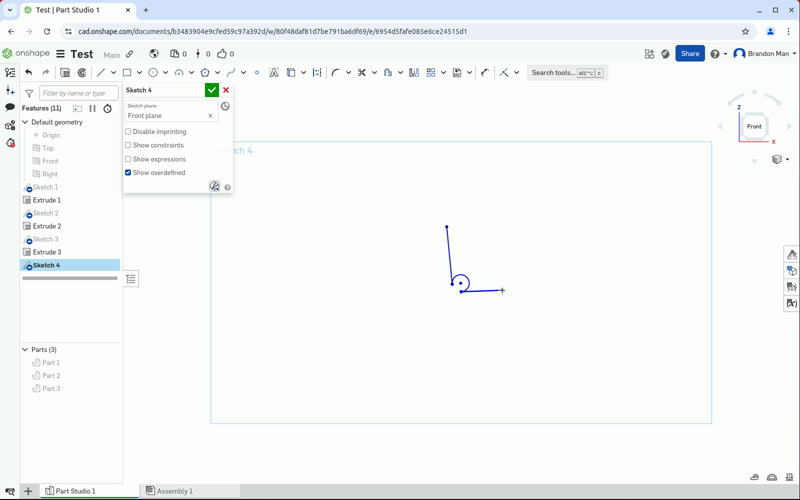
mouse_move(502, 290)
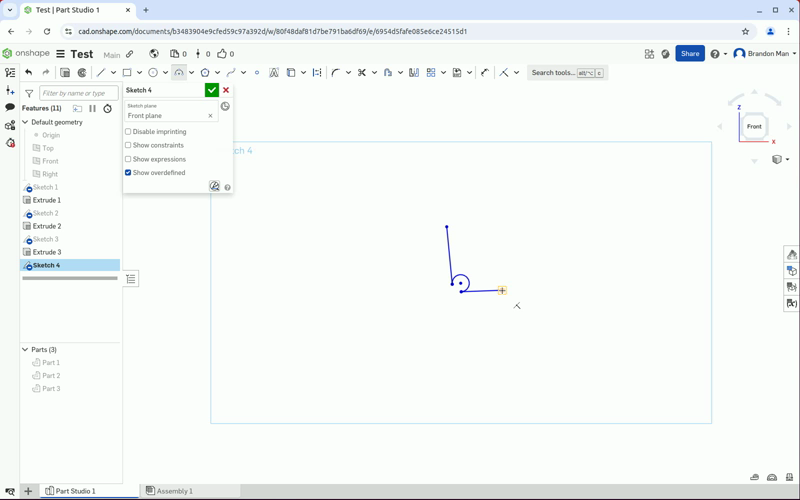
click(502, 290)
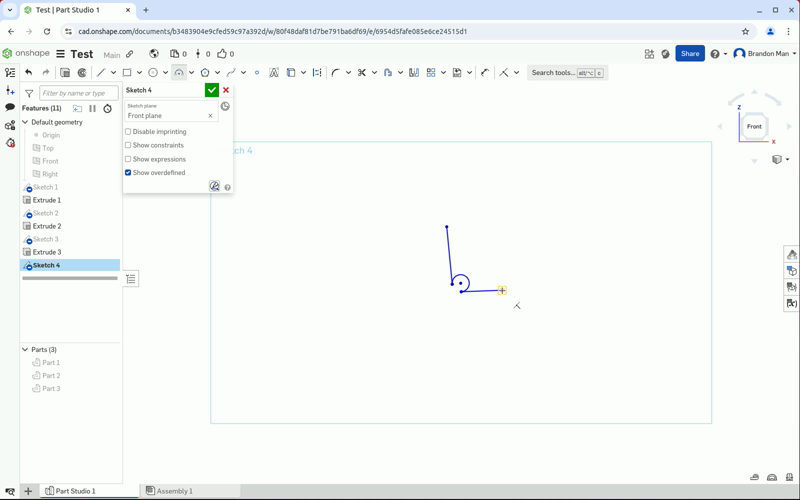
key_down(shift)
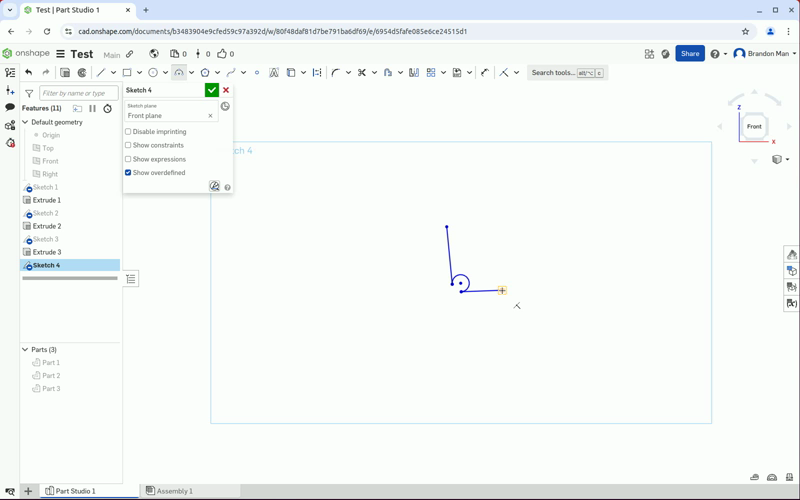
mouse_move(502, 276)
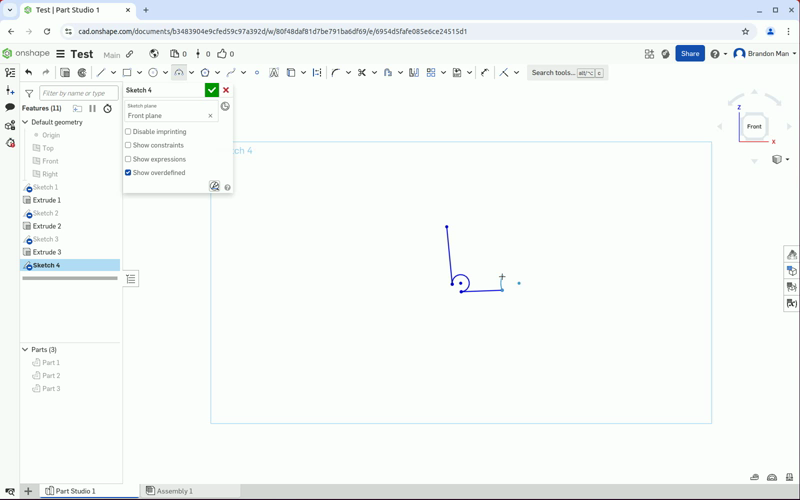
click(502, 276)
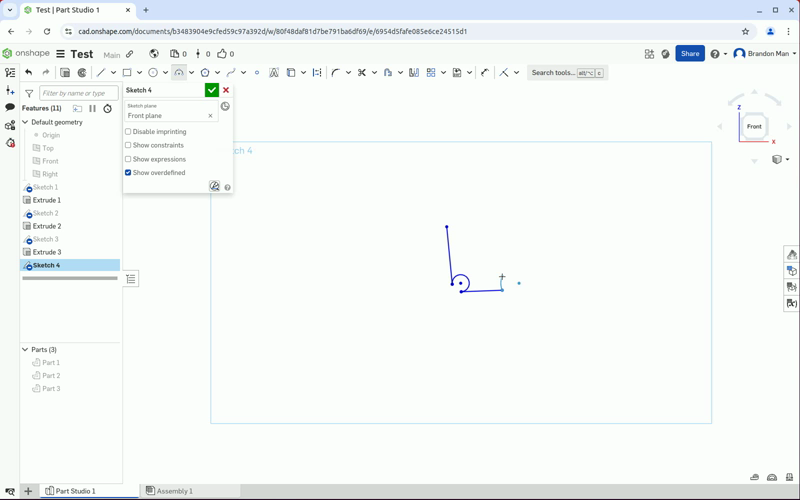
mouse_move(494, 282)
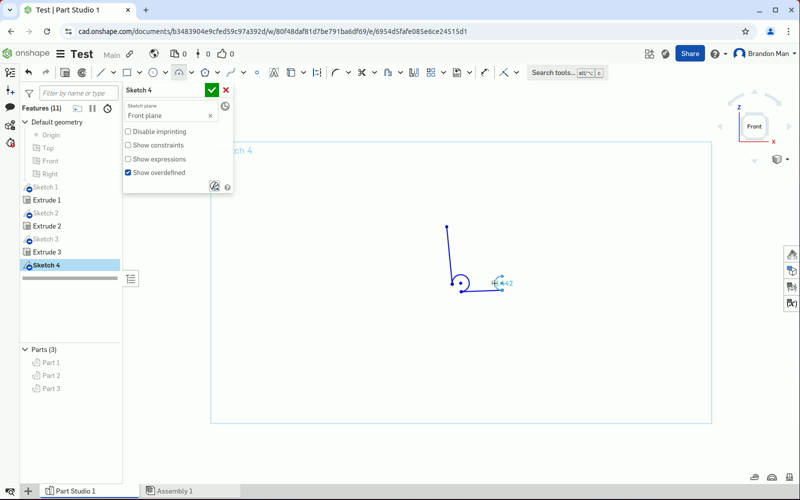
click(494, 282)
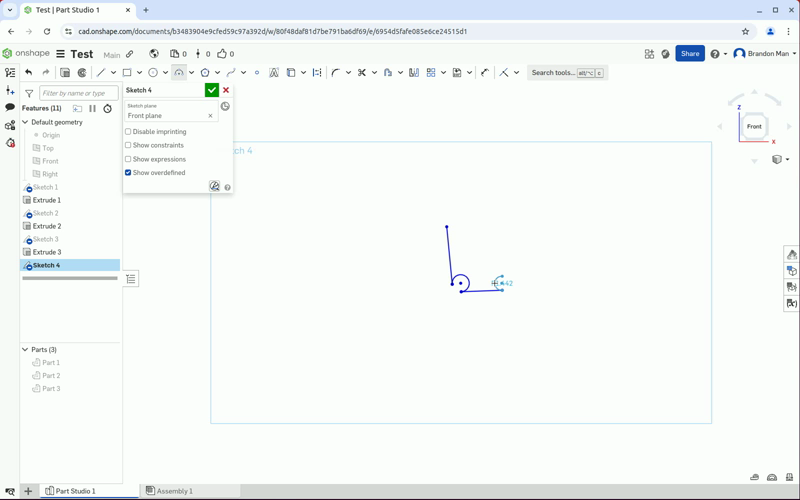
key_up(shift)
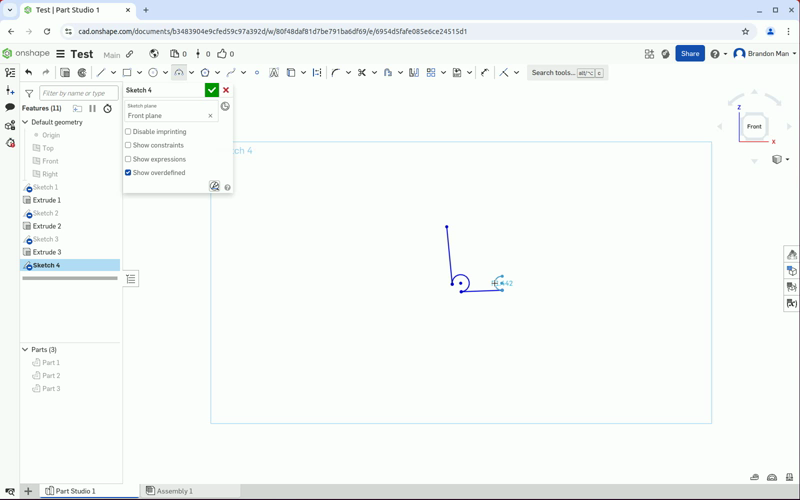
key(esc)
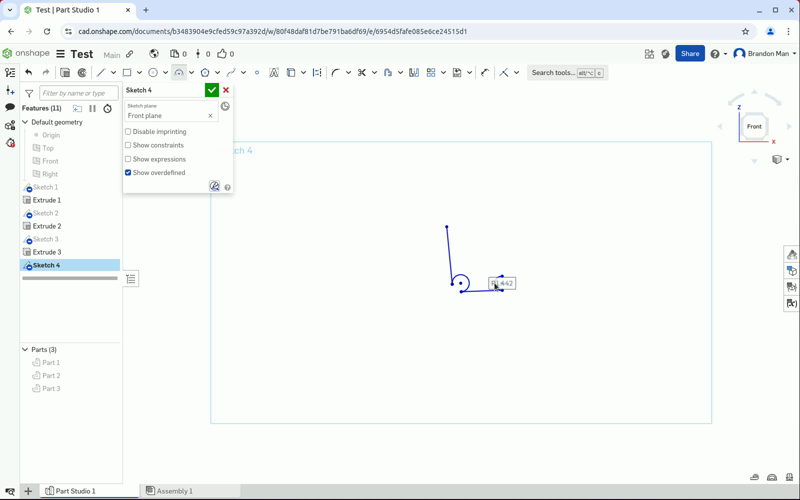
key(l)
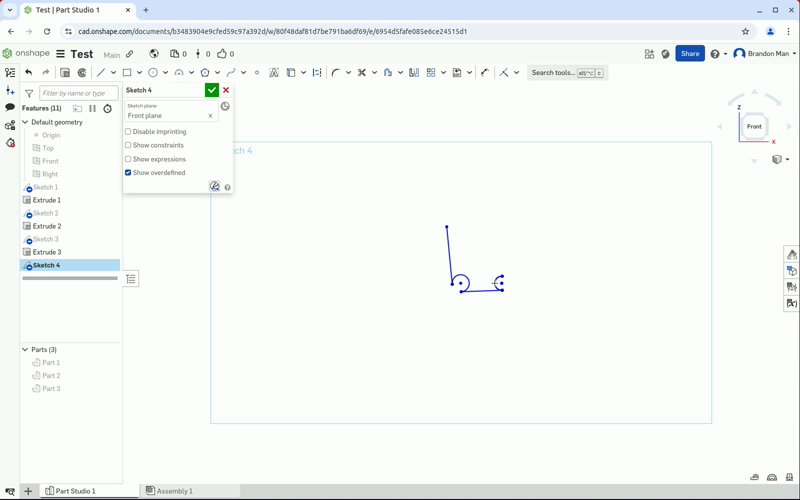
mouse_move(502, 276)
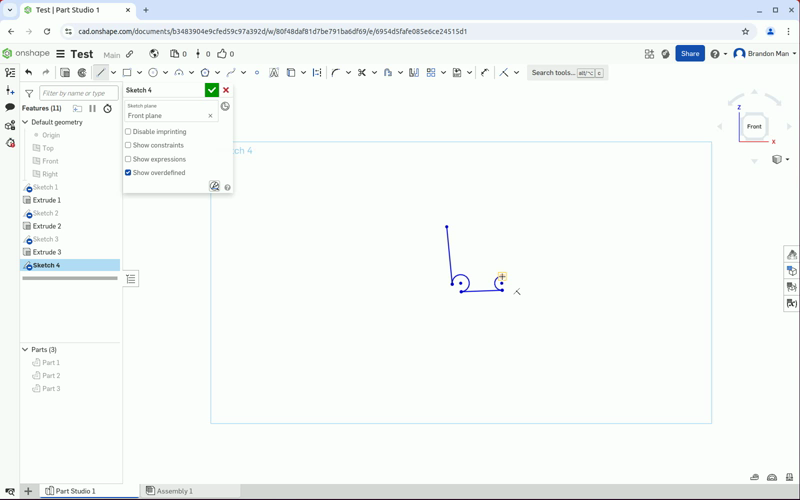
click(502, 276)
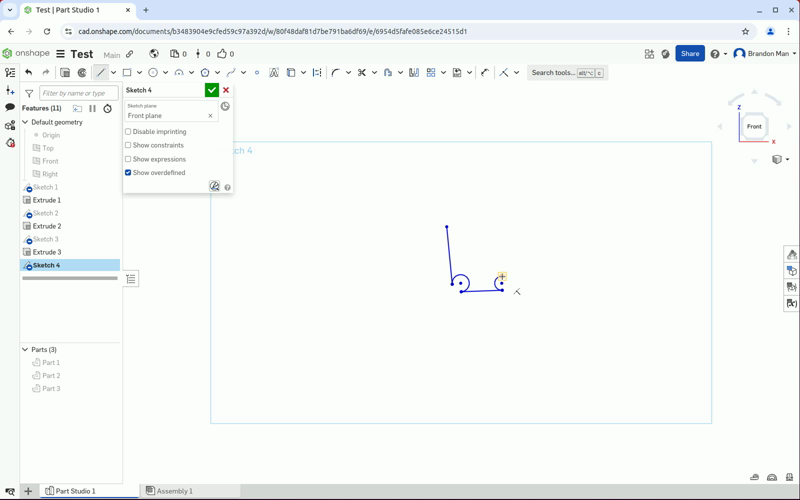
key_down(shift)
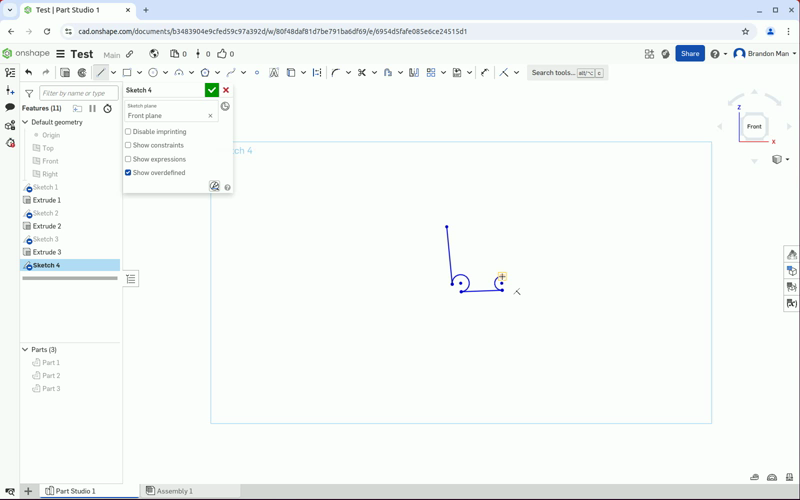
mouse_move(532, 276)
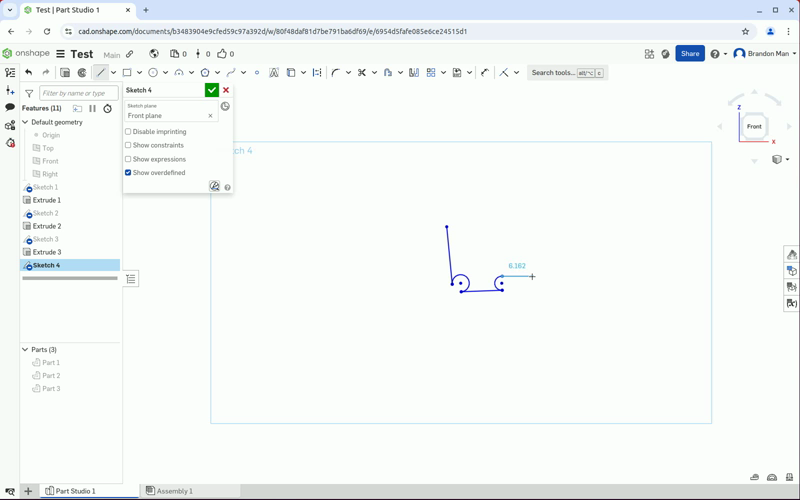
mouse_move(478, 275)
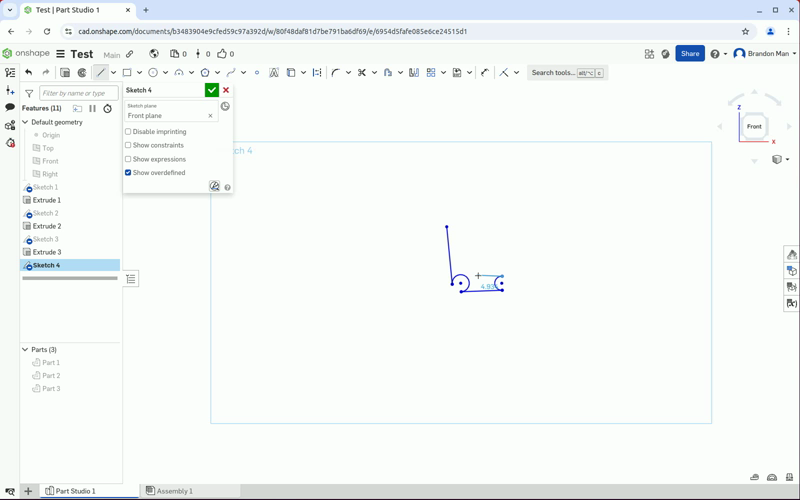
click(478, 275)
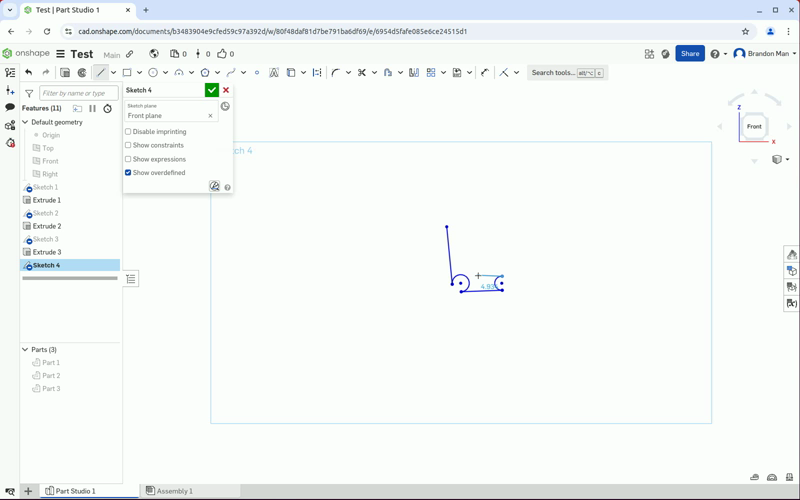
key_up(shift)
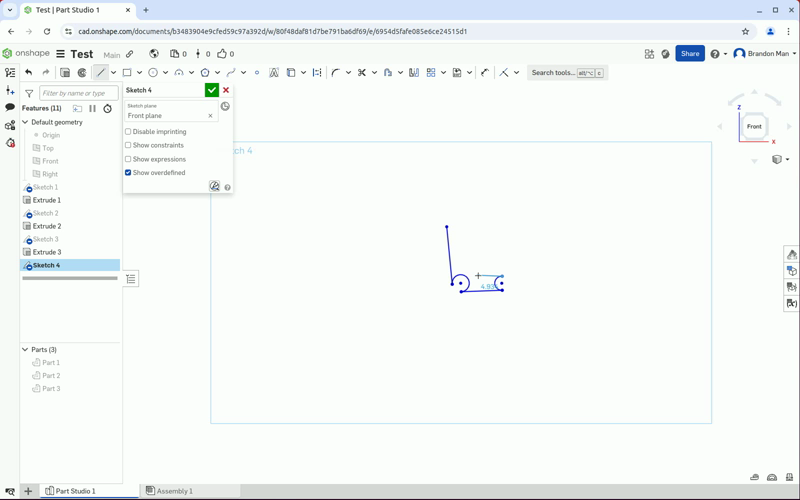
key(esc)
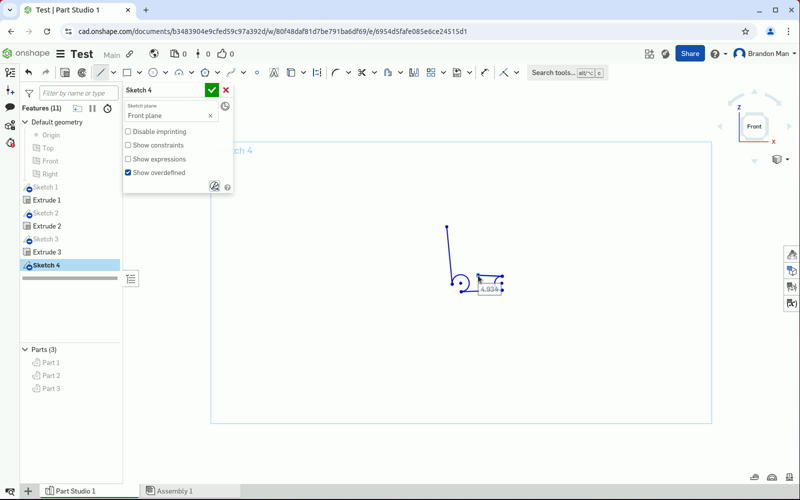
key(a)
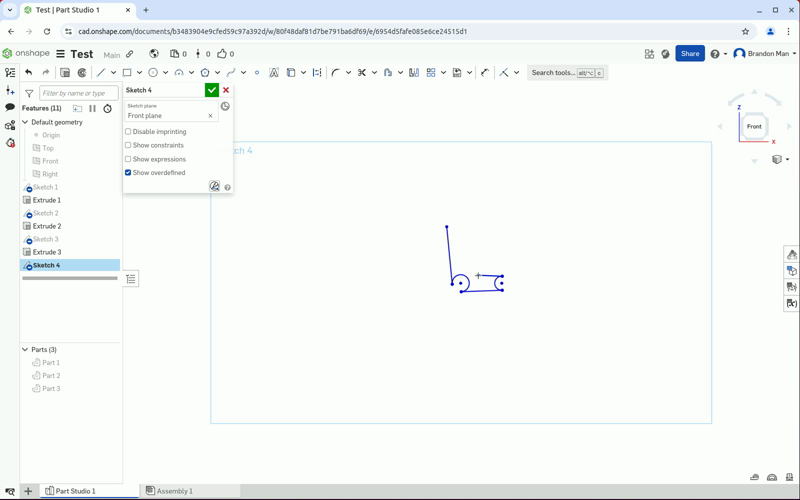
mouse_move(478, 275)
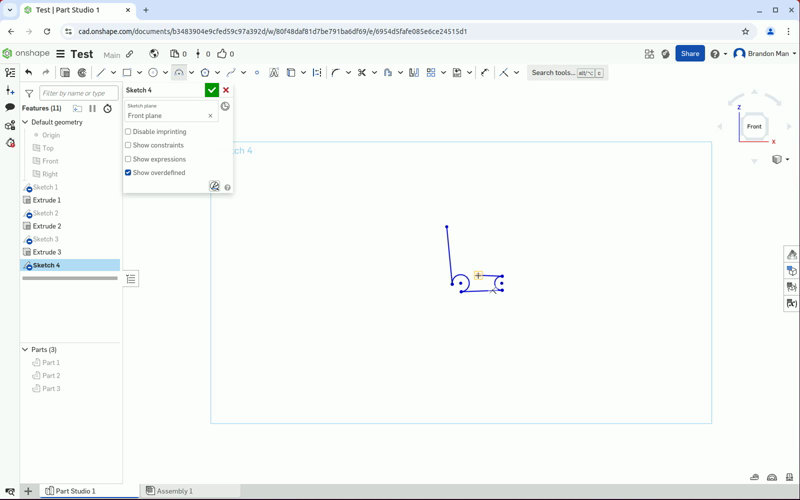
click(478, 275)
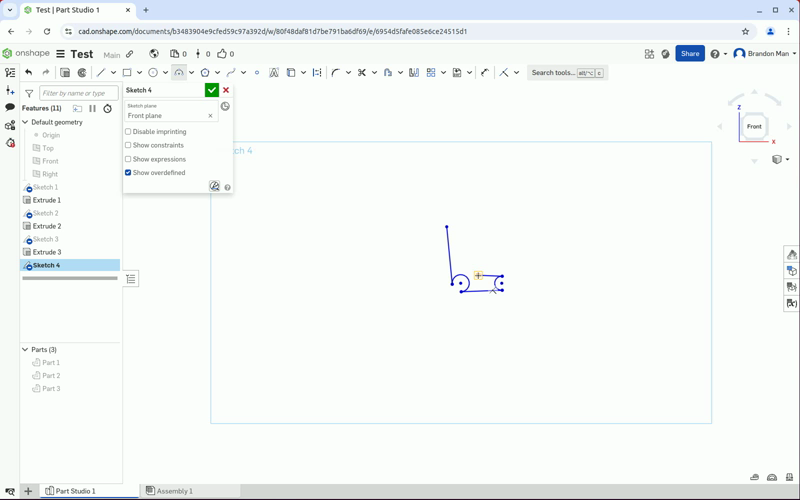
key_down(shift)
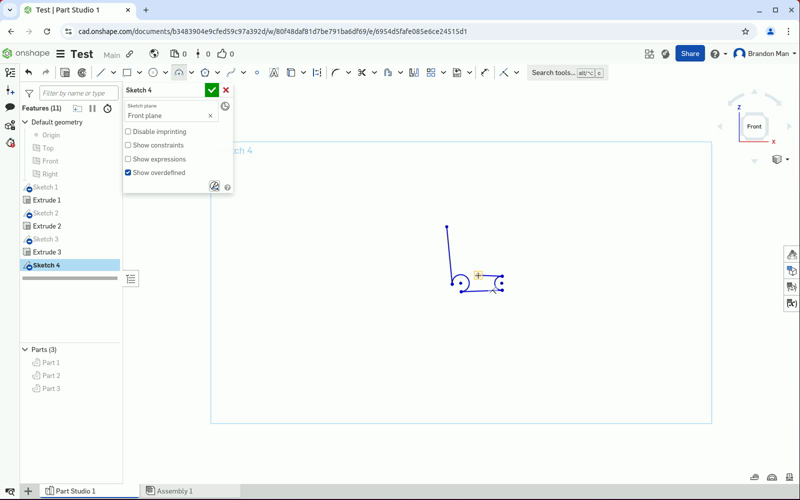
mouse_move(471, 267)
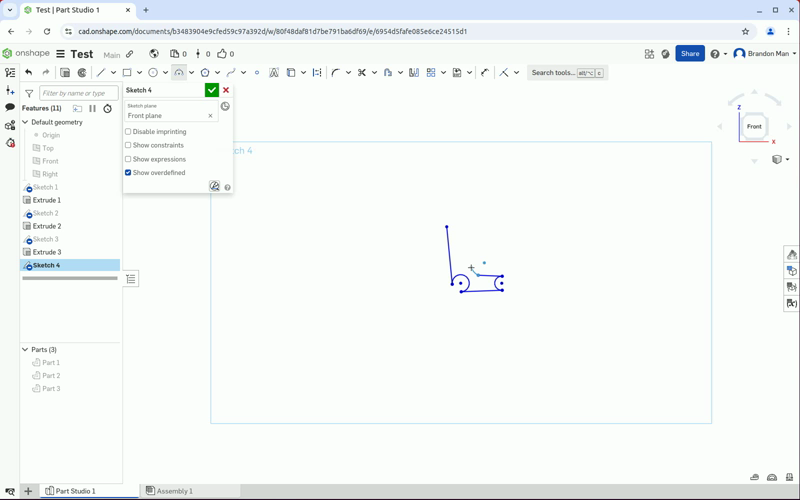
click(471, 267)
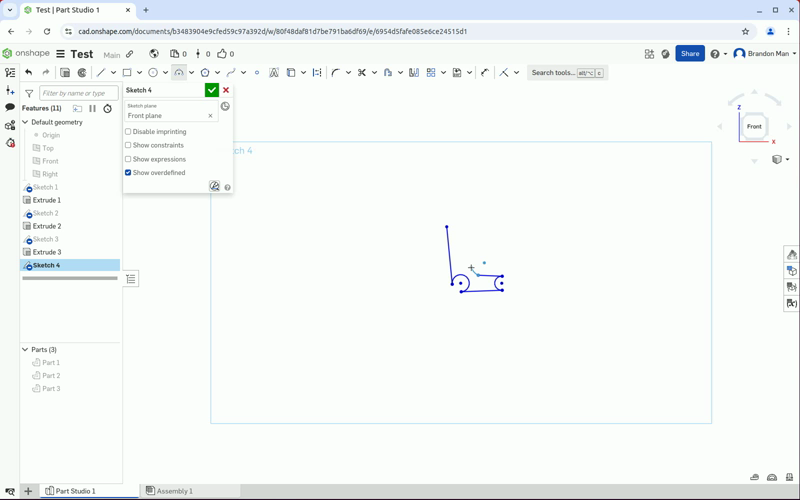
mouse_move(472, 272)
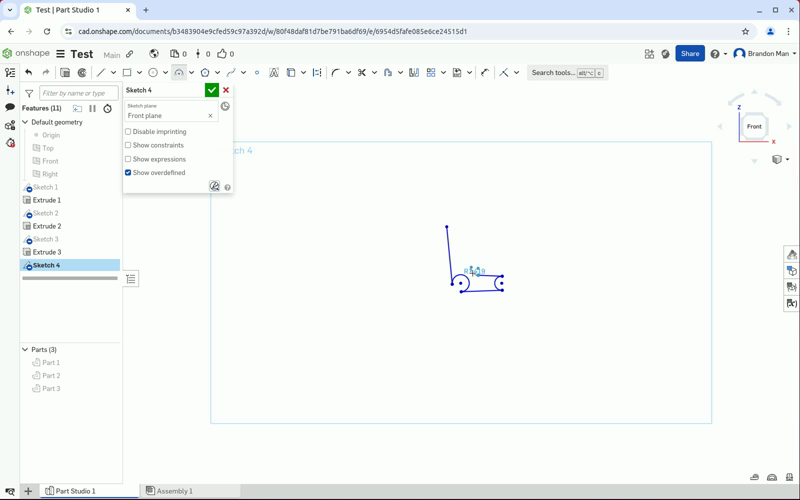
click(472, 272)
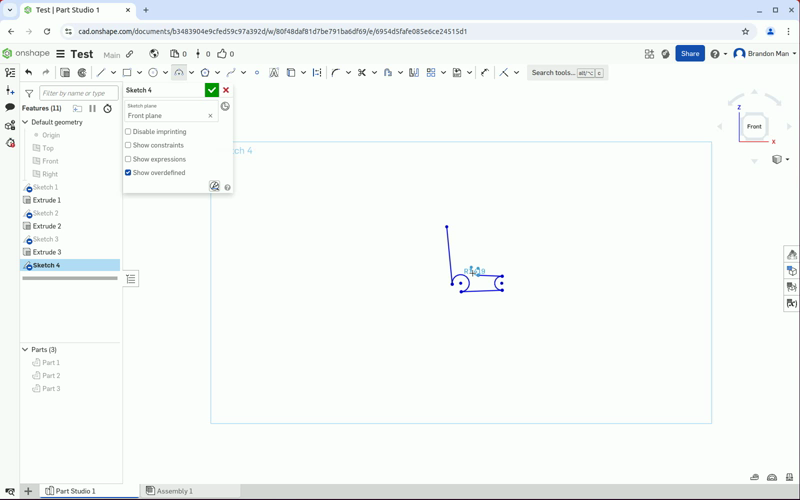
key_up(shift)
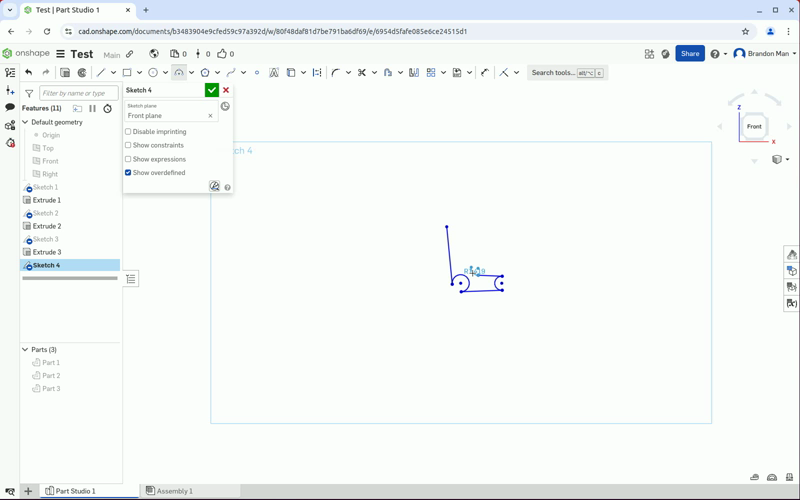
key(esc)
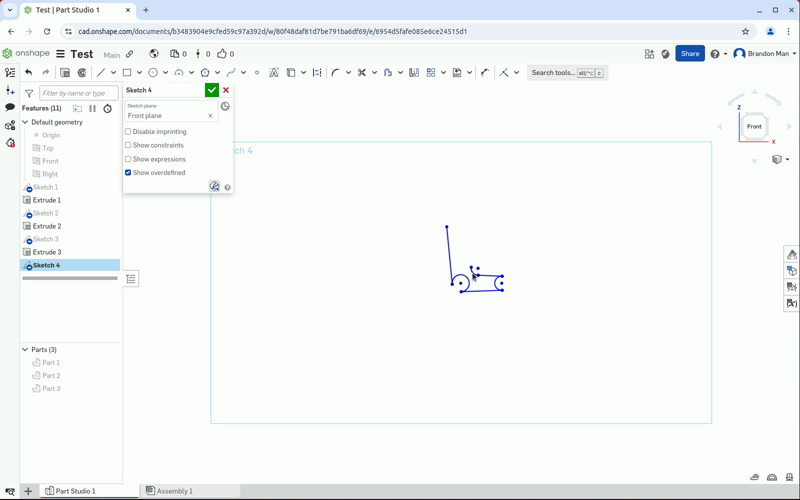
key(l)
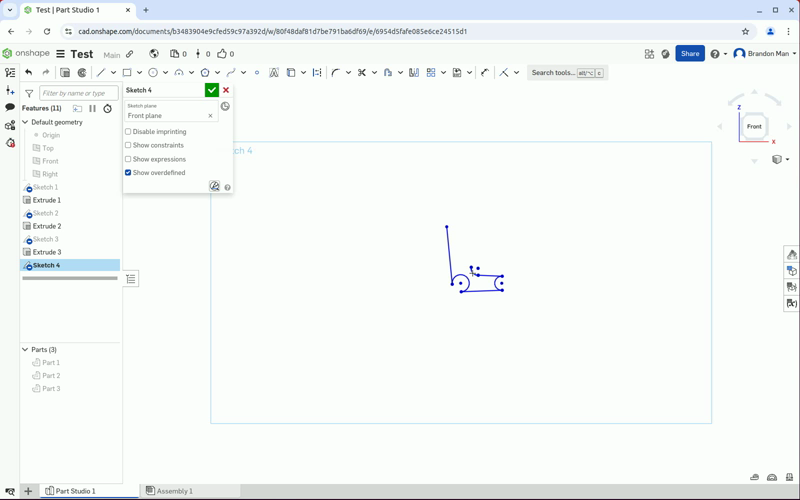
mouse_move(471, 267)
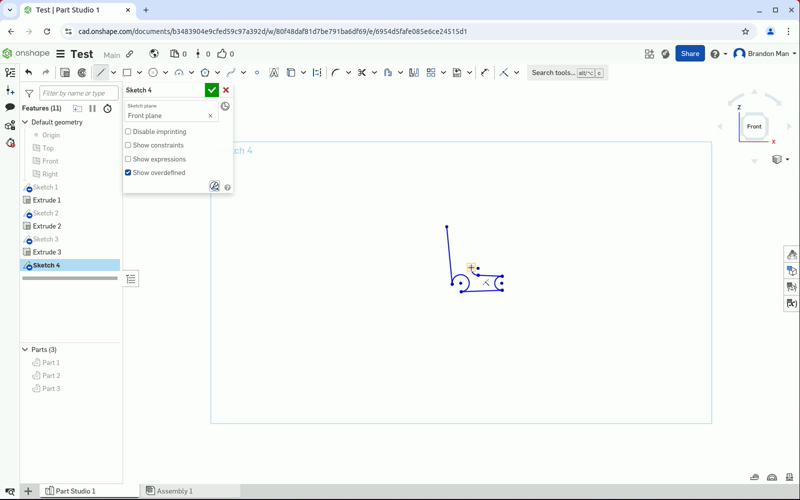
click(471, 267)
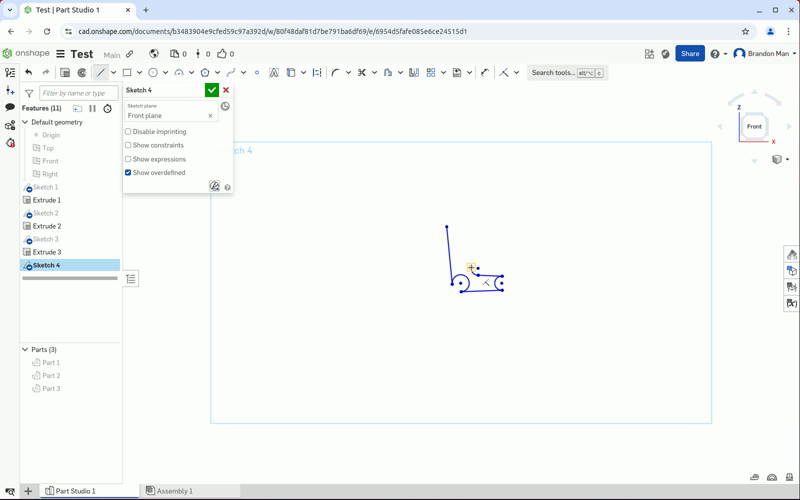
key_down(shift)
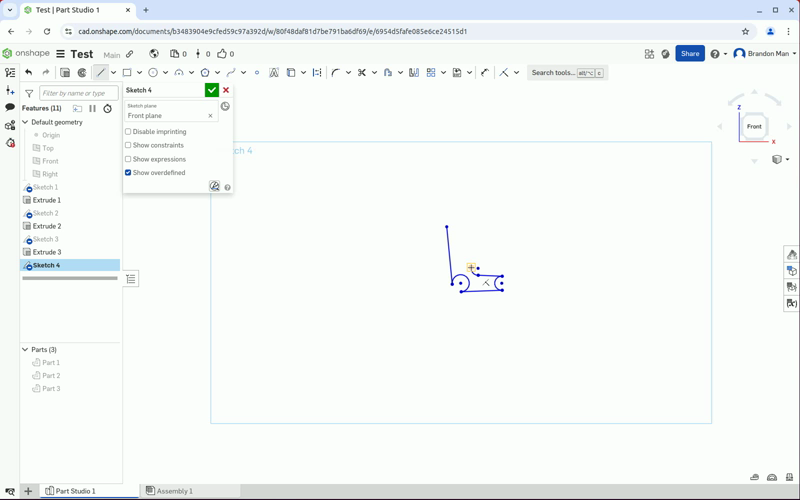
mouse_move(501, 267)
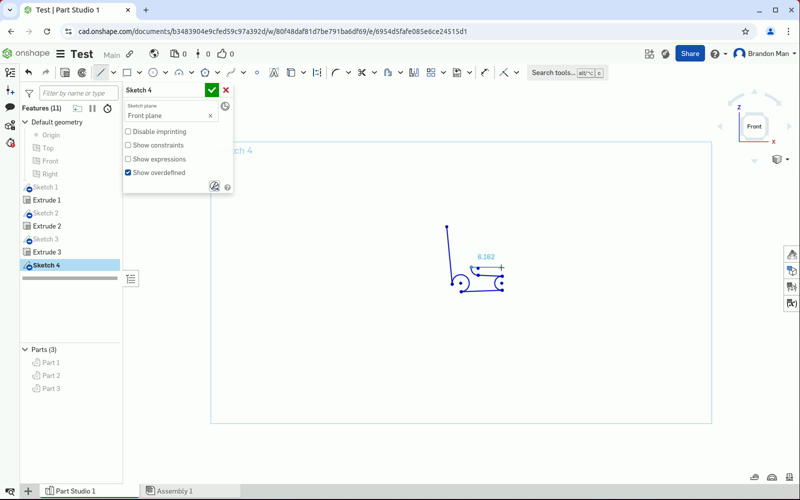
mouse_move(475, 226)
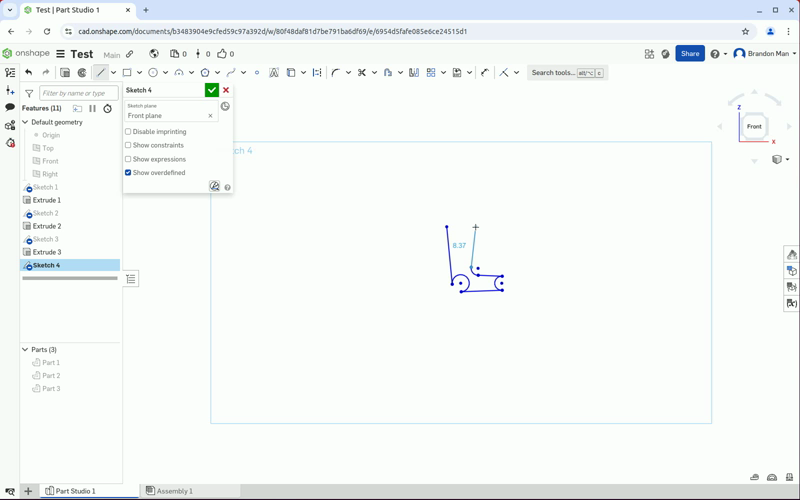
click(475, 226)
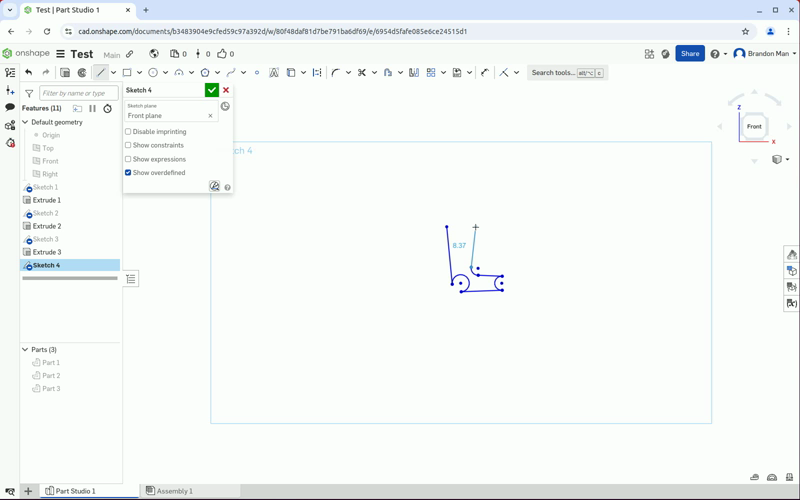
key_up(shift)
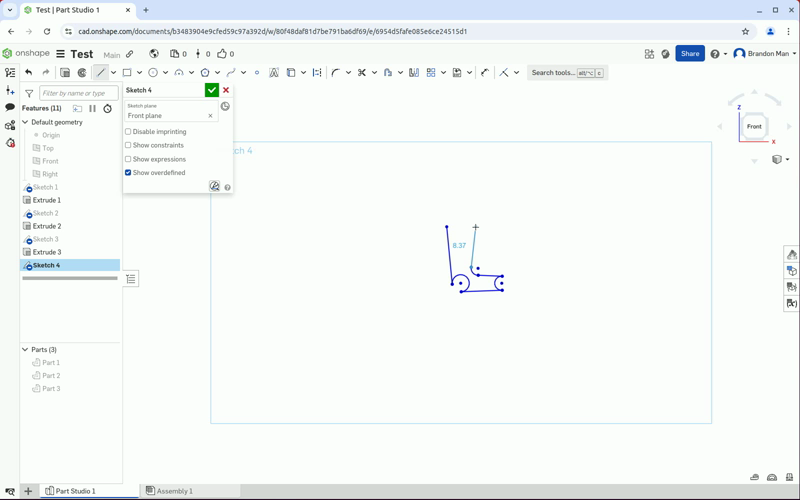
key(esc)
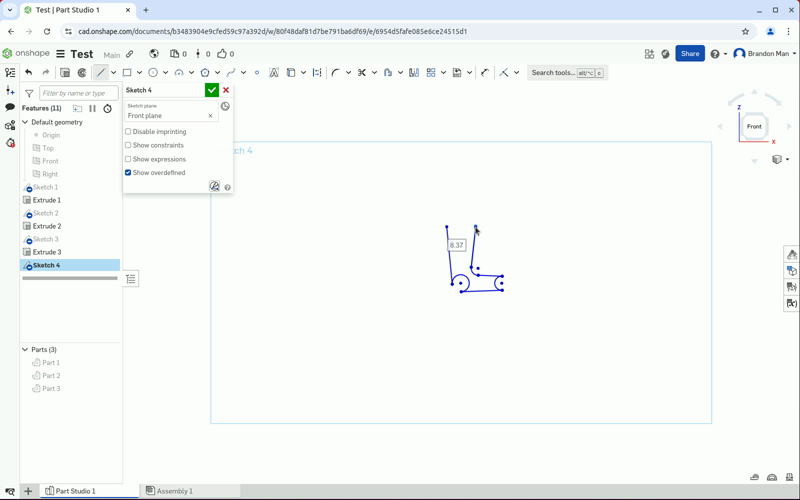
key(a)
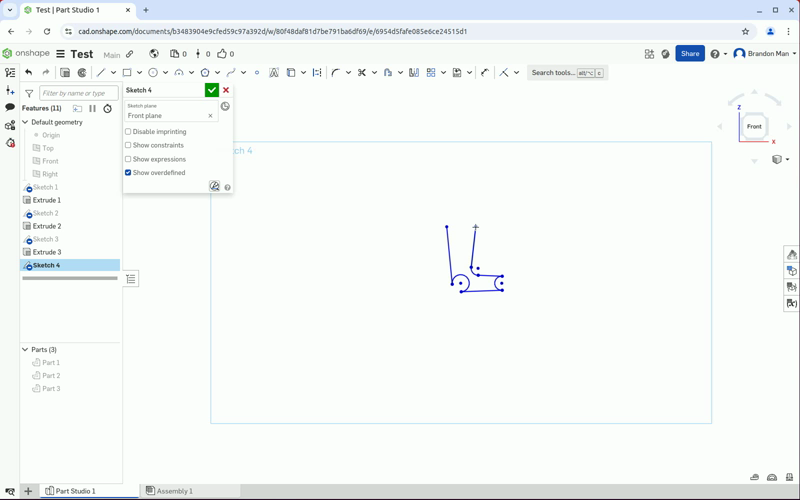
mouse_move(475, 226)
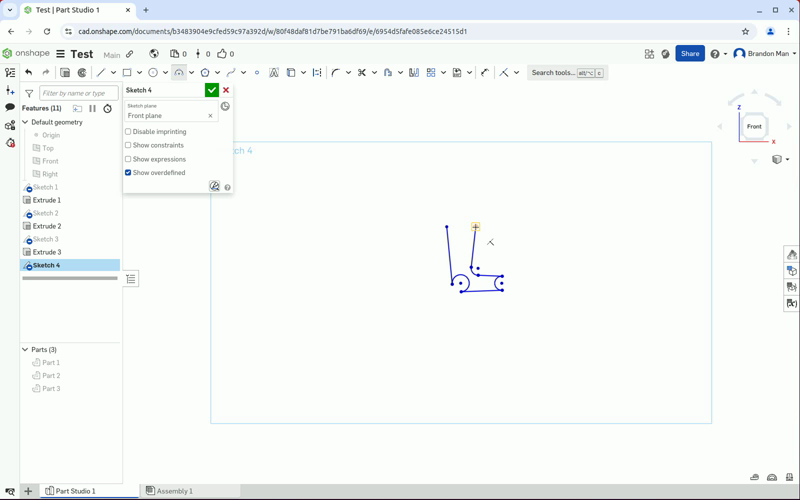
click(475, 226)
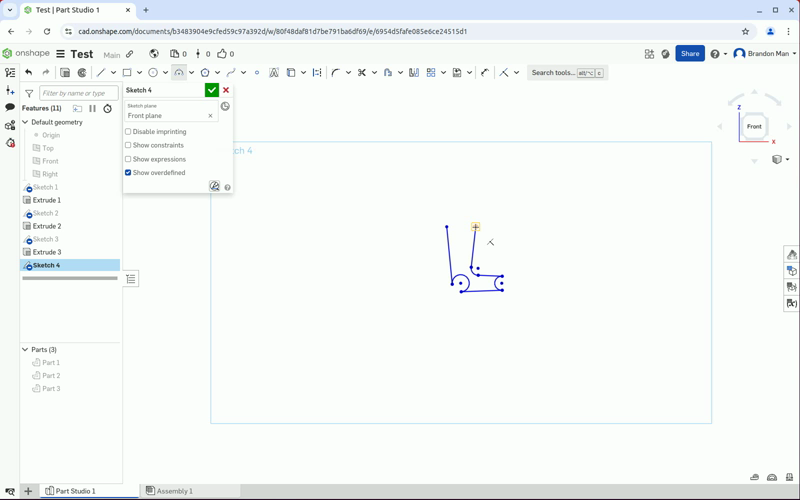
mouse_move(446, 226)
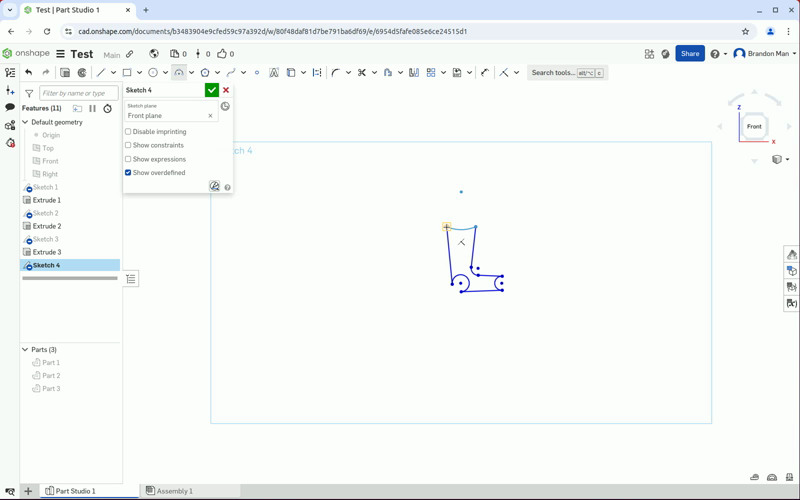
click(446, 226)
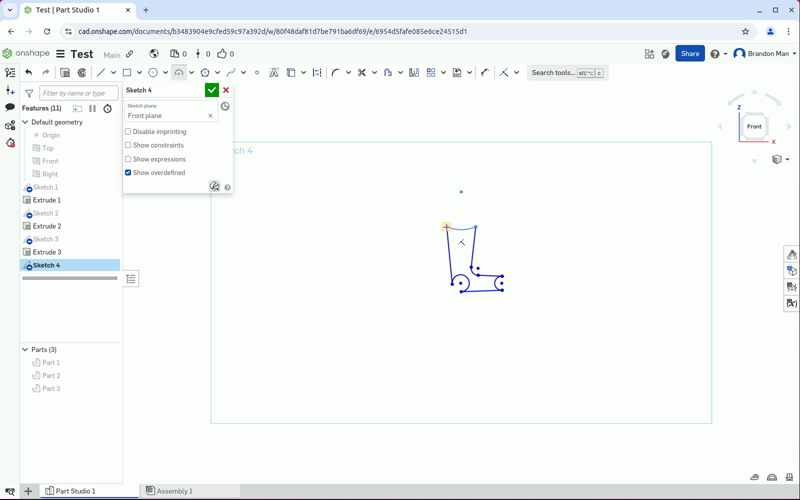
key_down(shift)
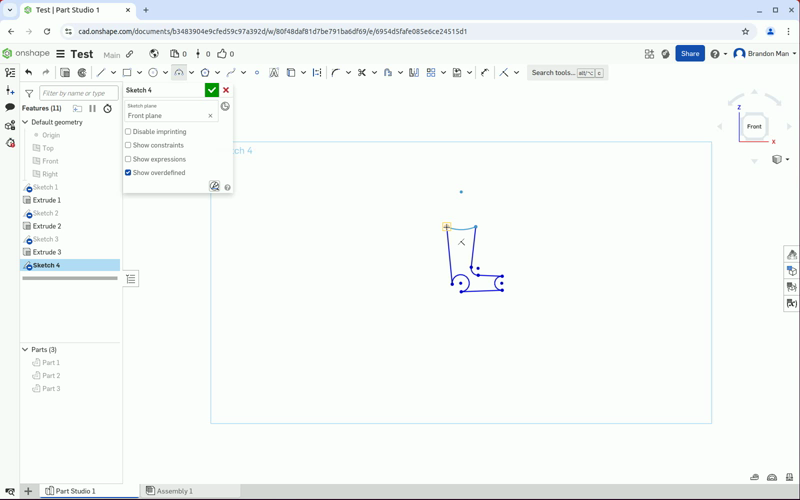
mouse_move(461, 239)
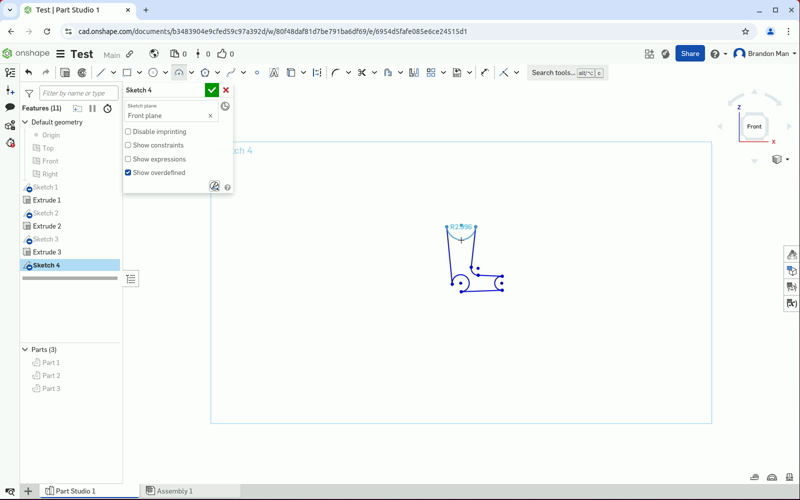
click(461, 239)
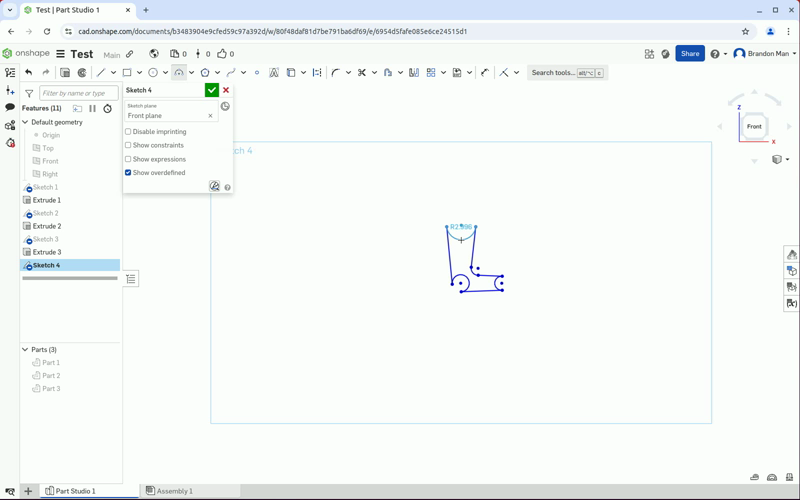
key_up(shift)
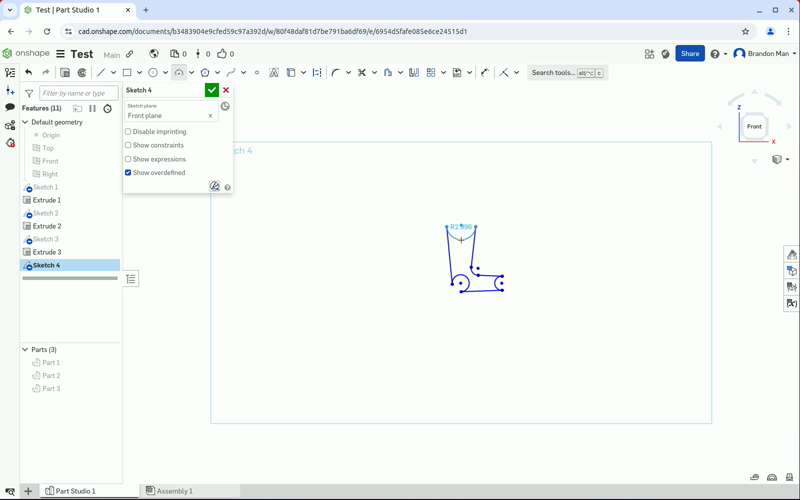
key(esc)
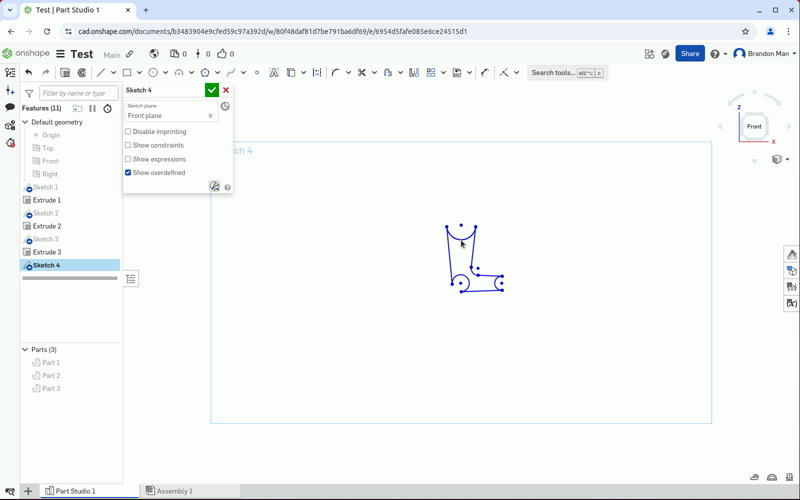
mouse_move(485, 288)
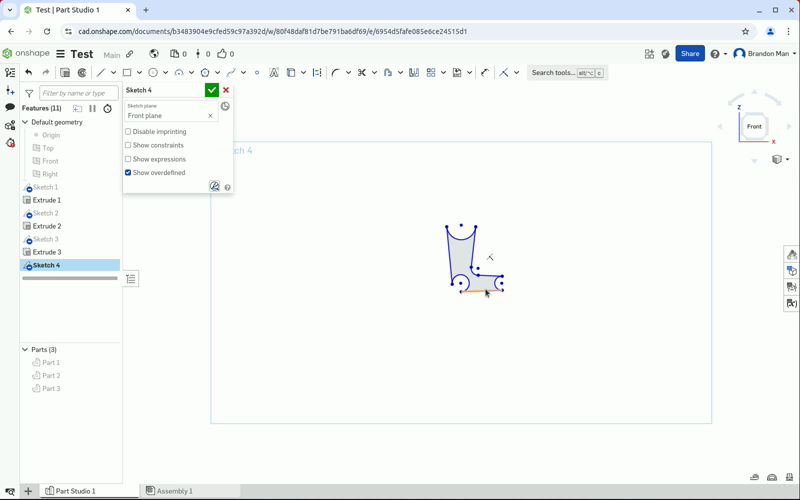
scroll(6)
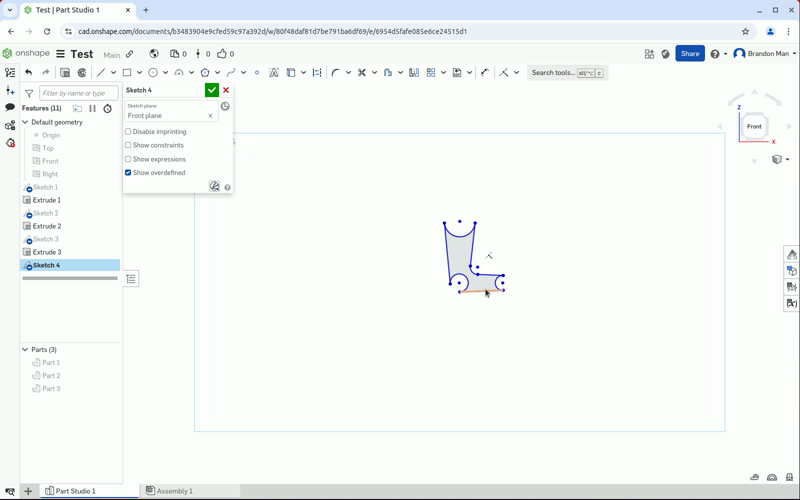
scroll(6)
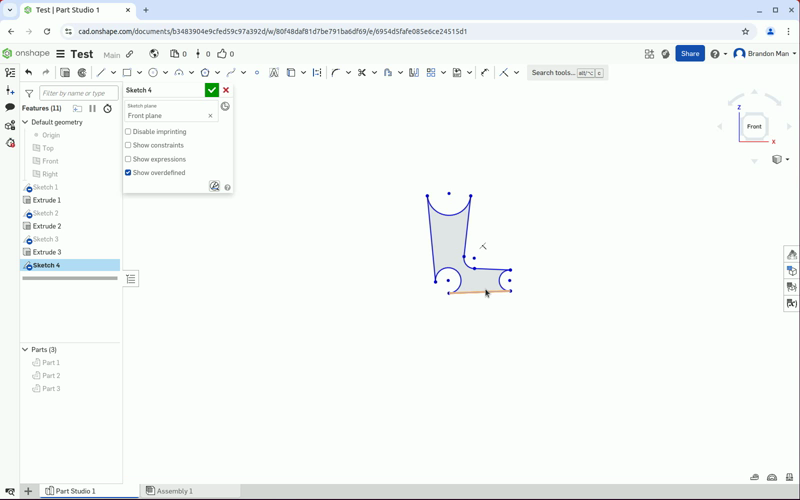
scroll(6)
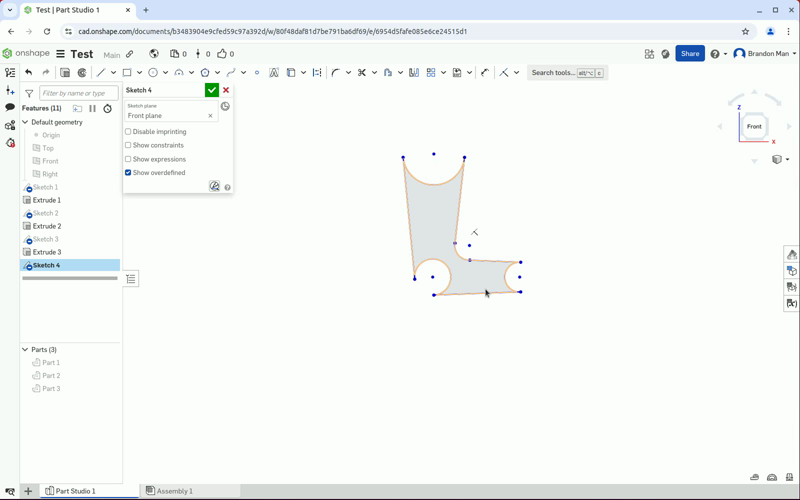
scroll(6)
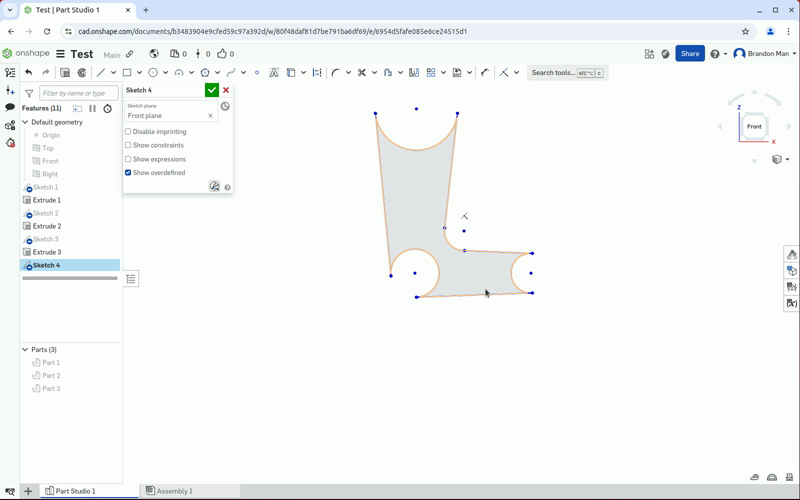
scroll(6)
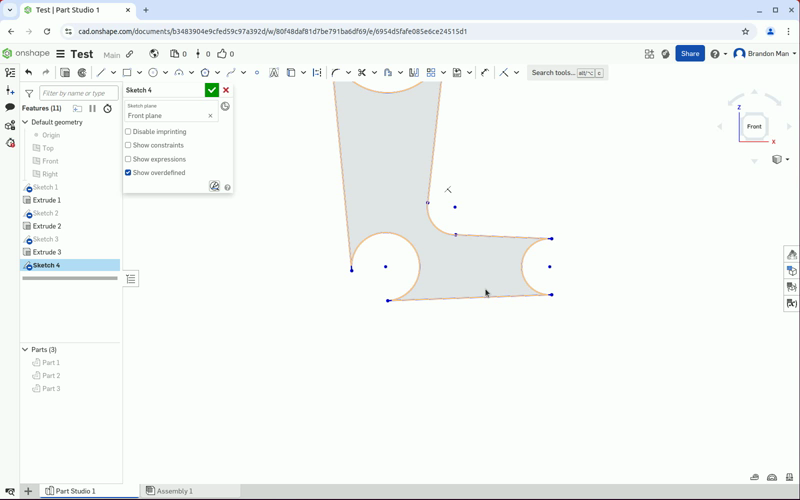
scroll(6)
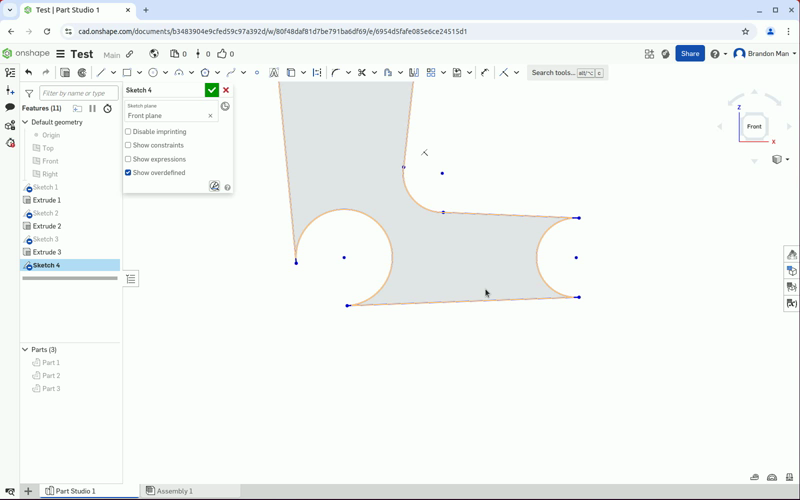
scroll(6)
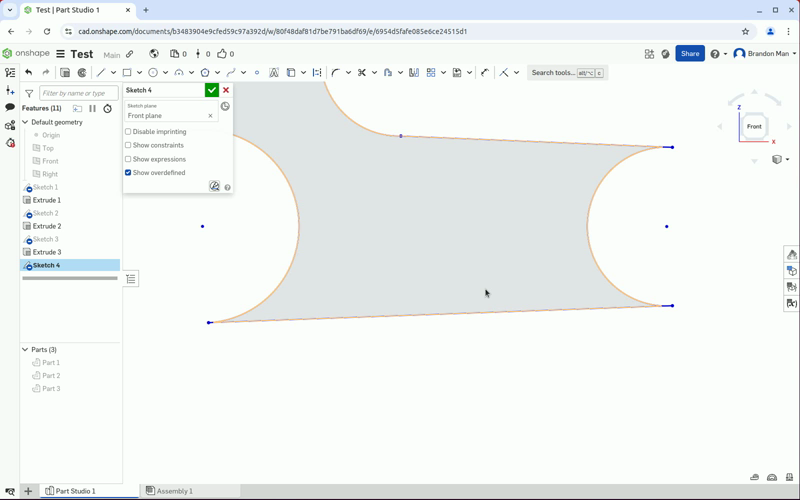
click(485, 288)
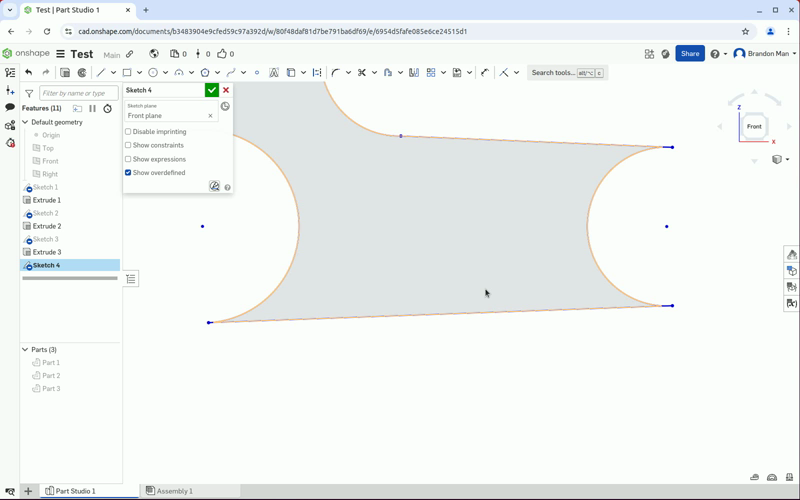
scroll(-6)
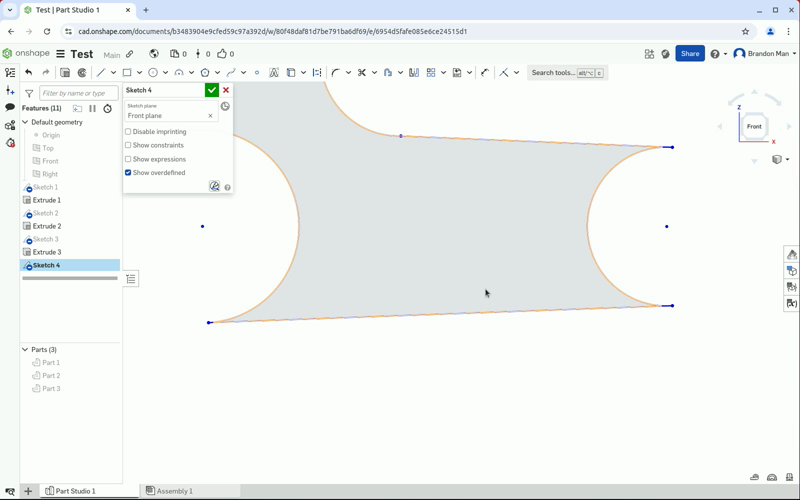
scroll(-6)
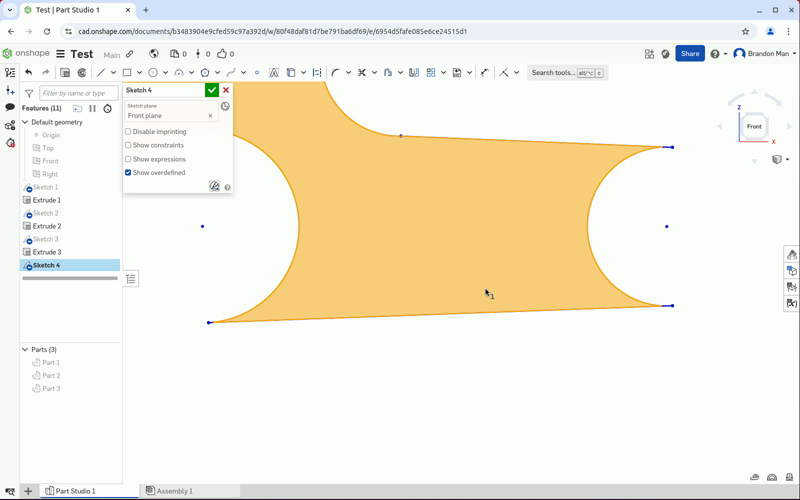
scroll(-6)
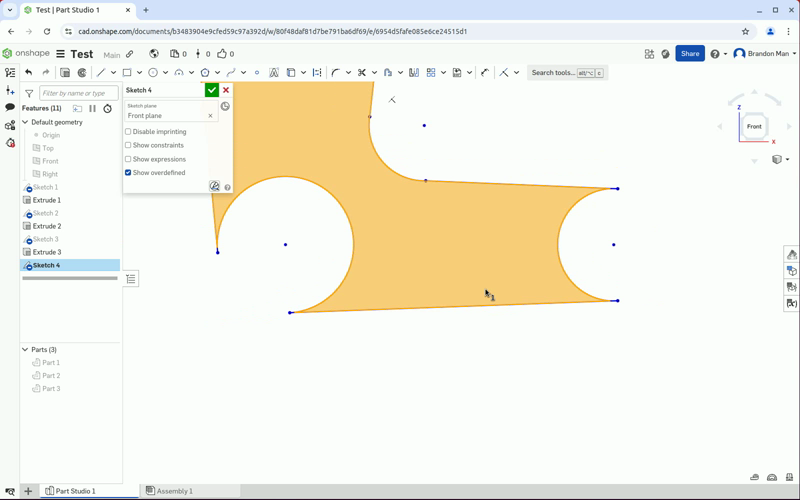
scroll(-6)
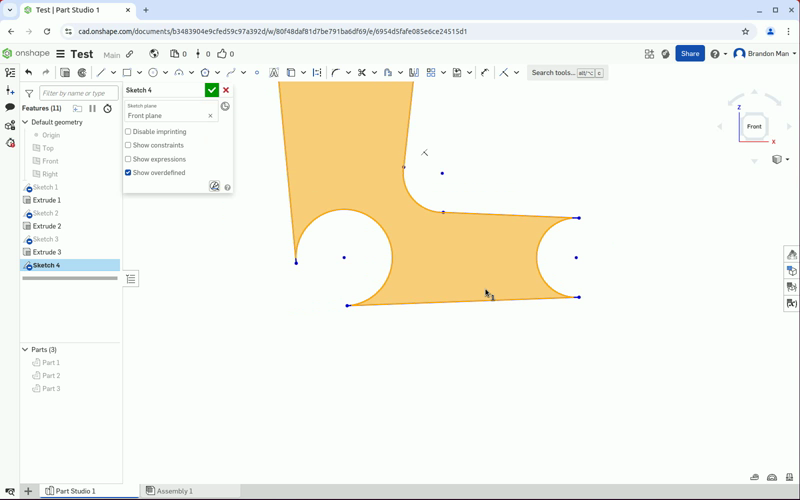
scroll(-6)
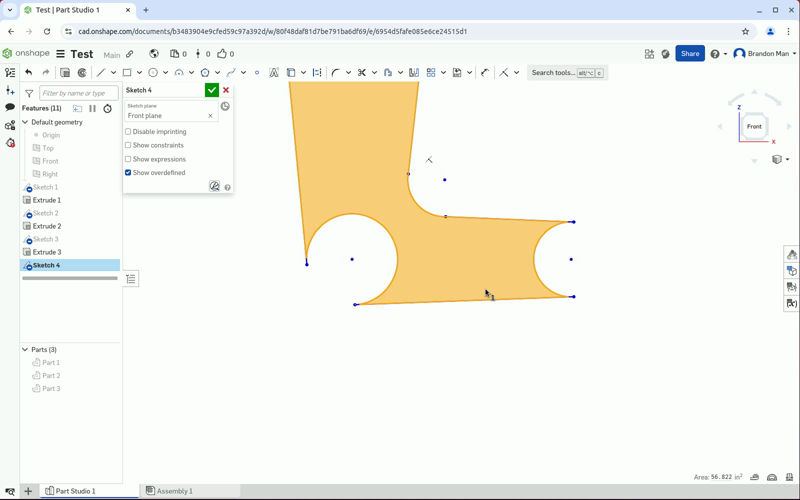
scroll(-6)
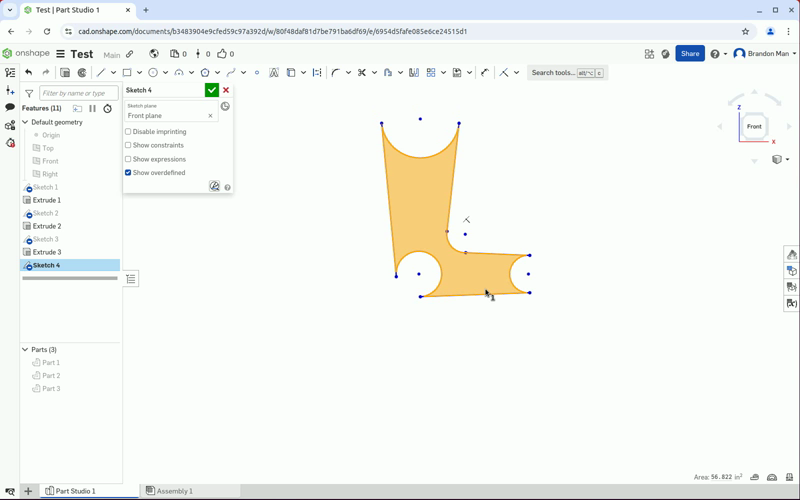
scroll(-6)
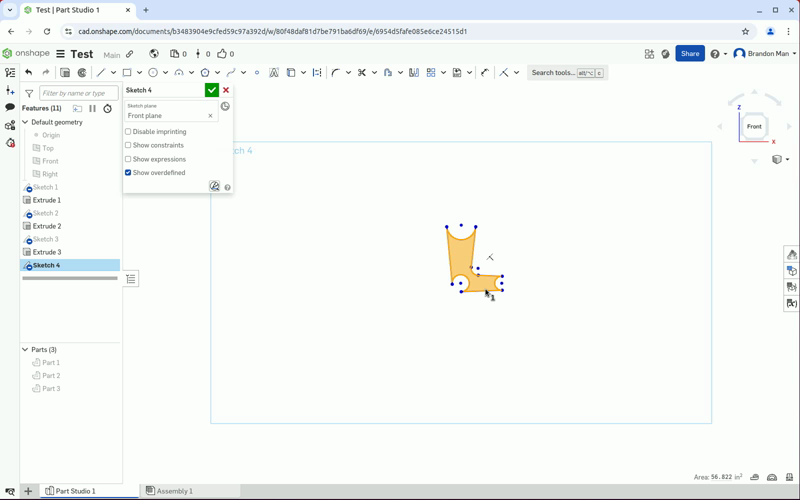
mouse_move(73, 352)
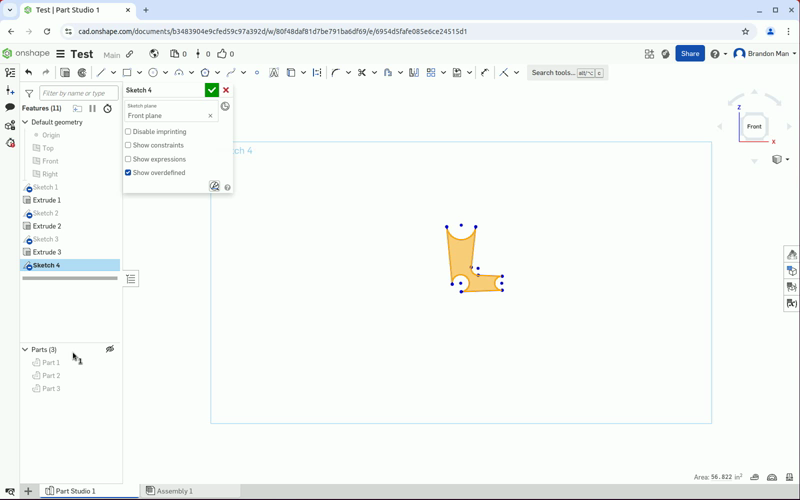
key(shift+y)
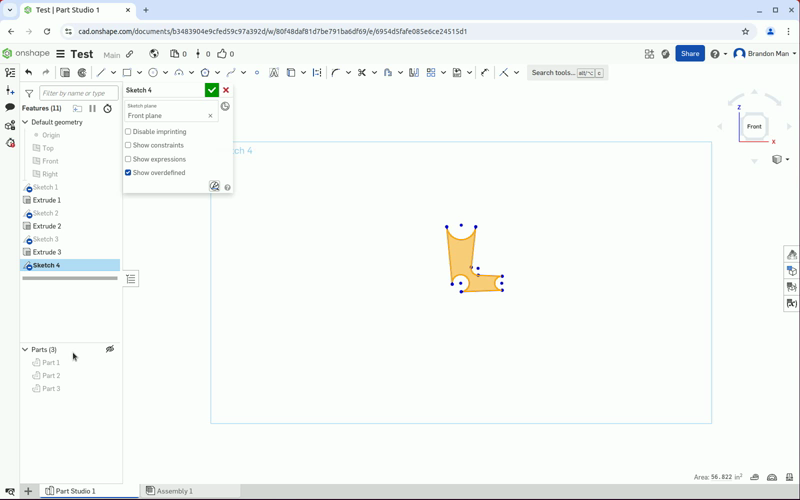
key(shift+e)
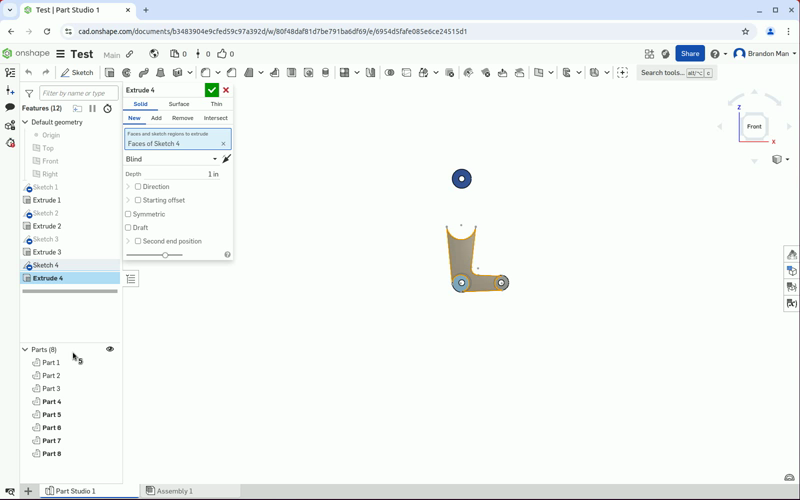
mouse_move(143, 106)
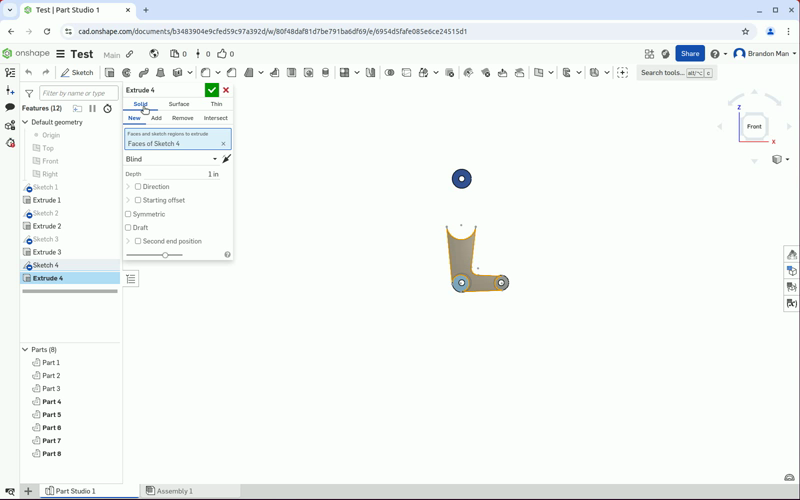
click(143, 106)
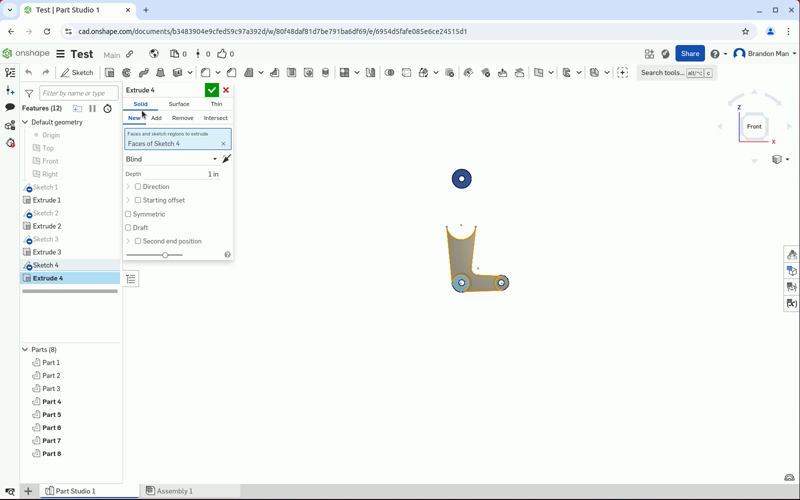
mouse_move(137, 120)
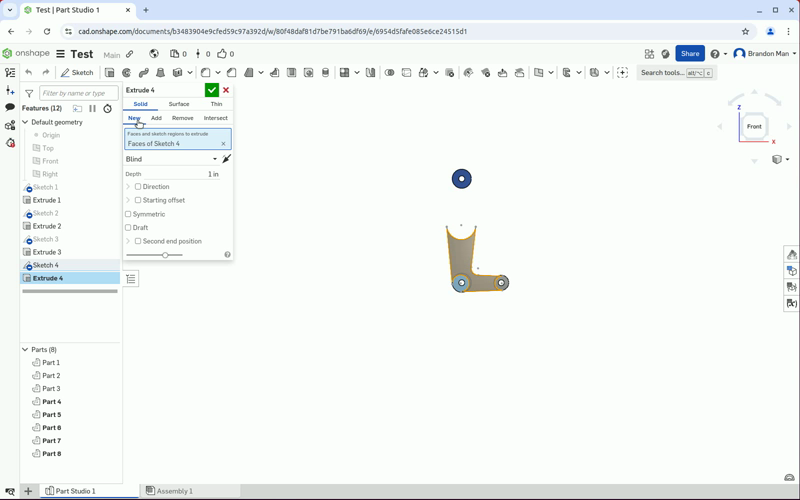
click(137, 120)
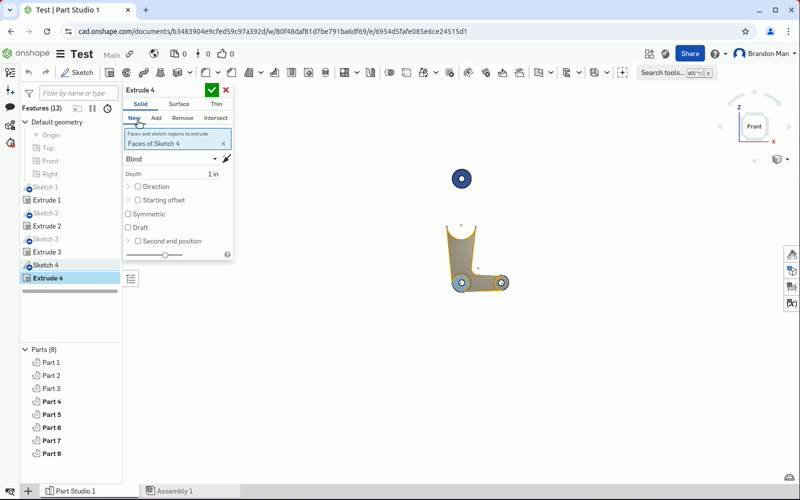
key(tab, 4)
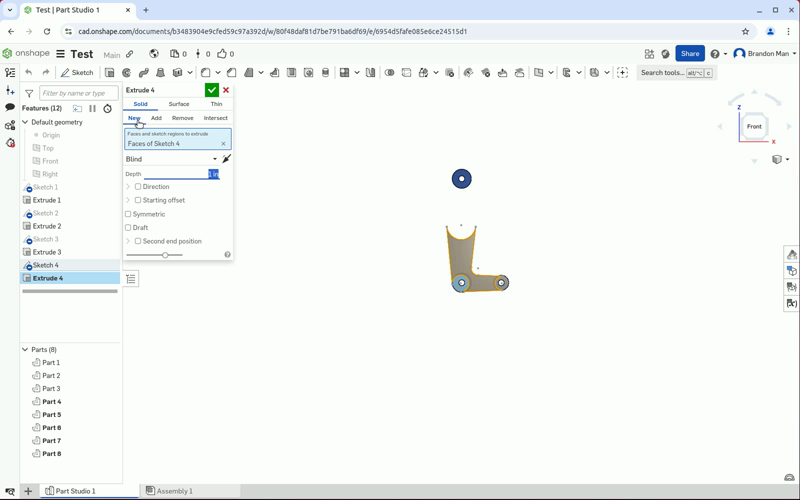
text(0.481)
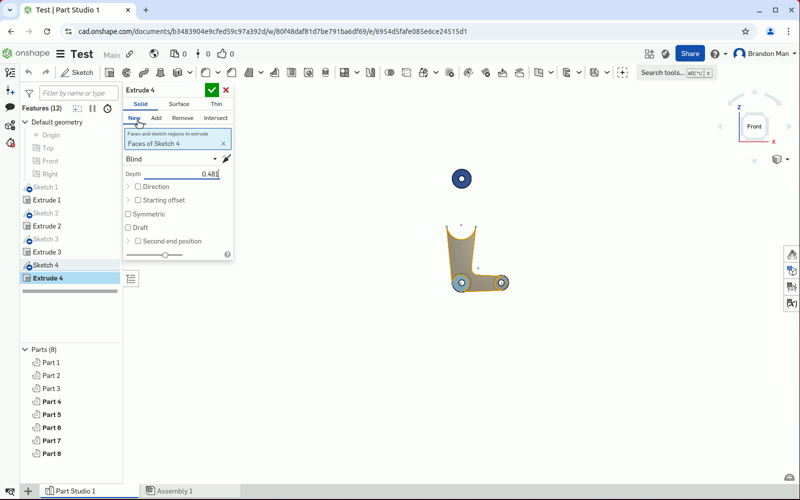
key(enter)
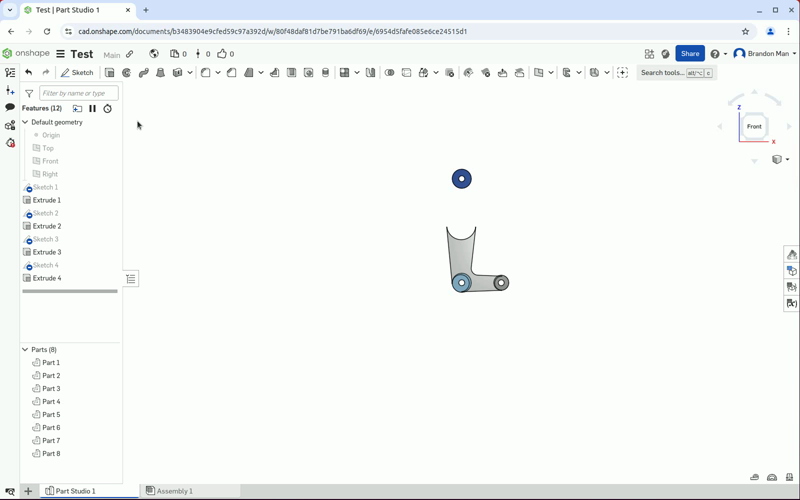
key(shift+h)
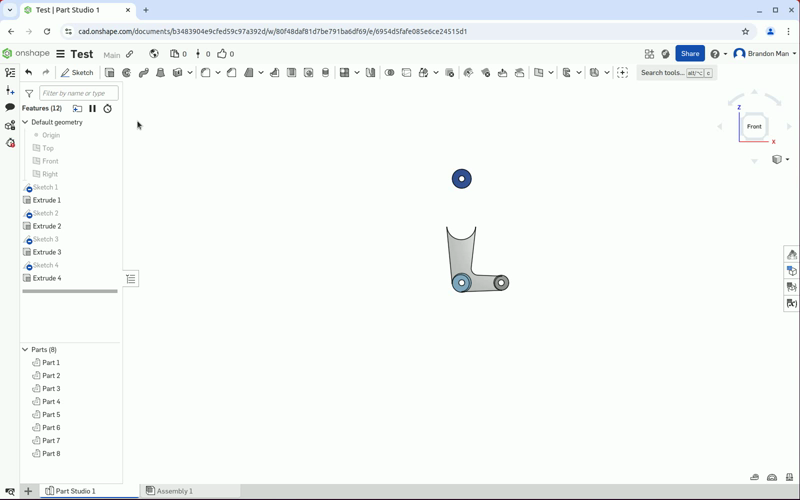
key(shift+h)
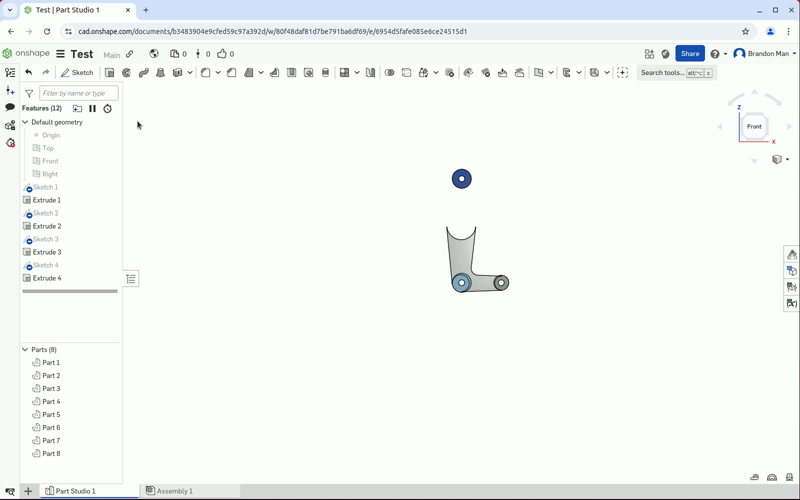
mouse_move(73, 189)
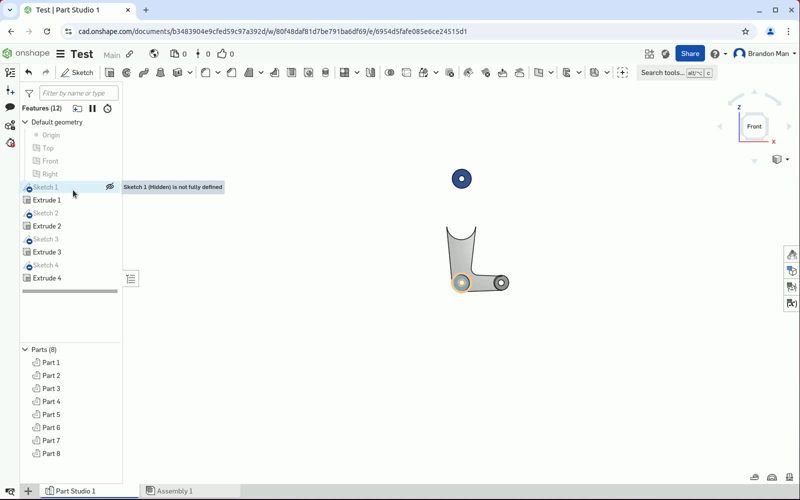
click(73, 189)
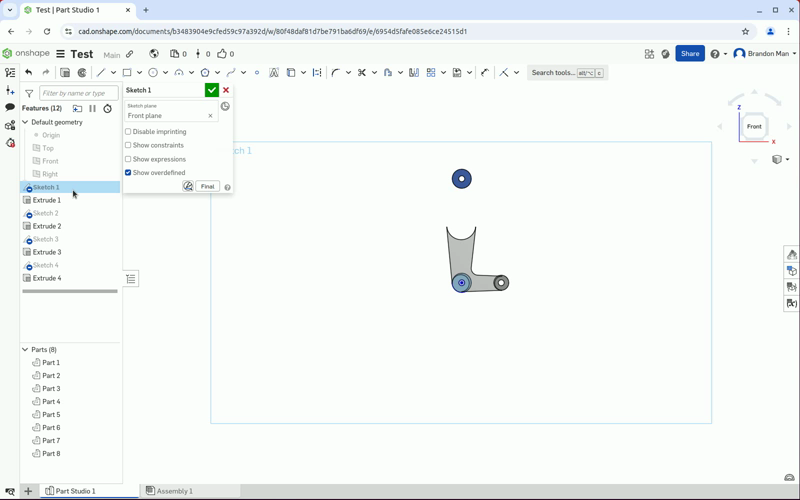
mouse_move(229, 92)
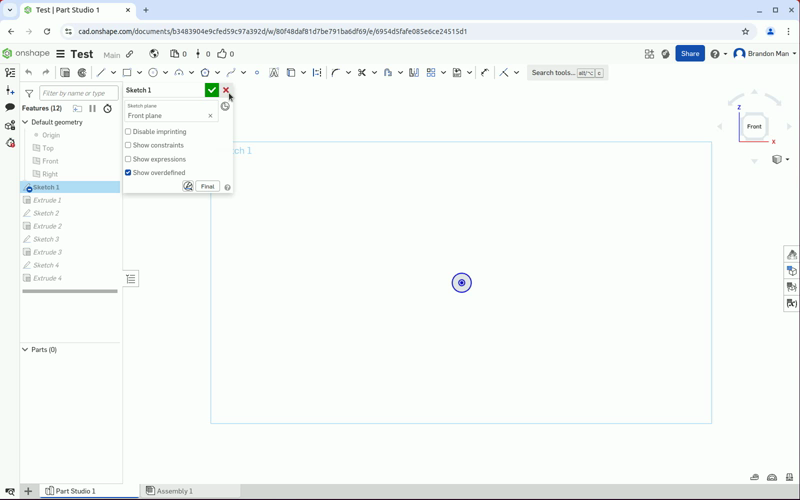
click(229, 92)
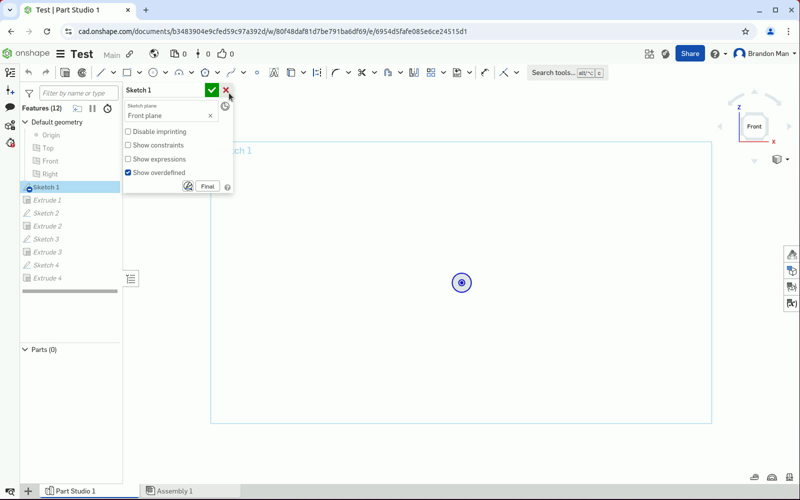
key(shift+s)
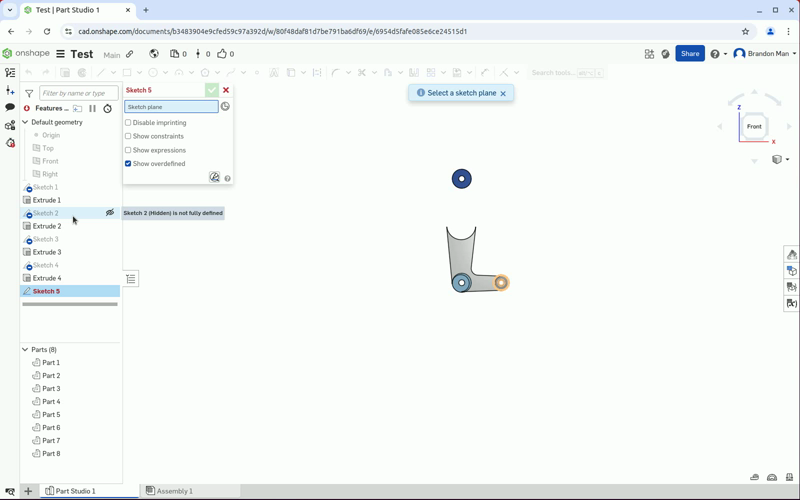
scroll(3)
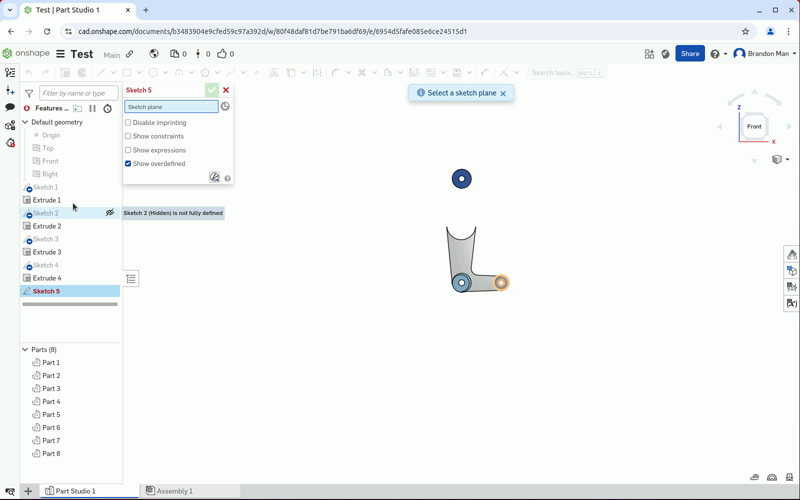
mouse_move(73, 163)
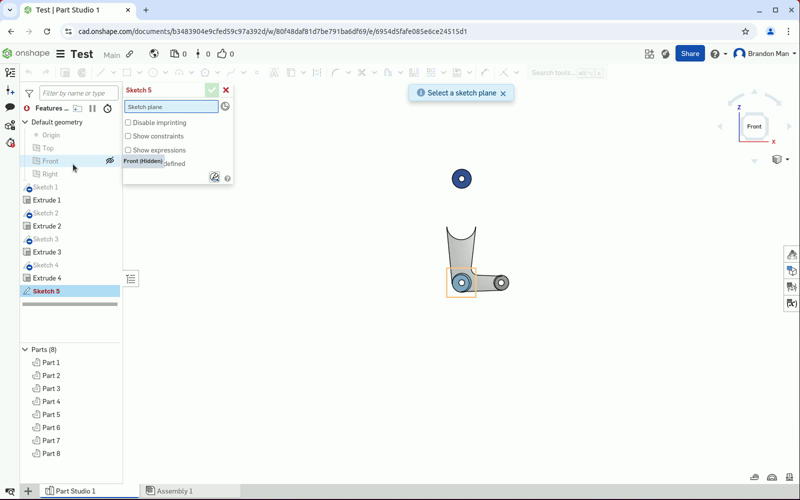
click(73, 163)
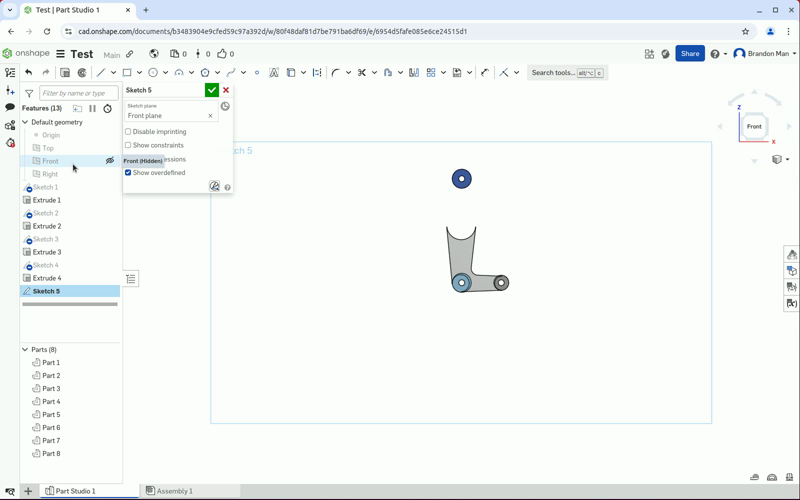
mouse_move(73, 352)
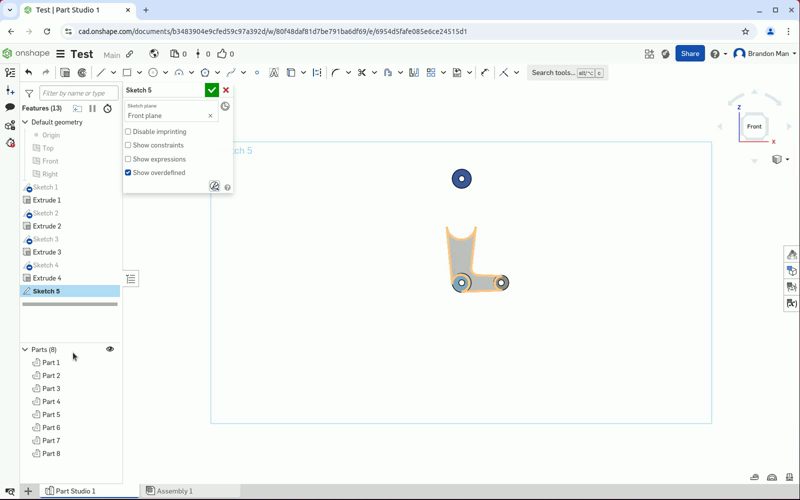
key(y)
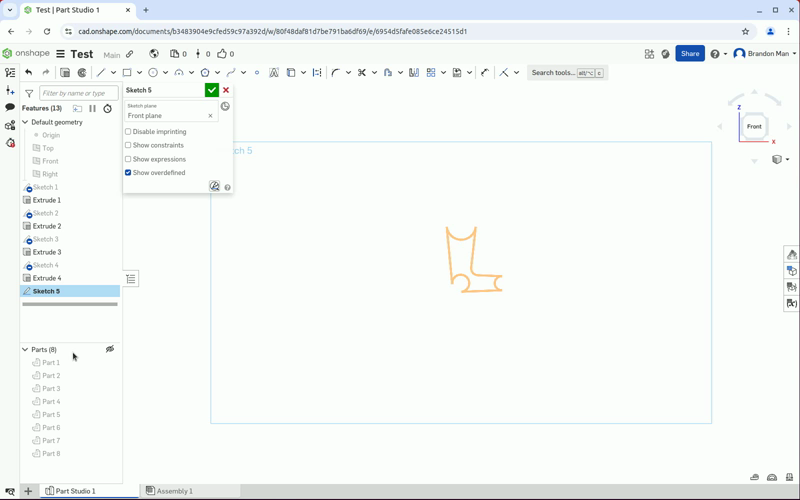
key(c)
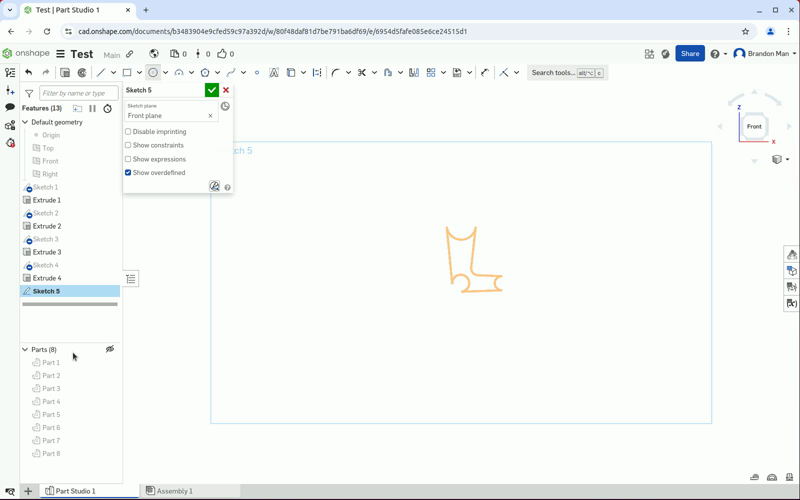
key_down(shift)
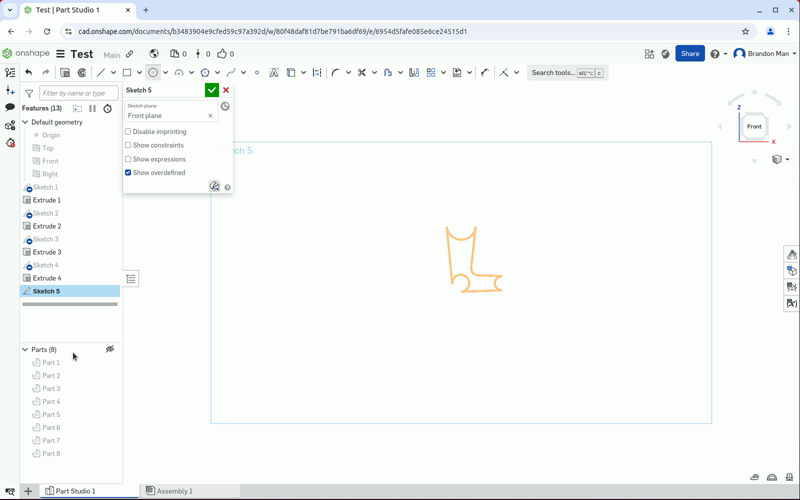
mouse_move(461, 225)
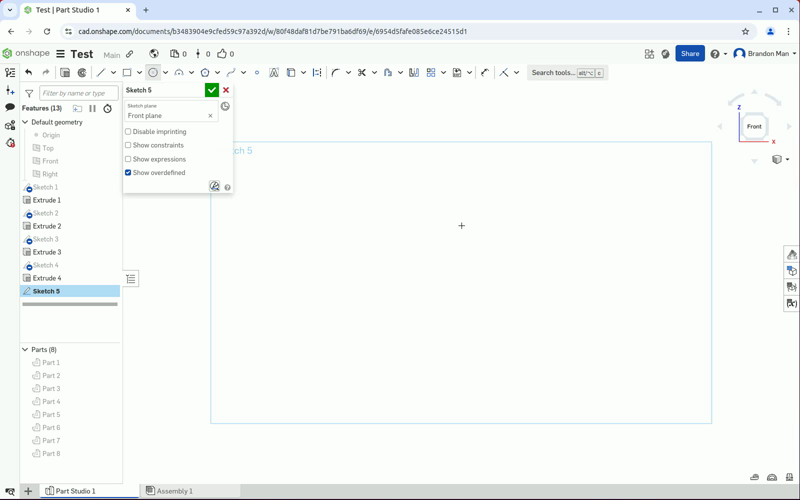
click(461, 225)
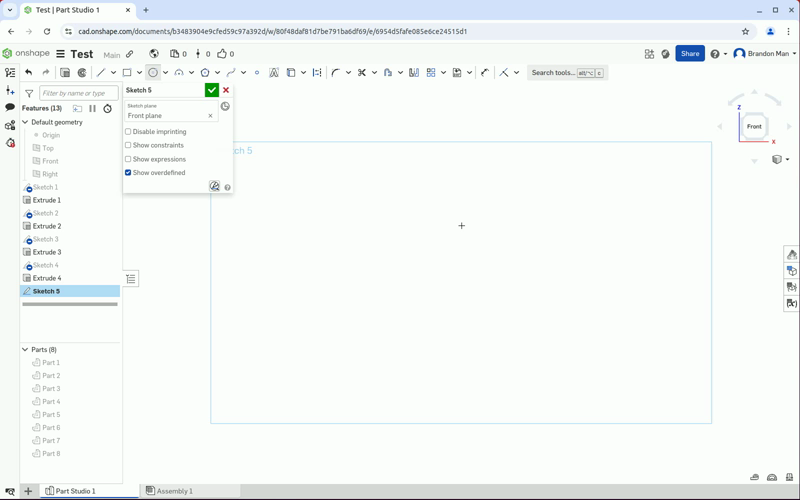
key_up(shift)
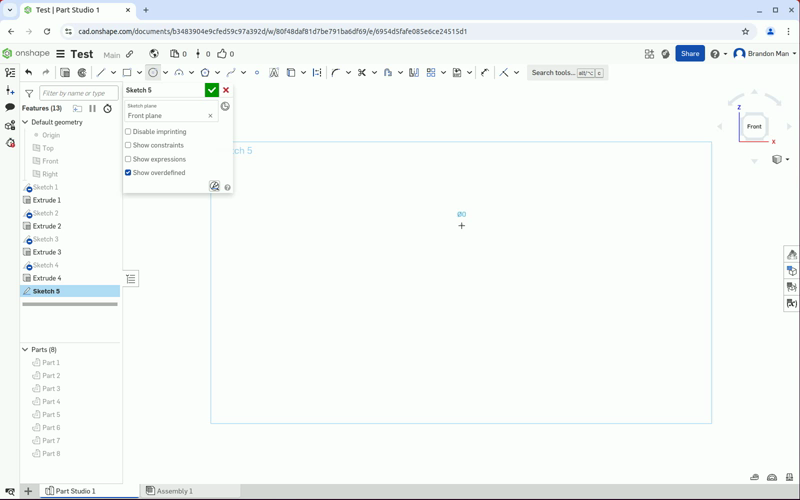
mouse_move(477, 225)
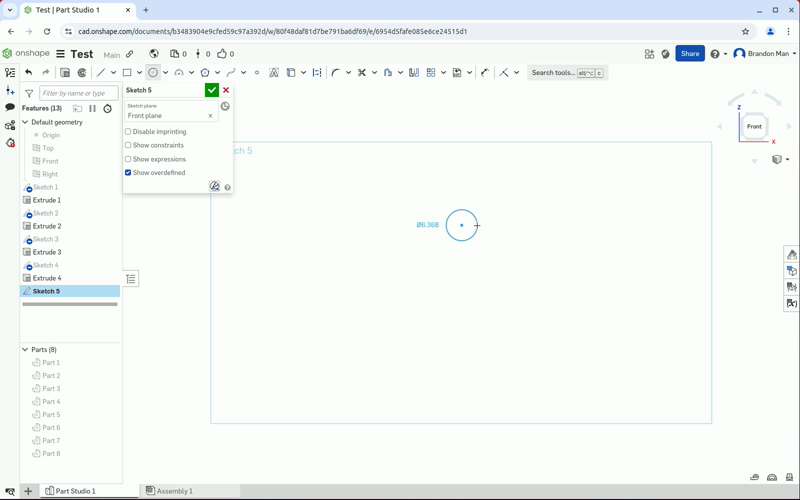
click(477, 225)
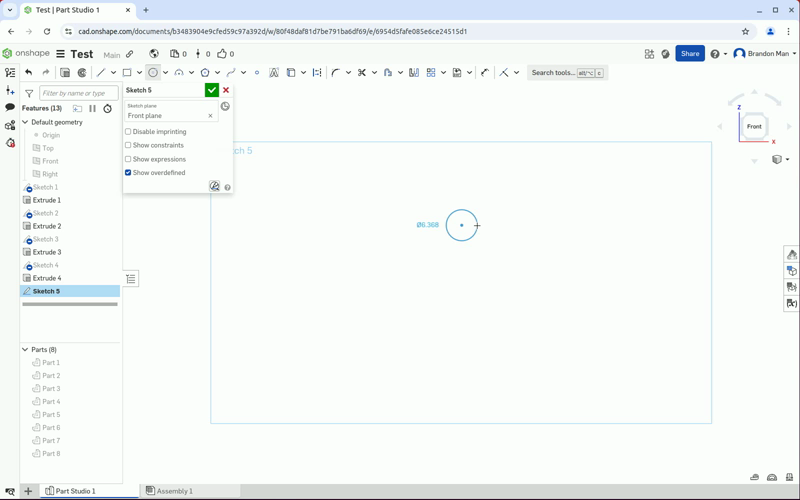
key(esc)
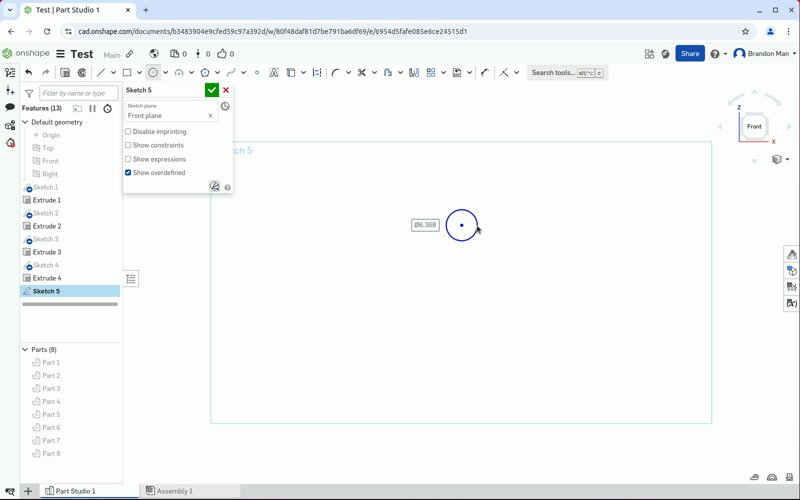
key(c)
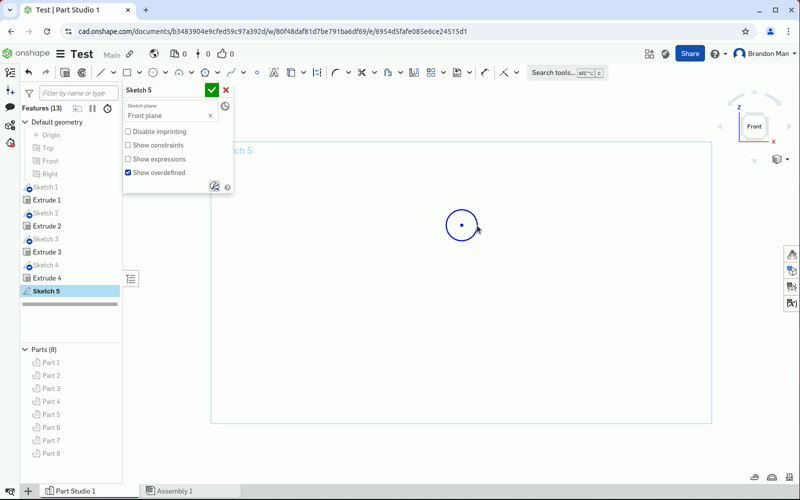
key_down(shift)
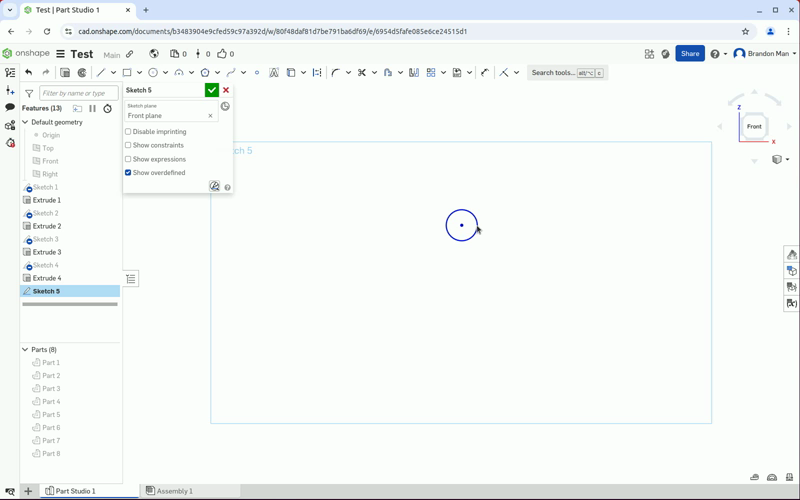
mouse_move(461, 225)
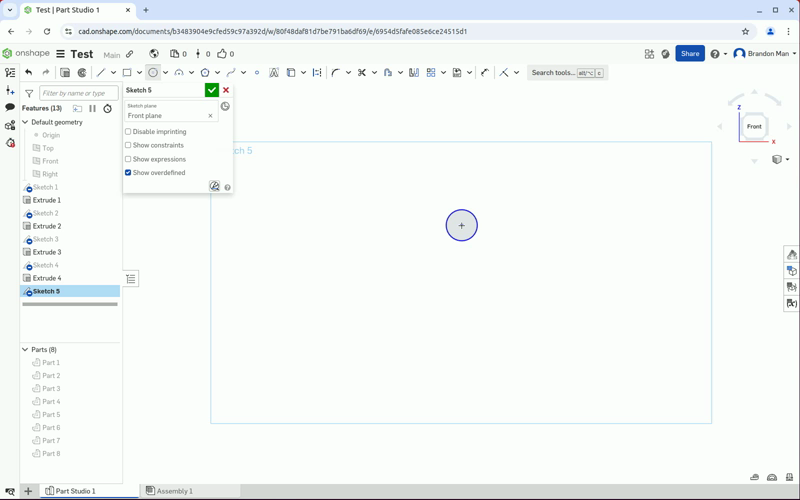
click(461, 225)
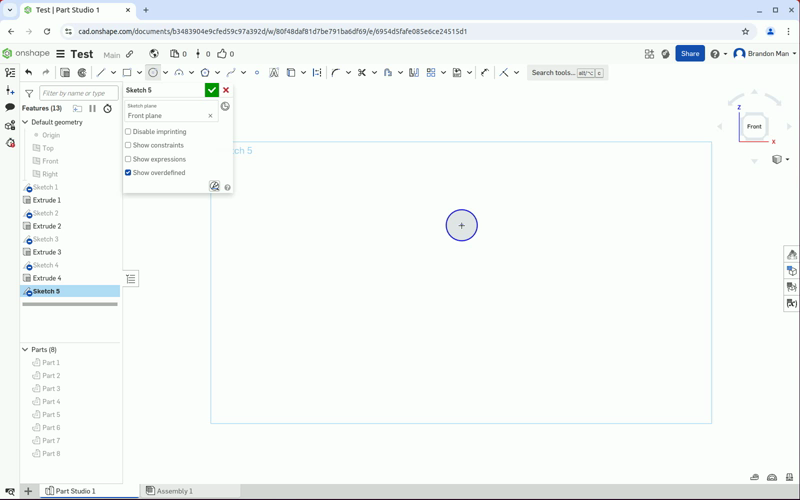
key_up(shift)
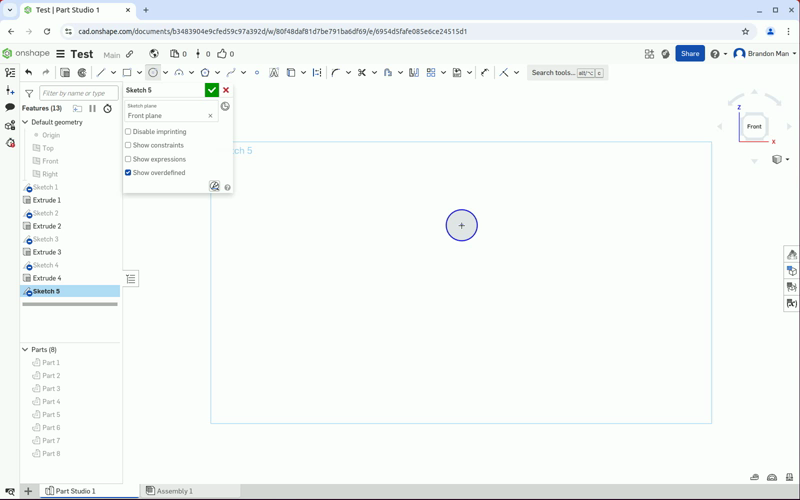
mouse_move(465, 225)
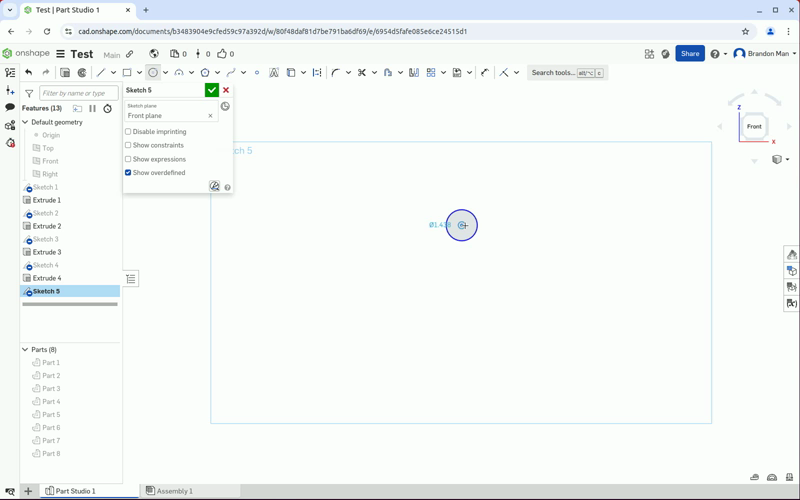
scroll(6)
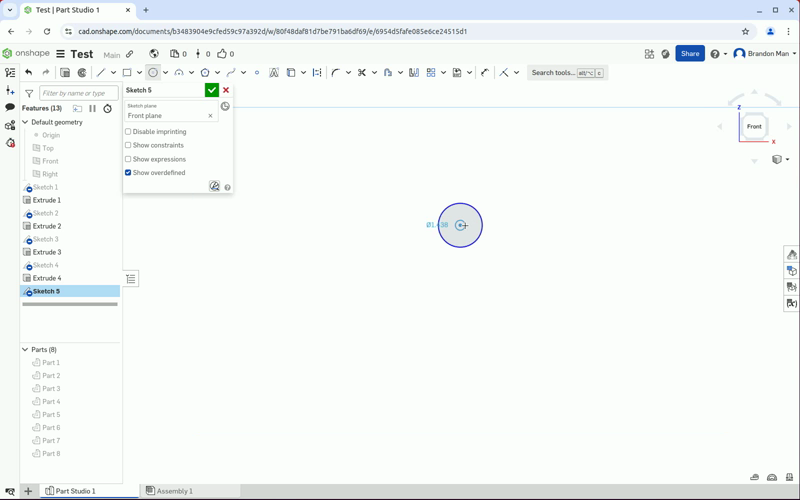
scroll(6)
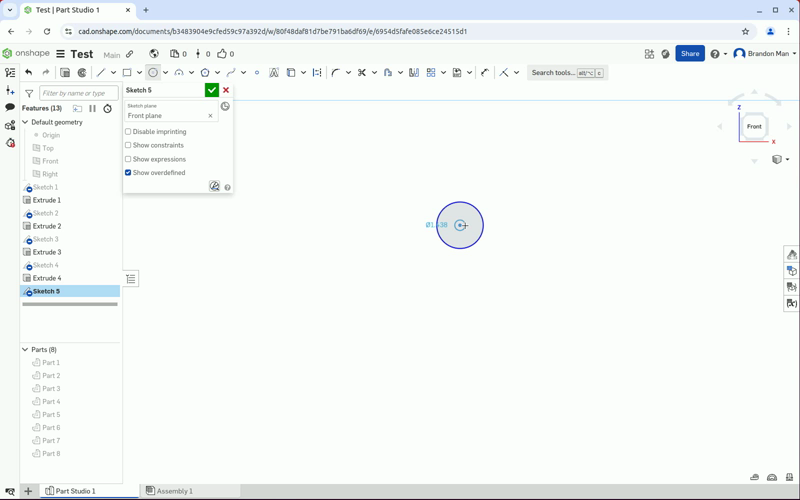
scroll(6)
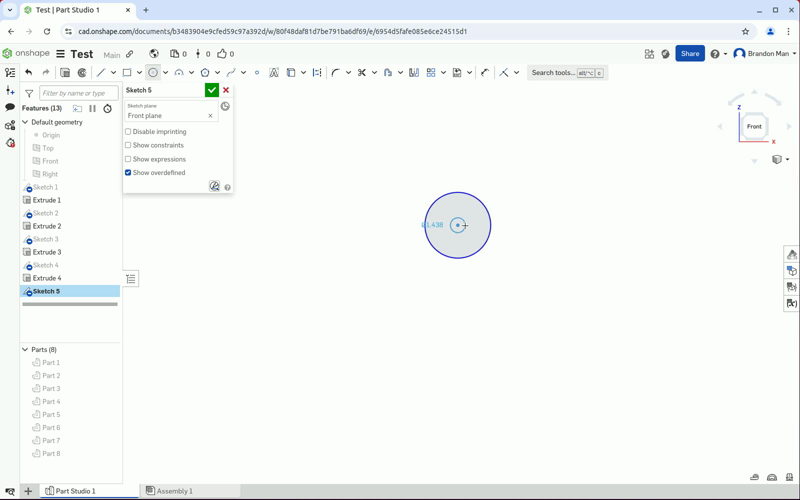
scroll(6)
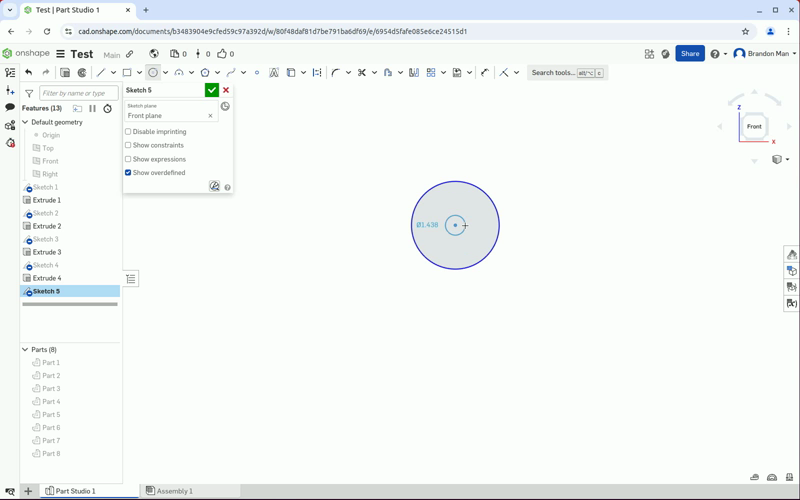
scroll(6)
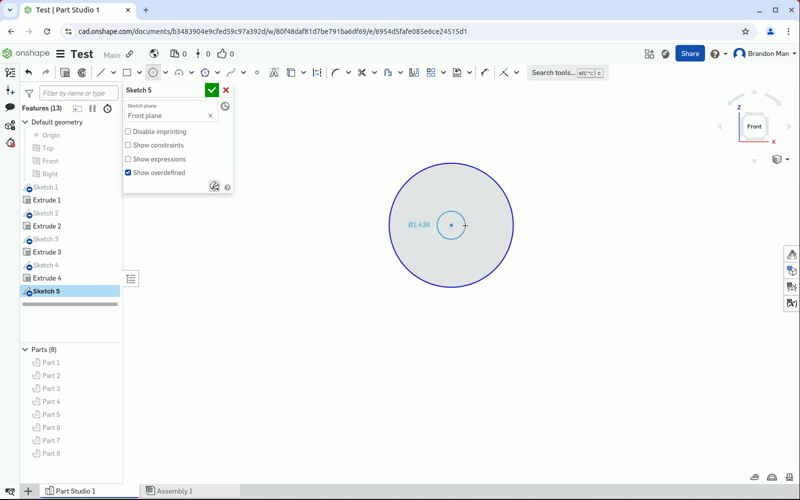
scroll(6)
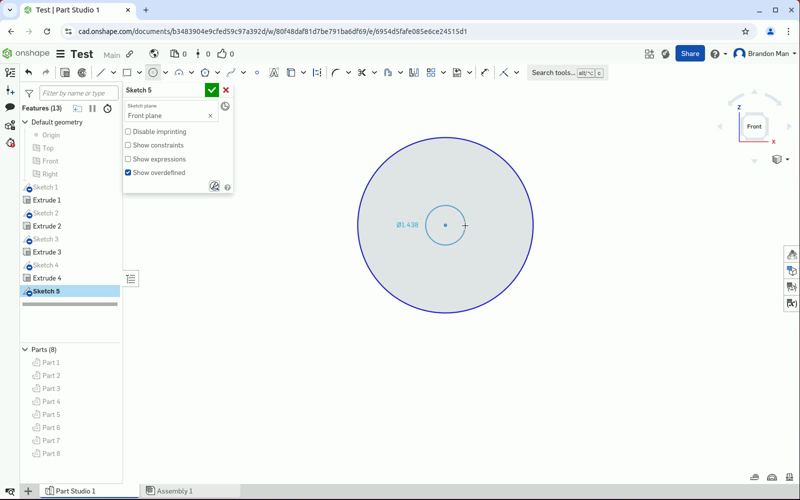
scroll(6)
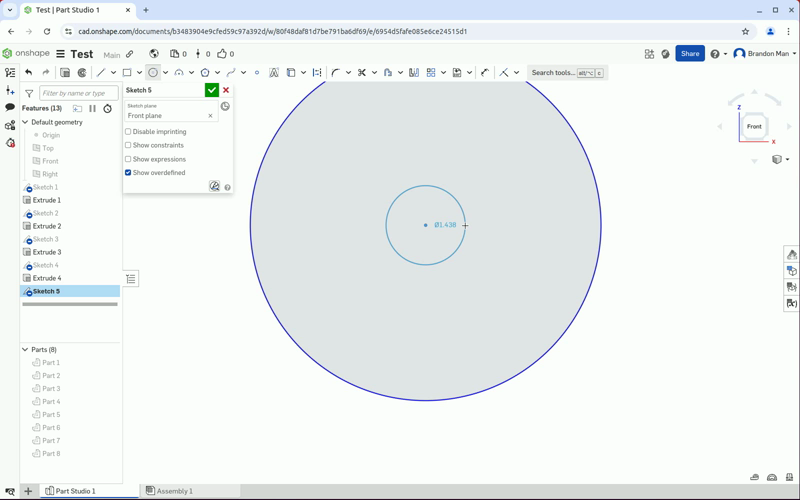
click(465, 225)
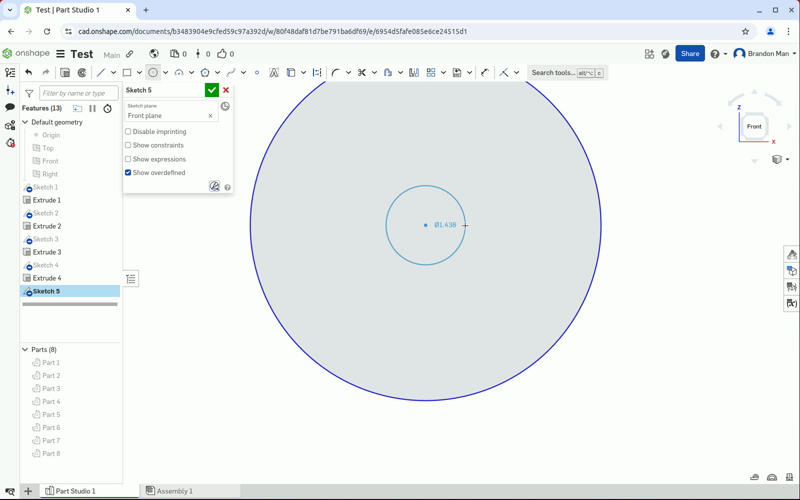
scroll(-6)
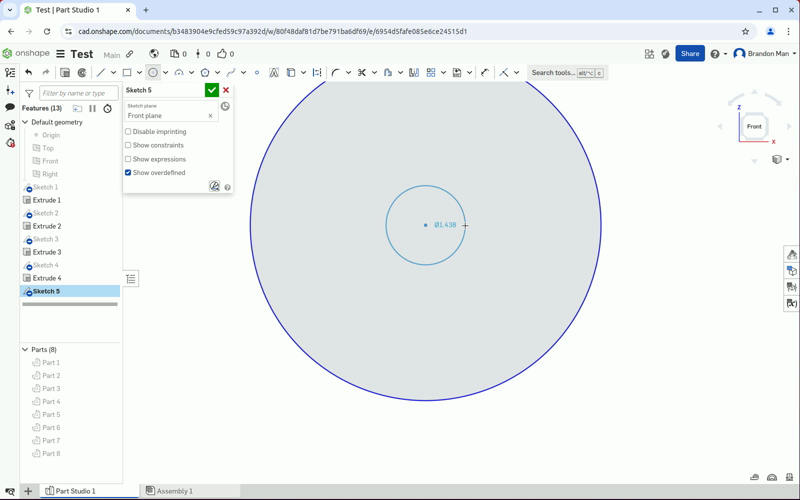
scroll(-6)
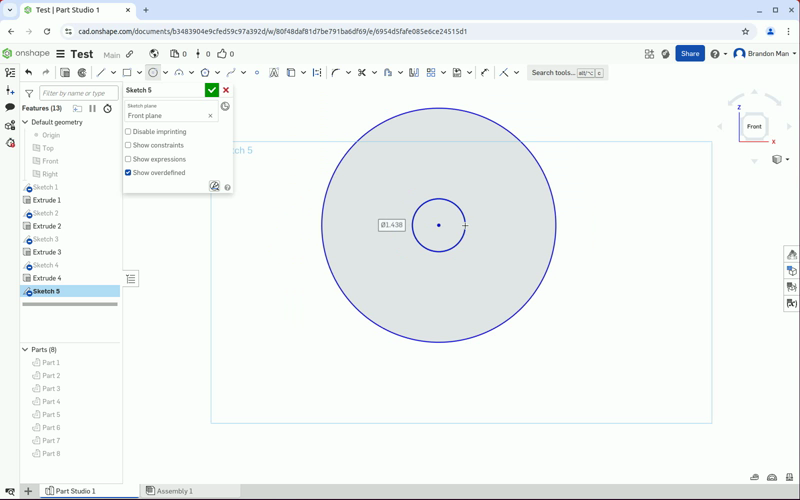
scroll(-6)
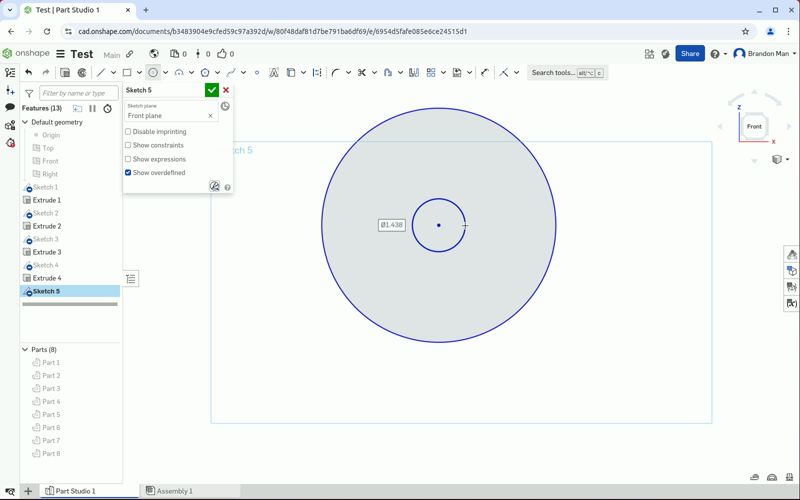
scroll(-6)
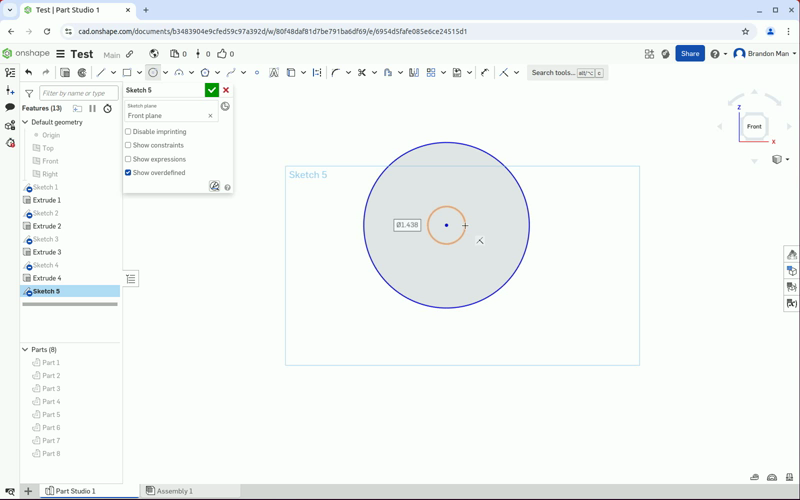
scroll(-6)
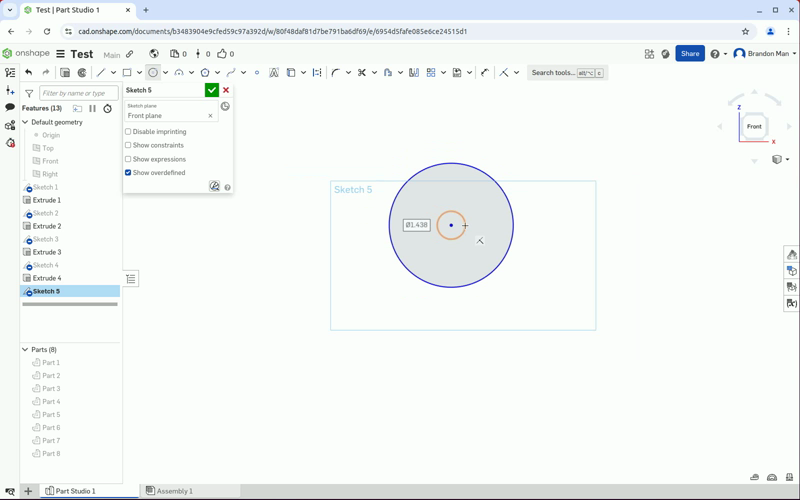
scroll(-6)
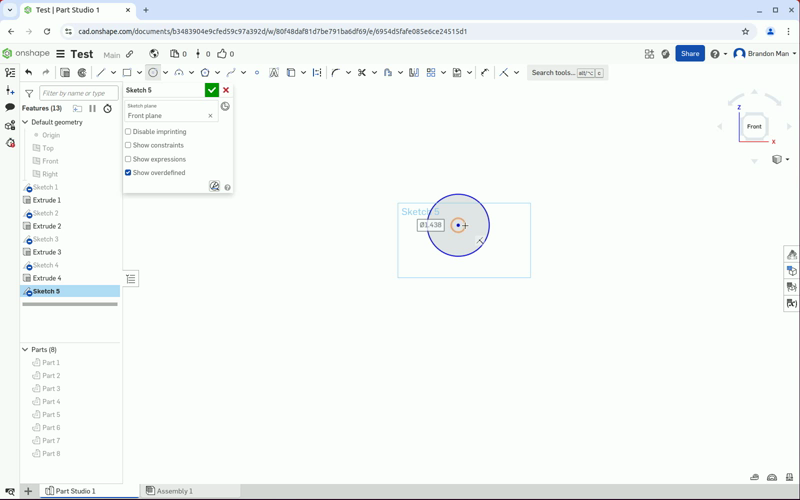
scroll(-6)
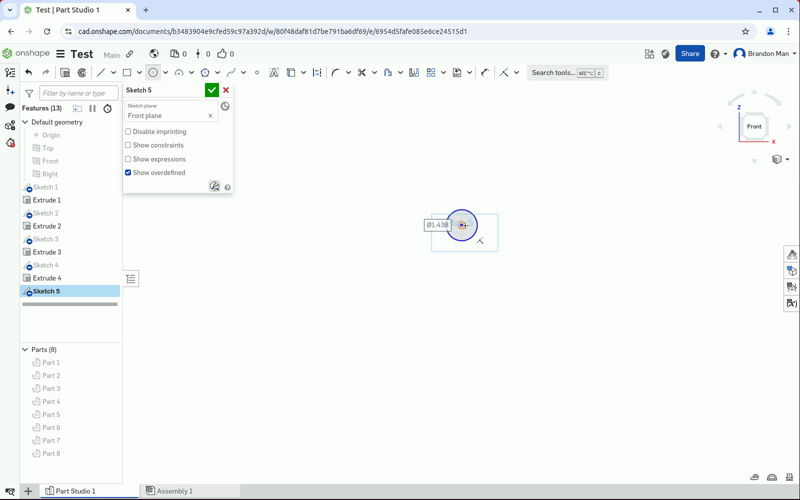
key(esc)
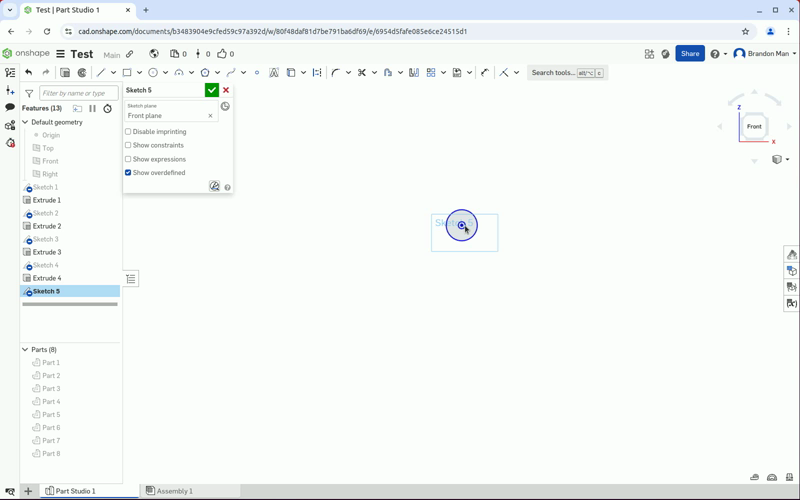
mouse_move(470, 227)
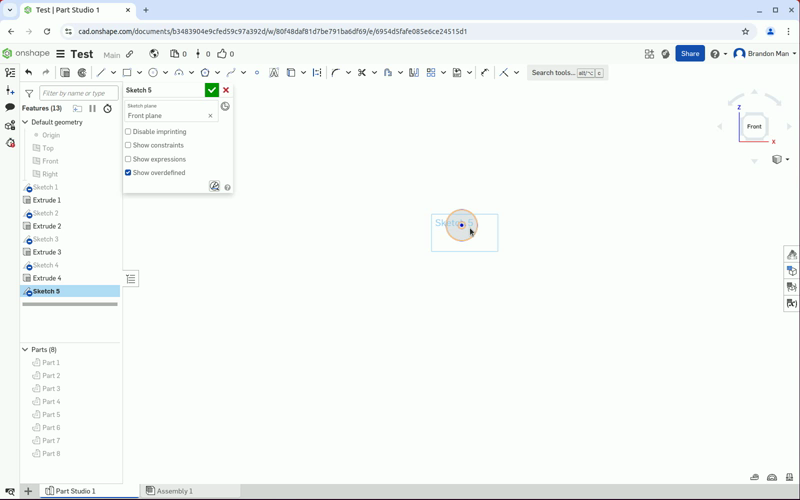
scroll(6)
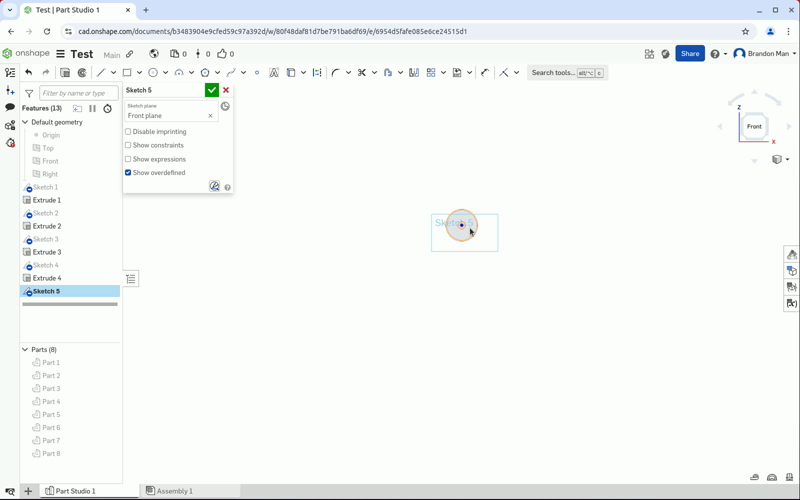
scroll(6)
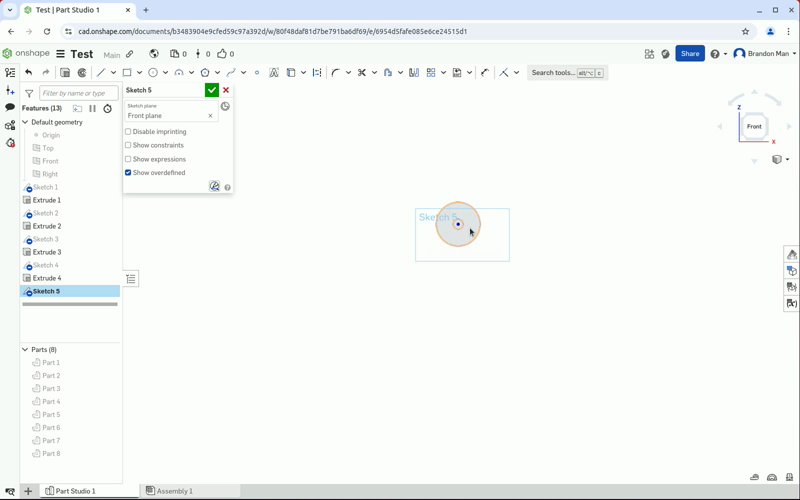
scroll(6)
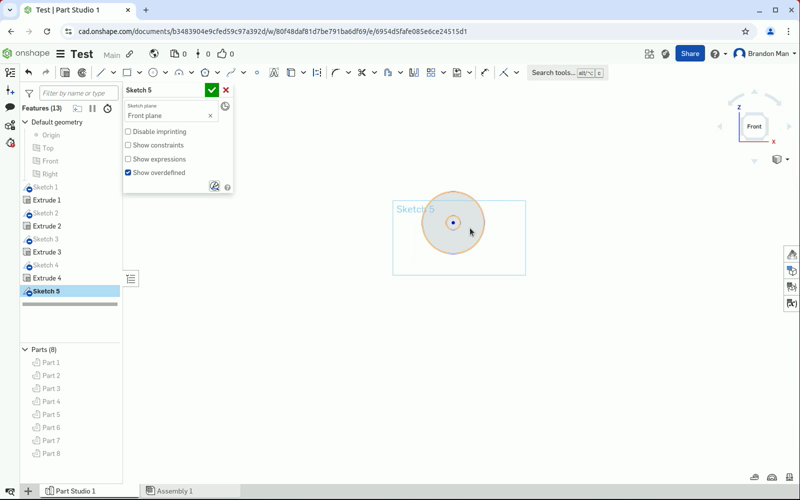
scroll(6)
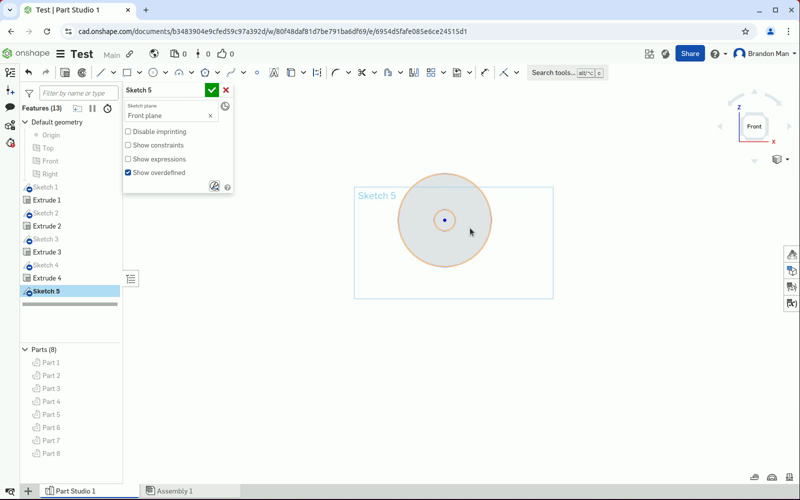
scroll(6)
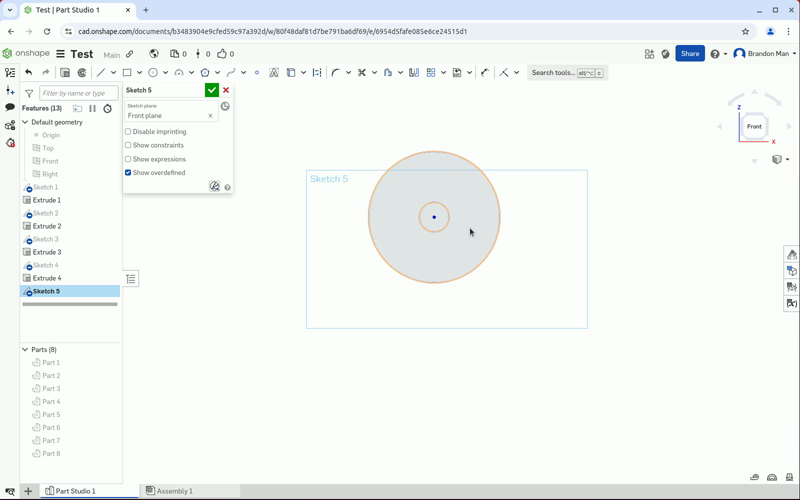
scroll(6)
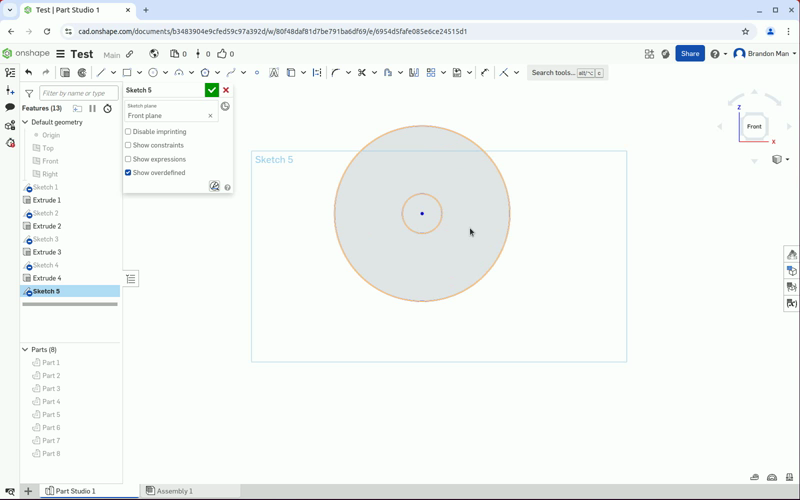
scroll(6)
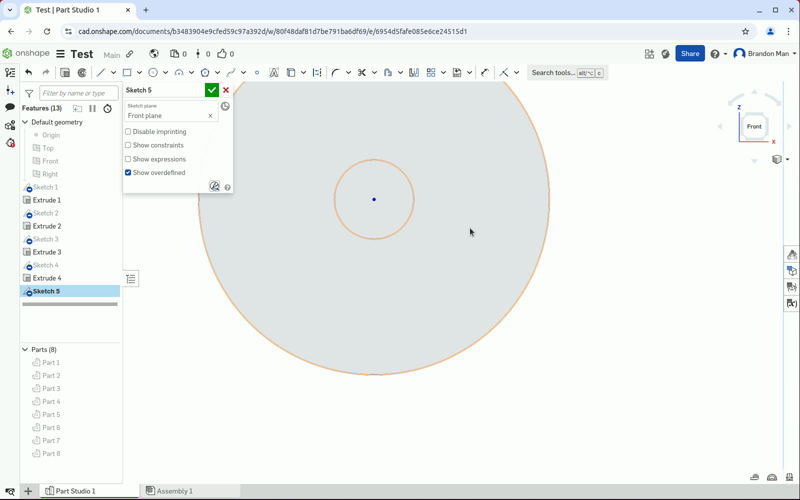
click(470, 227)
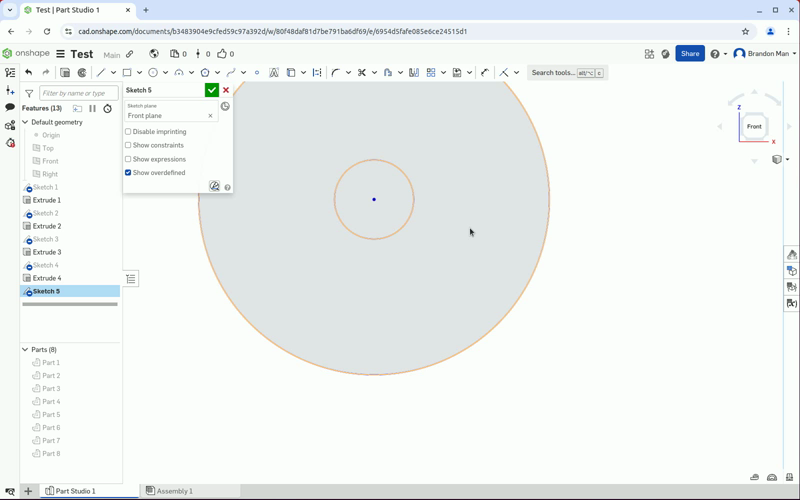
scroll(-6)
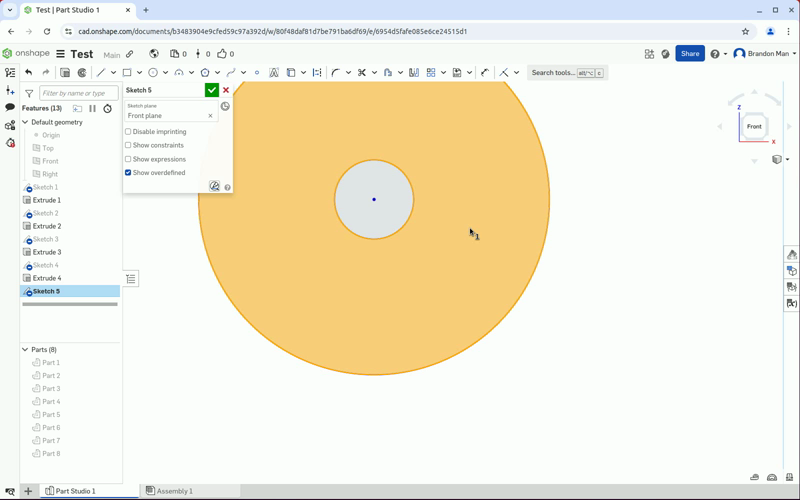
scroll(-6)
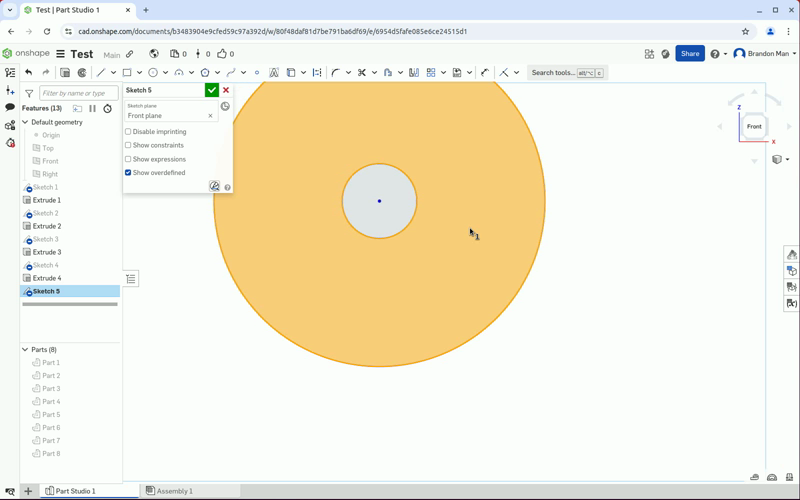
scroll(-6)
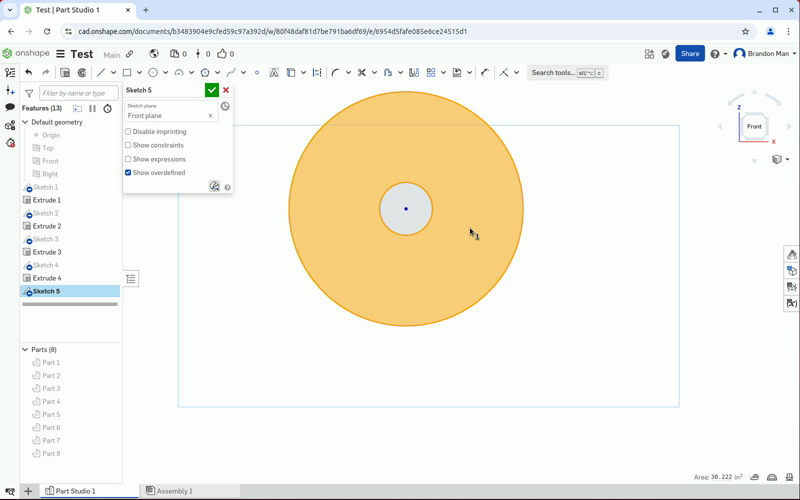
scroll(-6)
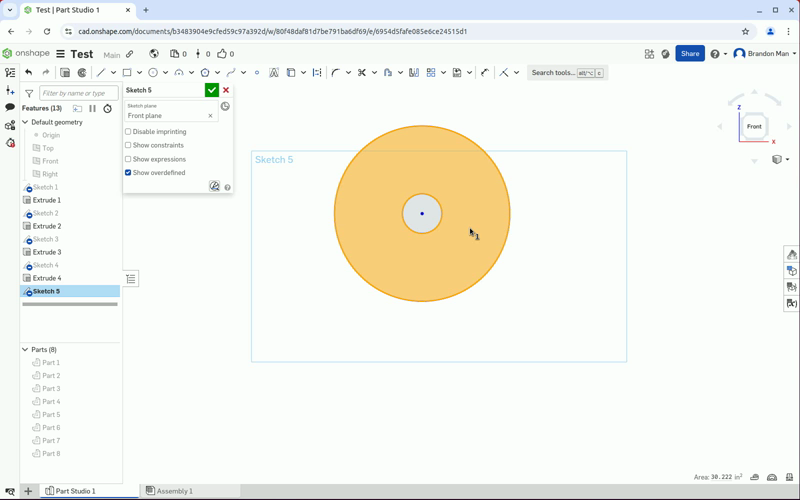
scroll(-6)
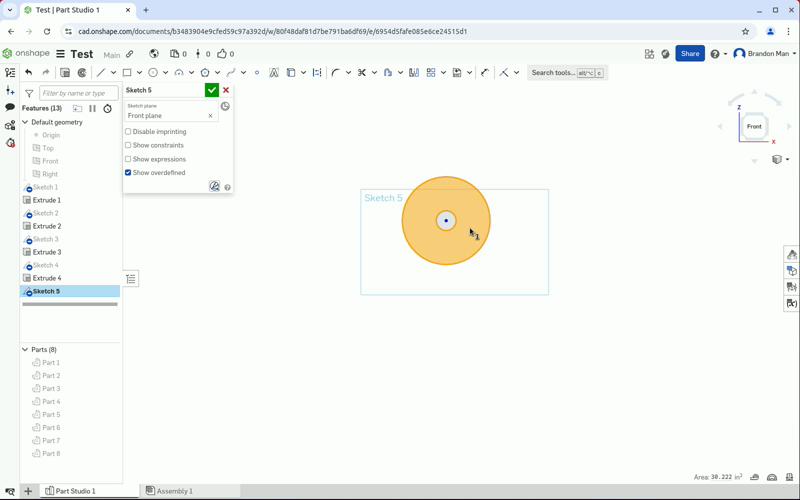
scroll(-6)
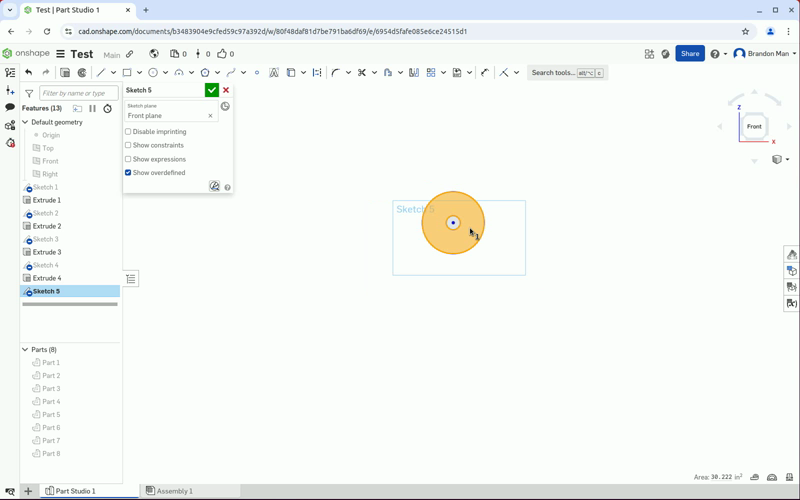
scroll(-6)
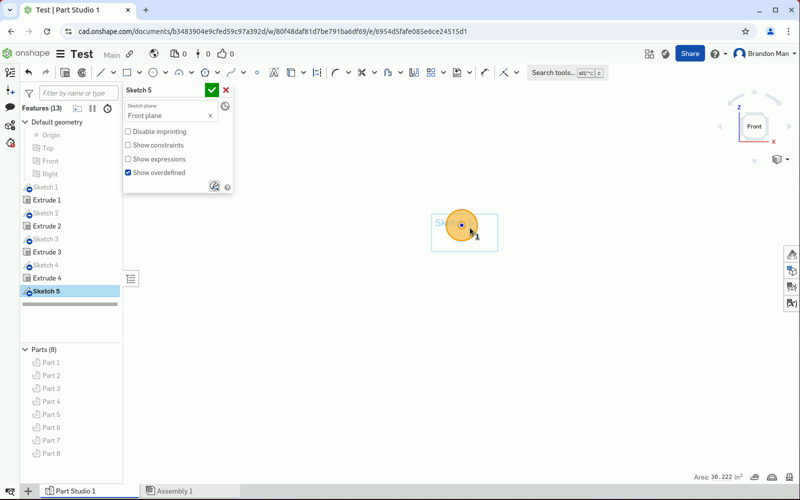
mouse_move(73, 352)
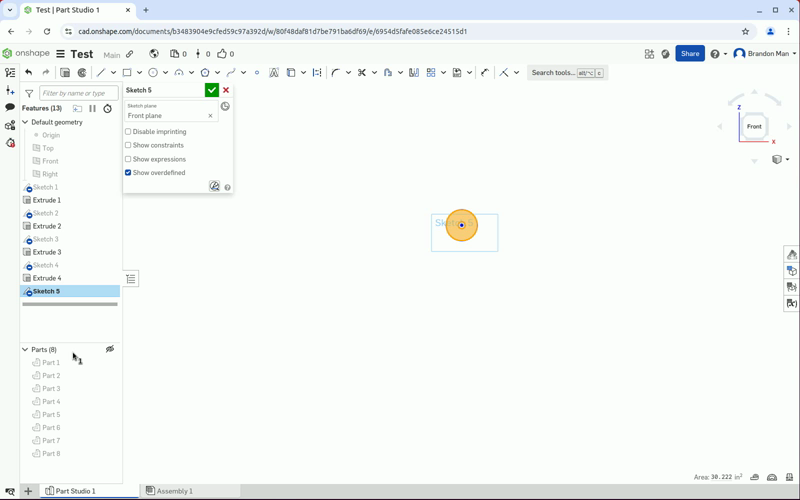
key(shift+y)
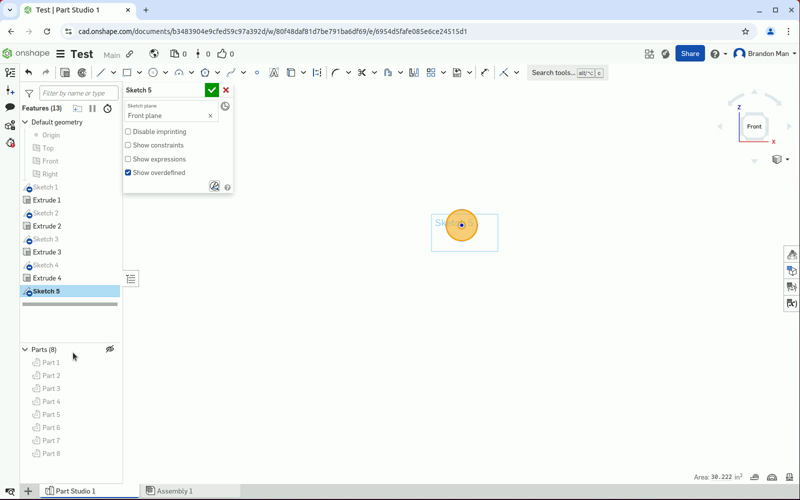
key(shift+e)
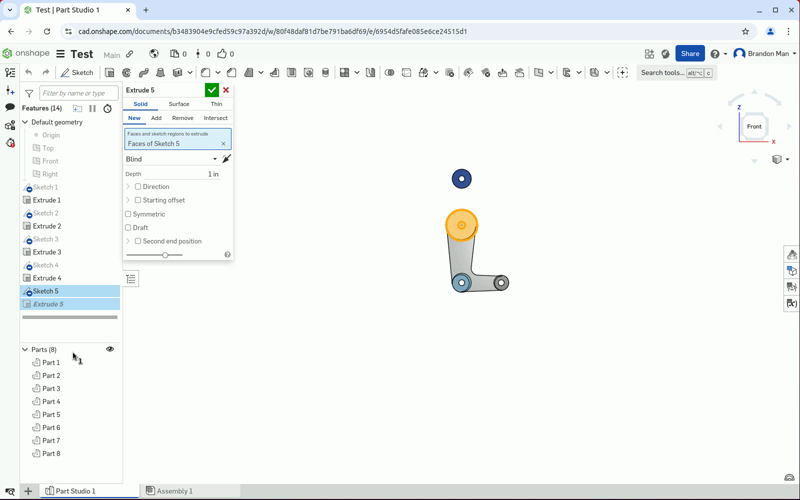
mouse_move(143, 106)
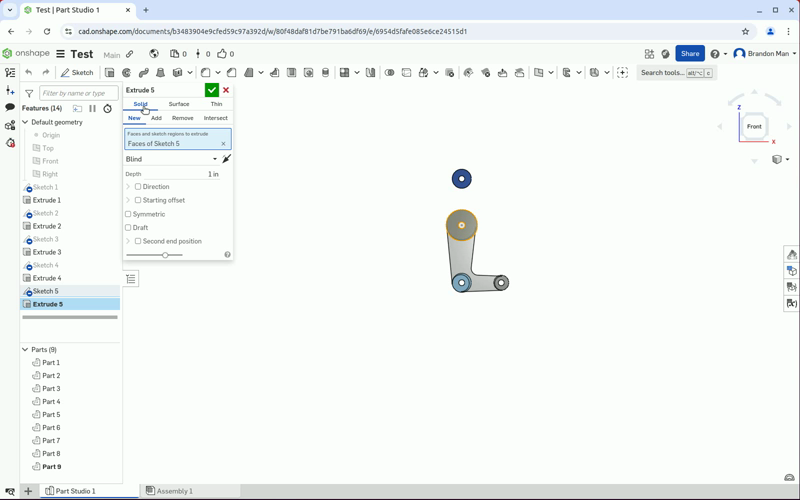
click(143, 106)
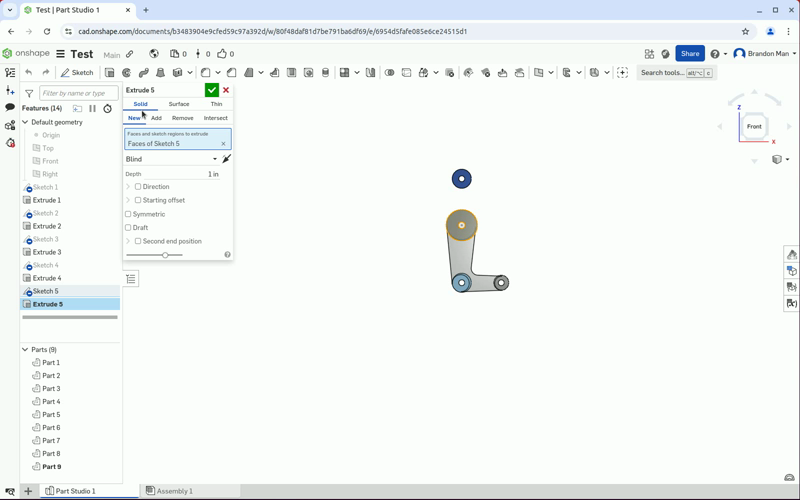
mouse_move(137, 120)
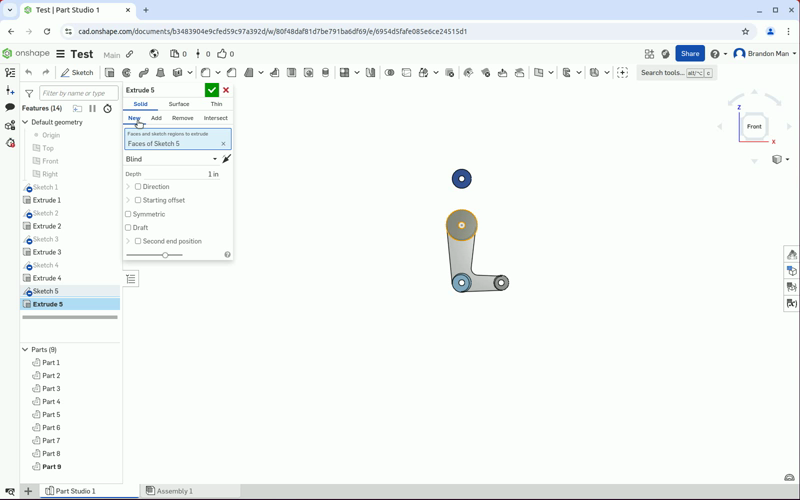
click(137, 120)
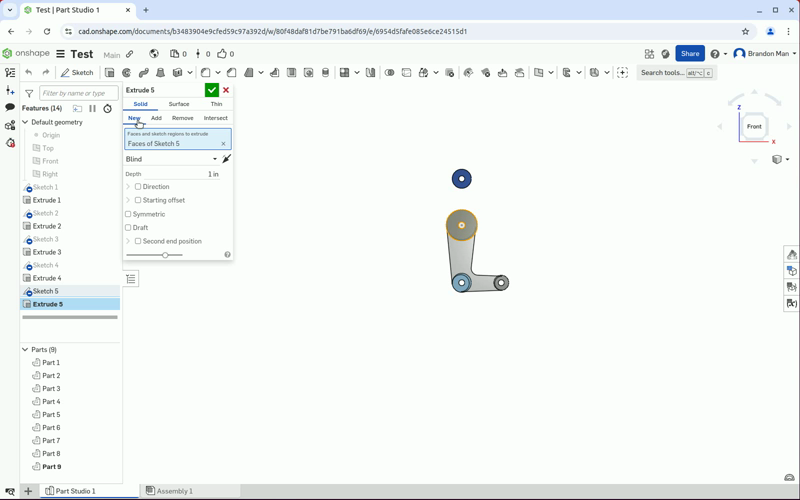
key(tab, 4)
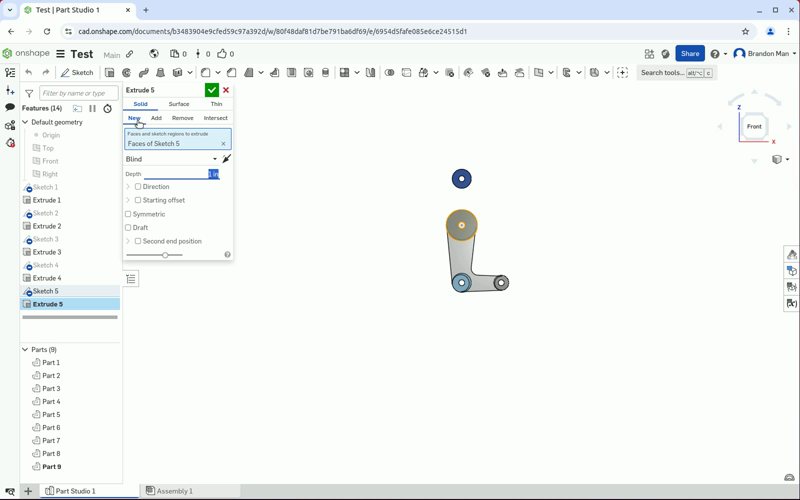
text(0.481)
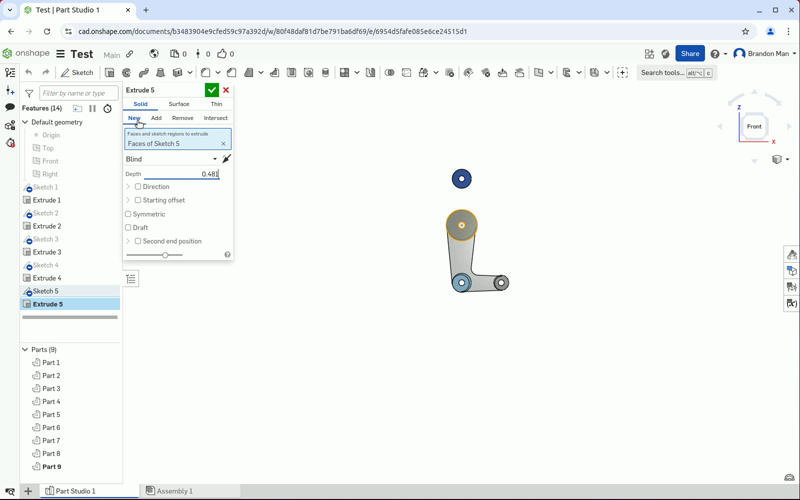
key(enter)
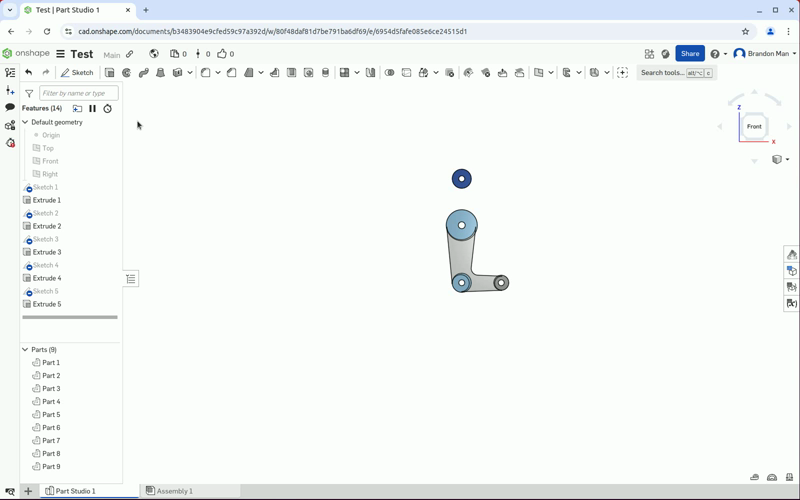
key(shift+h)
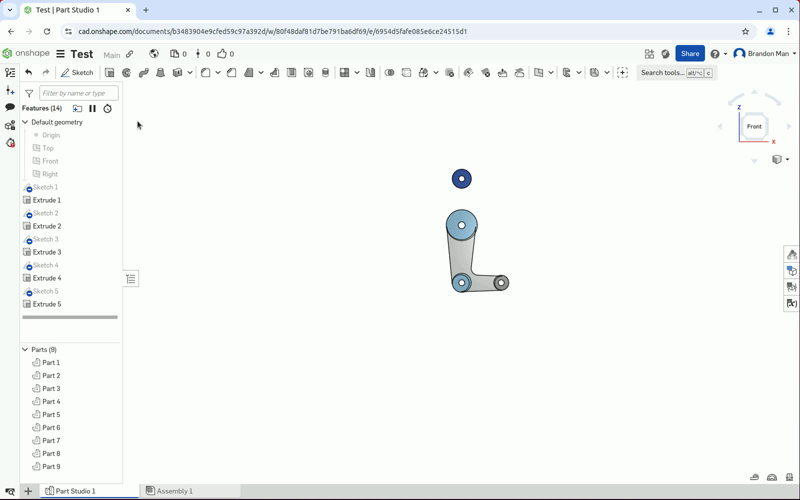
key(shift+h)
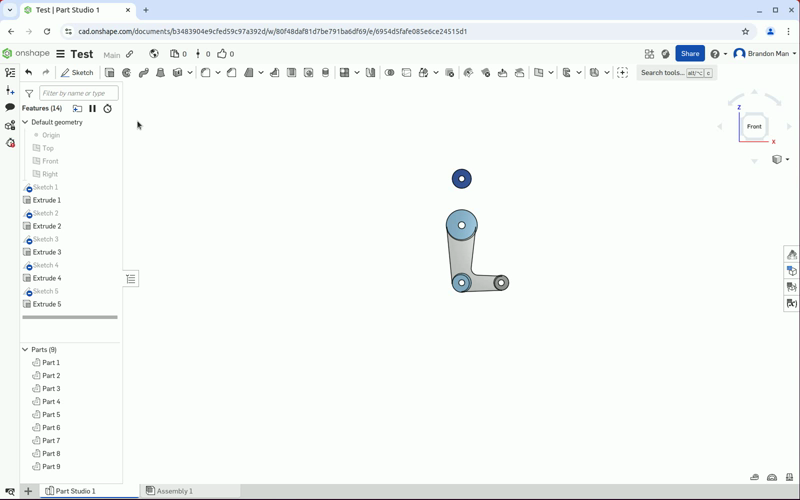
mouse_move(73, 189)
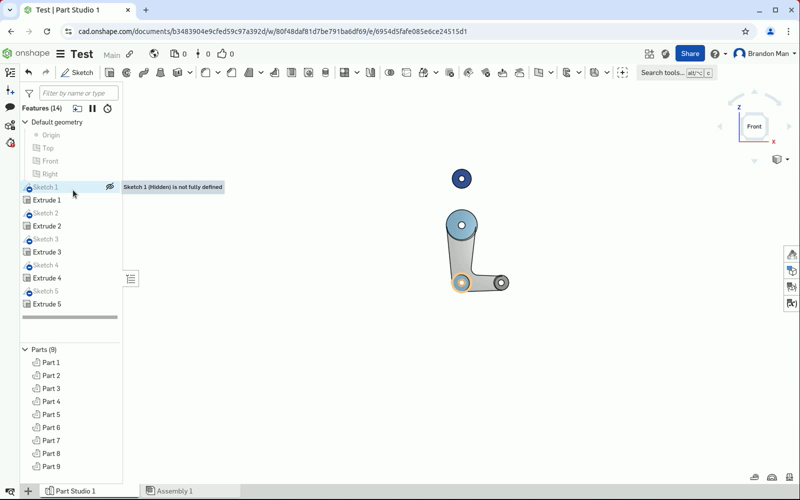
click(73, 189)
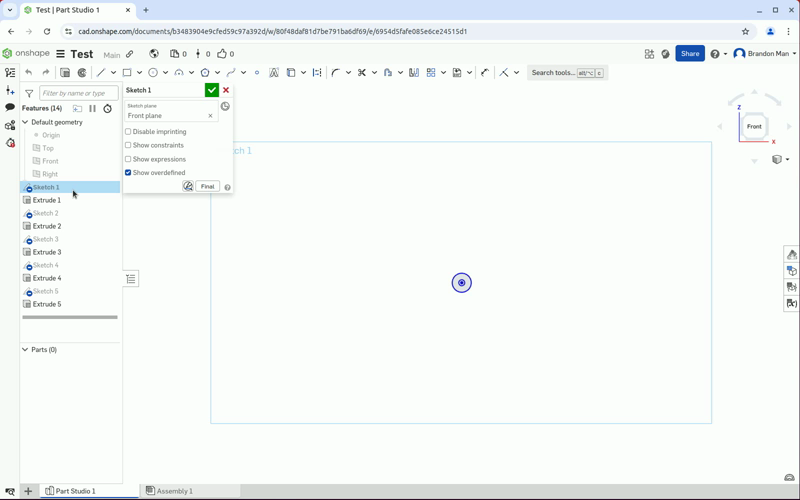
mouse_move(229, 92)
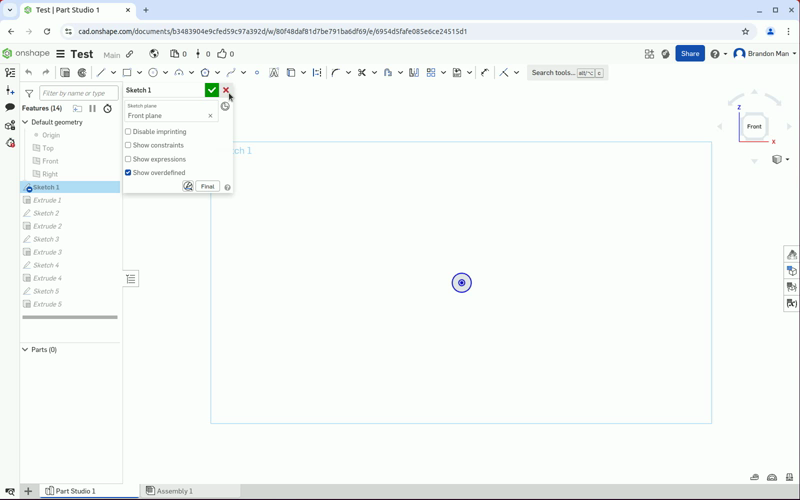
click(229, 92)
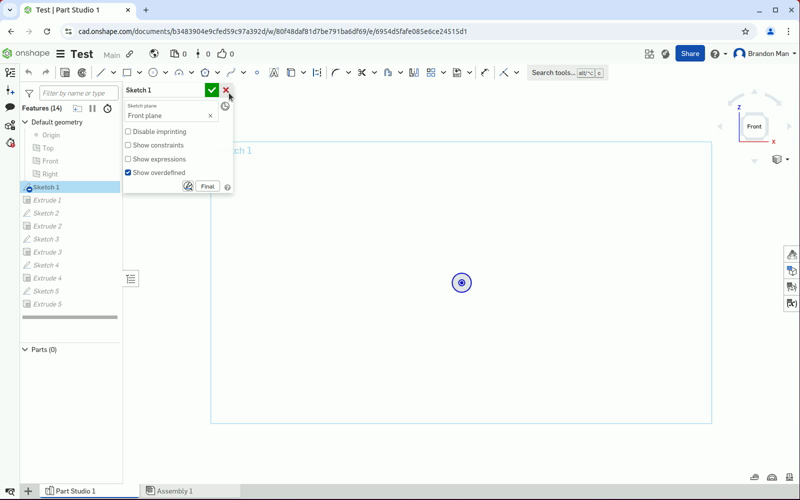
key(shift+s)
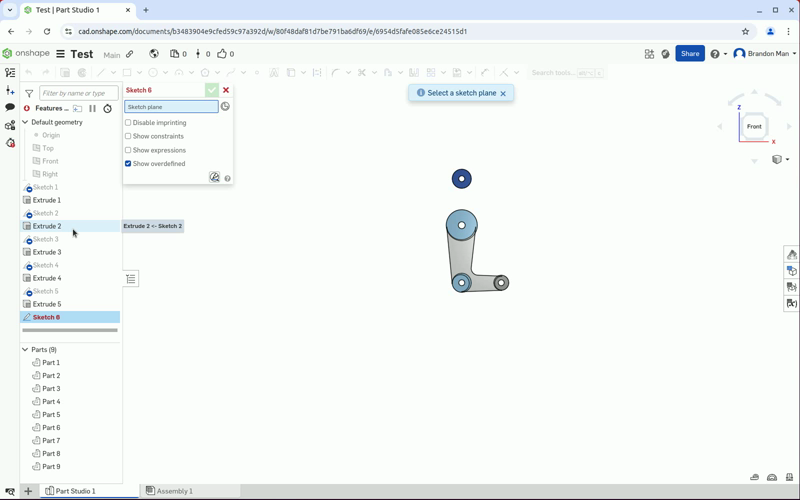
scroll(3)
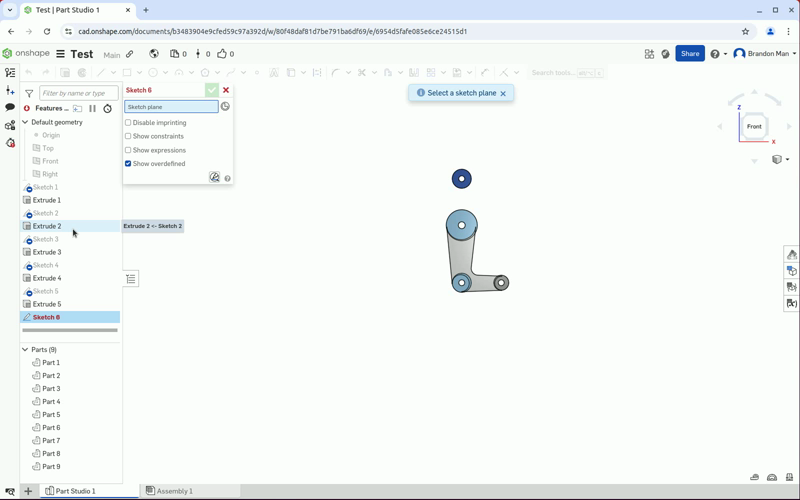
mouse_move(73, 163)
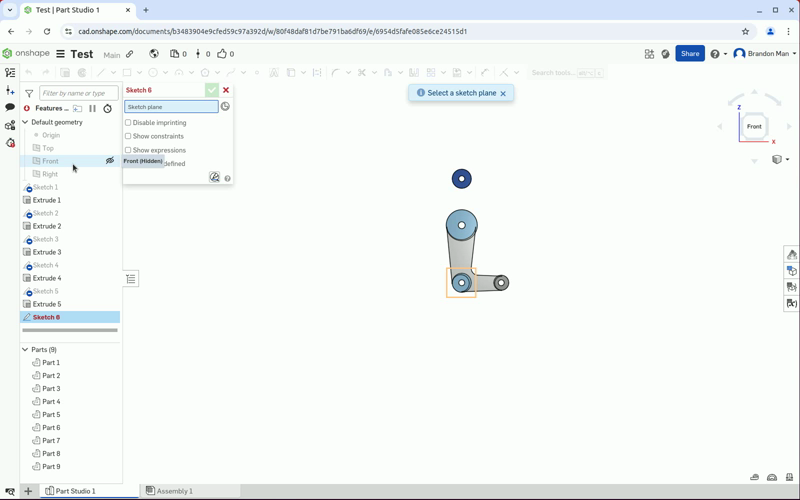
click(73, 163)
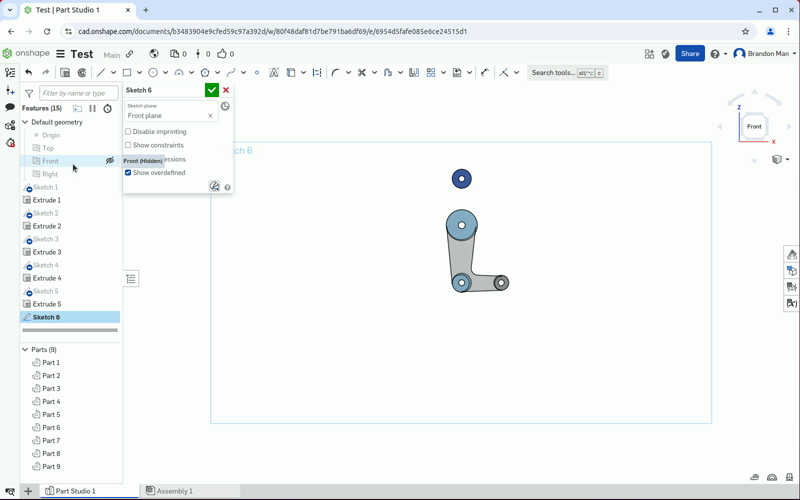
mouse_move(73, 352)
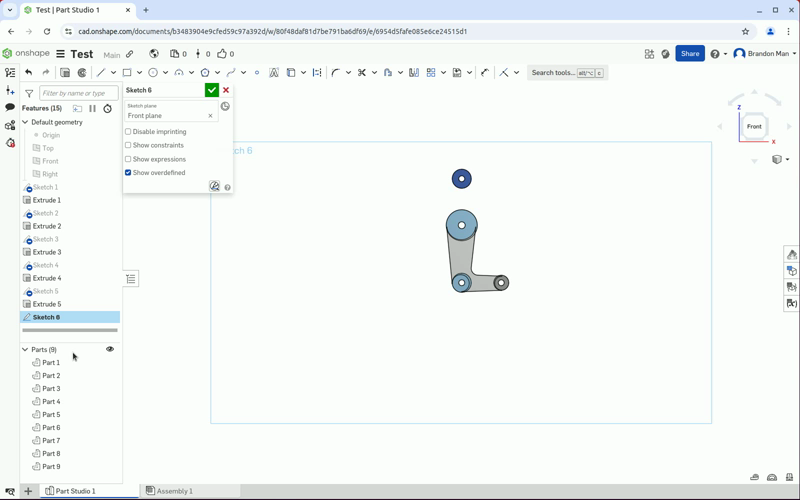
key(y)
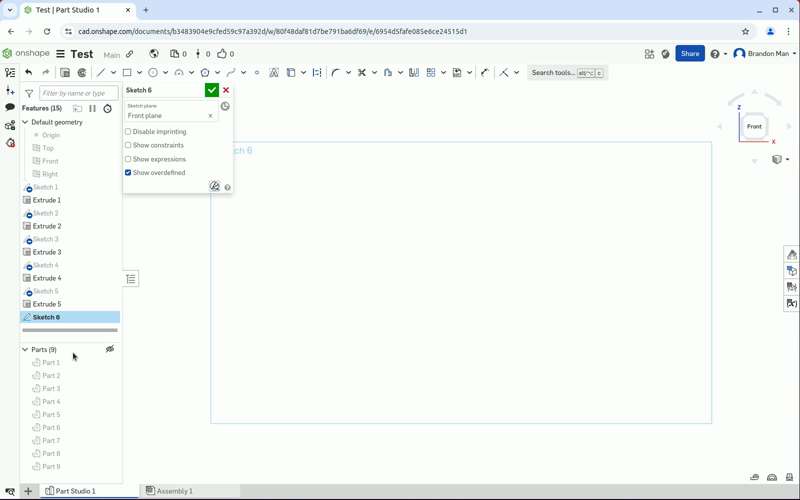
key(a)
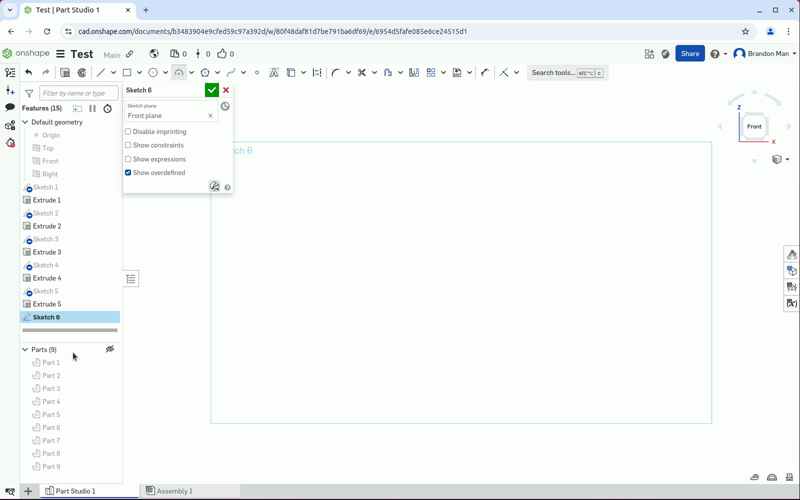
key_down(shift)
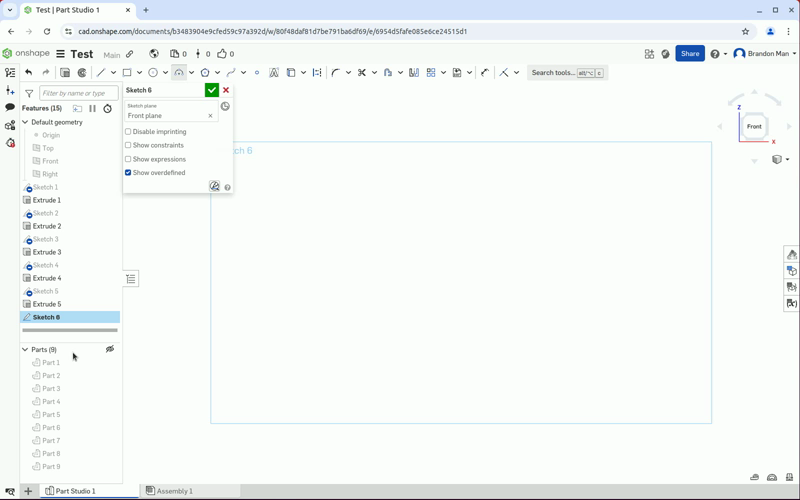
mouse_move(446, 223)
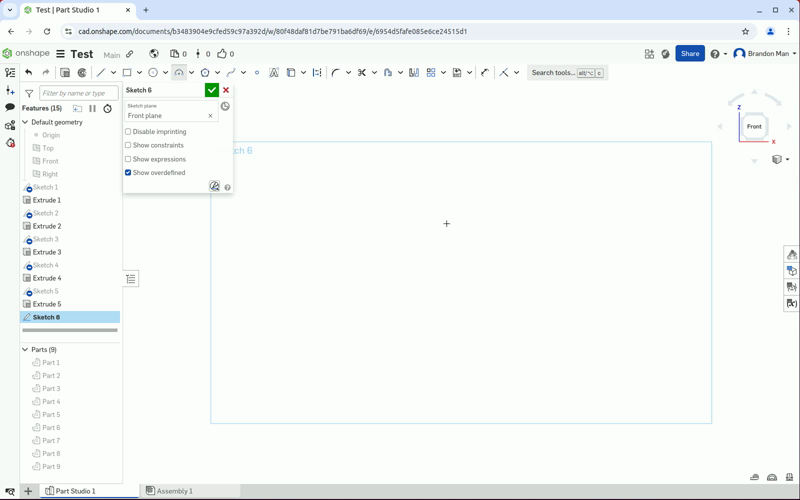
click(446, 223)
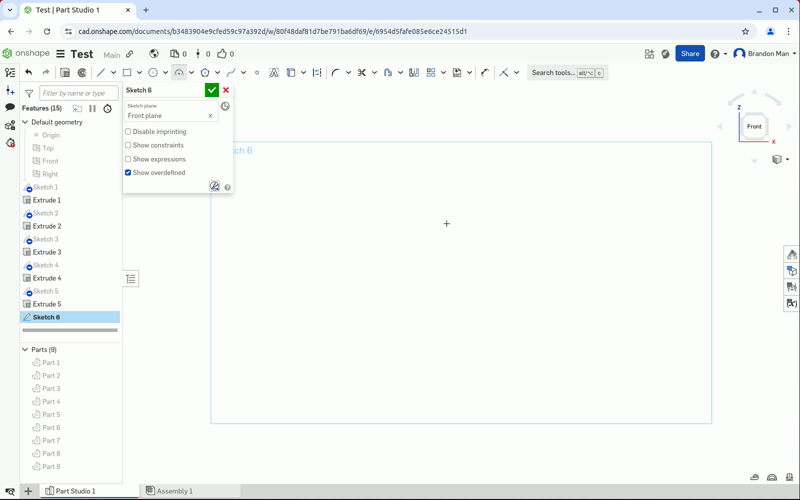
key_up(shift)
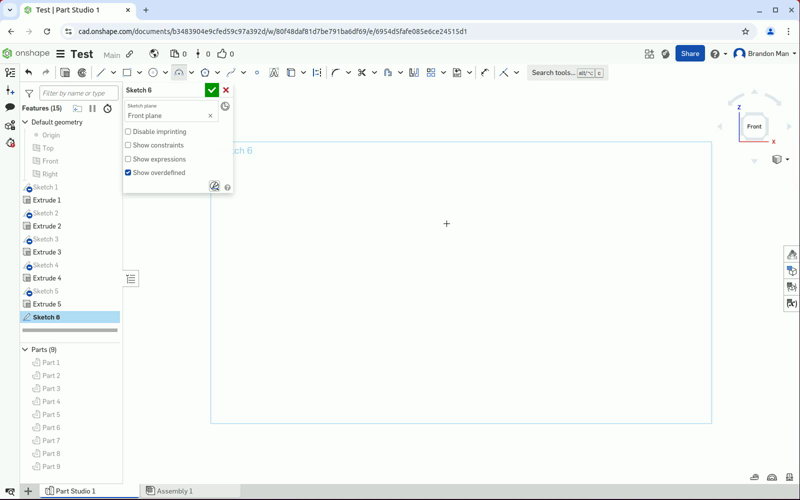
key_down(shift)
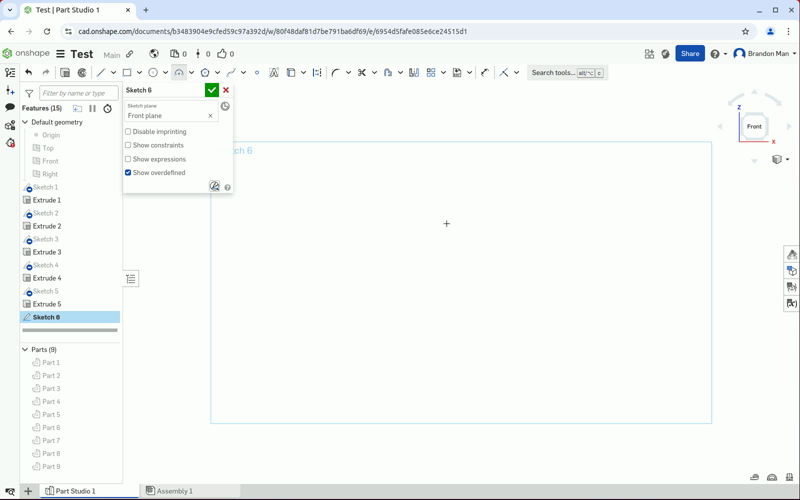
mouse_move(476, 223)
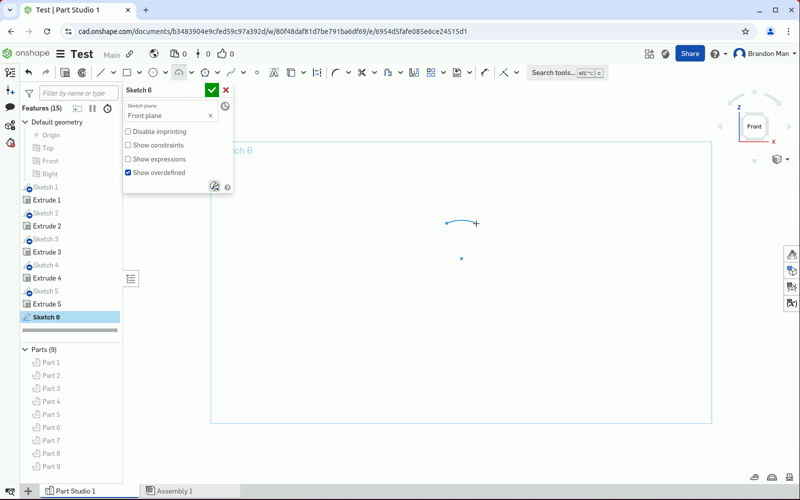
click(476, 223)
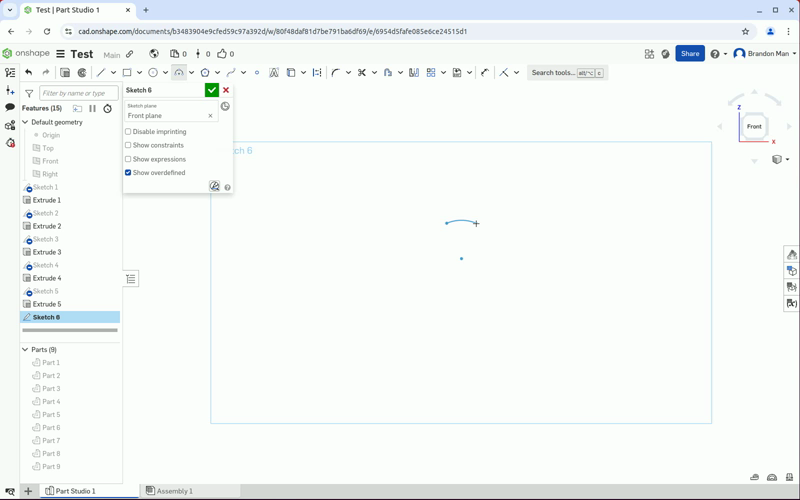
mouse_move(461, 210)
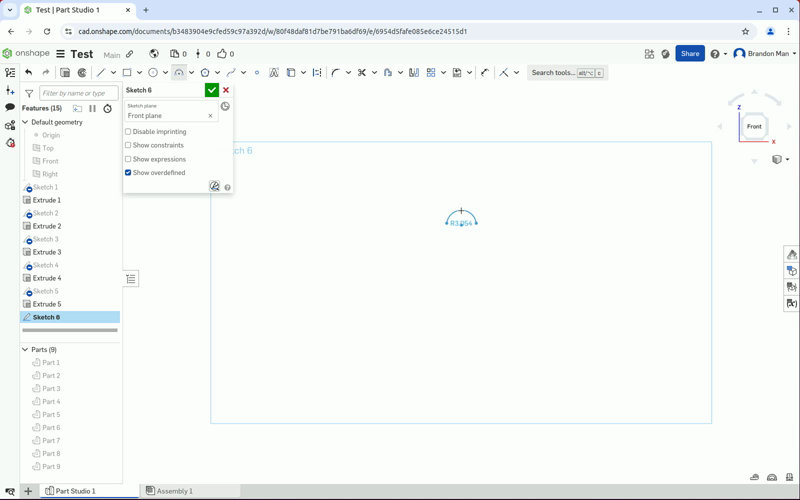
click(461, 210)
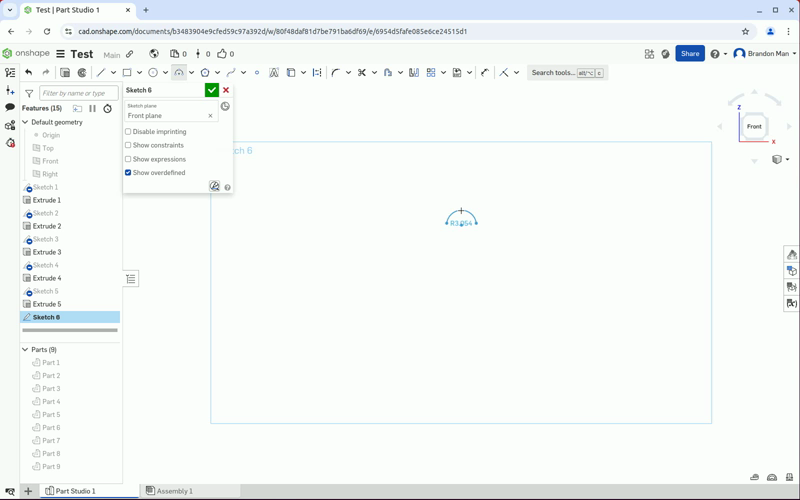
key_up(shift)
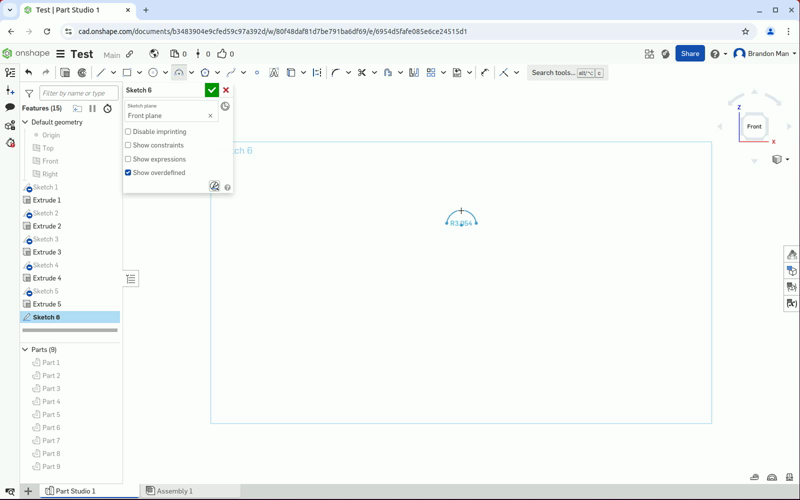
key(esc)
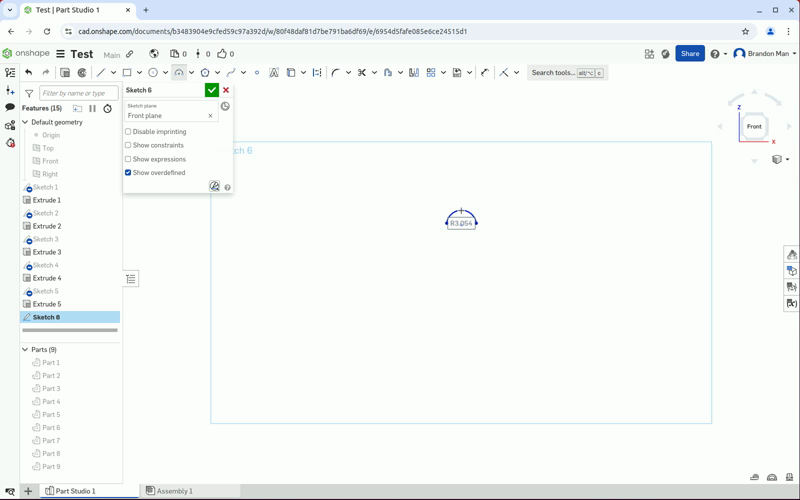
key(l)
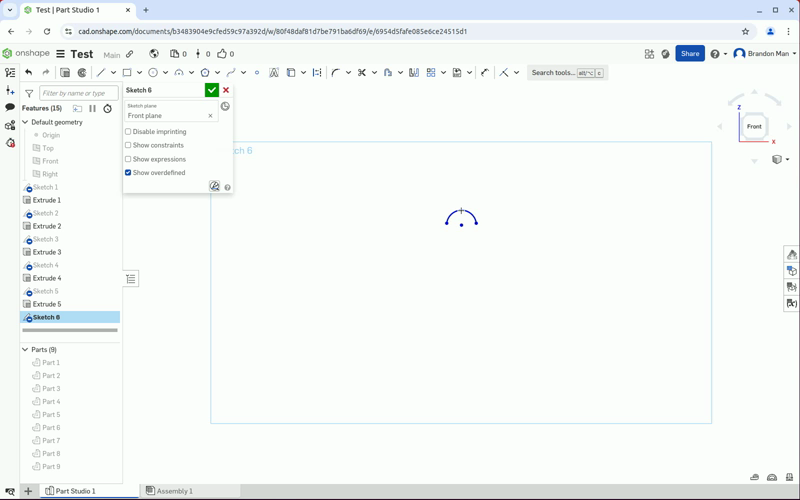
mouse_move(476, 223)
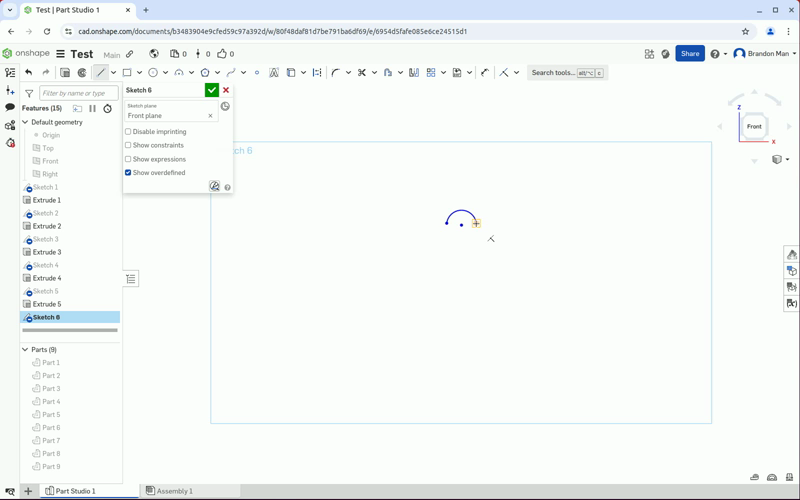
click(476, 223)
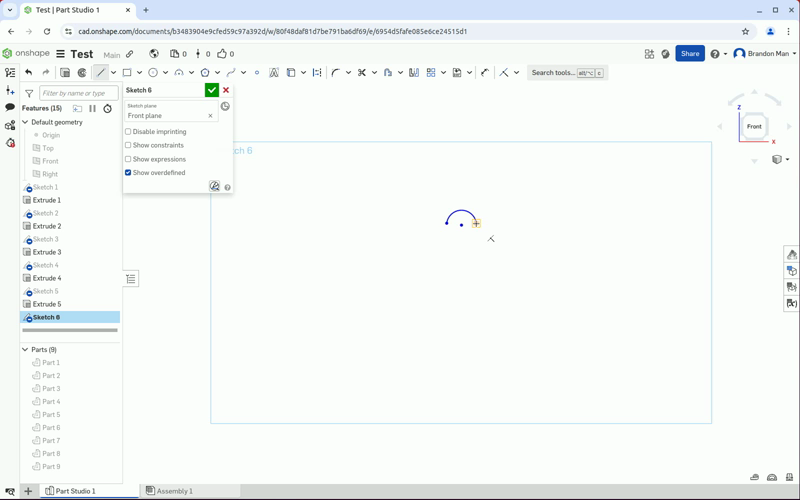
key_down(shift)
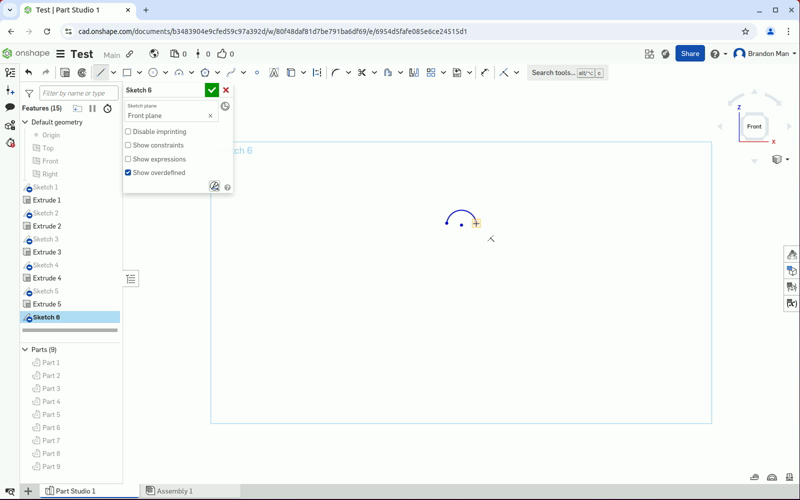
mouse_move(506, 223)
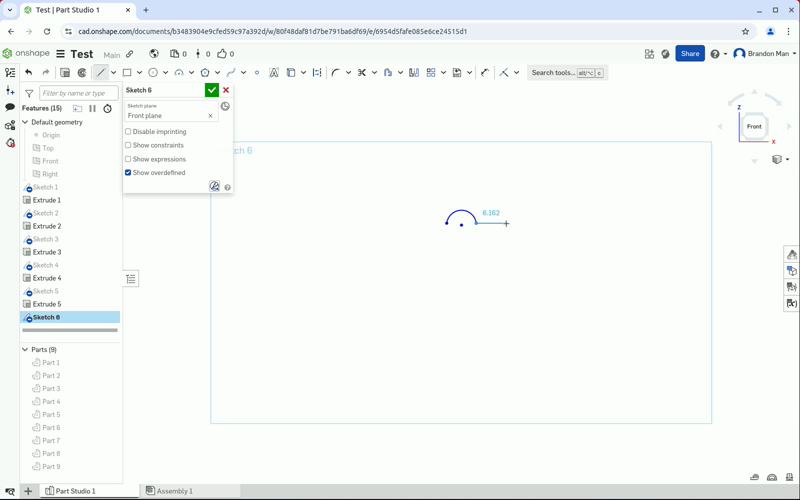
mouse_move(470, 176)
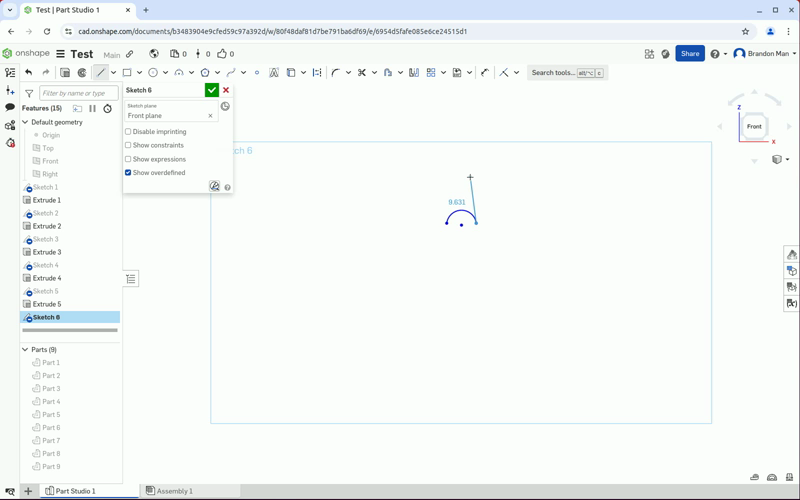
click(470, 176)
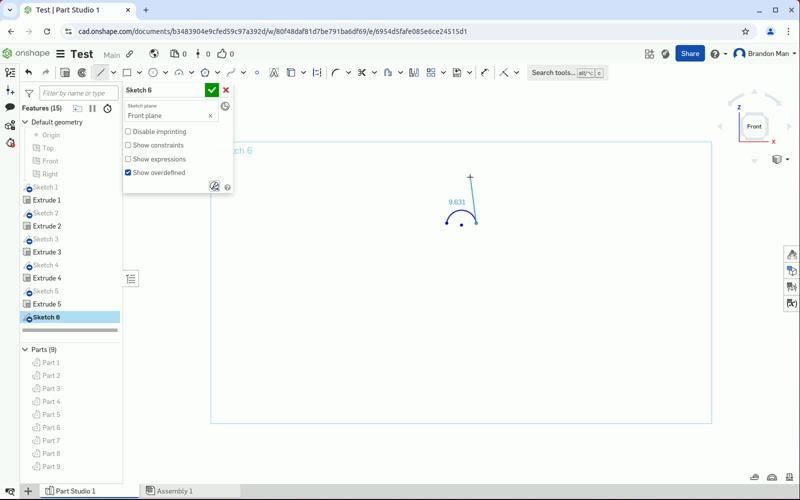
key_up(shift)
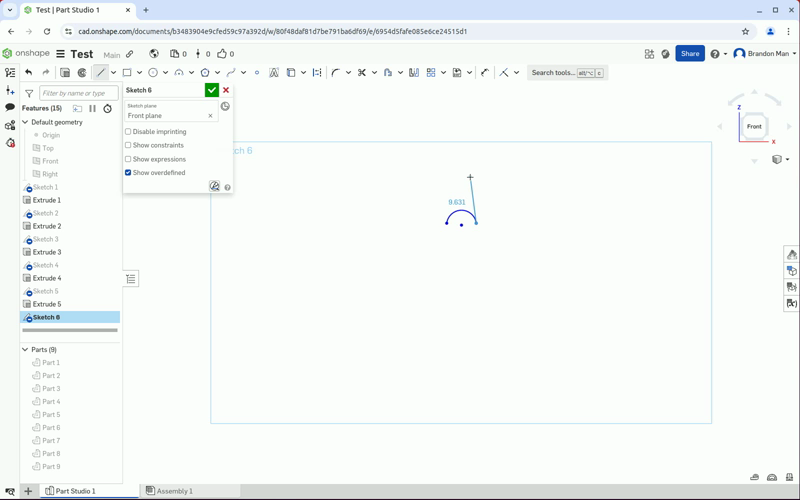
key(esc)
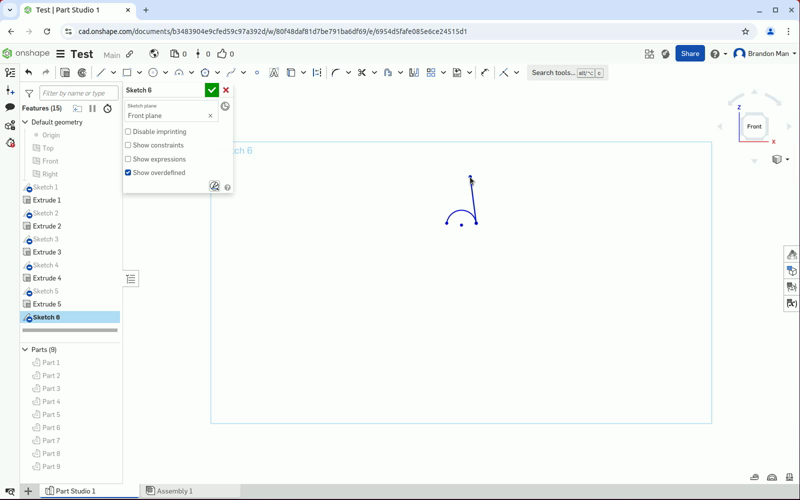
key(a)
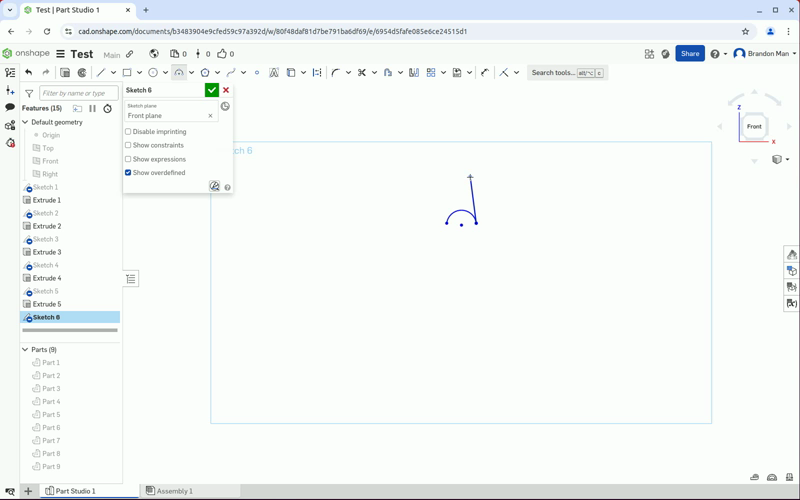
mouse_move(470, 176)
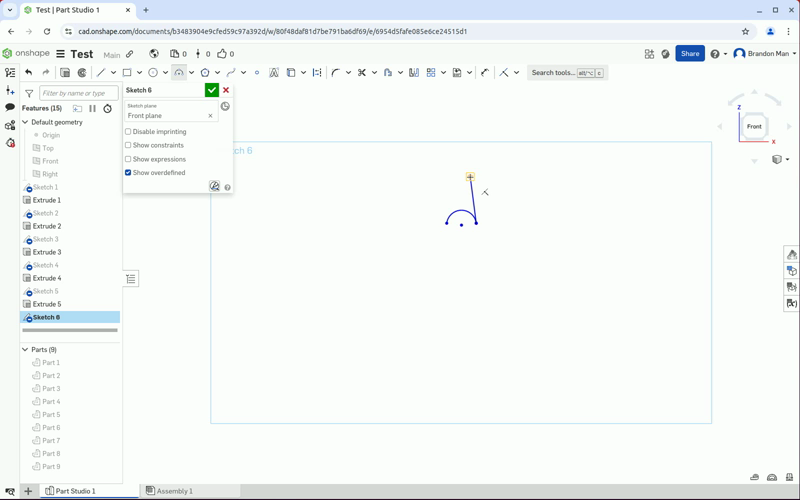
click(470, 176)
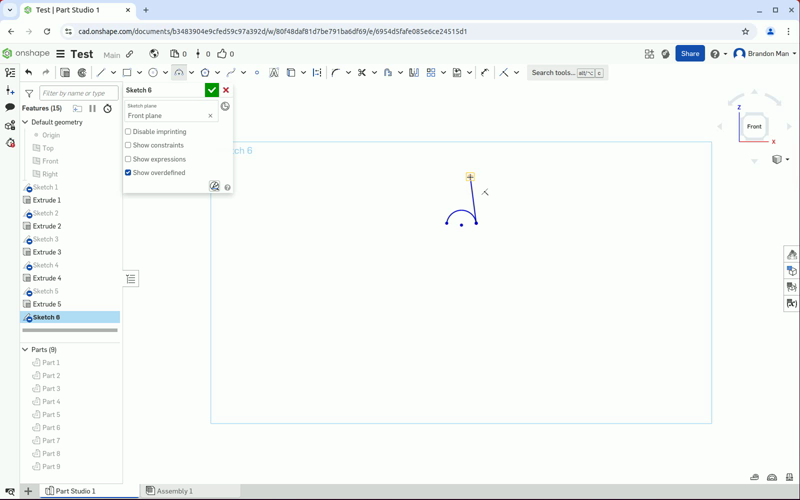
key_down(shift)
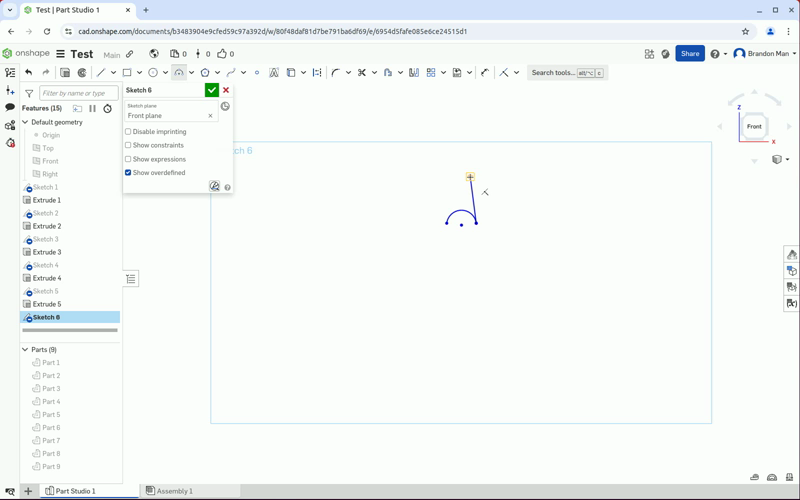
mouse_move(452, 176)
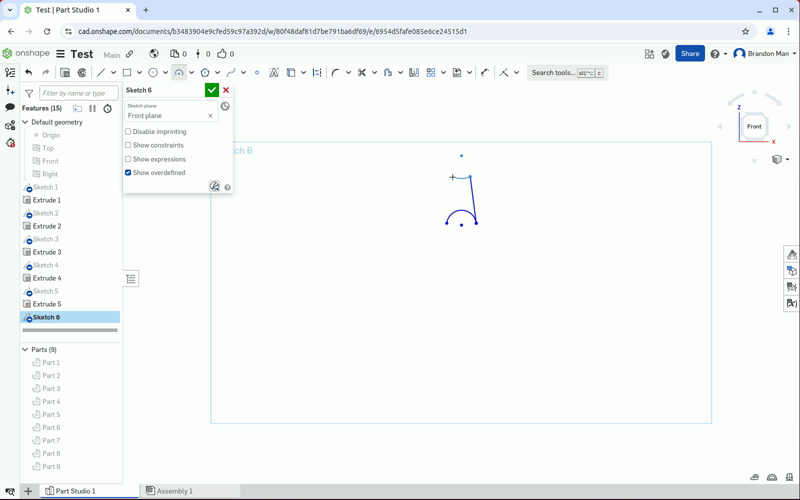
click(452, 176)
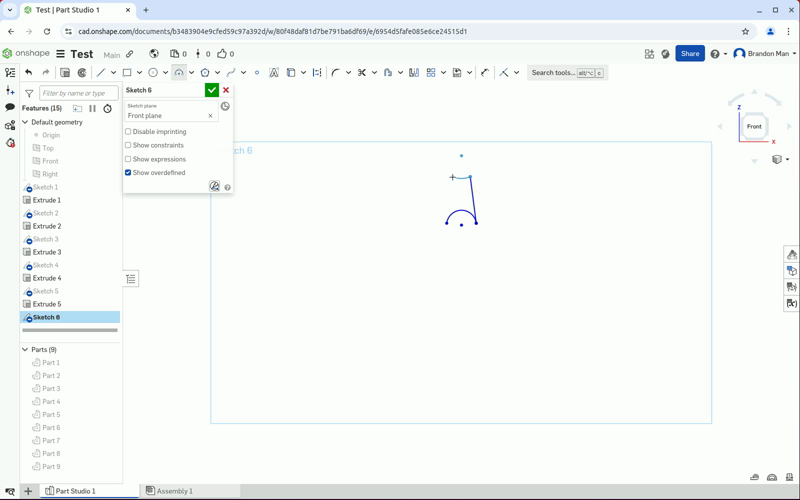
mouse_move(461, 186)
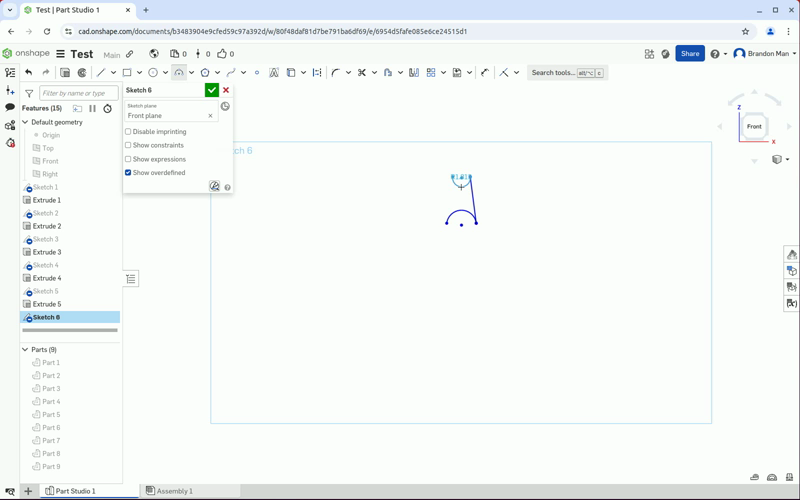
click(461, 186)
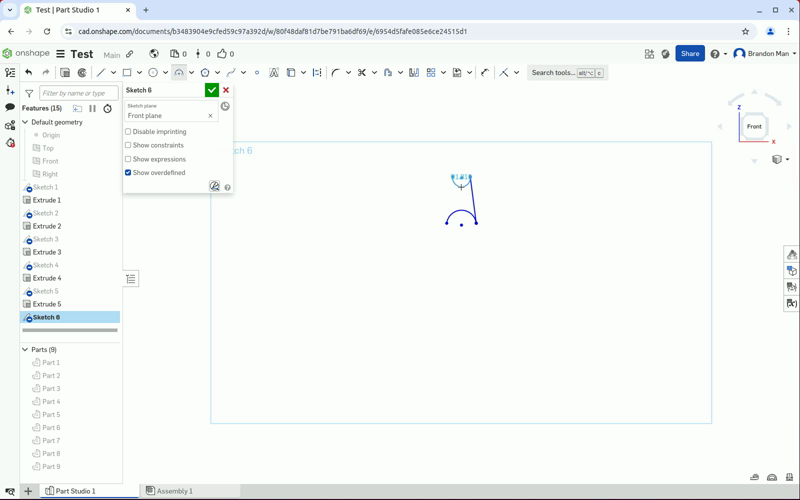
key_up(shift)
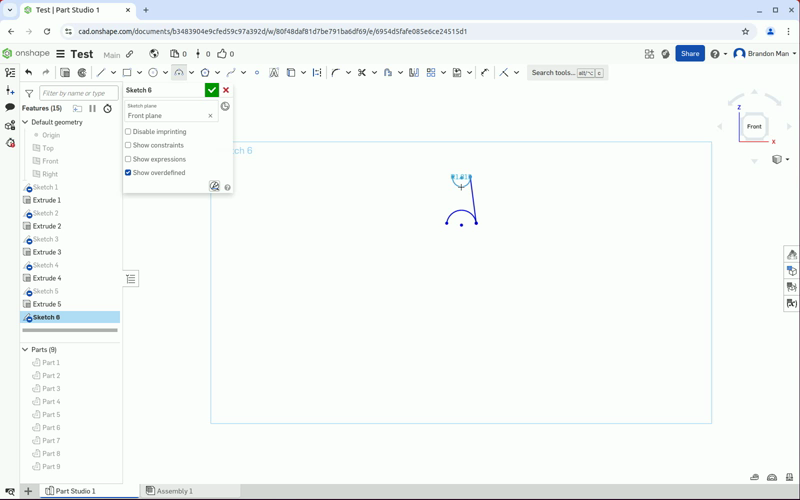
key(esc)
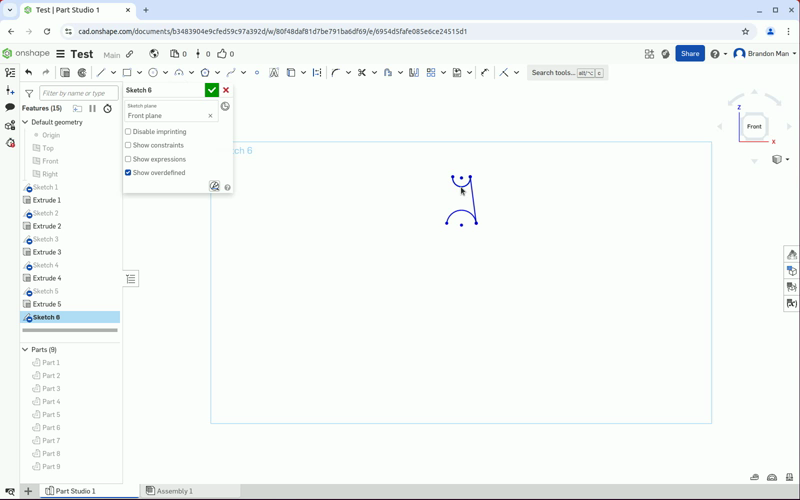
key(l)
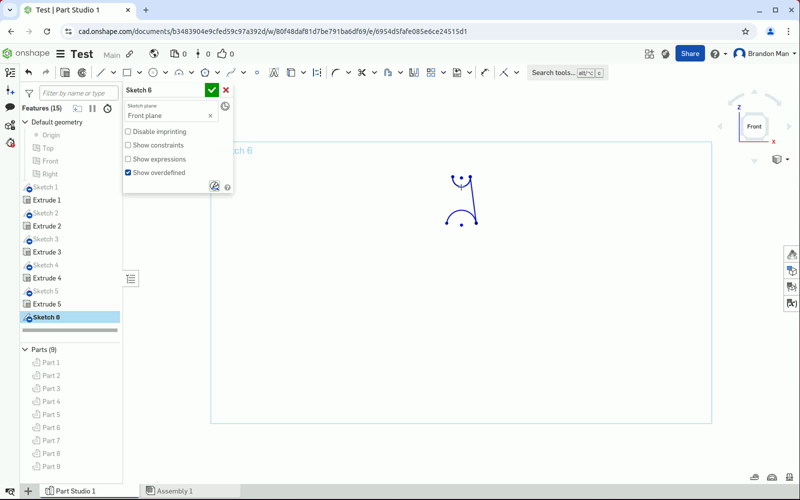
mouse_move(452, 176)
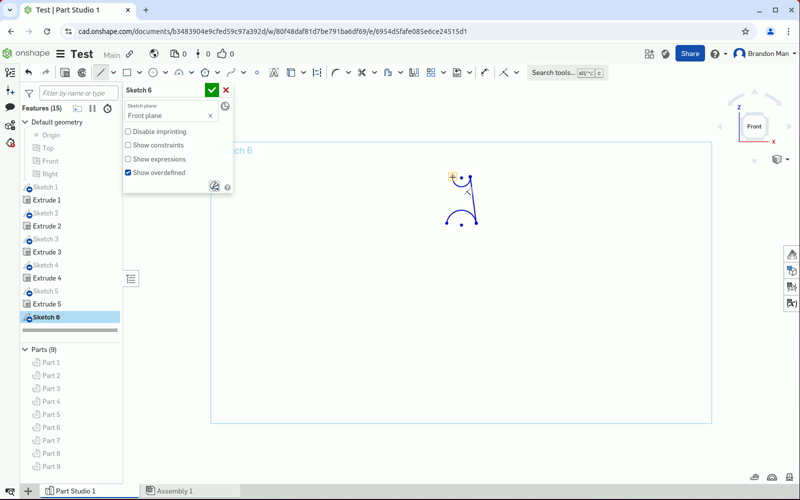
click(452, 176)
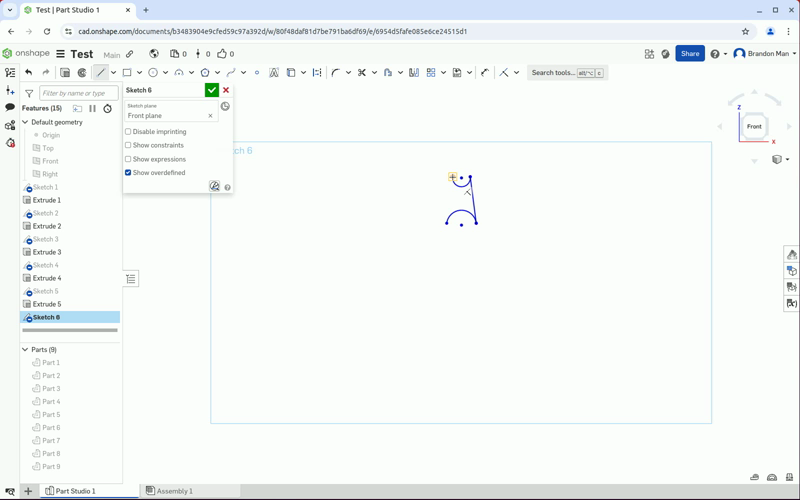
mouse_move(482, 176)
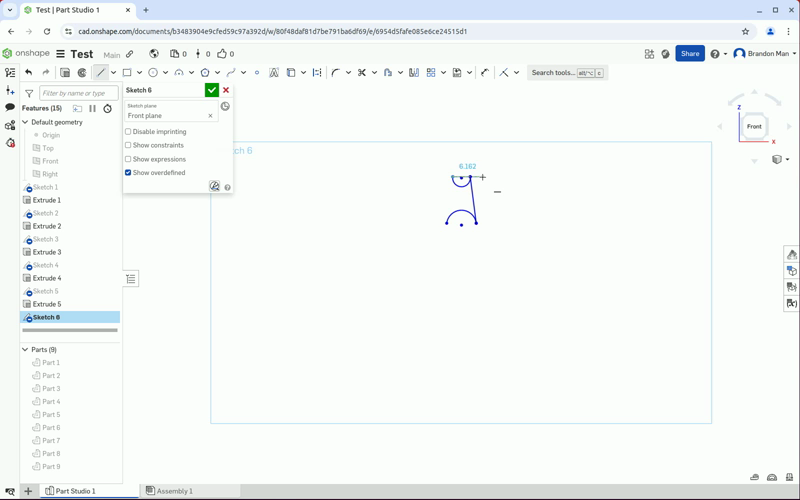
key_down(shift)
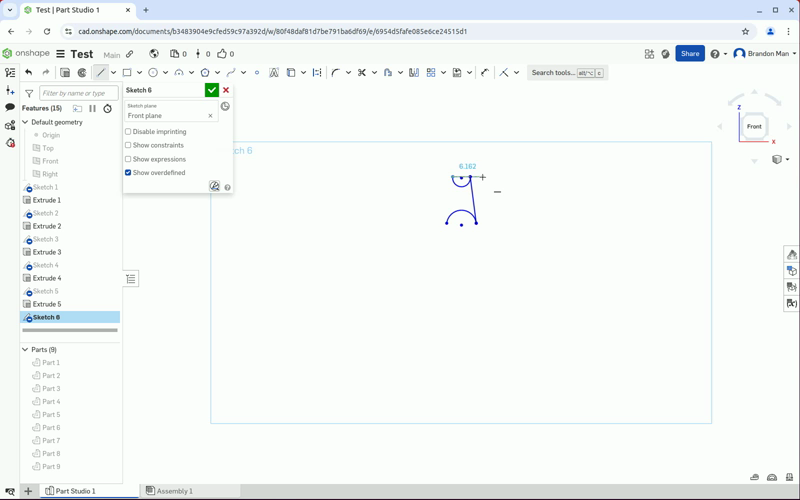
mouse_move(446, 223)
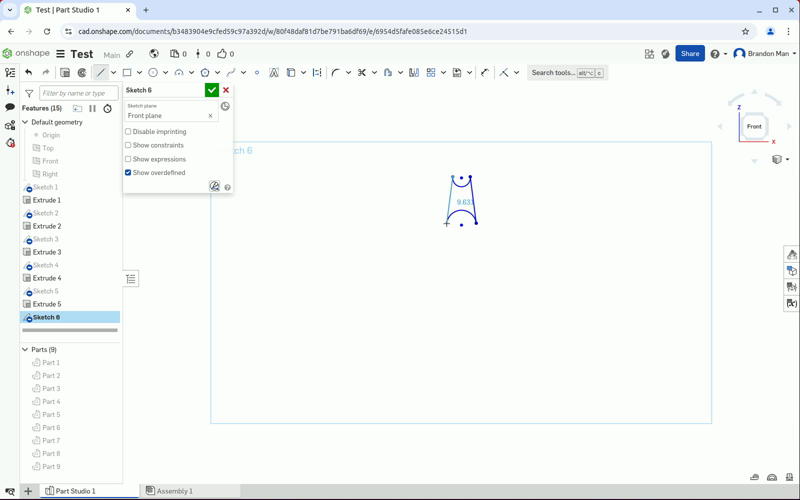
key_up(shift)
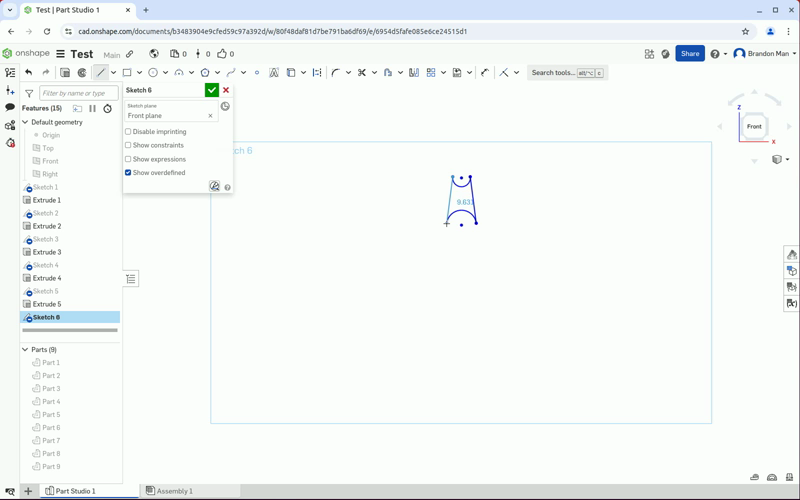
click(446, 223)
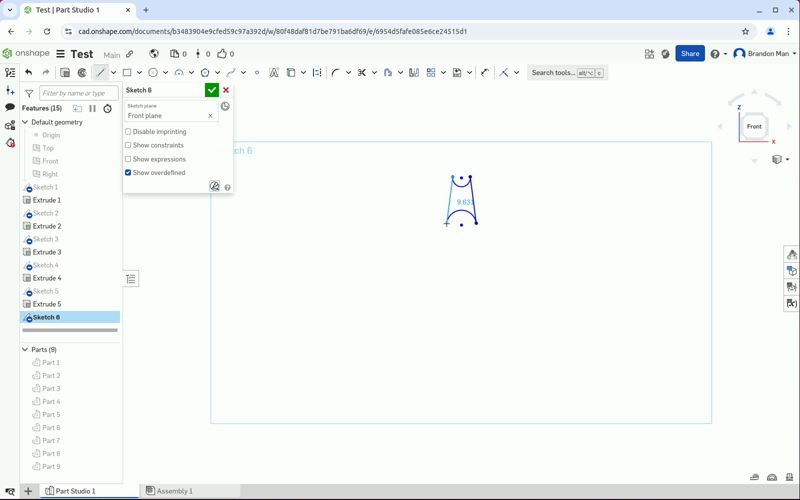
key(esc)
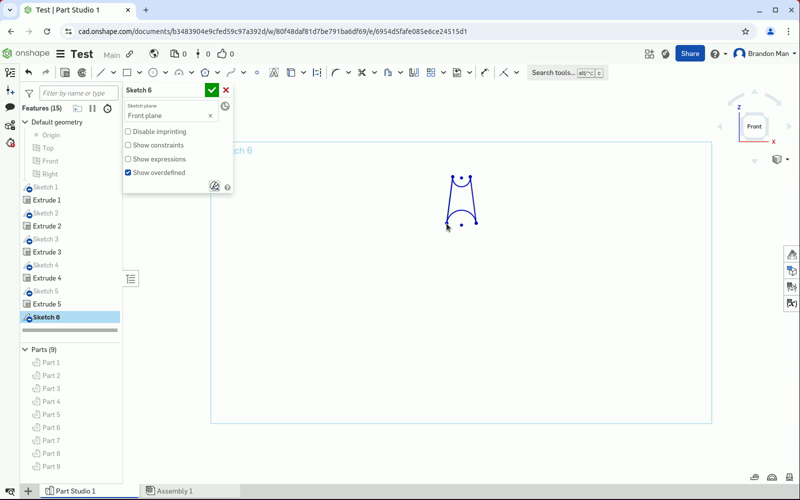
key(c)
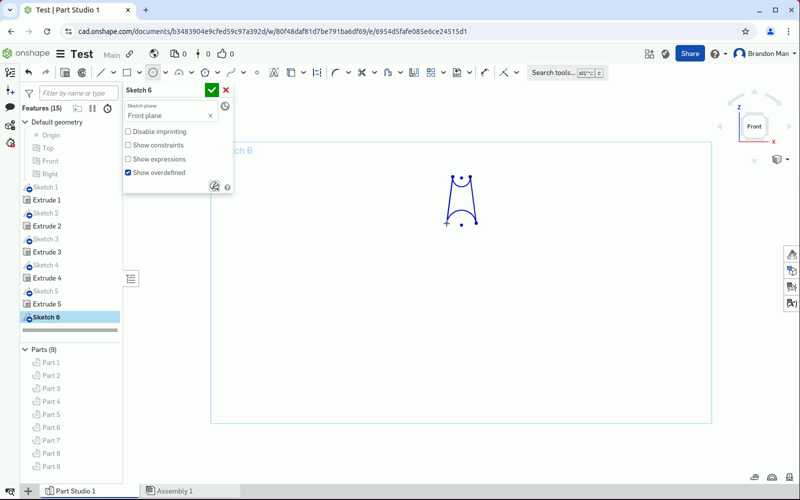
key_down(shift)
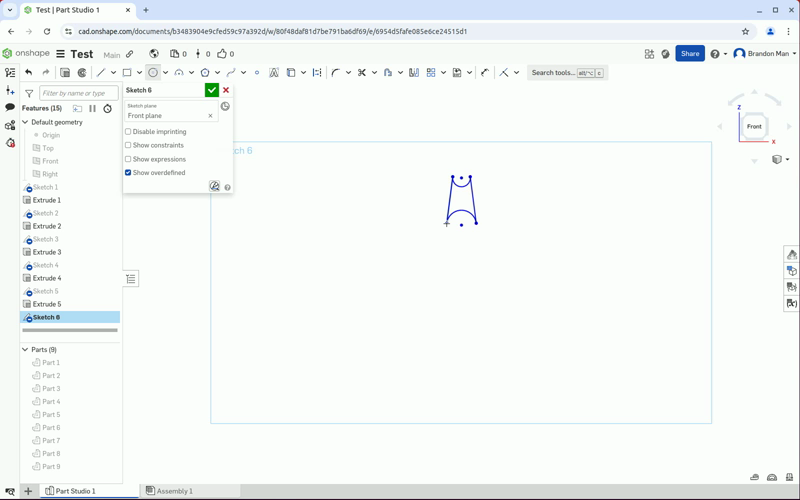
mouse_move(458, 191)
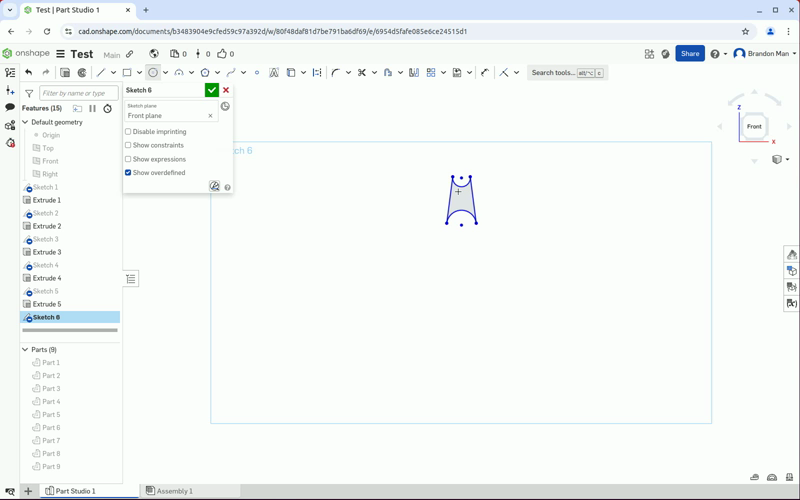
click(458, 191)
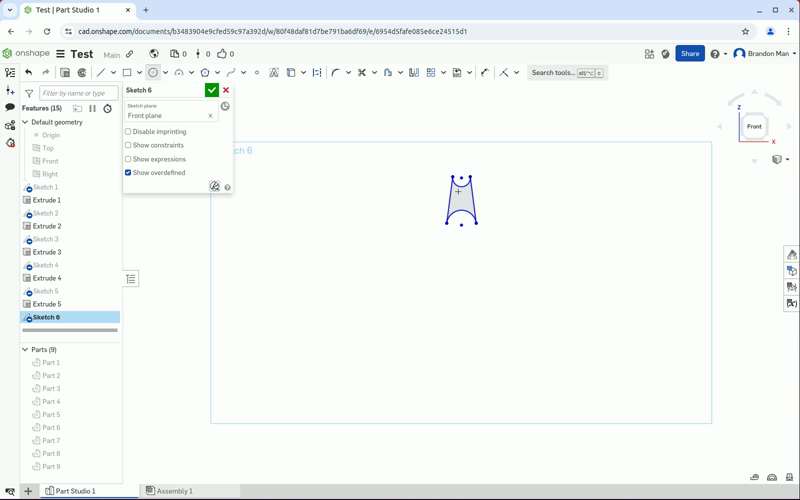
key_up(shift)
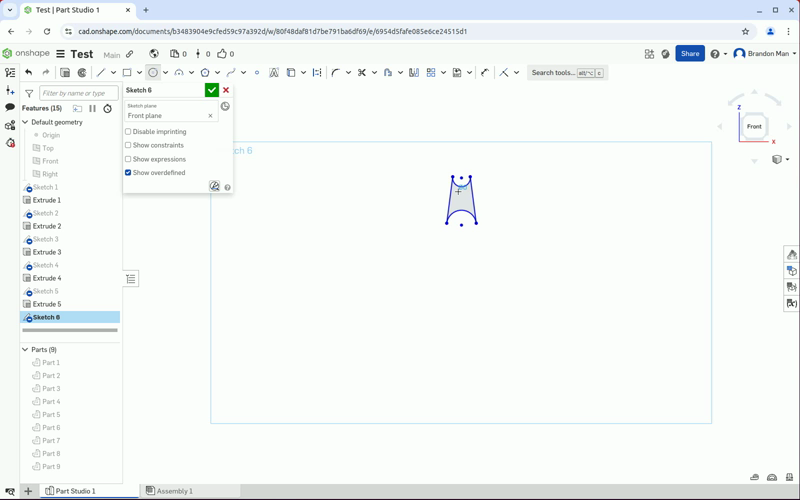
mouse_move(461, 191)
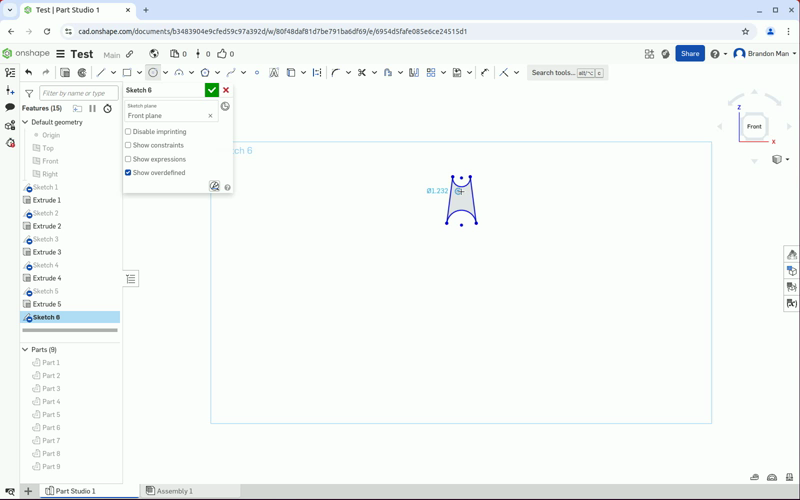
scroll(6)
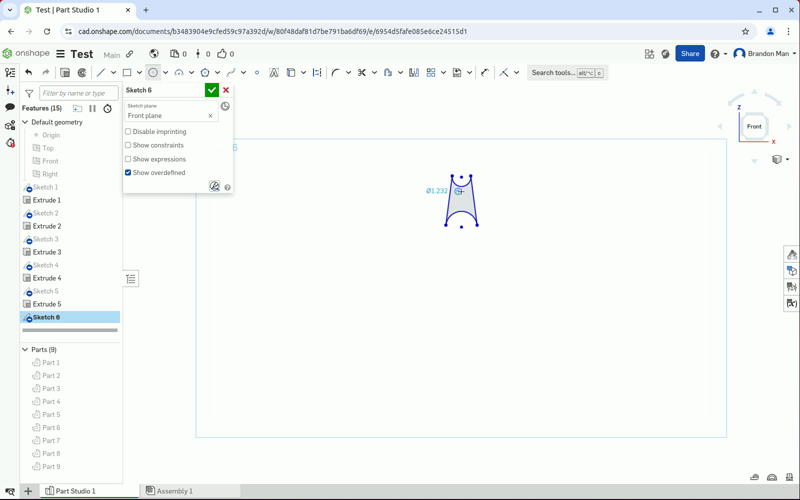
scroll(6)
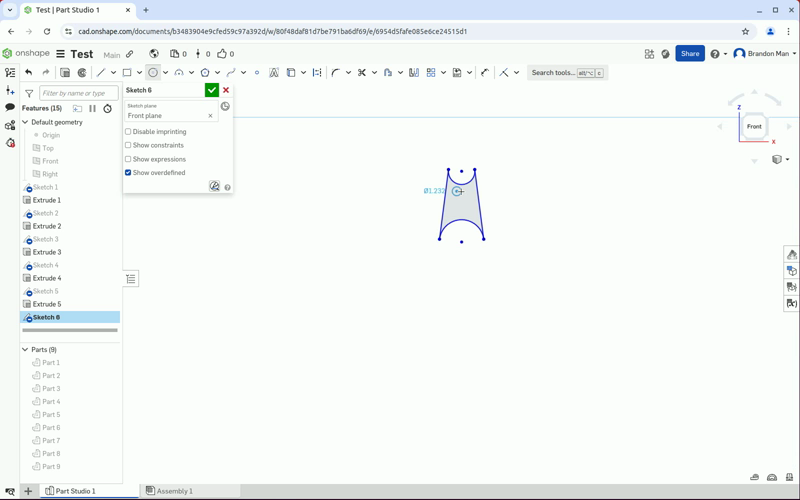
scroll(6)
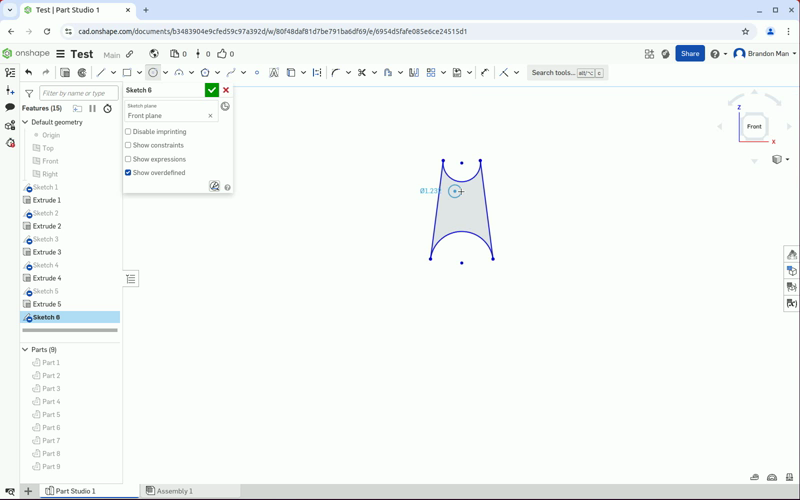
scroll(6)
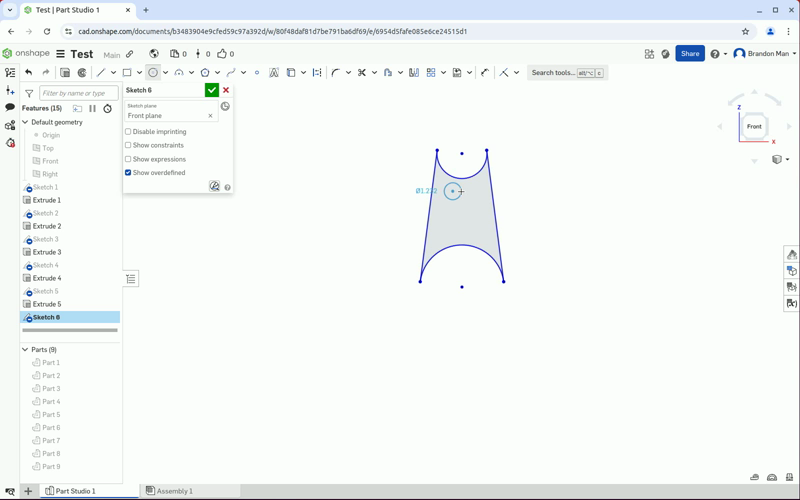
scroll(6)
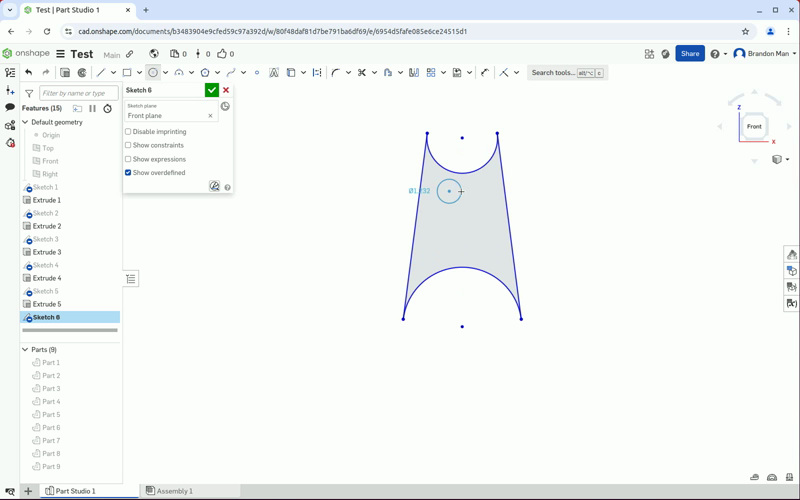
scroll(6)
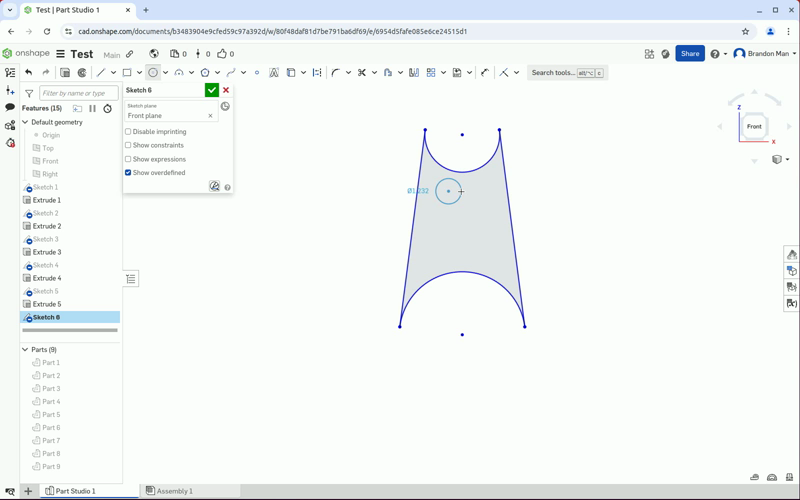
scroll(6)
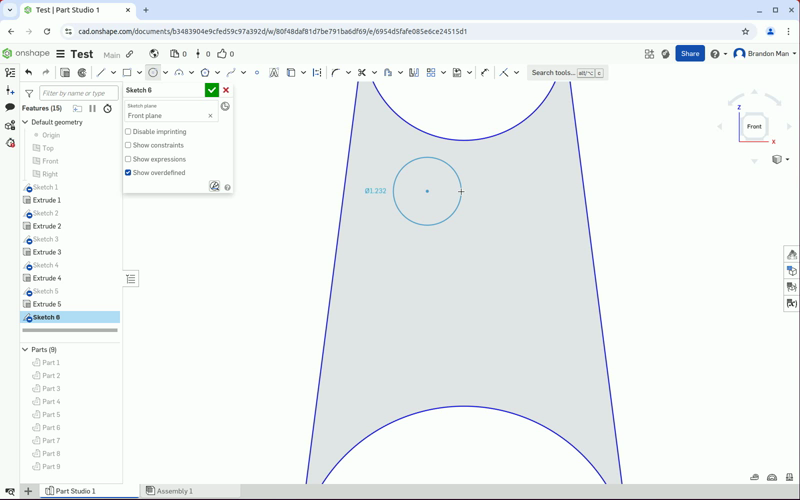
click(461, 191)
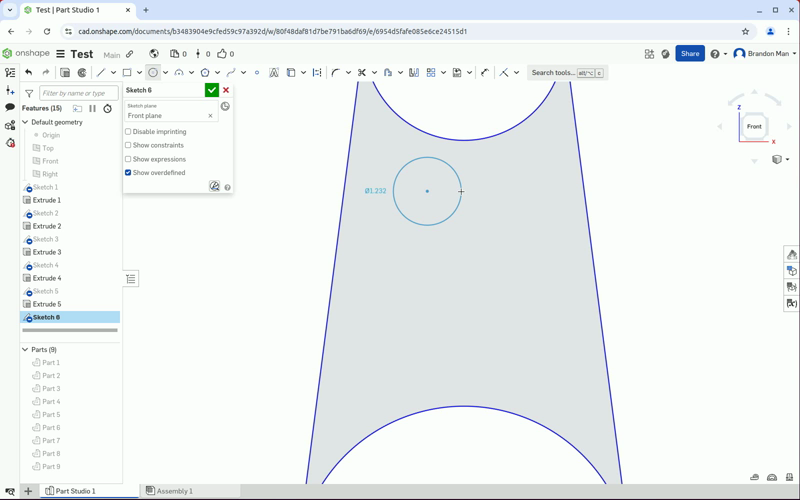
scroll(-6)
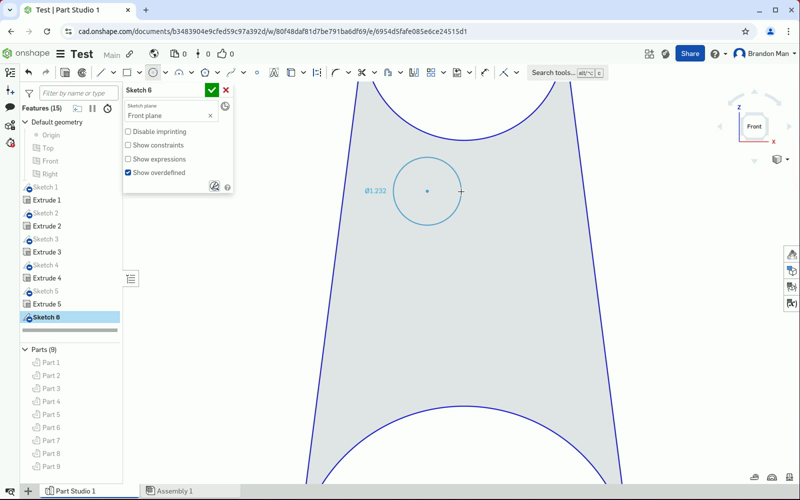
scroll(-6)
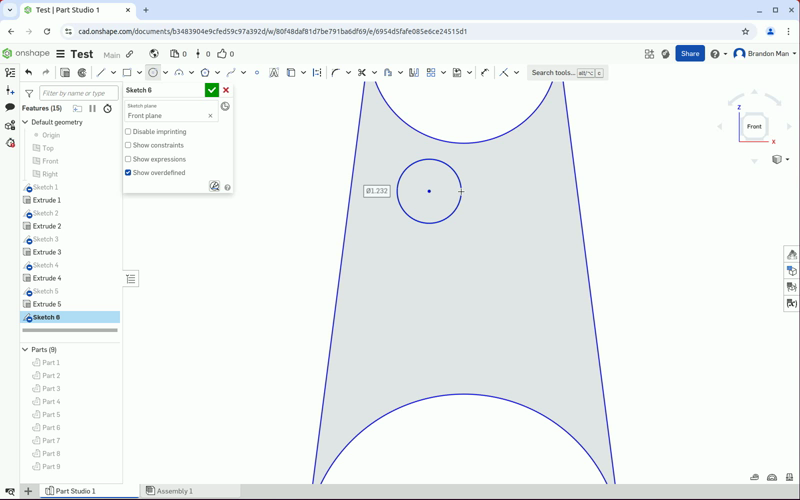
scroll(-6)
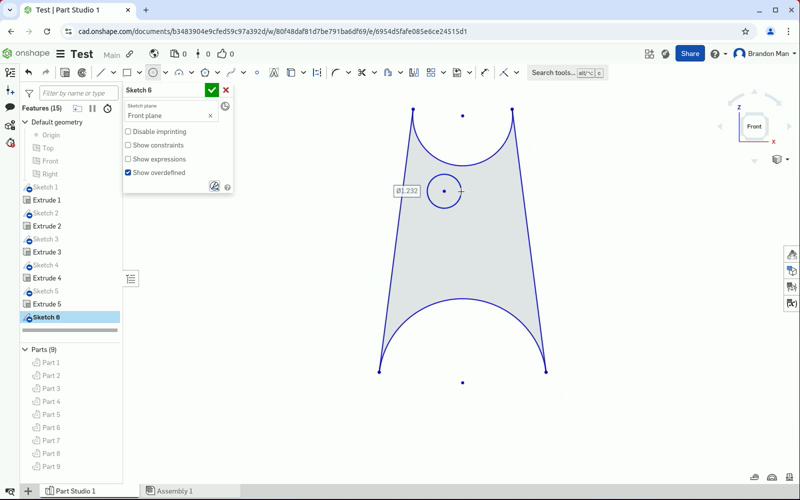
scroll(-6)
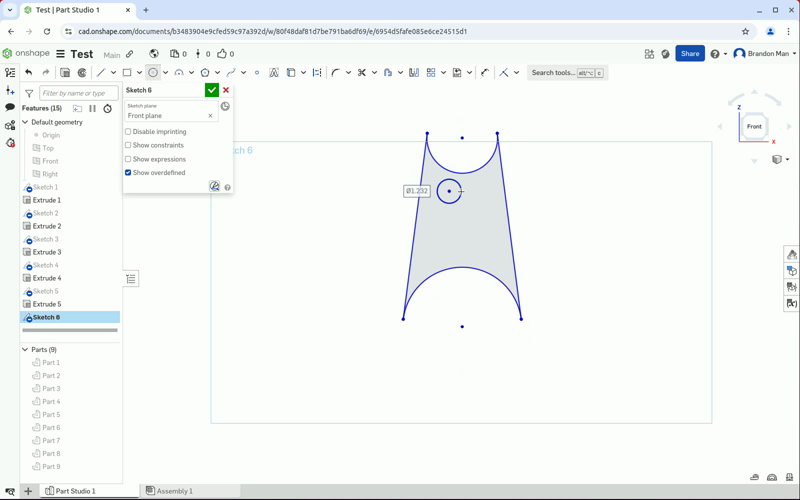
scroll(-6)
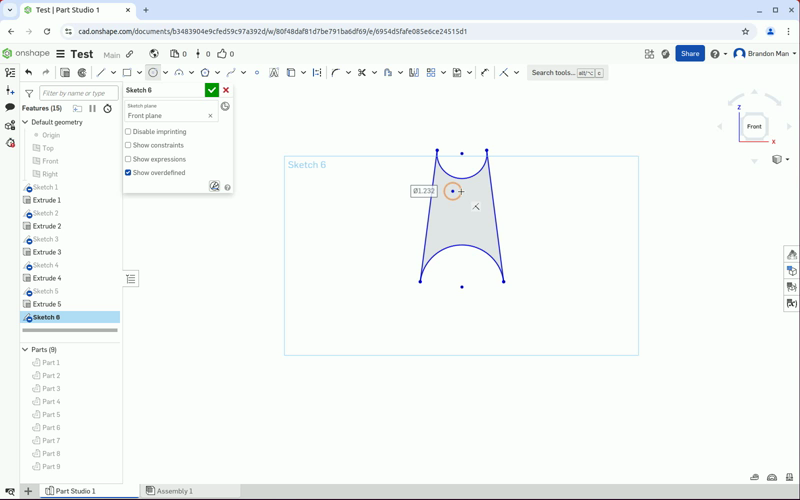
scroll(-6)
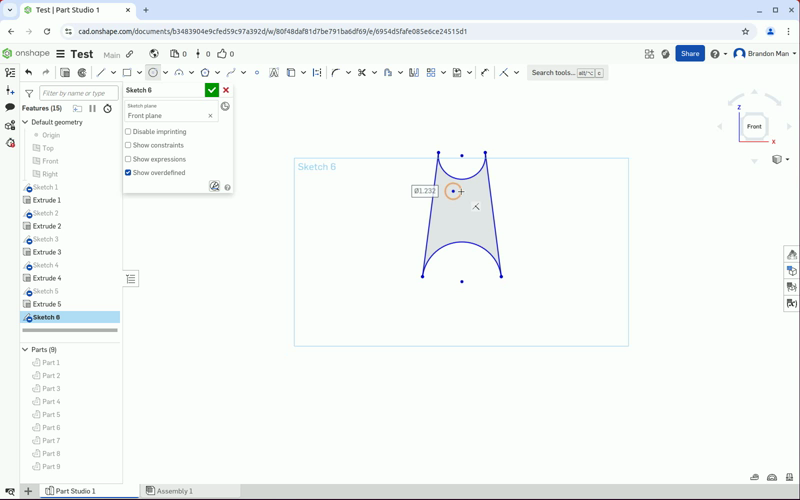
scroll(-6)
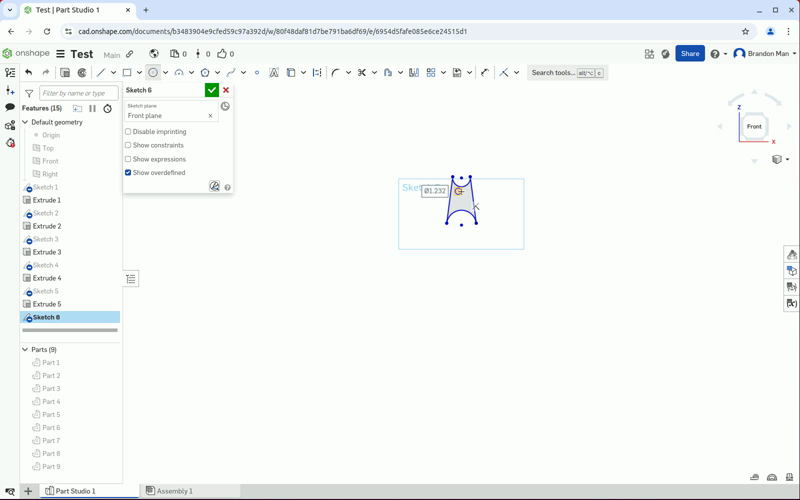
key(esc)
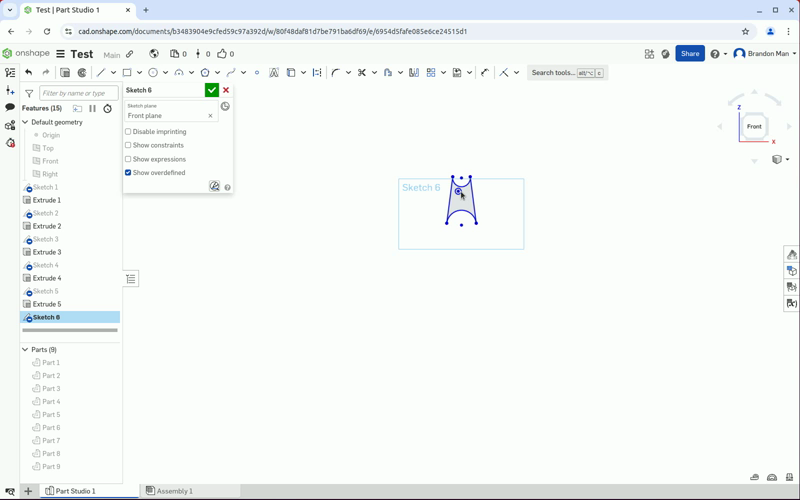
mouse_move(459, 200)
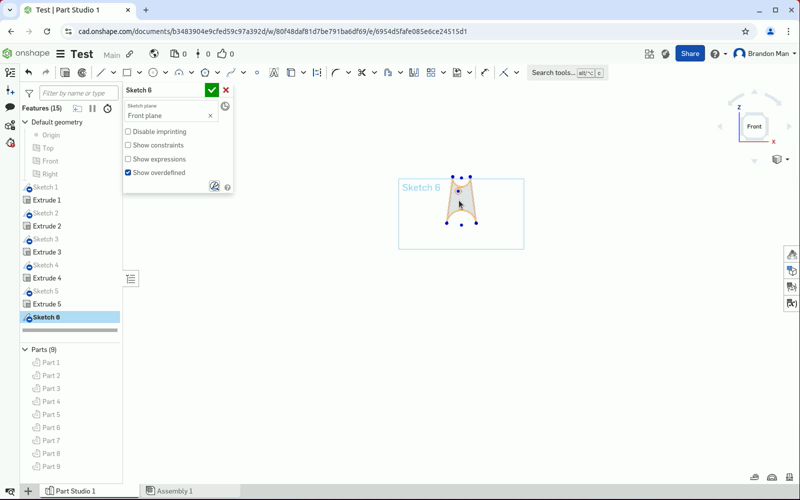
scroll(6)
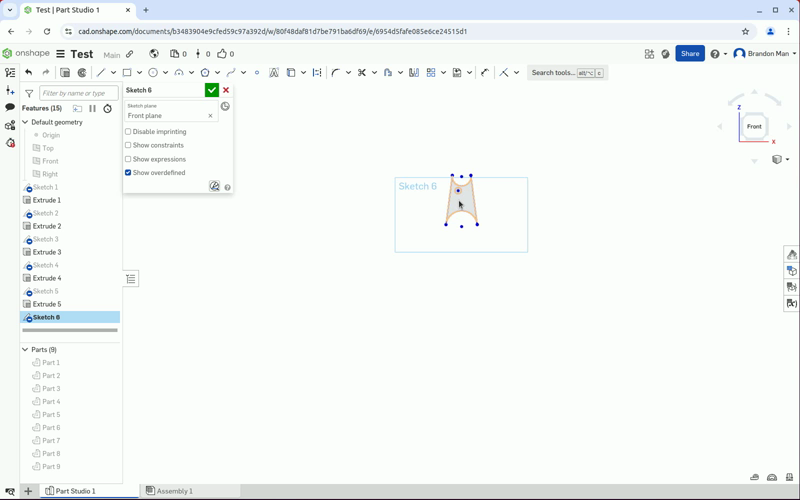
scroll(6)
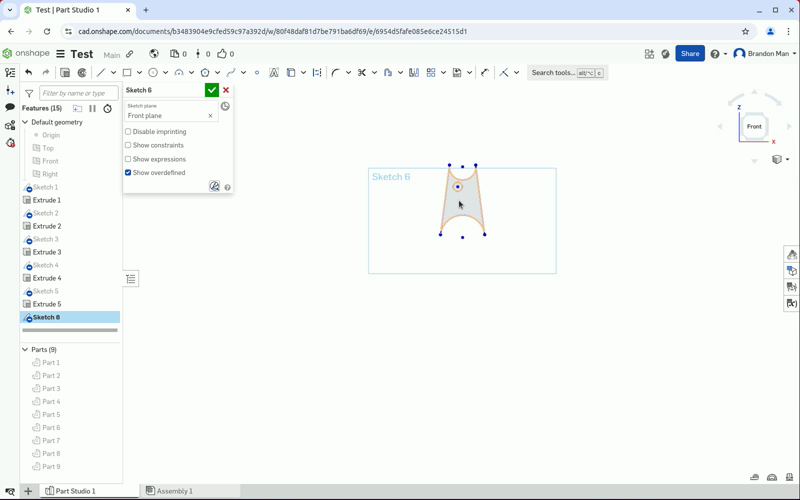
scroll(6)
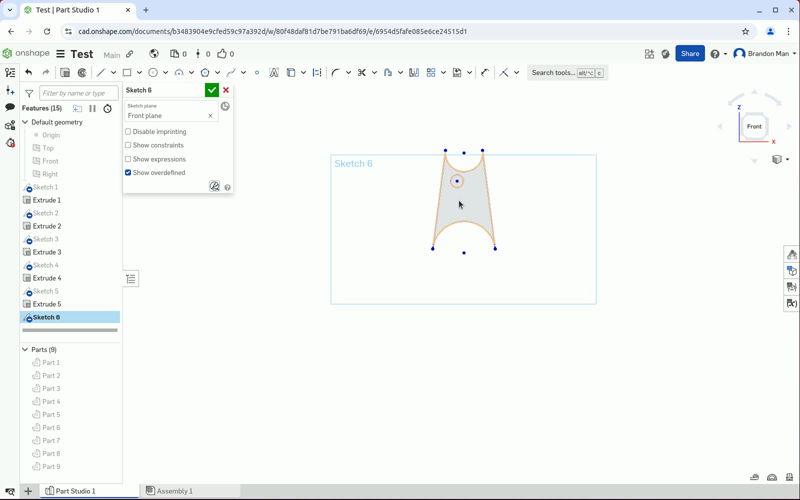
scroll(6)
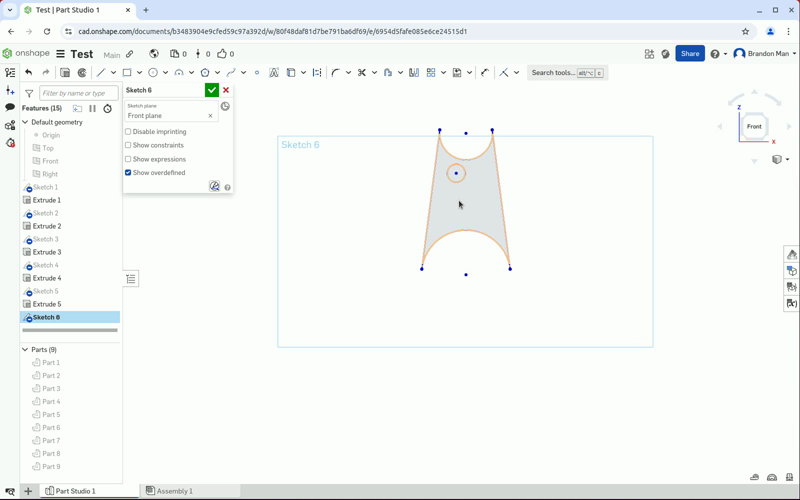
scroll(6)
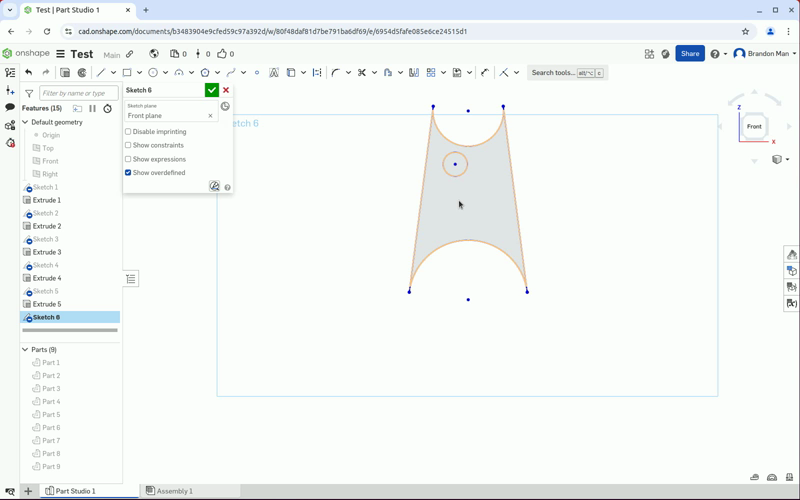
scroll(6)
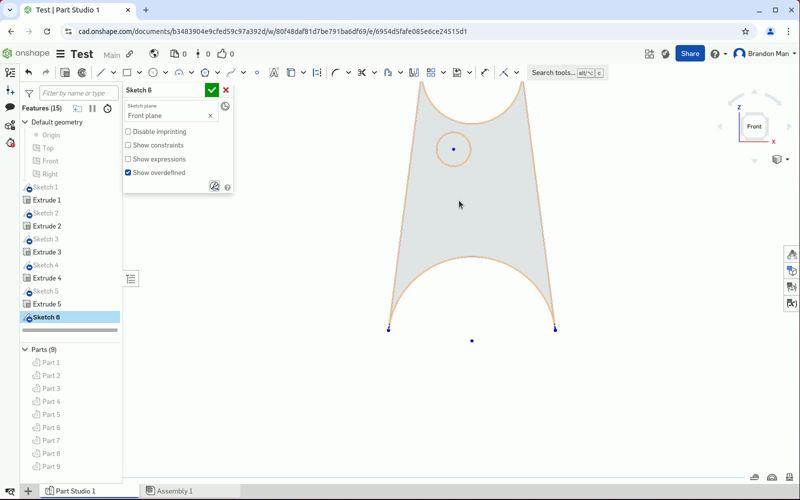
scroll(6)
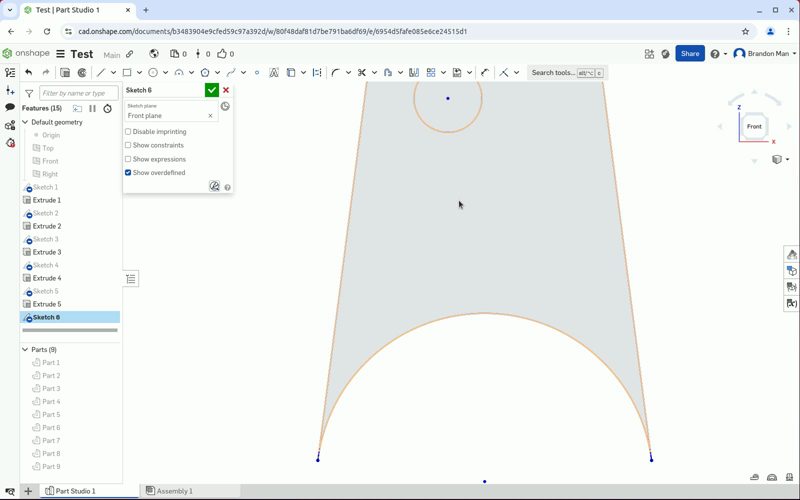
click(459, 200)
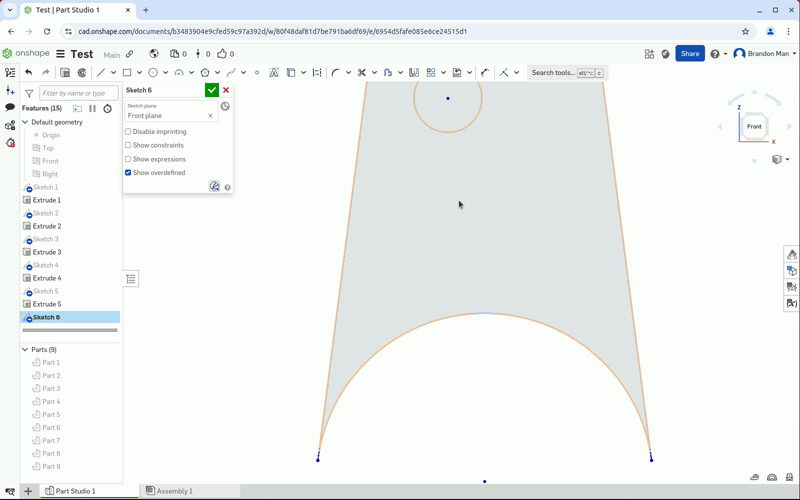
scroll(-6)
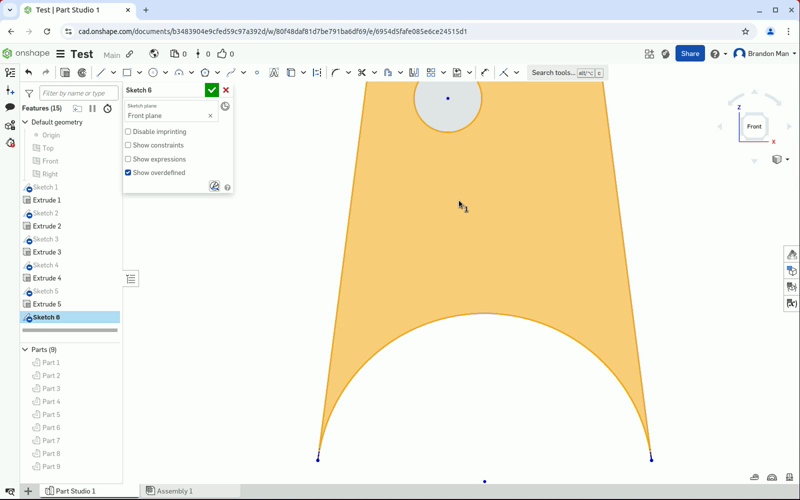
scroll(-6)
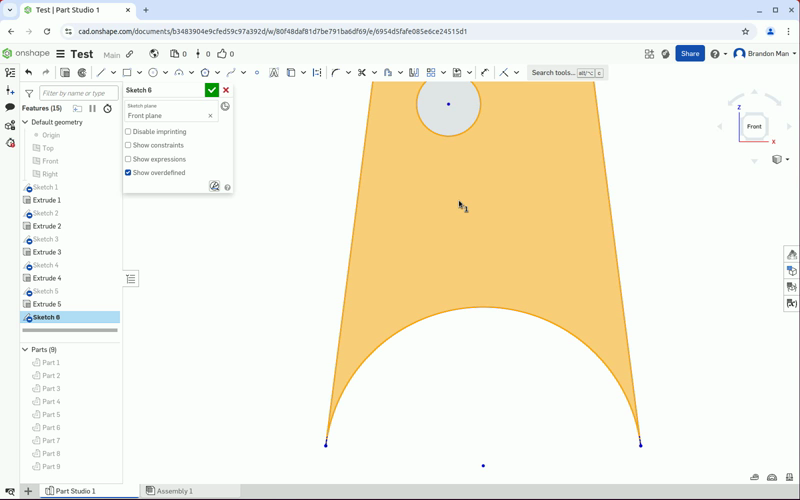
scroll(-6)
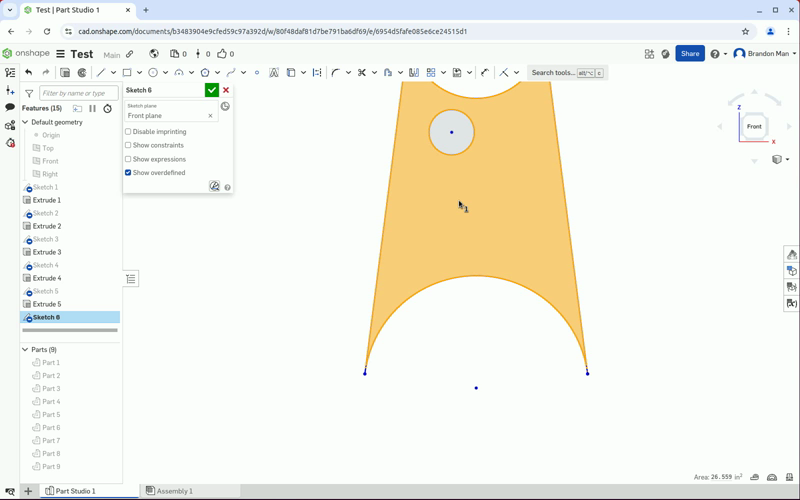
scroll(-6)
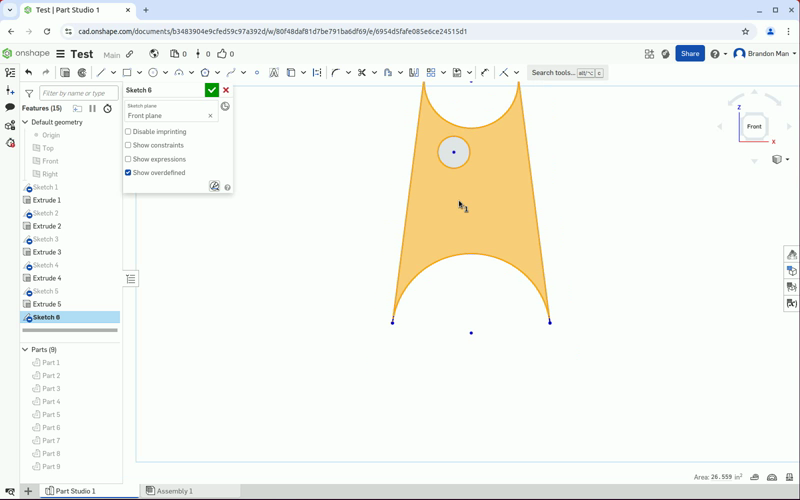
scroll(-6)
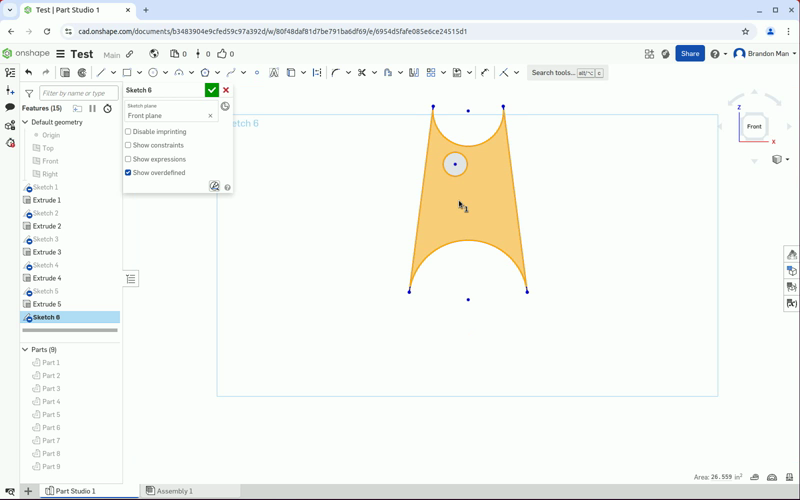
scroll(-6)
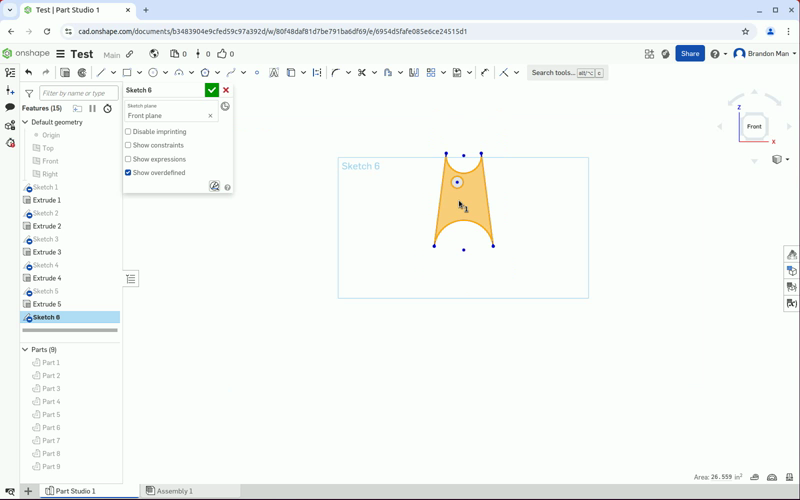
scroll(-6)
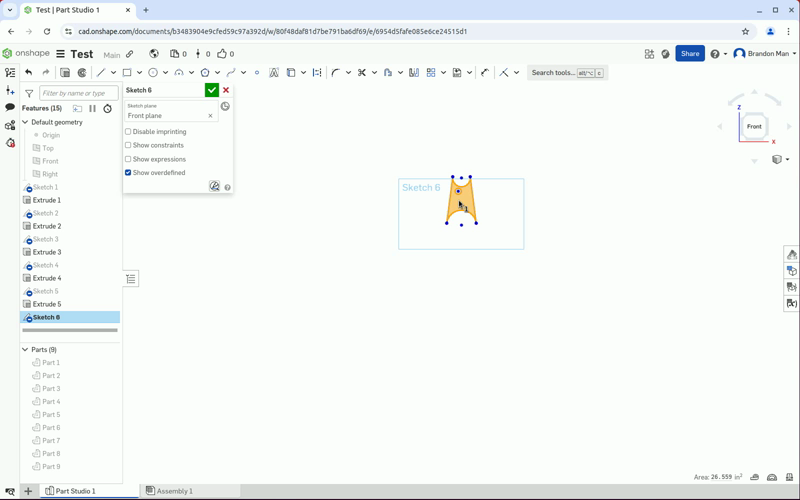
mouse_move(73, 352)
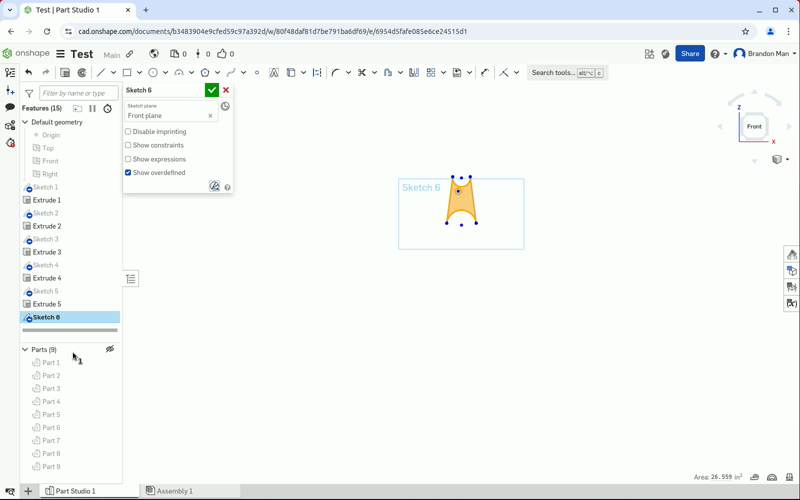
key(shift+y)
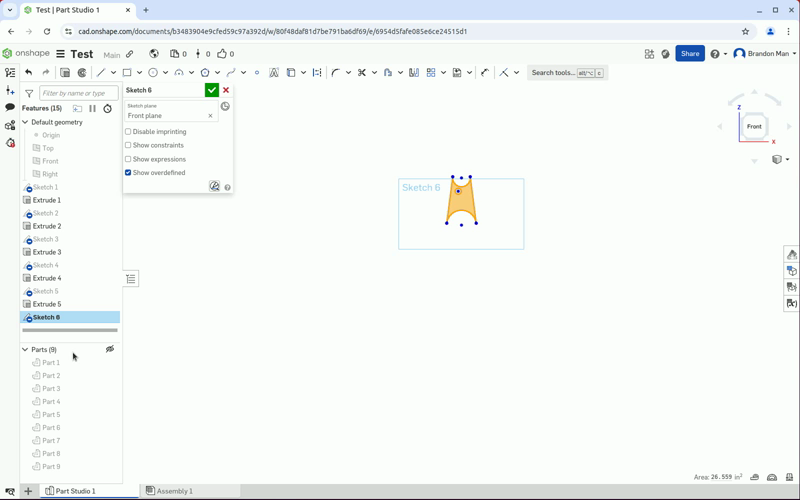
key(shift+e)
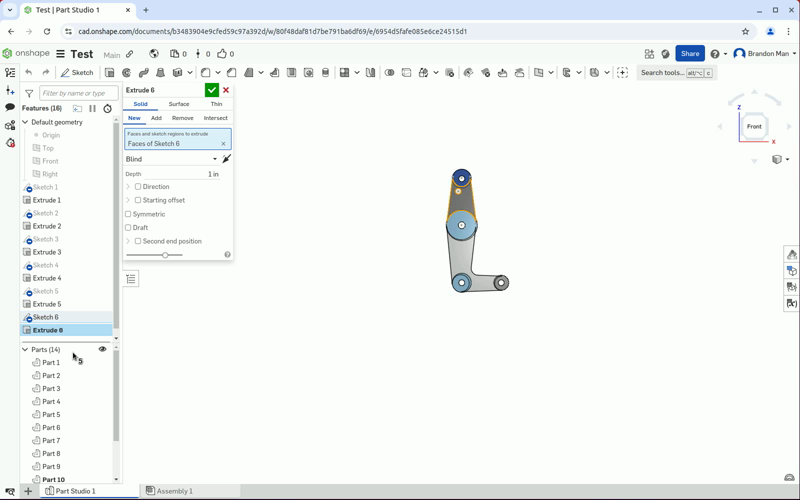
mouse_move(143, 106)
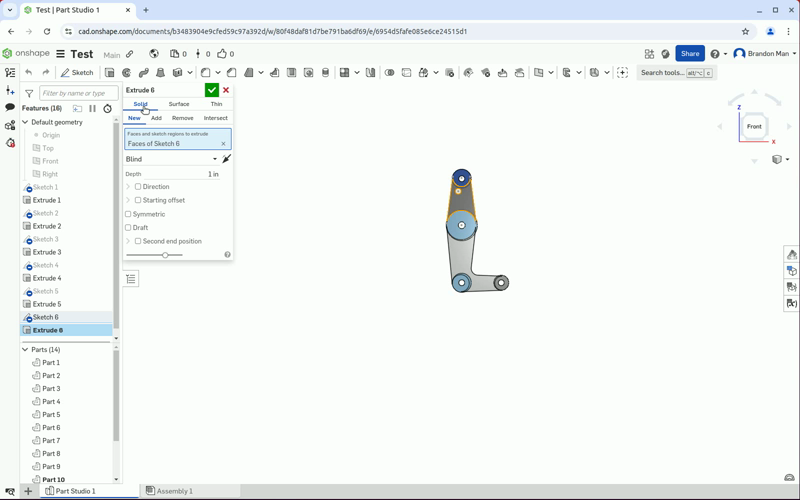
click(143, 106)
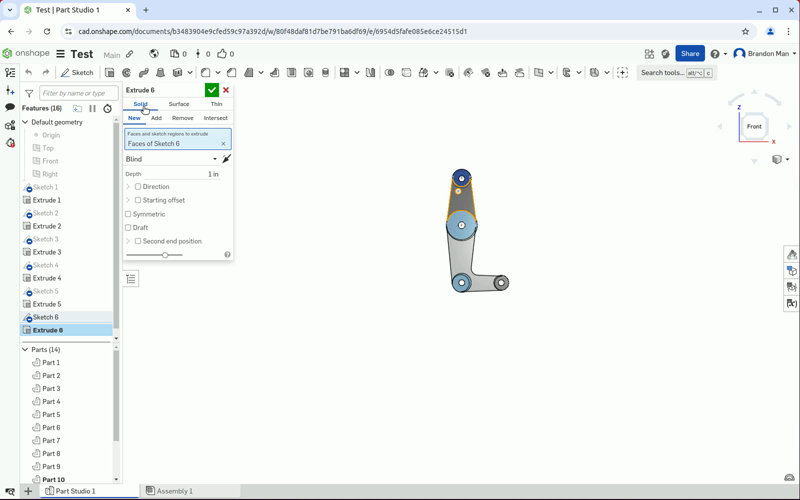
mouse_move(137, 120)
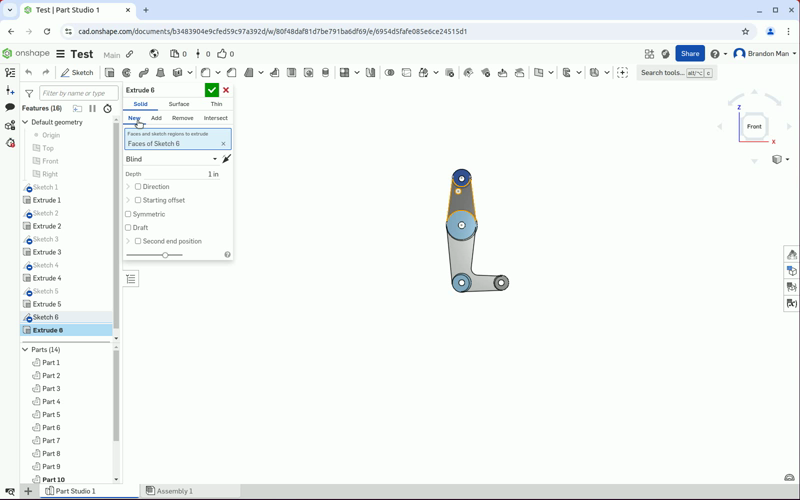
click(137, 120)
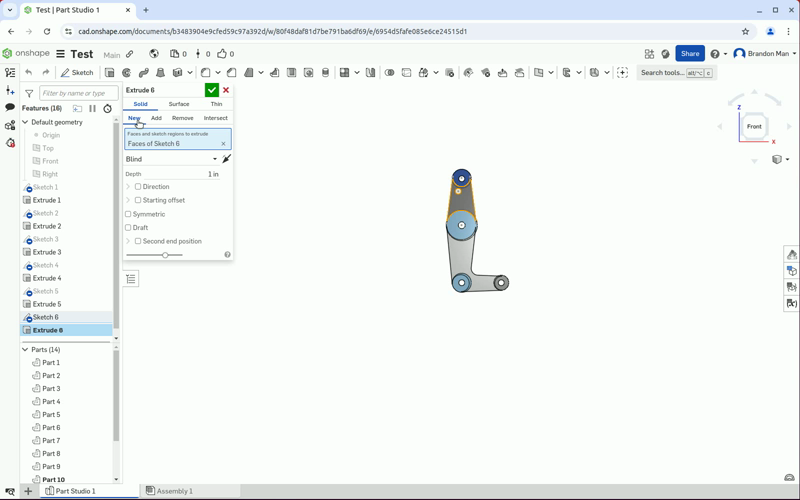
key(tab, 4)
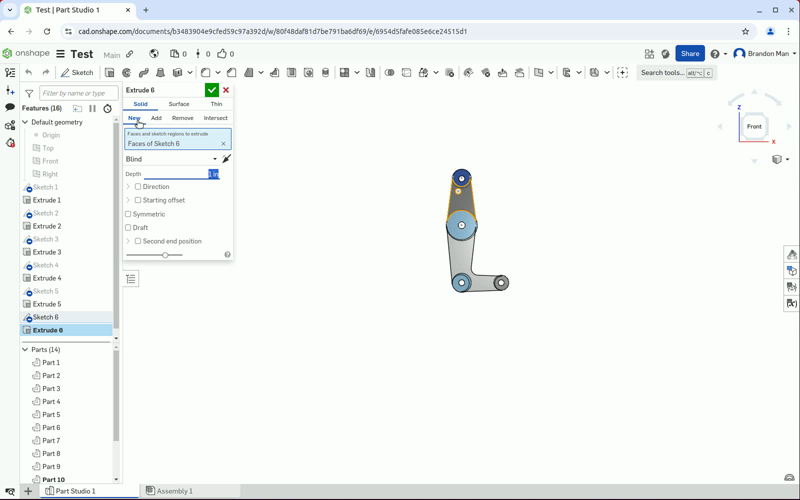
text(0.481)
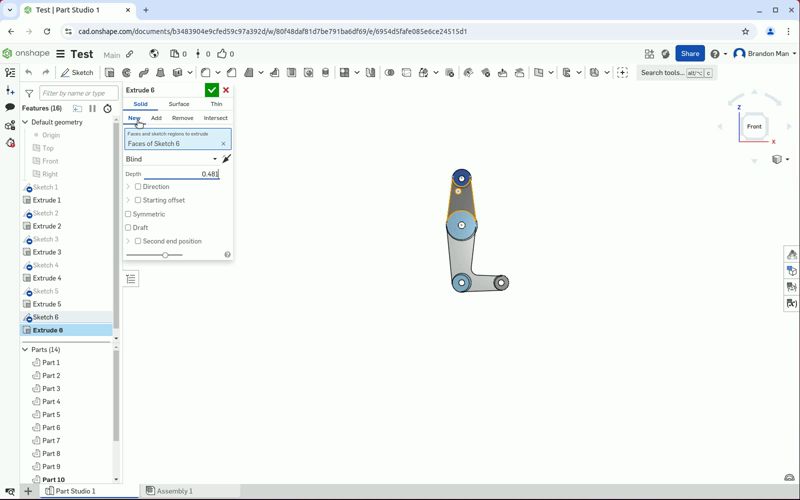
key(enter)
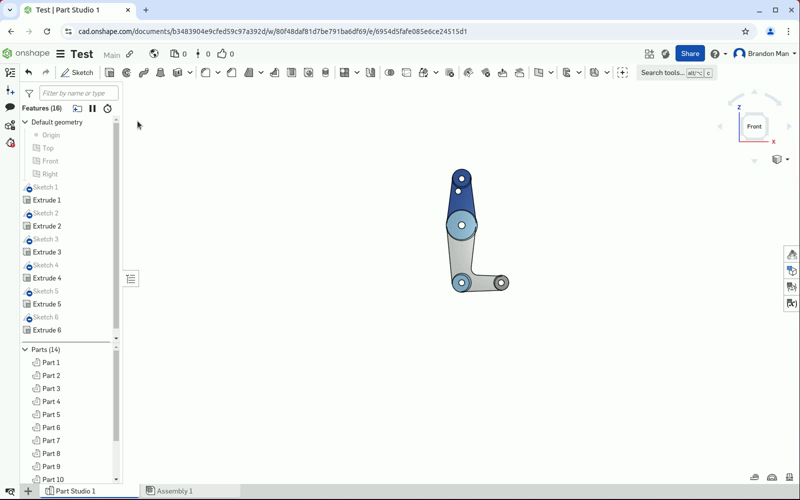
key(shift+h)
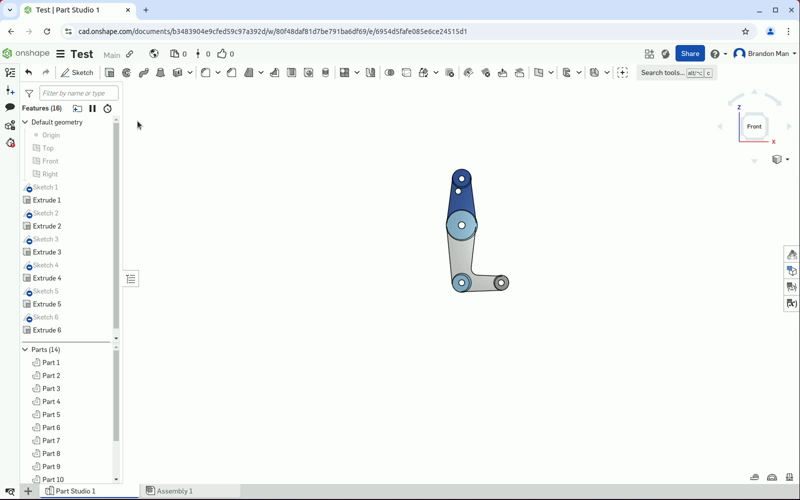
key(shift+h)
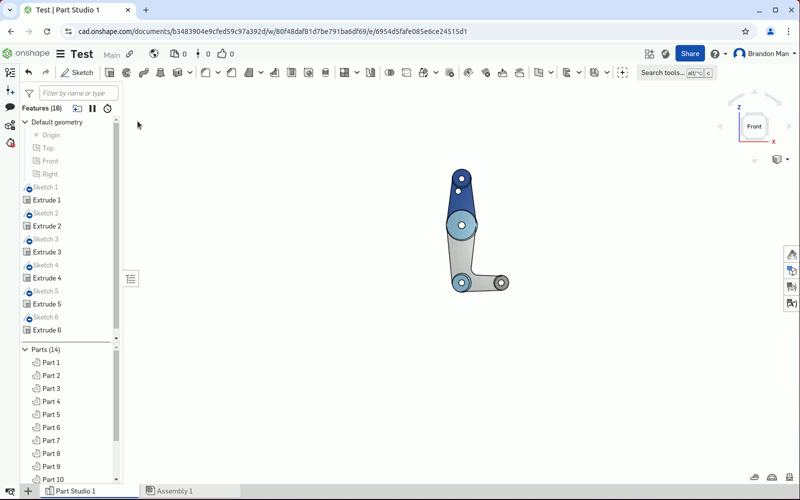
key(shift+7)
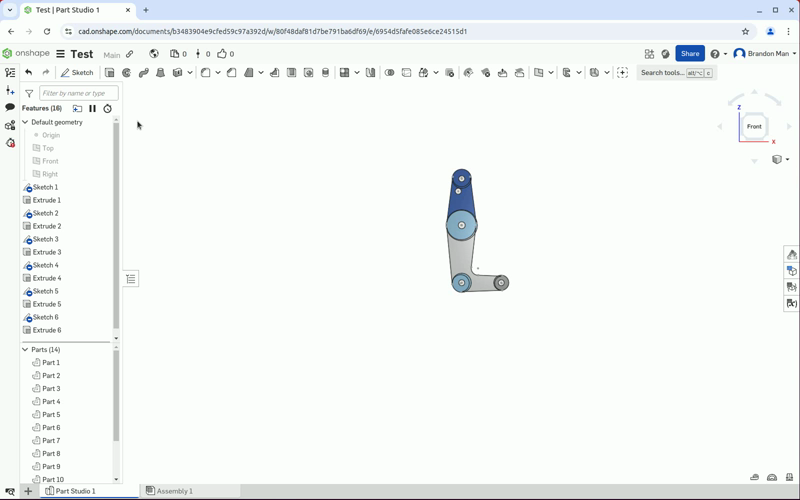
key(left, 2)
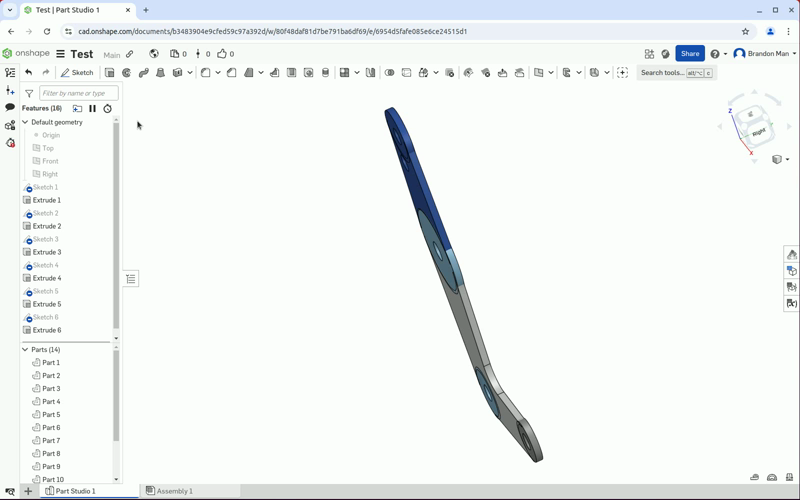
key(down, 2)
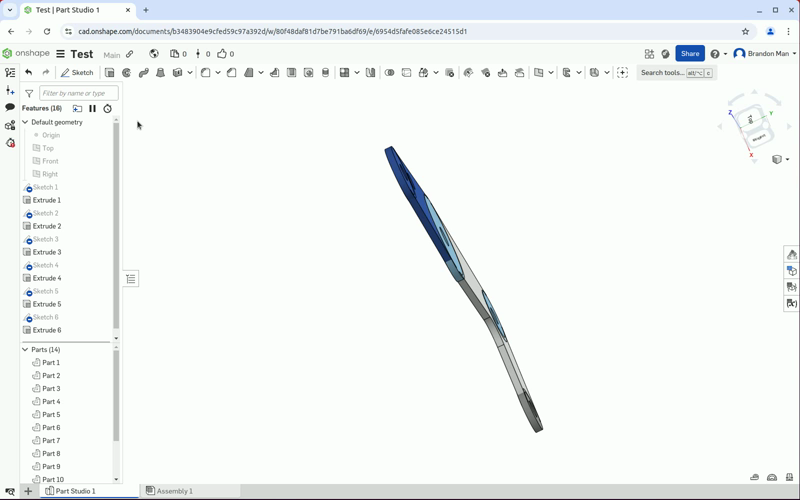
key(up, 2)
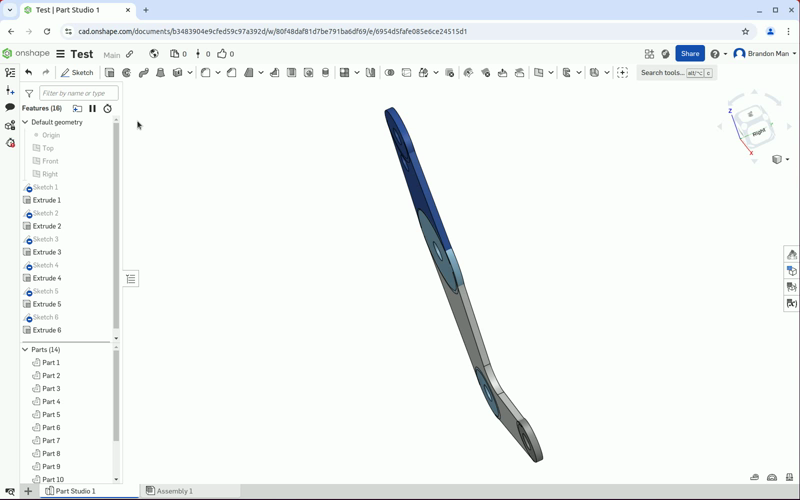
key(right, 2)
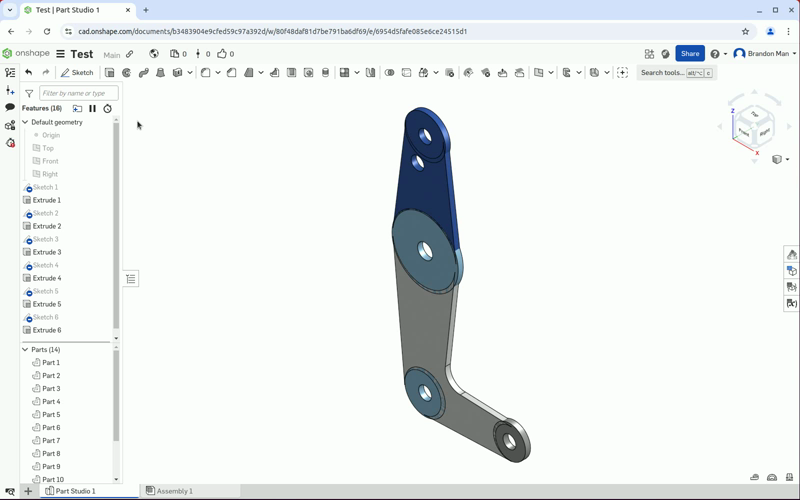
mouse_move(69, 189)
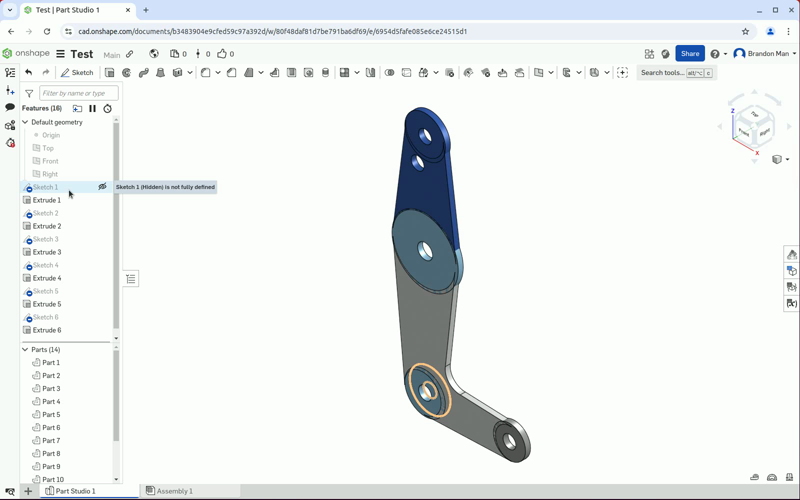
click(69, 189)